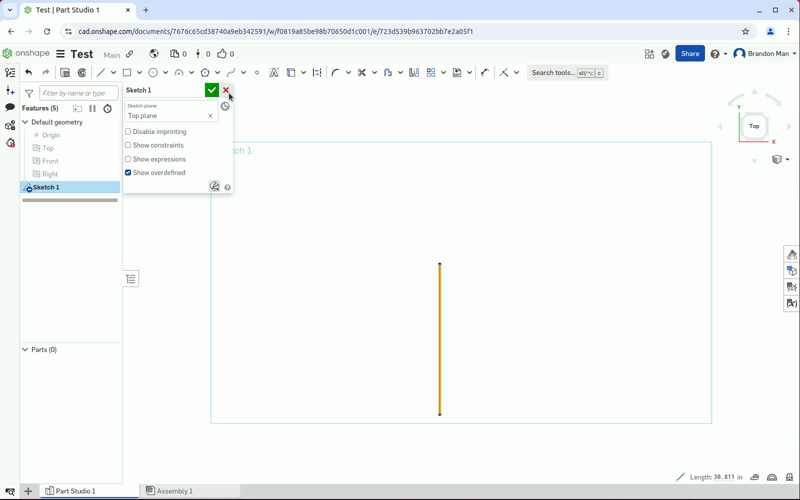
key(shift+h)
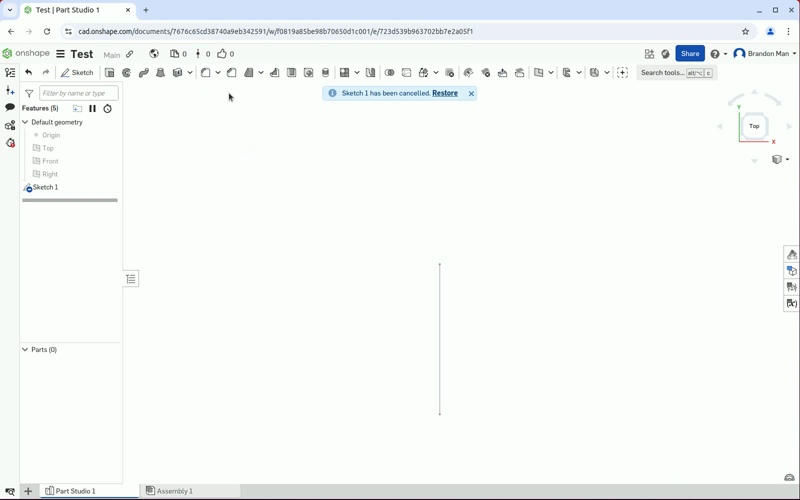
key(shift+s)
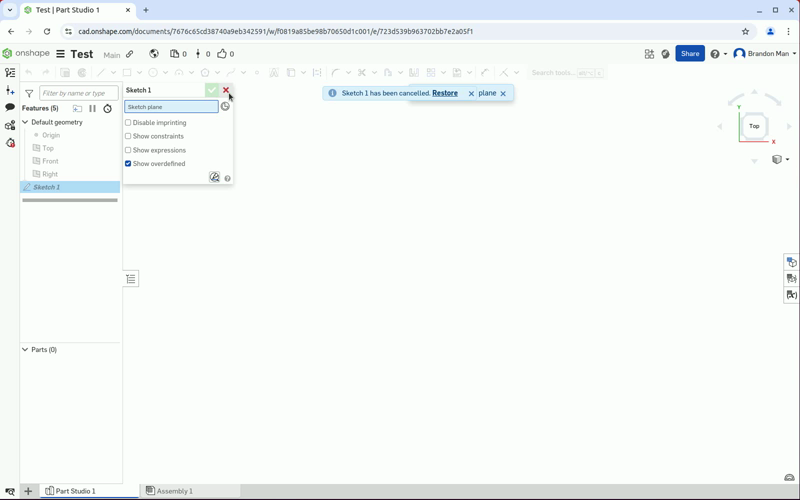
mouse_move(73, 150)
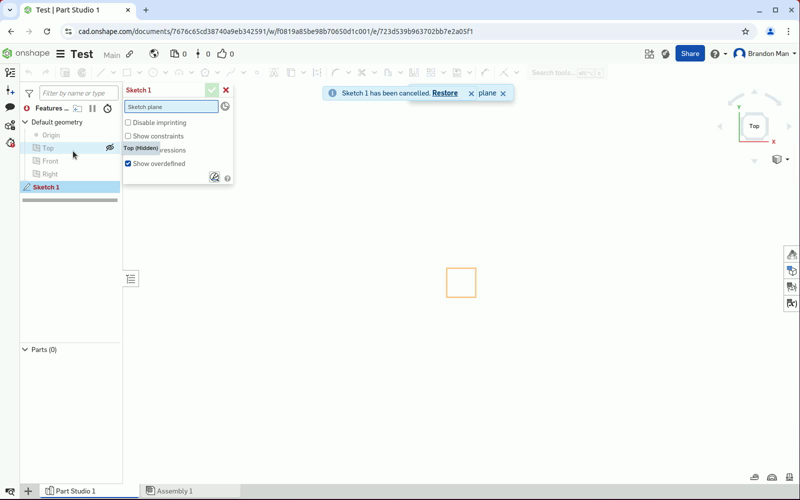
click(73, 150)
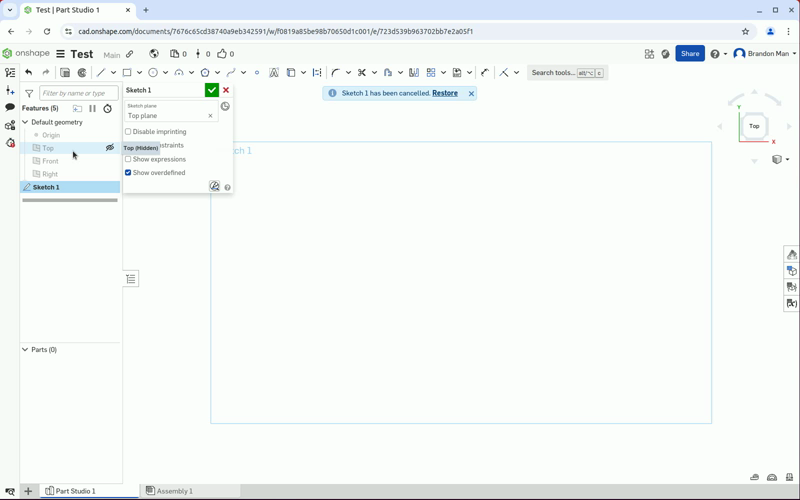
mouse_move(73, 352)
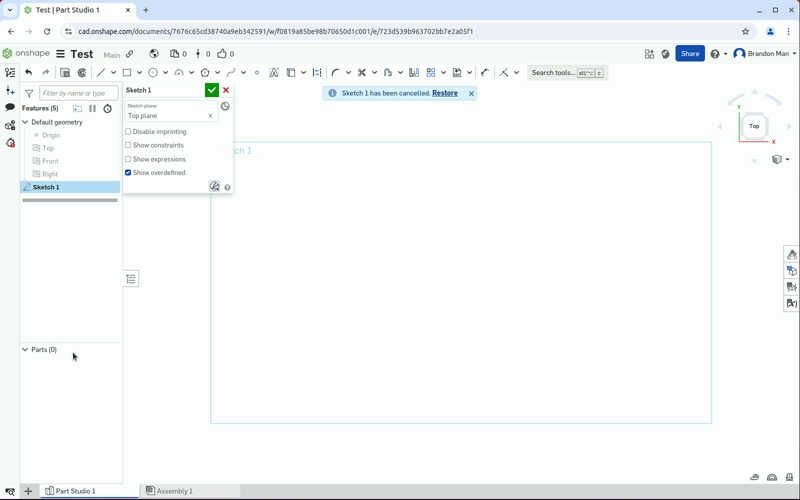
key(y)
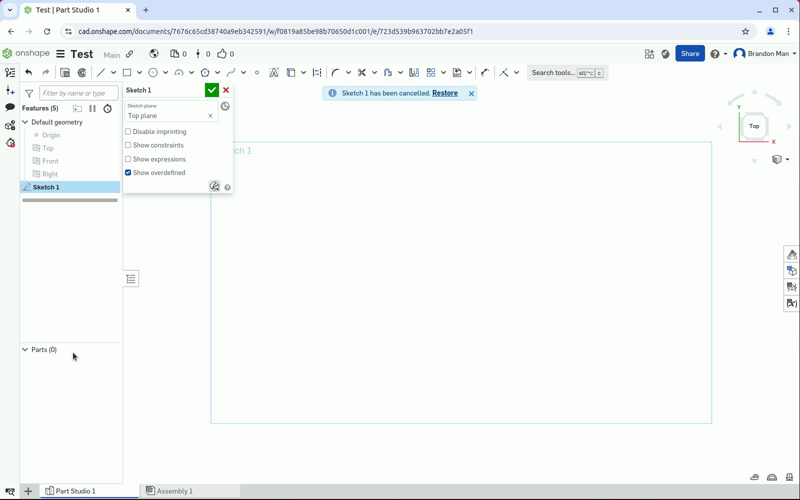
key(l)
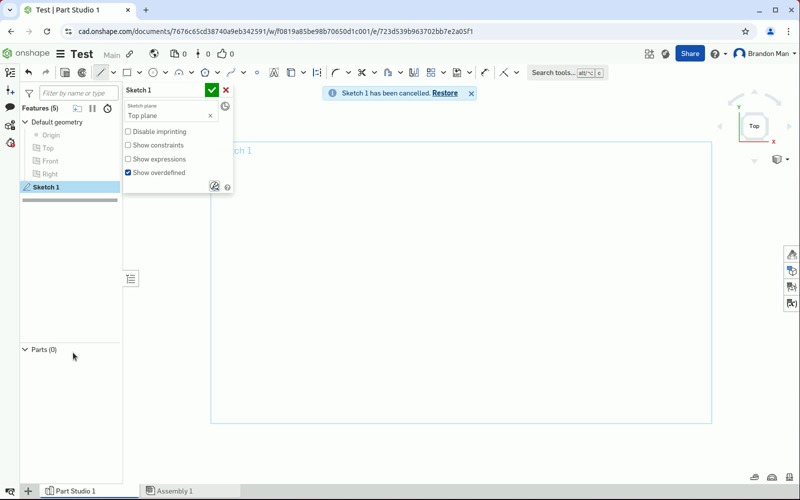
key_down(shift)
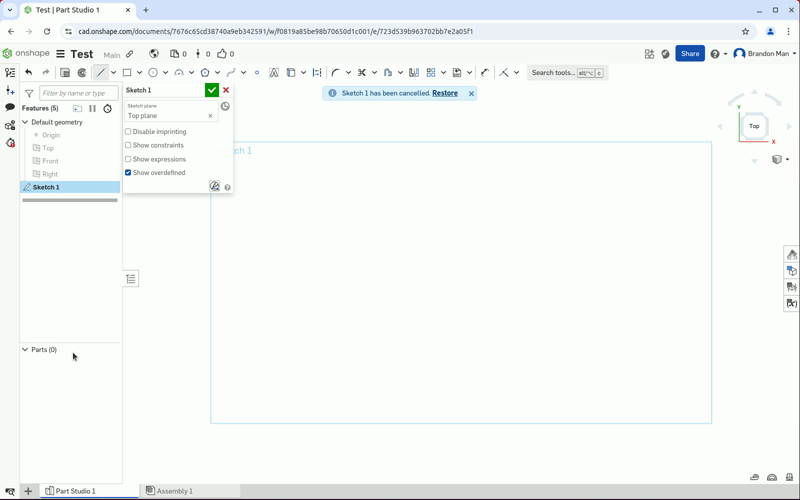
mouse_move(460, 384)
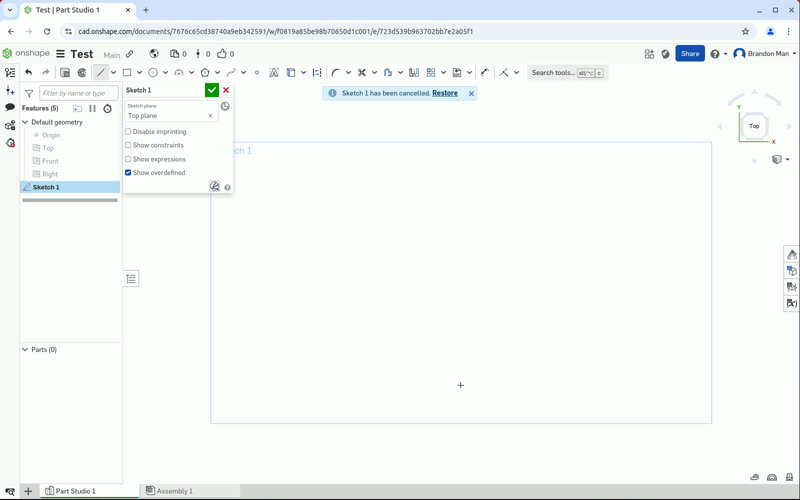
click(460, 384)
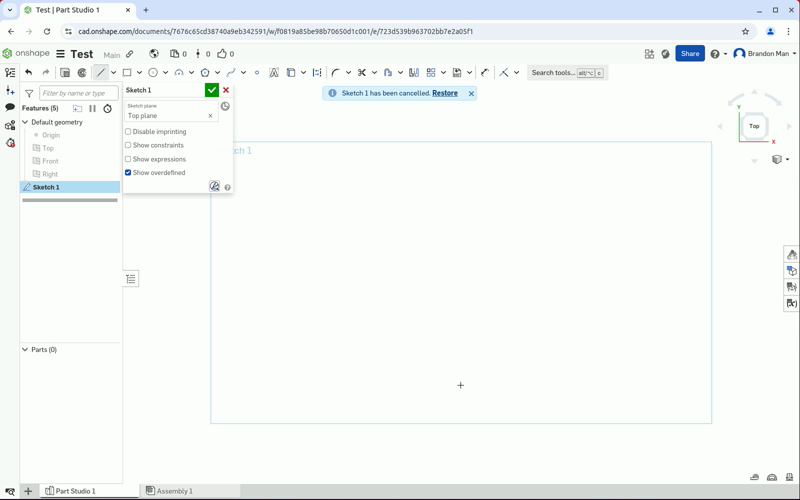
key_up(shift)
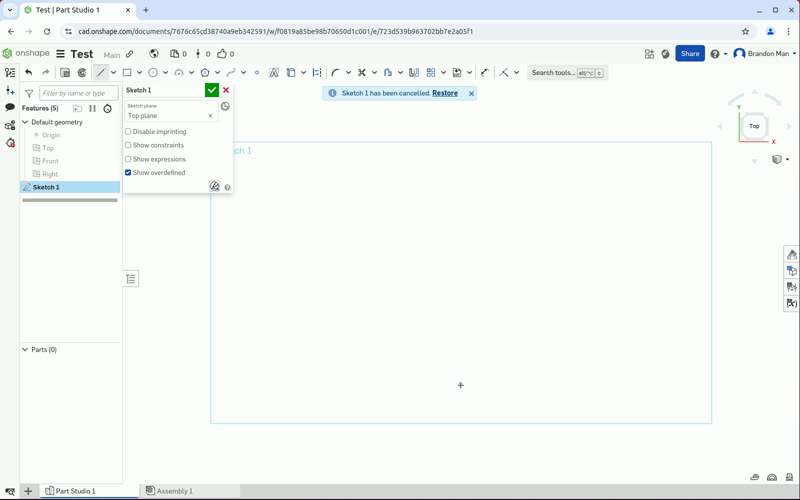
key_down(shift)
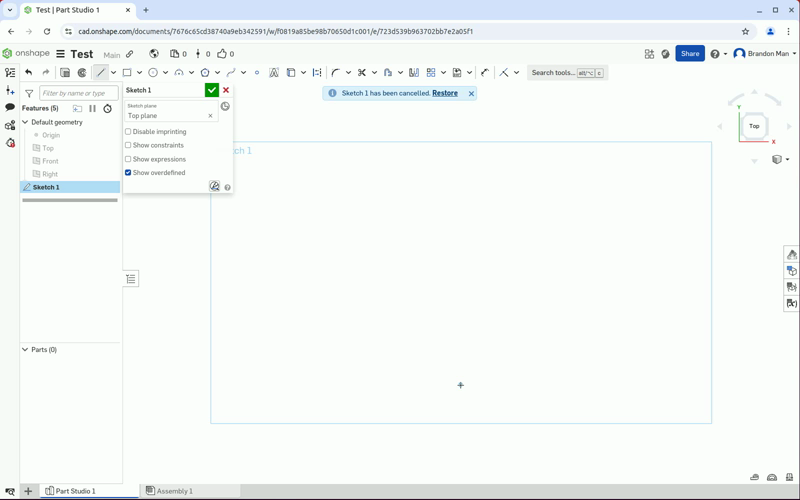
mouse_move(562, 384)
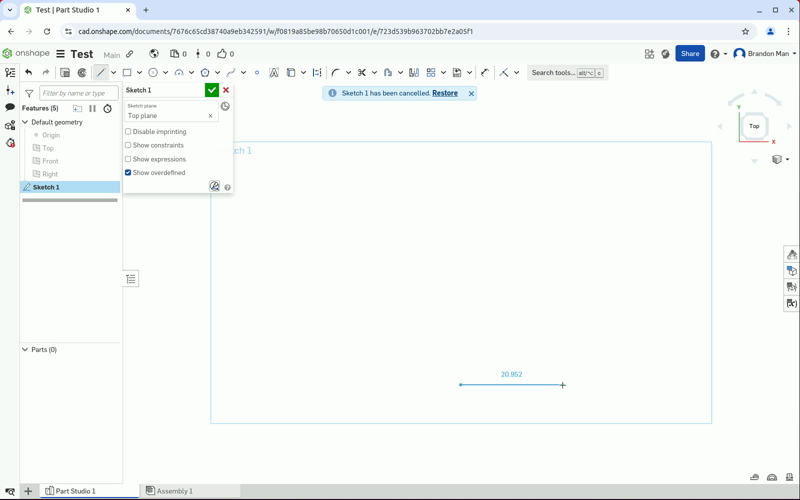
click(562, 384)
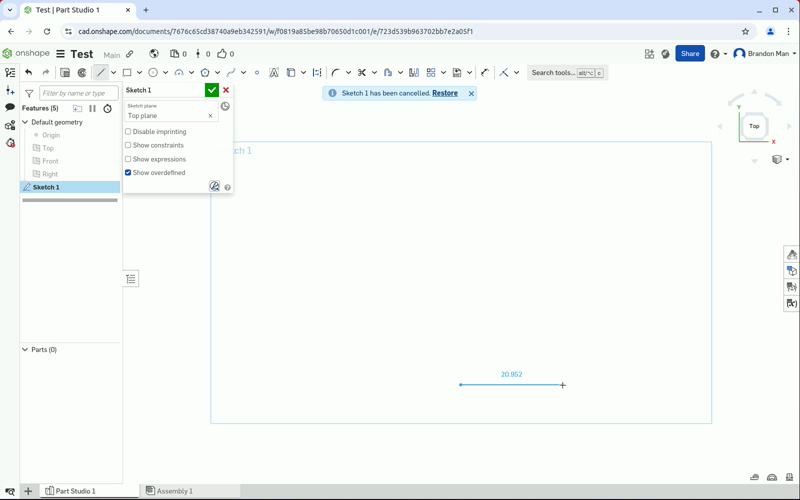
key_up(shift)
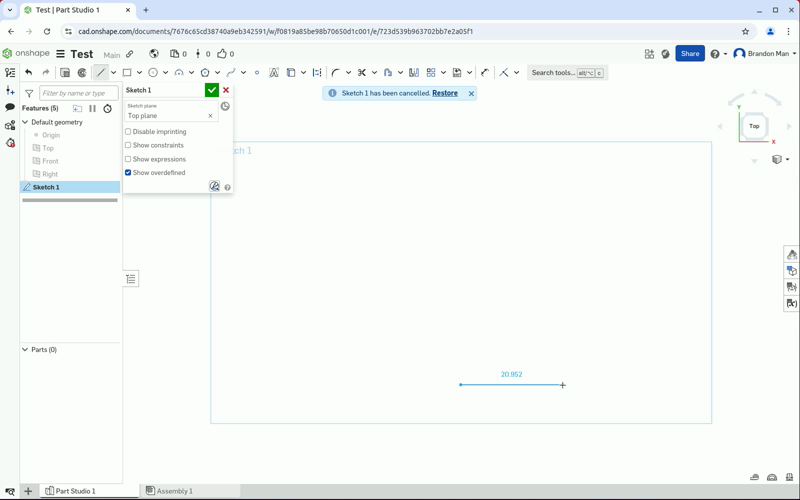
key_down(shift)
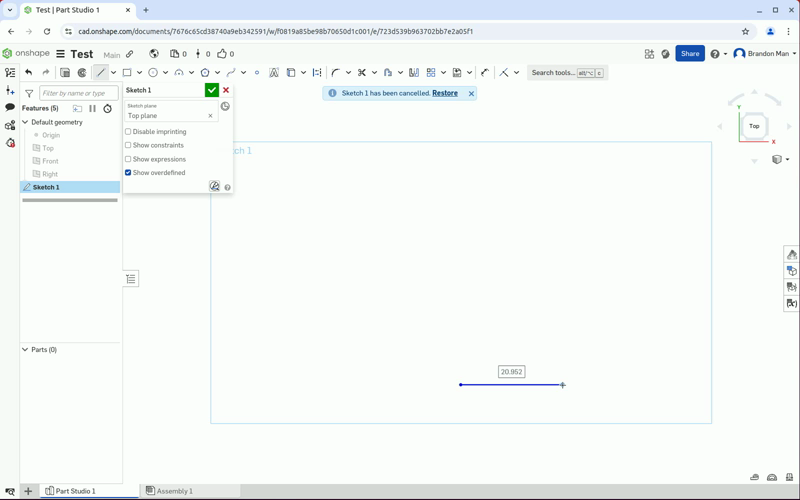
mouse_move(562, 282)
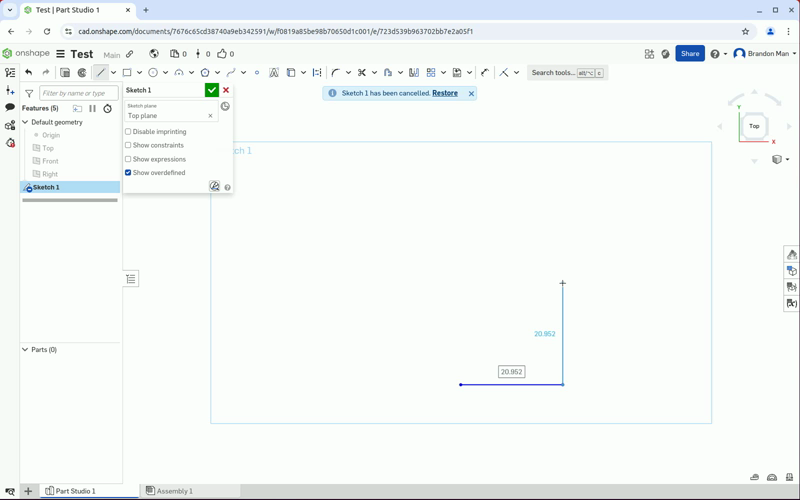
click(562, 282)
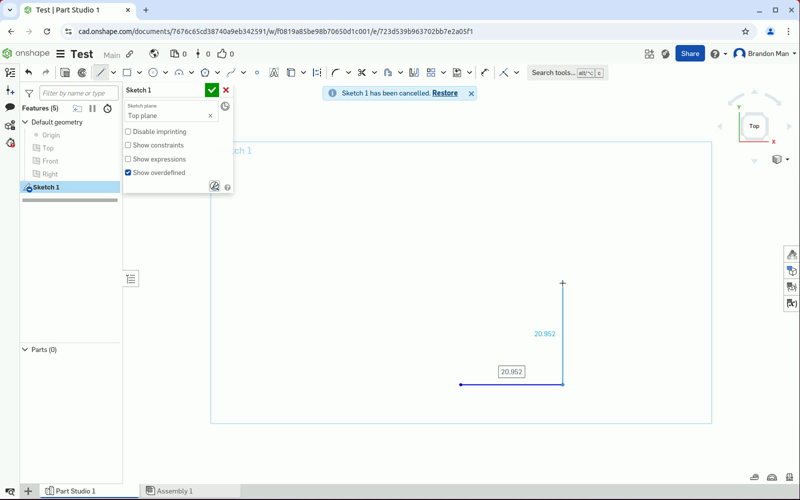
key_up(shift)
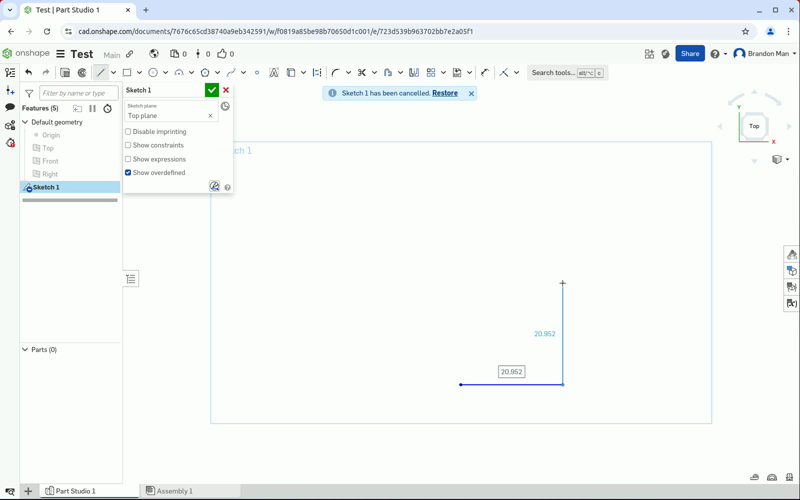
key_down(shift)
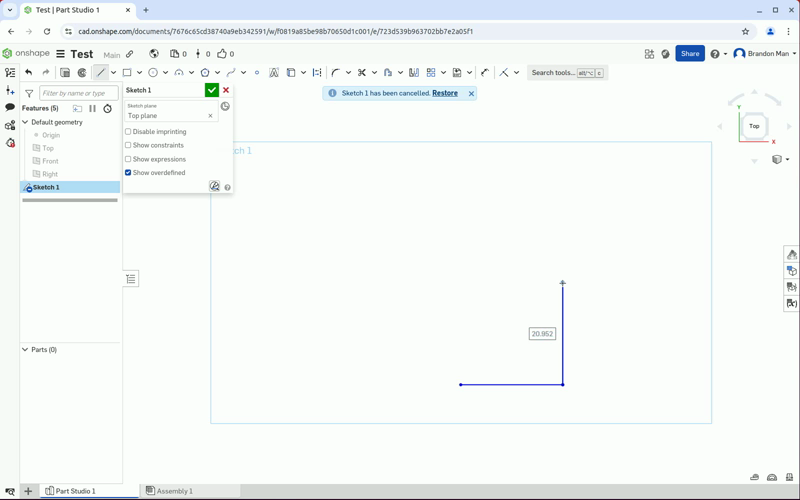
mouse_move(460, 282)
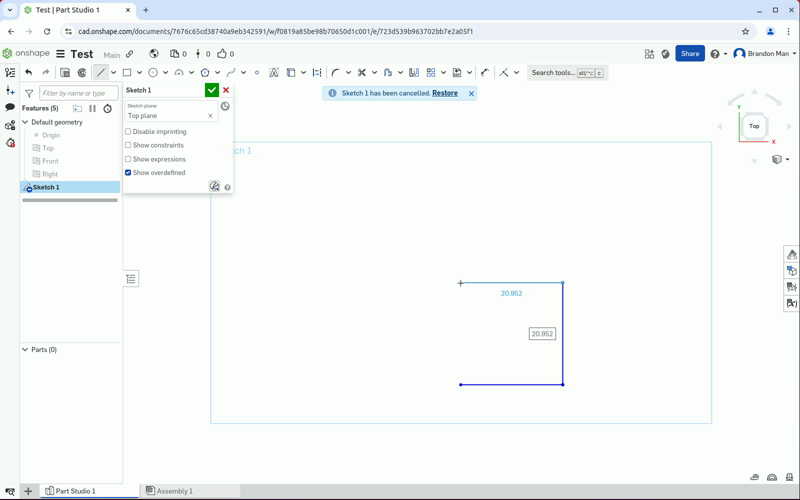
click(460, 282)
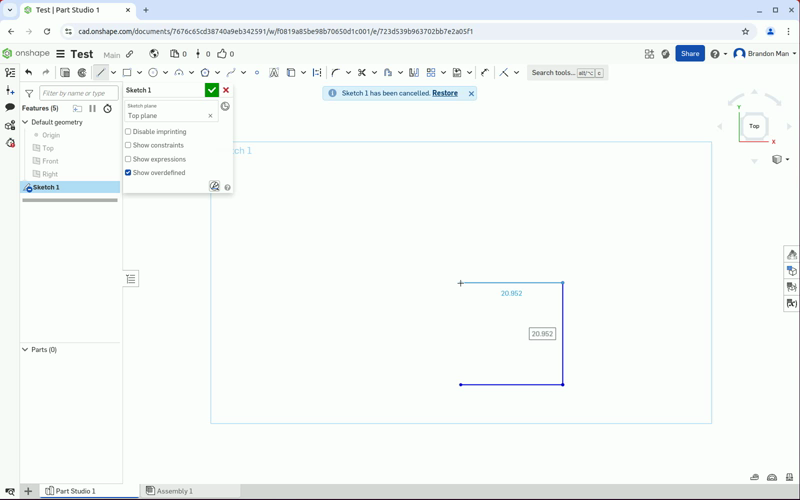
key_up(shift)
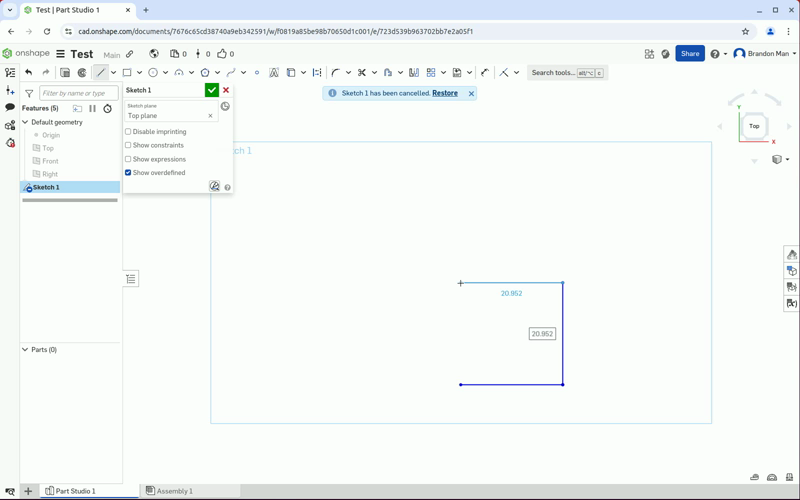
key_down(shift)
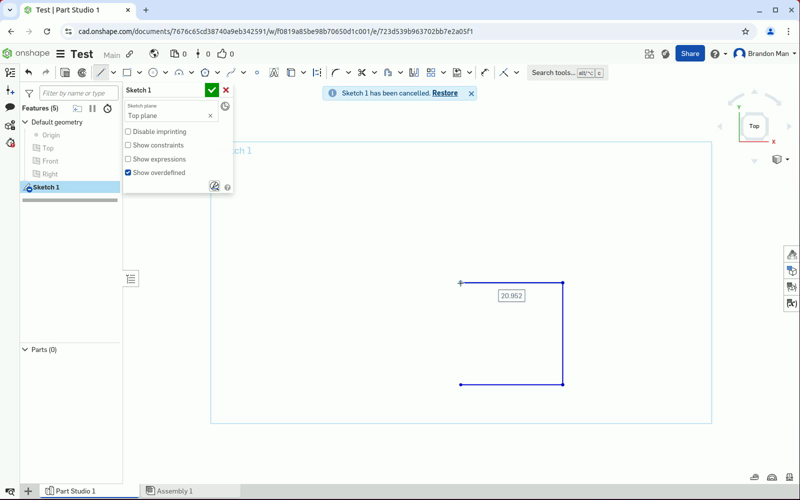
mouse_move(460, 384)
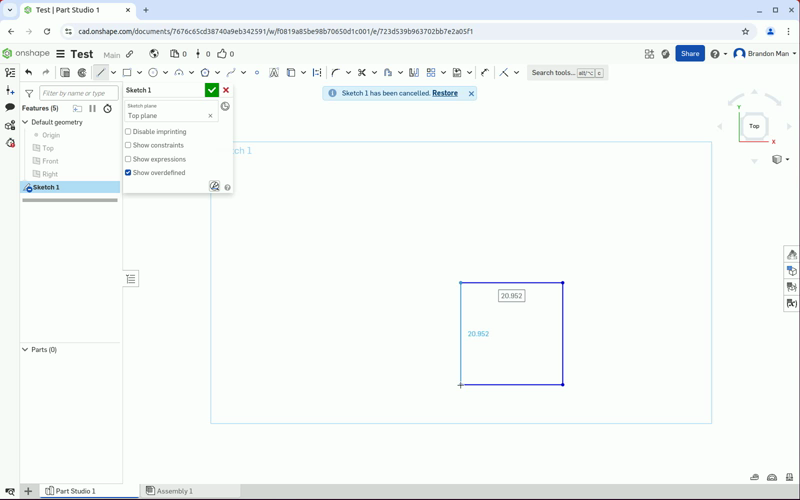
key_up(shift)
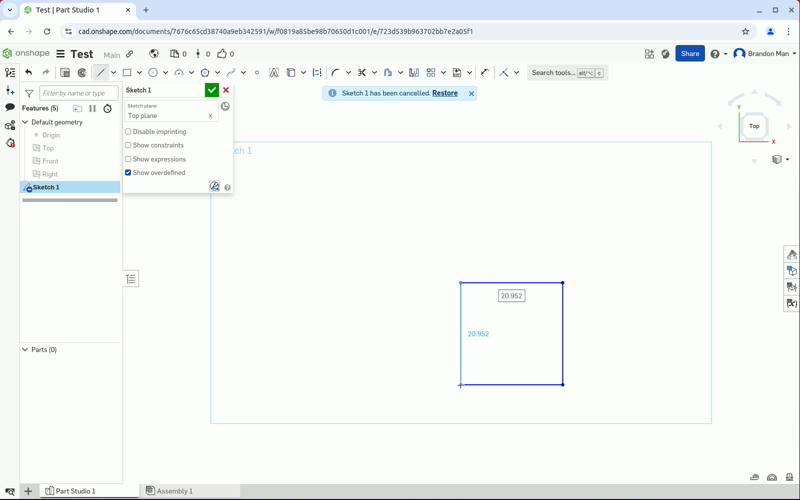
click(460, 384)
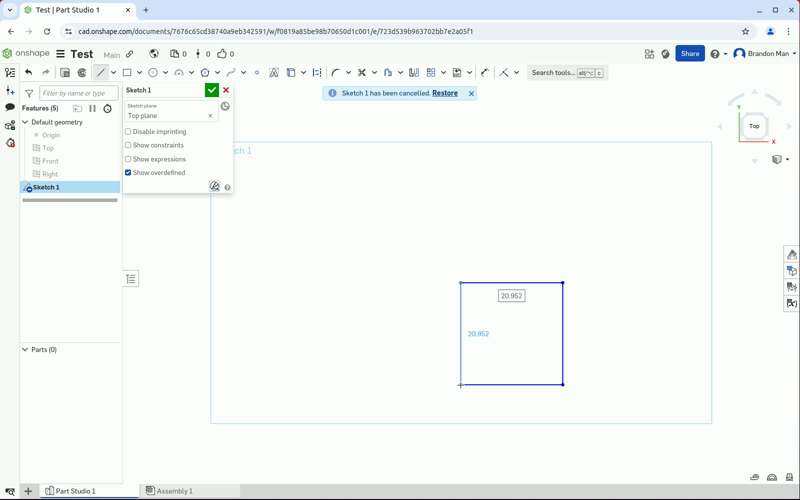
key(esc)
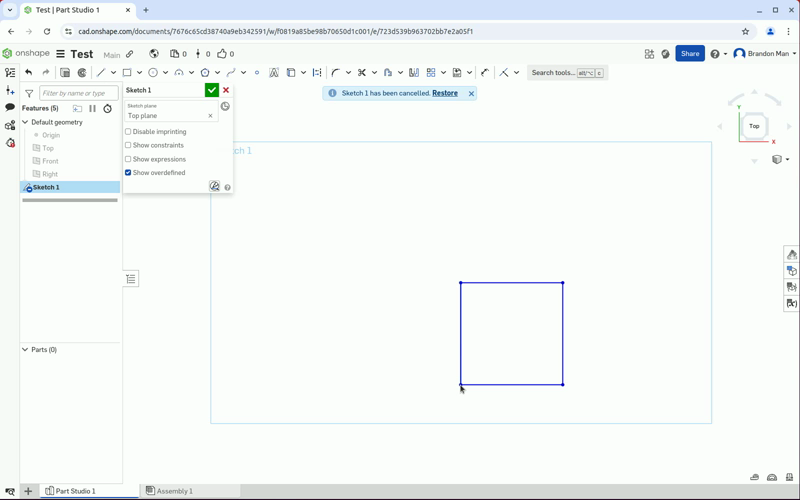
mouse_move(548, 298)
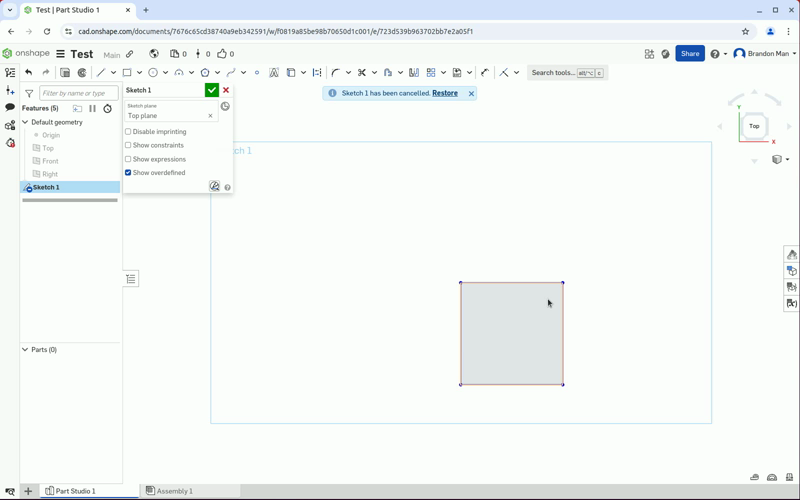
click(548, 298)
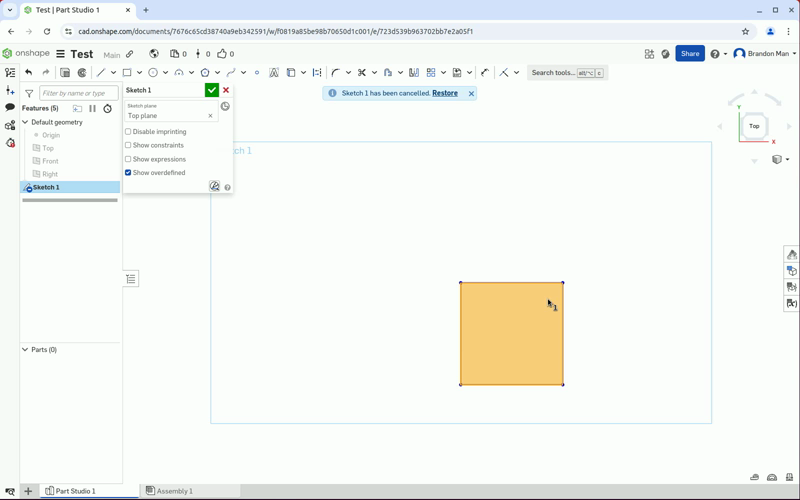
mouse_move(73, 352)
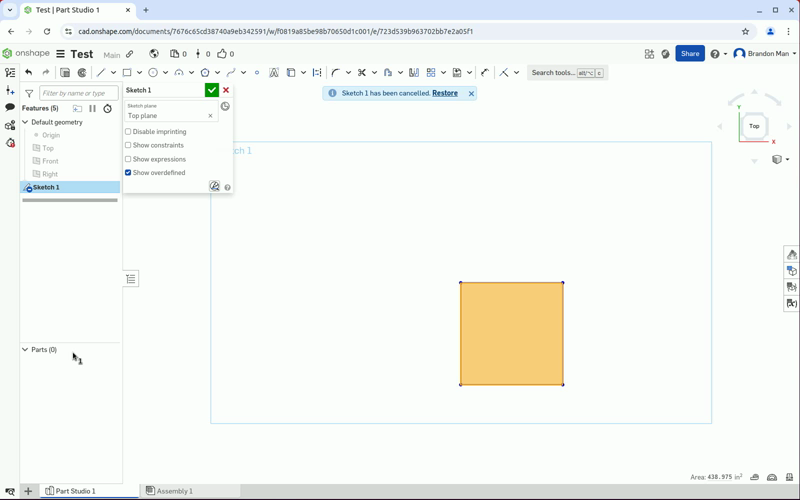
key(shift+y)
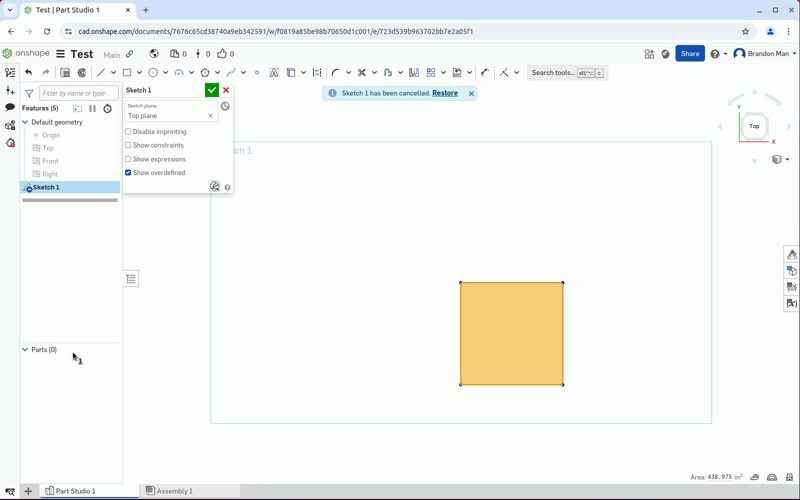
key(shift+e)
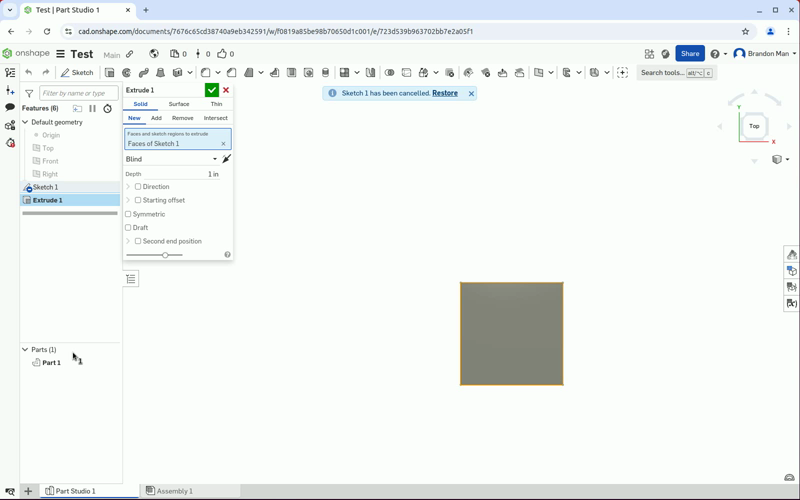
mouse_move(143, 106)
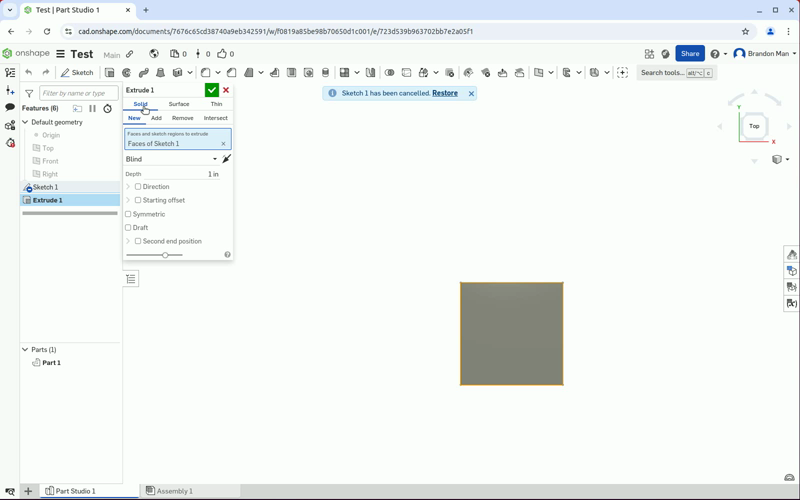
click(143, 106)
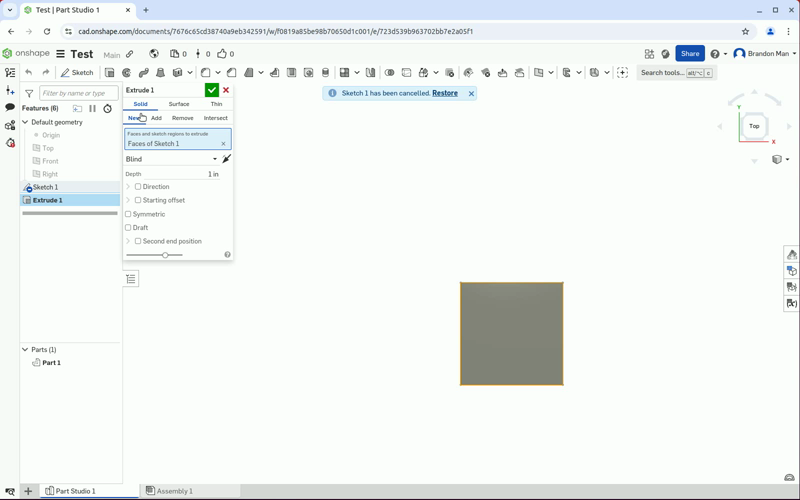
mouse_move(137, 120)
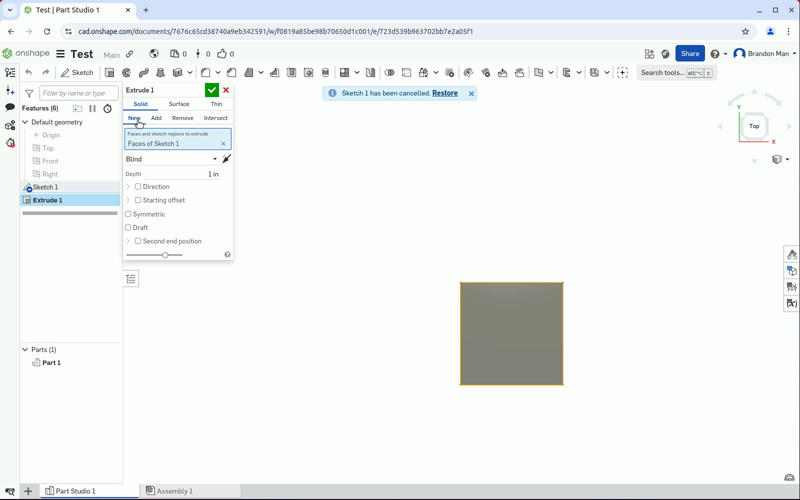
click(137, 120)
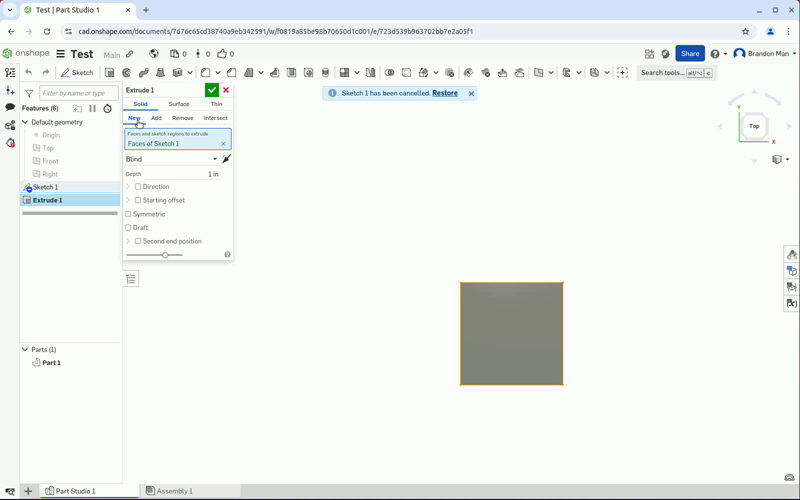
key(tab, 4)
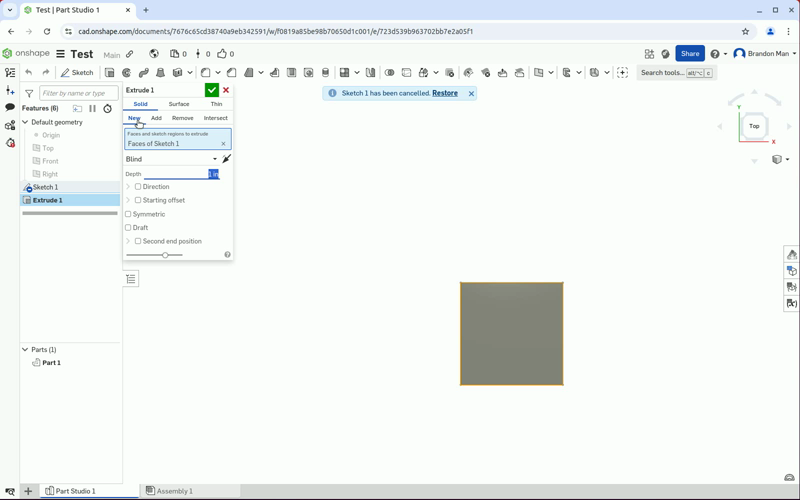
text(3.129)
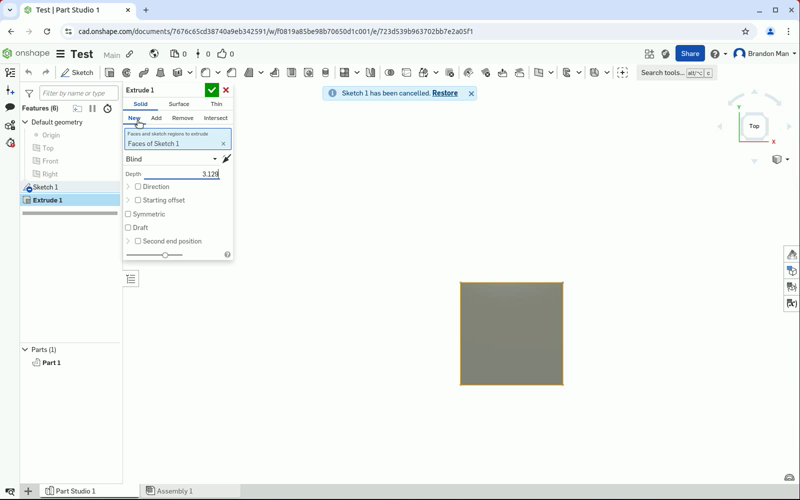
key(enter)
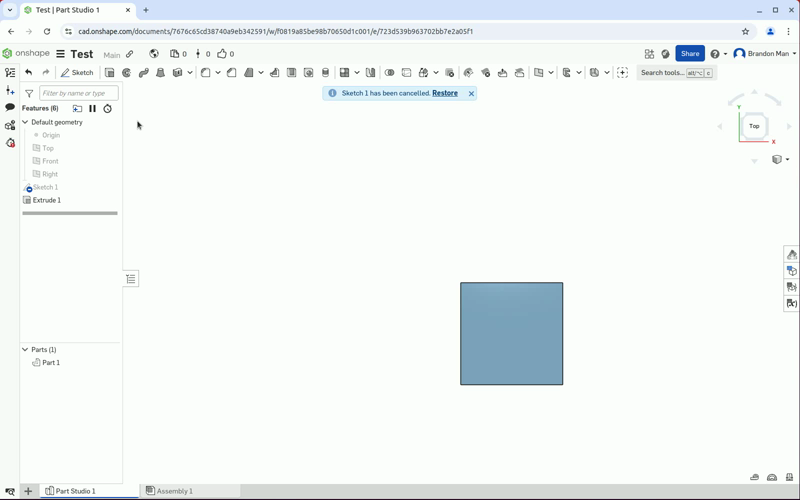
key(shift+h)
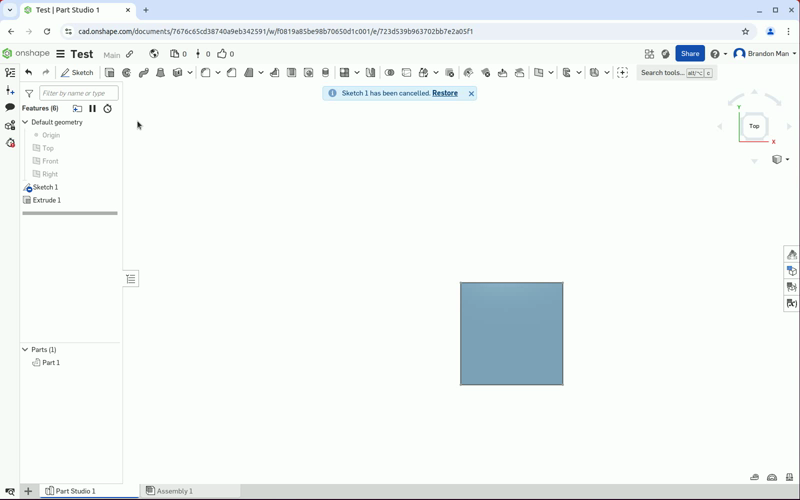
key(shift+h)
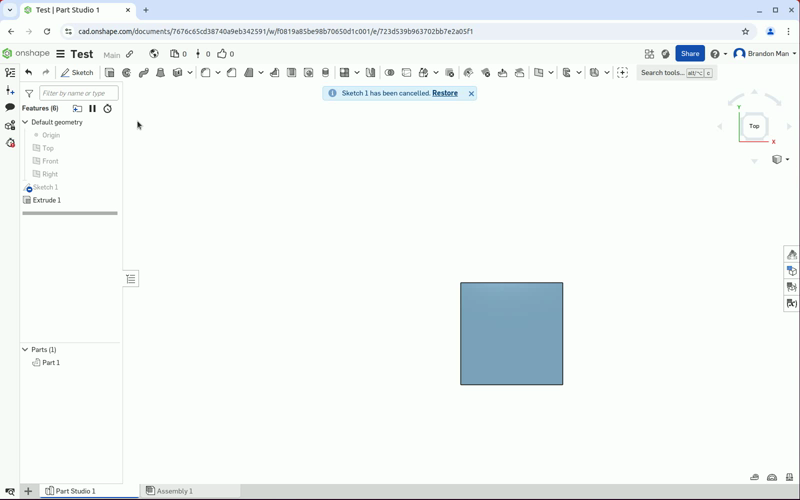
mouse_move(73, 189)
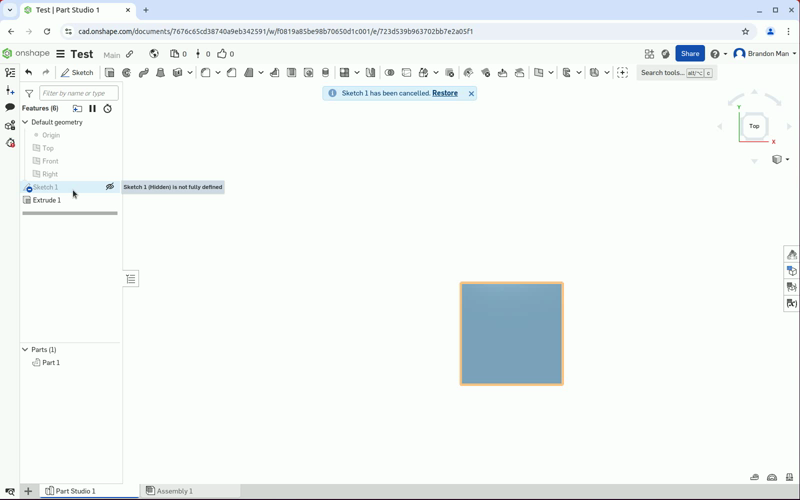
click(73, 189)
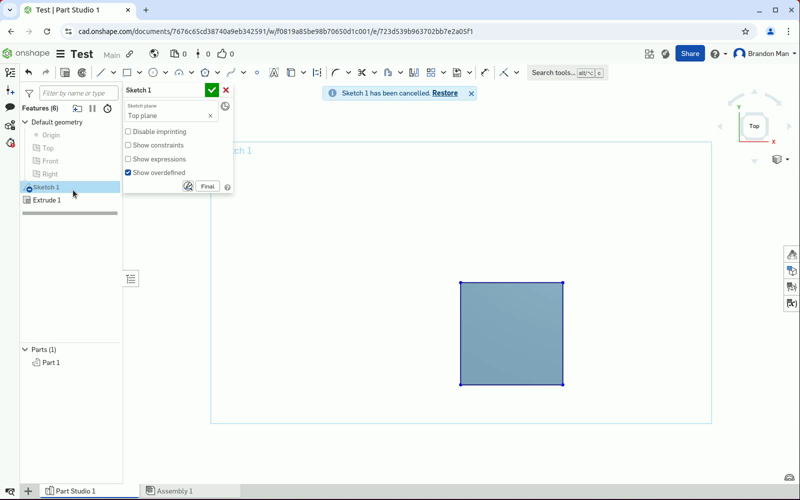
mouse_move(229, 92)
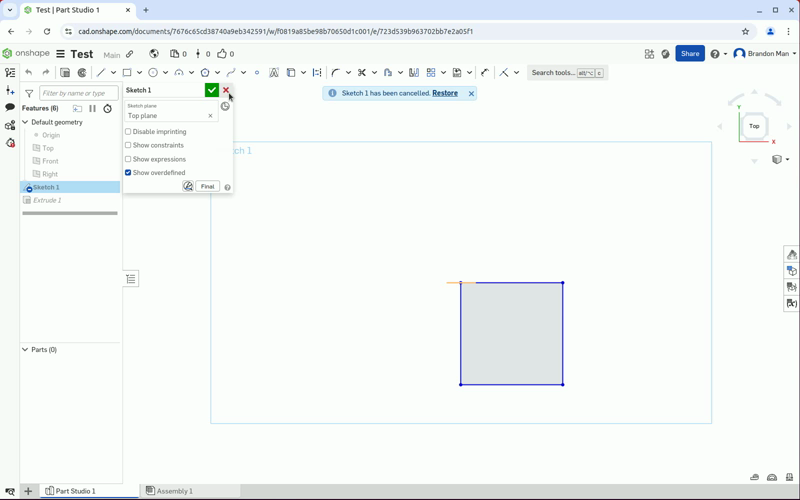
click(229, 92)
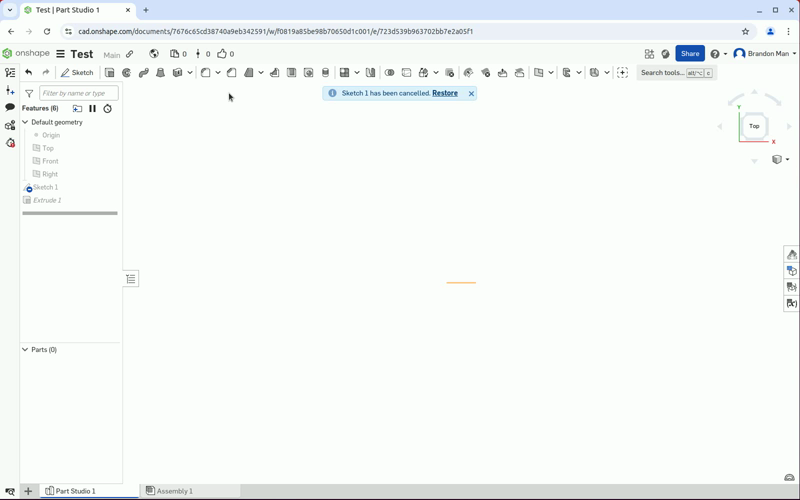
mouse_move(541, 75)
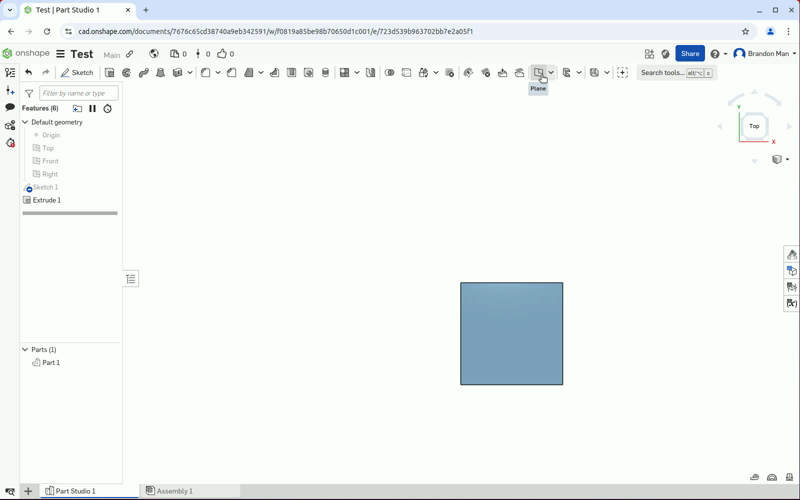
click(541, 75)
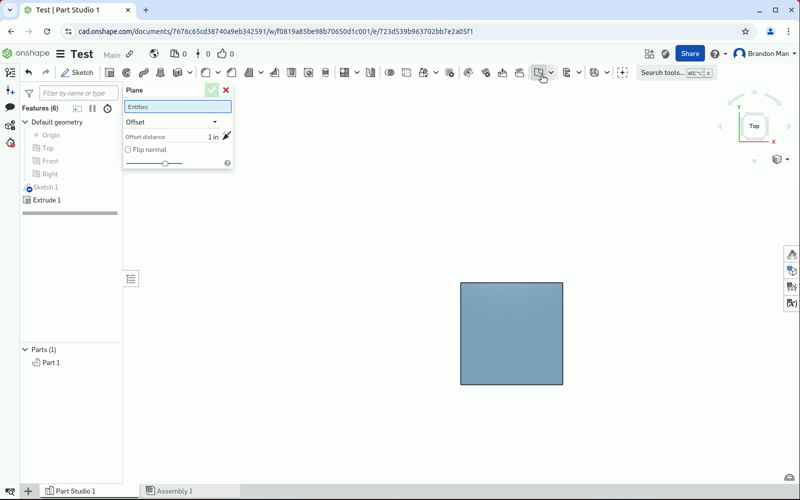
mouse_move(73, 150)
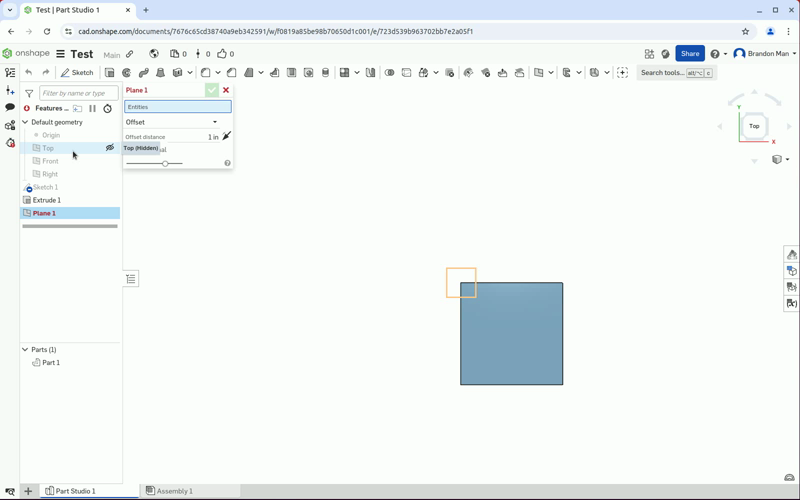
click(73, 150)
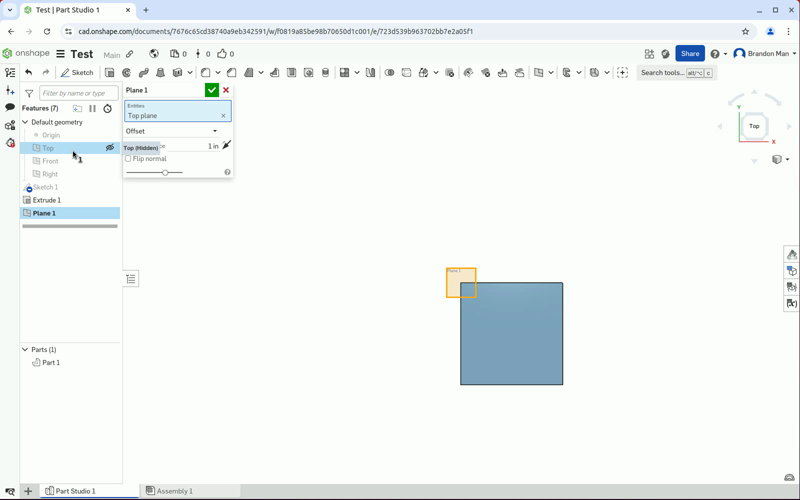
key(tab, 2)
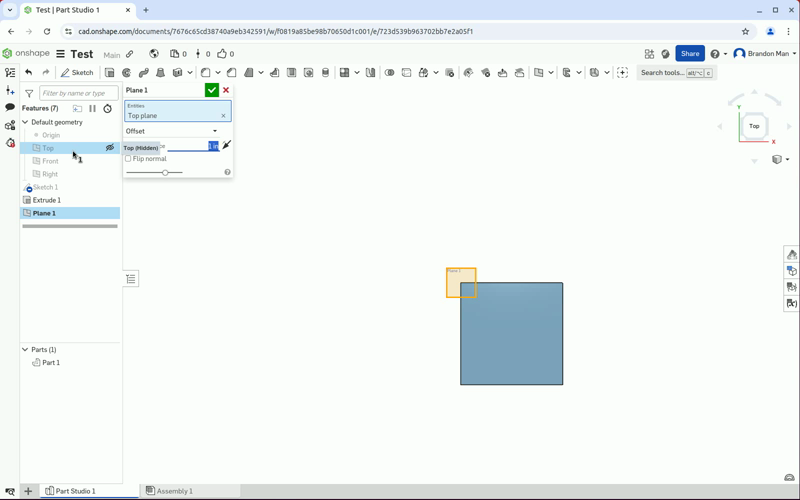
text(3.143)
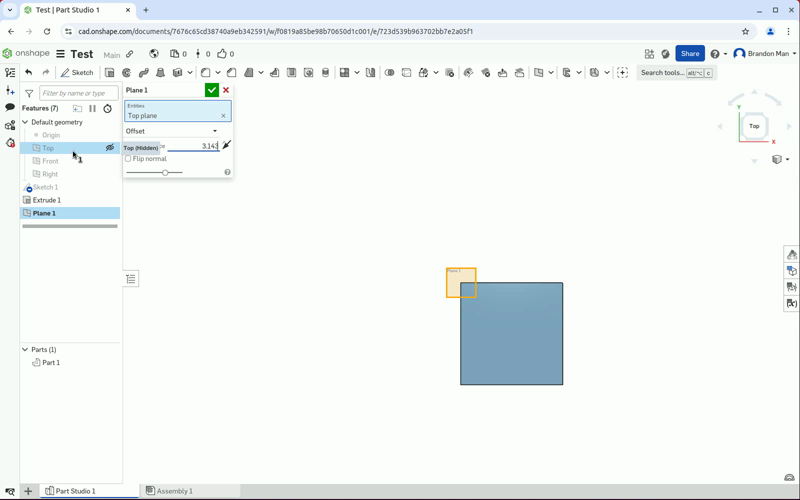
key(enter, 2)
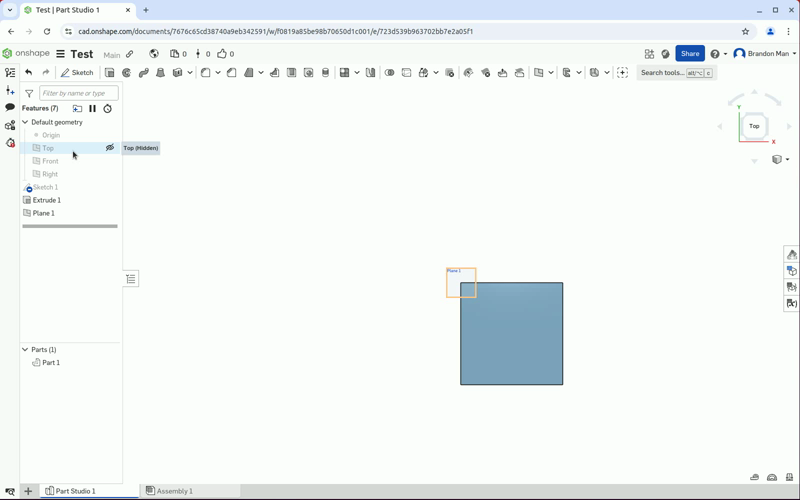
key(shift+s)
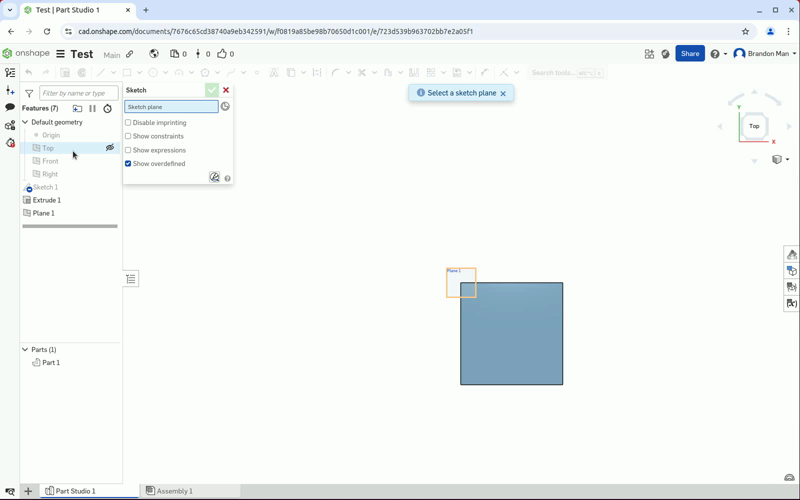
mouse_move(73, 215)
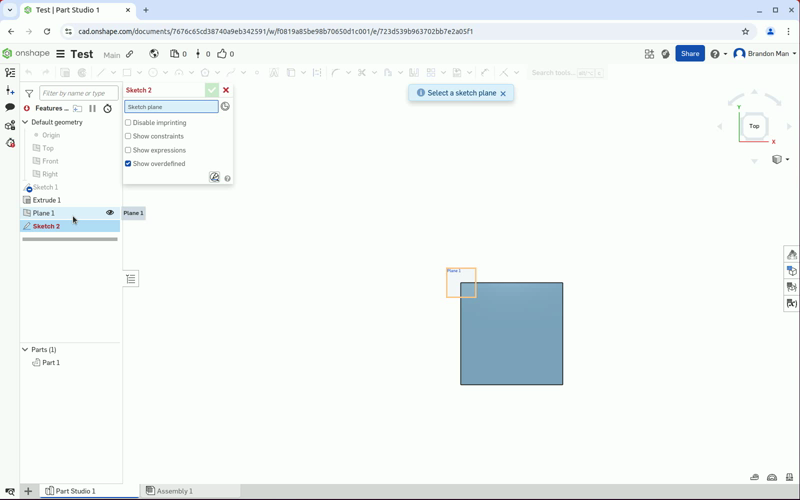
click(73, 215)
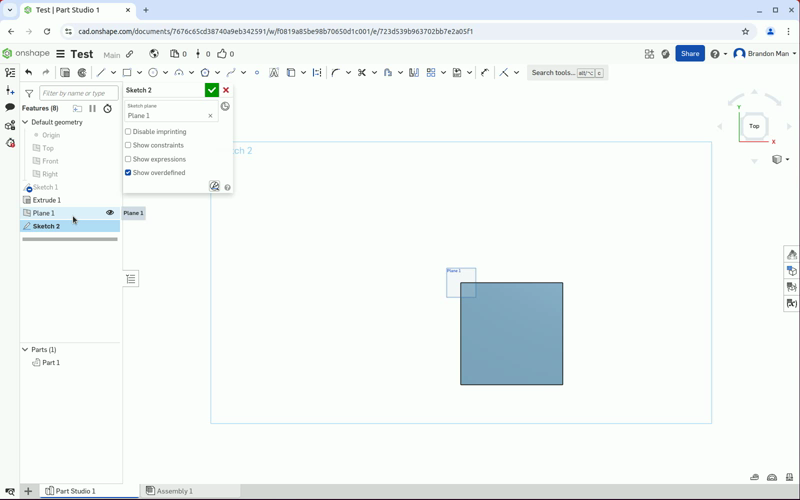
mouse_move(73, 352)
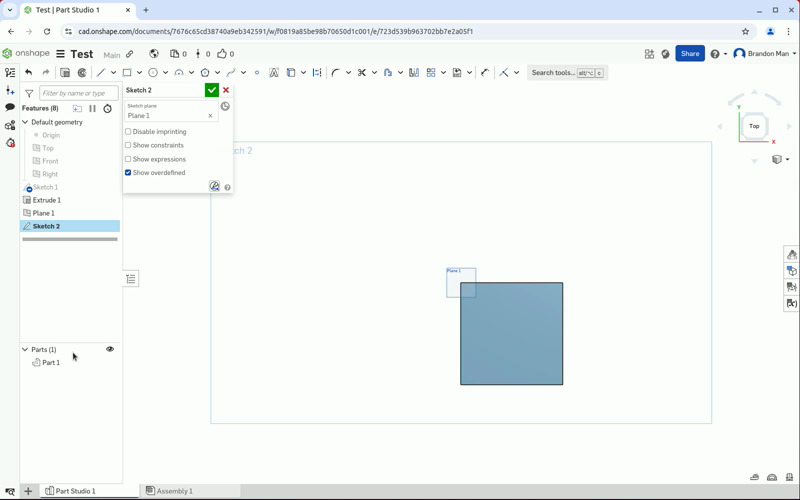
key(y)
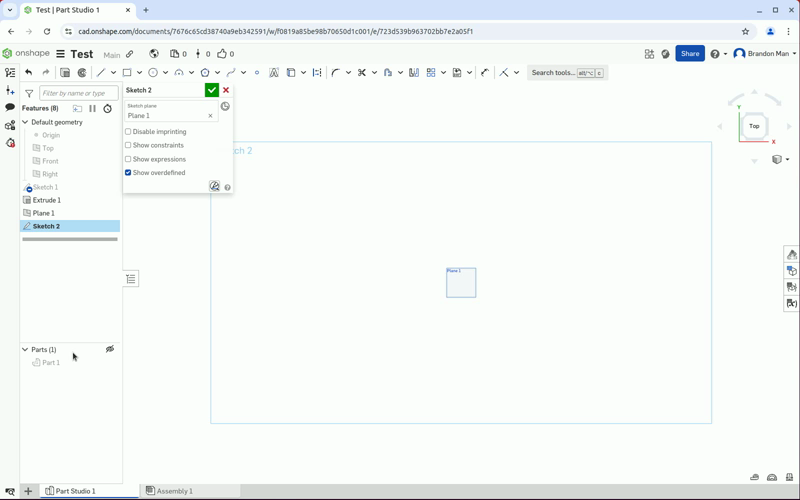
key(l)
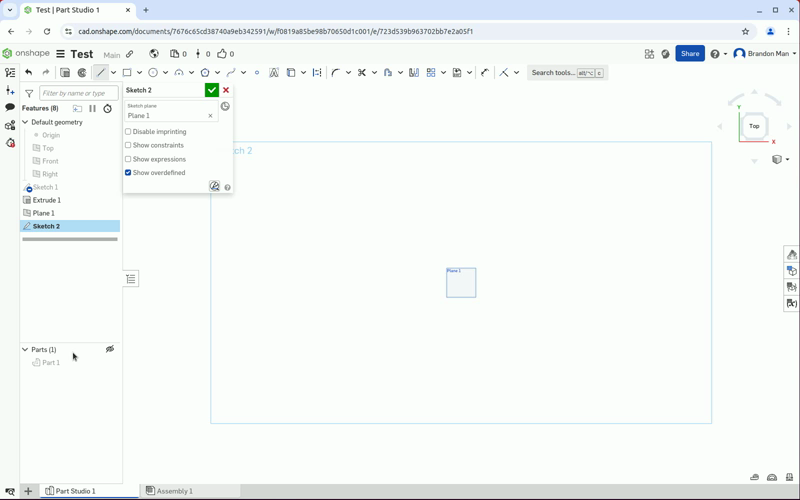
key_down(shift)
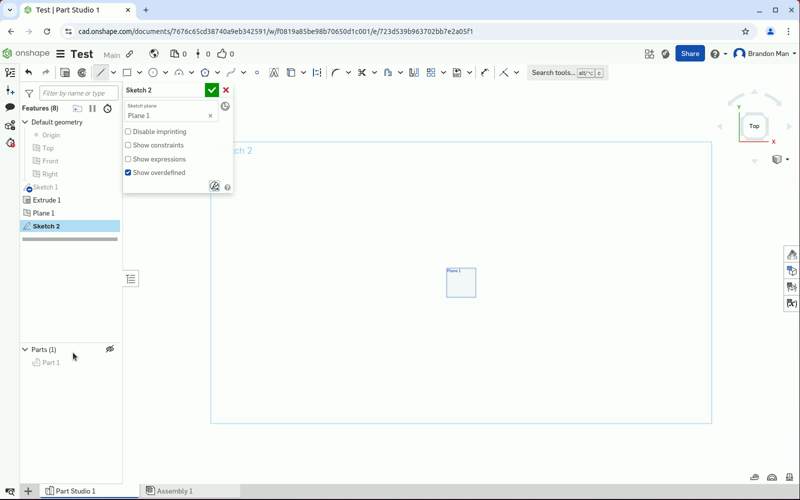
mouse_move(501, 303)
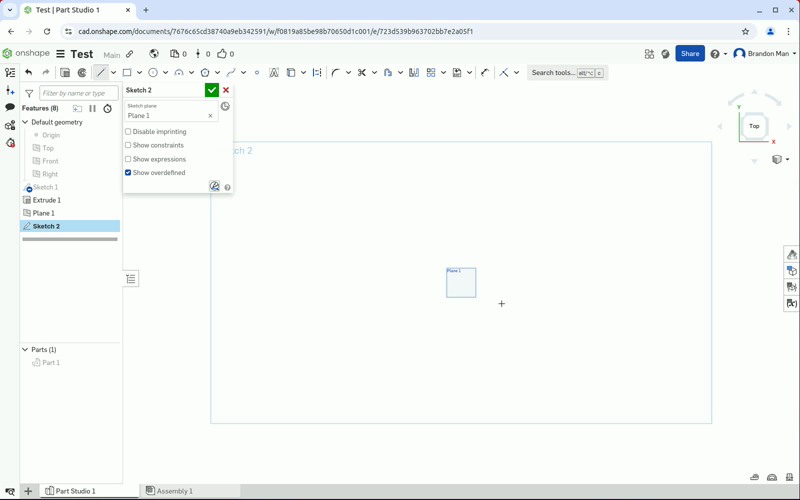
click(501, 303)
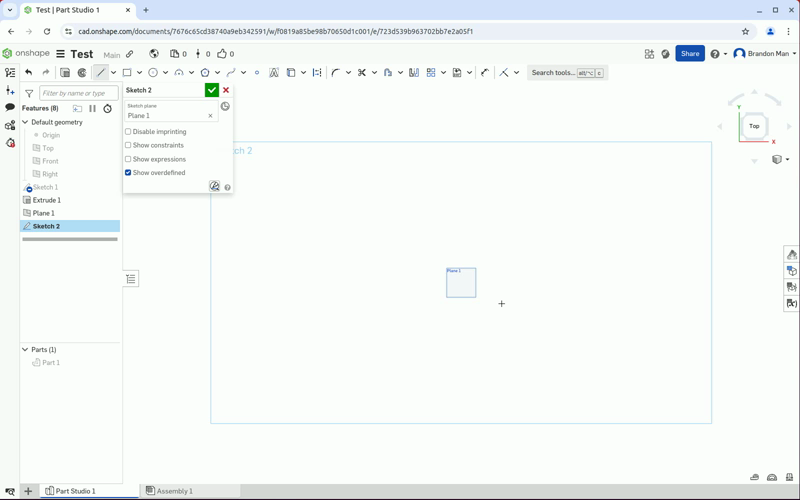
key_up(shift)
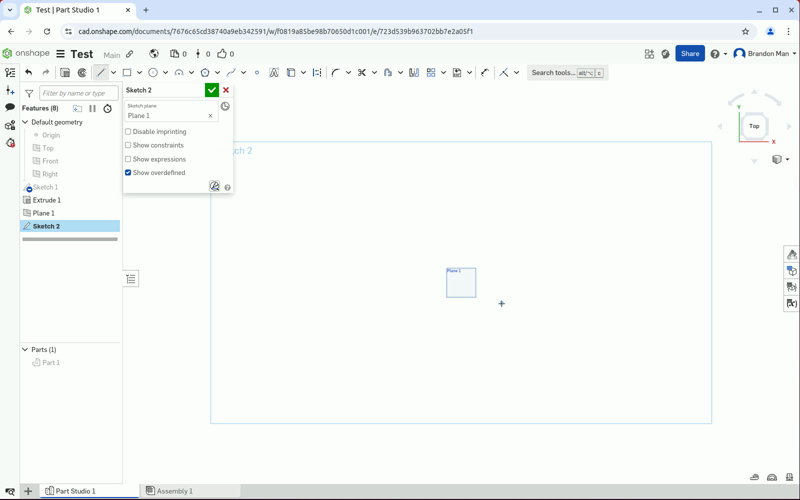
key_down(shift)
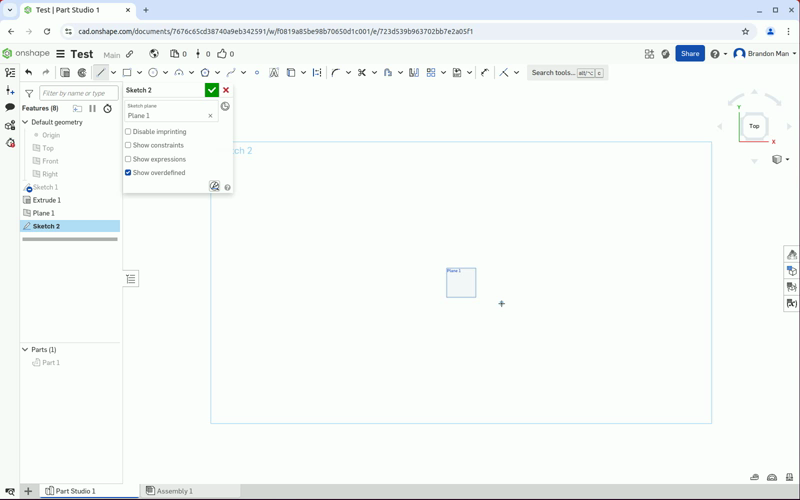
mouse_move(563, 294)
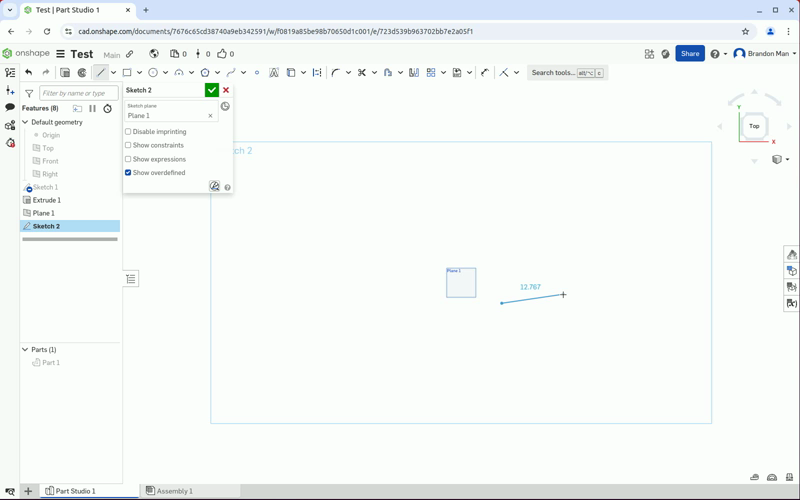
click(563, 294)
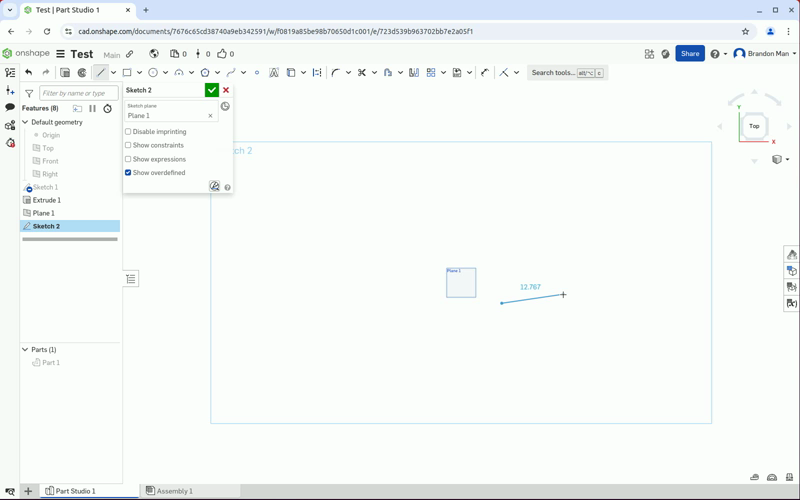
key_up(shift)
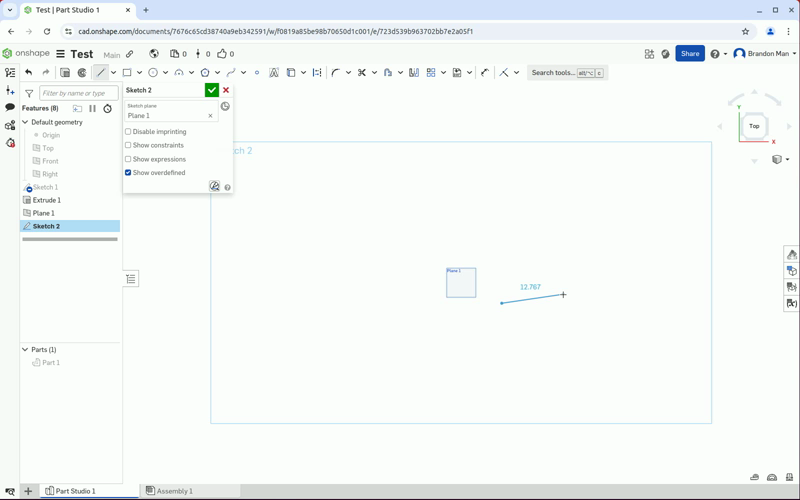
key_down(shift)
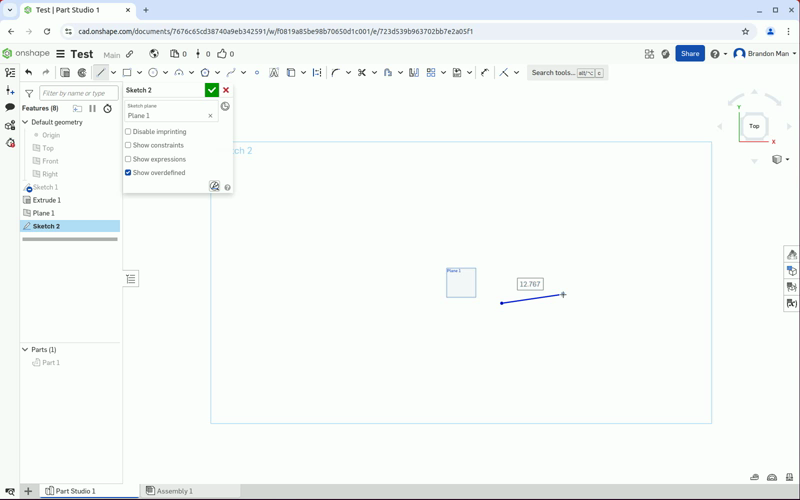
mouse_move(589, 294)
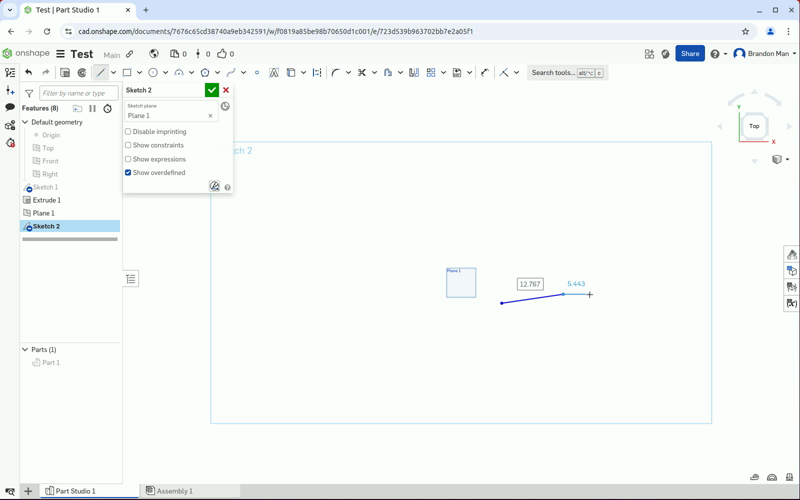
mouse_move(563, 282)
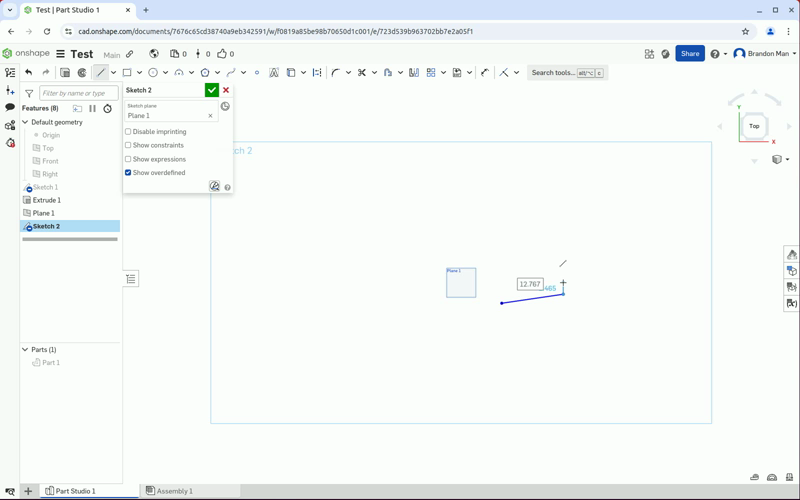
click(563, 282)
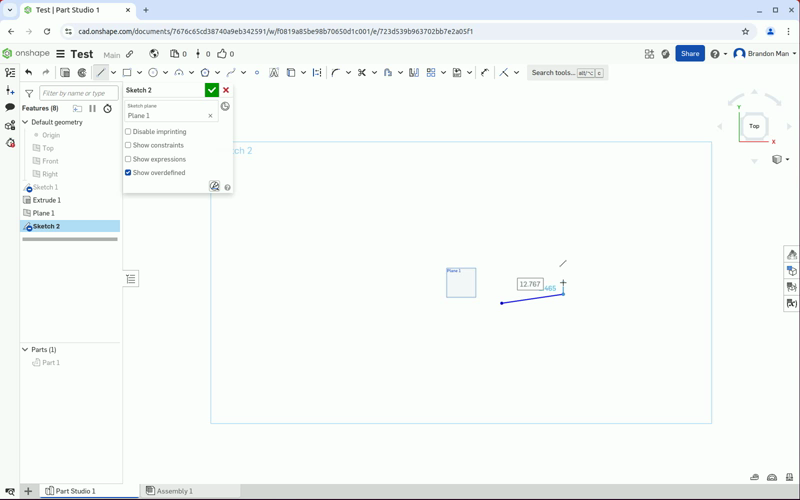
key_up(shift)
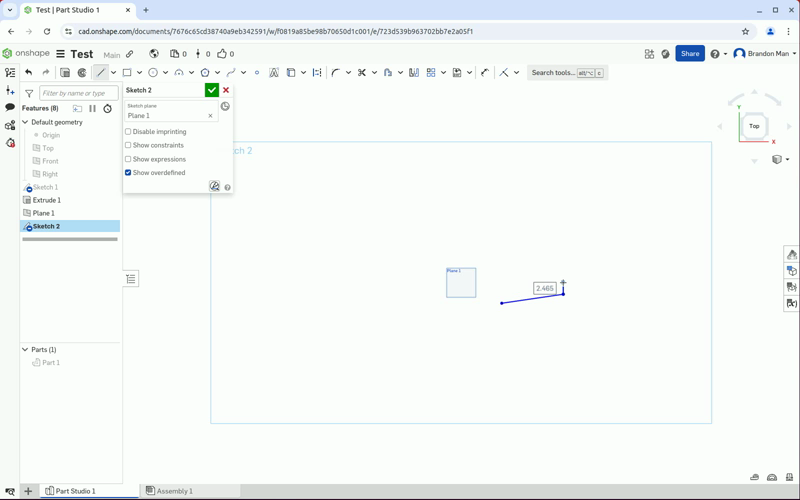
key_down(shift)
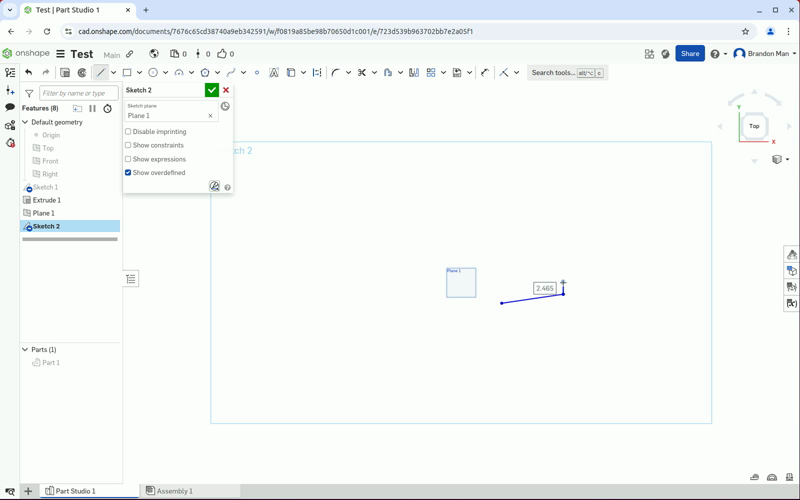
mouse_move(501, 282)
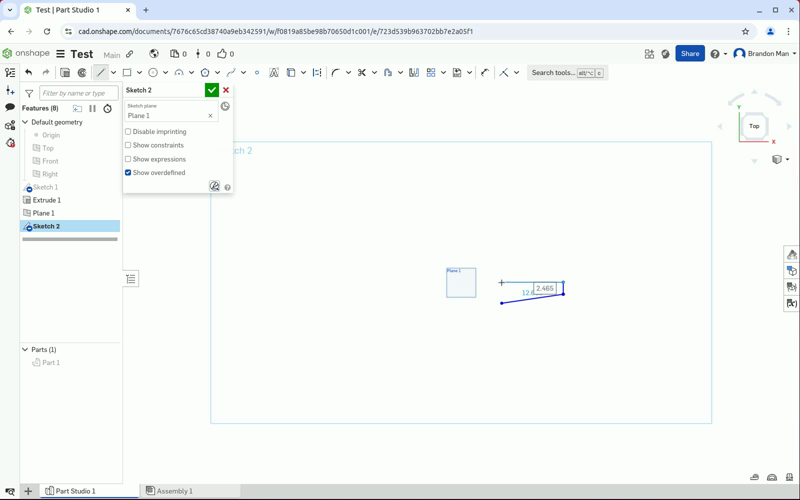
click(501, 282)
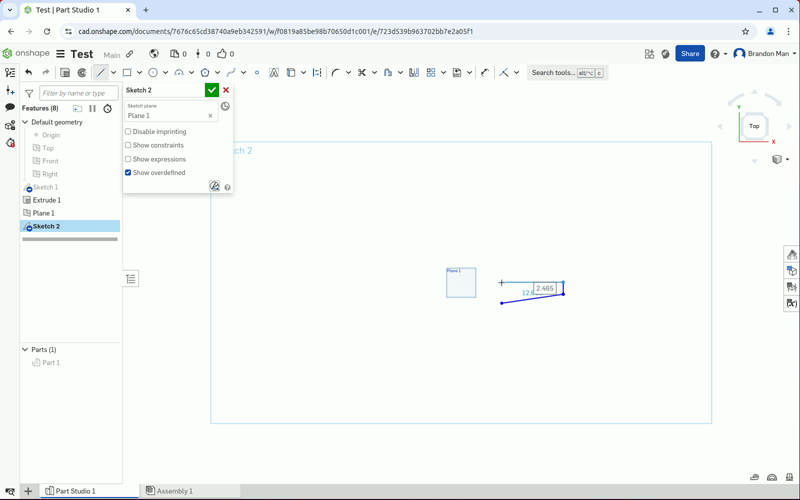
key_up(shift)
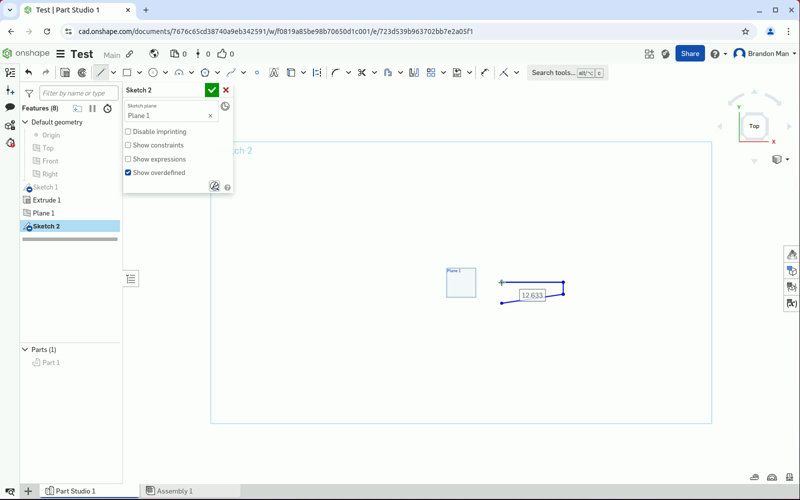
mouse_move(531, 282)
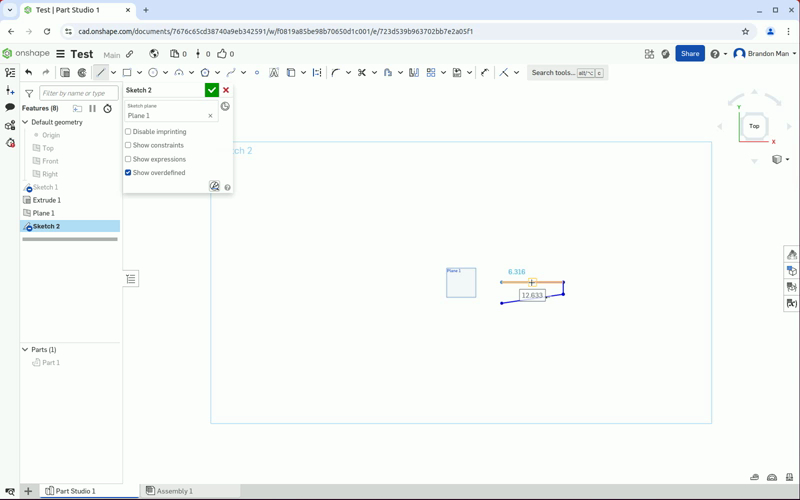
key_down(shift)
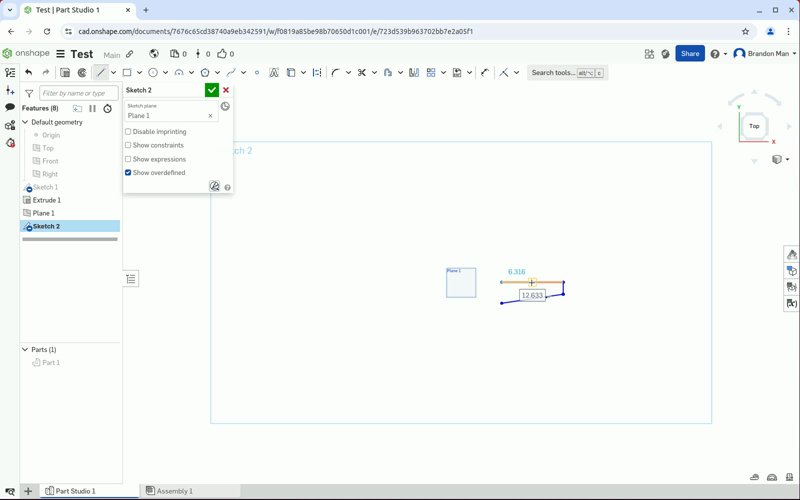
mouse_move(501, 303)
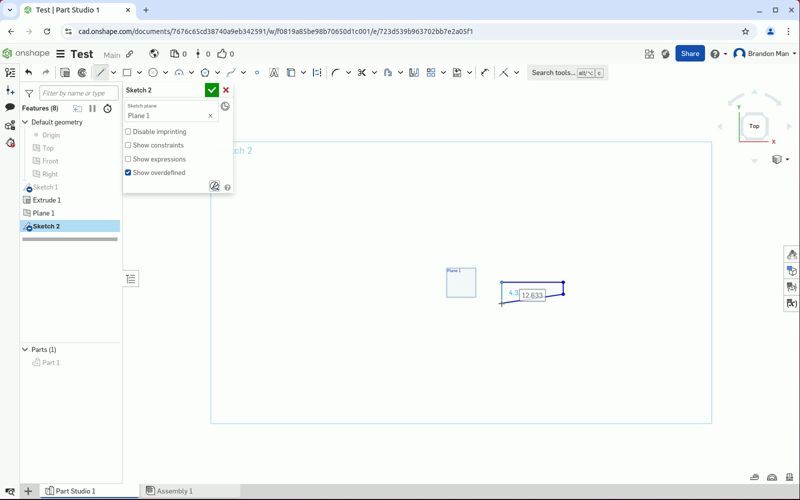
key_up(shift)
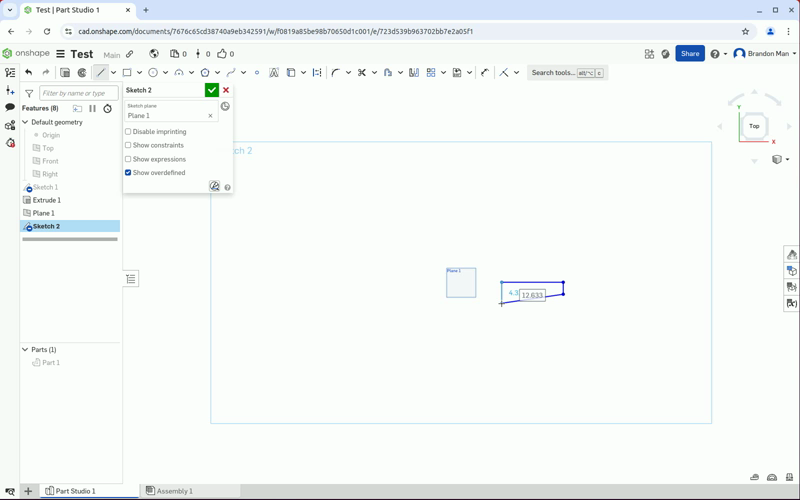
click(501, 303)
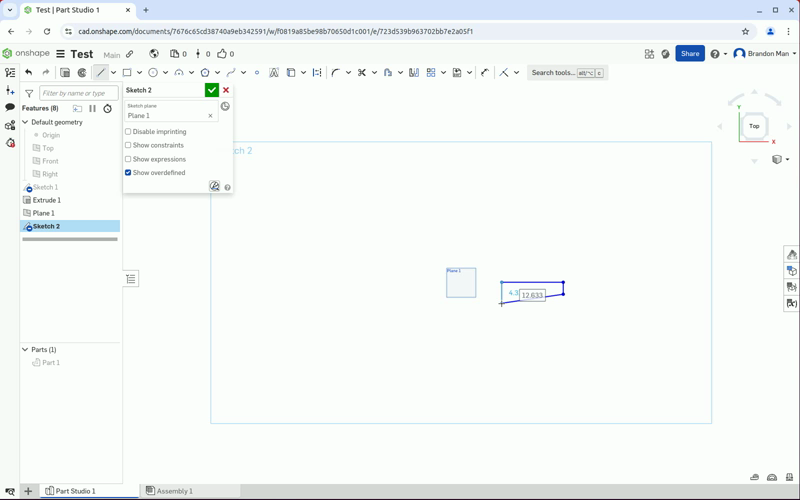
key(esc)
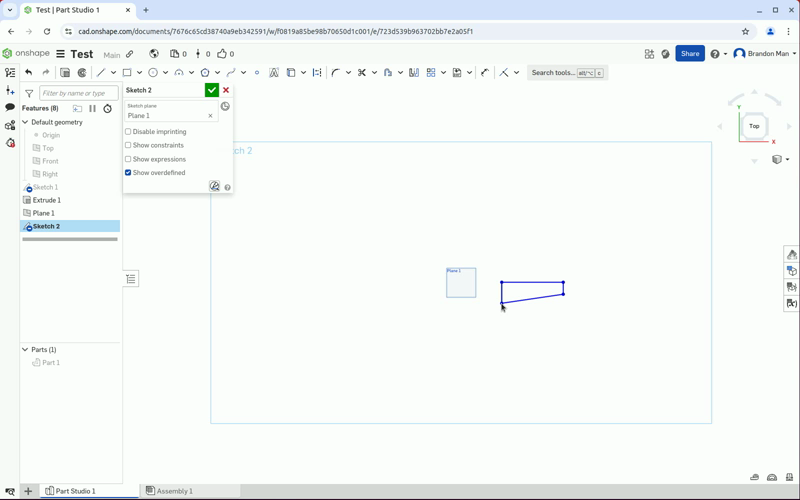
mouse_move(526, 291)
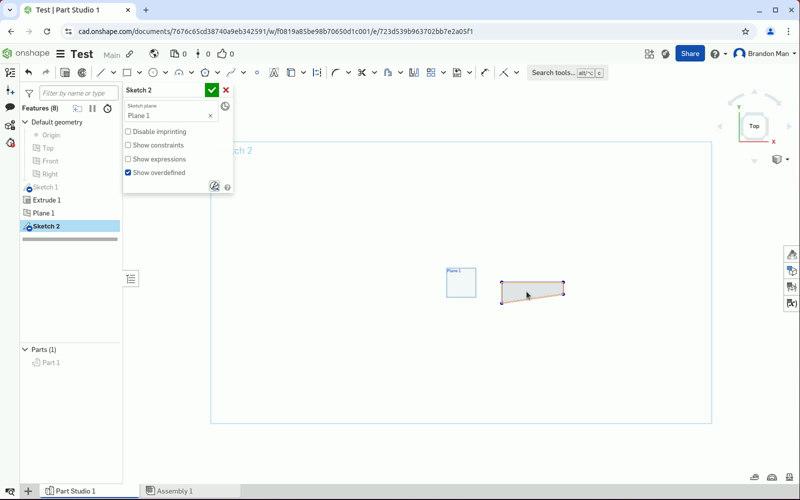
scroll(6)
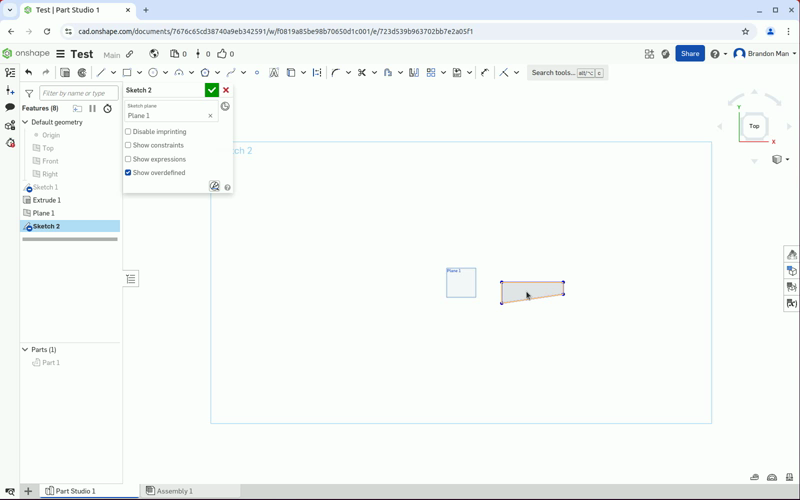
scroll(6)
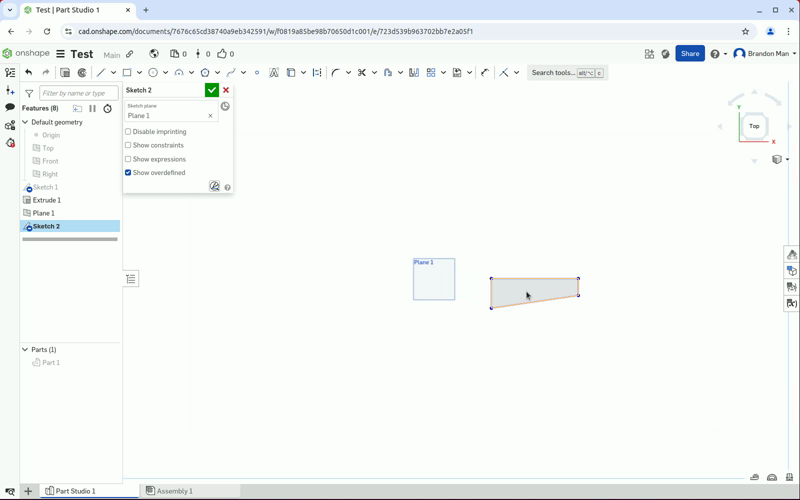
scroll(6)
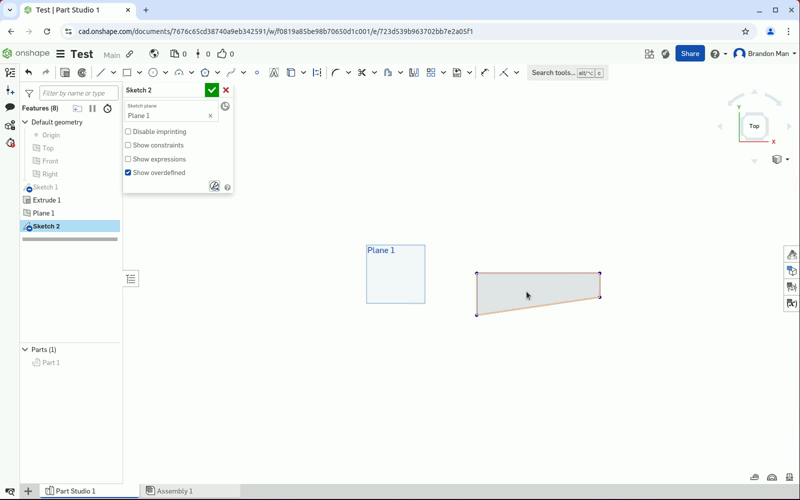
scroll(6)
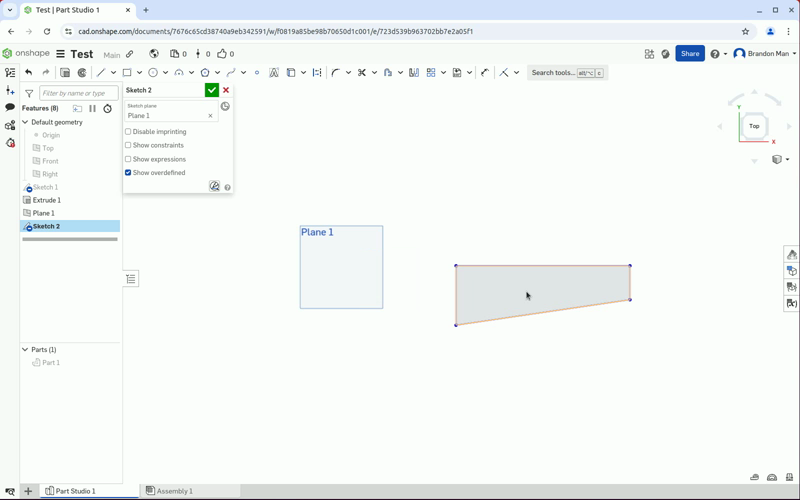
scroll(6)
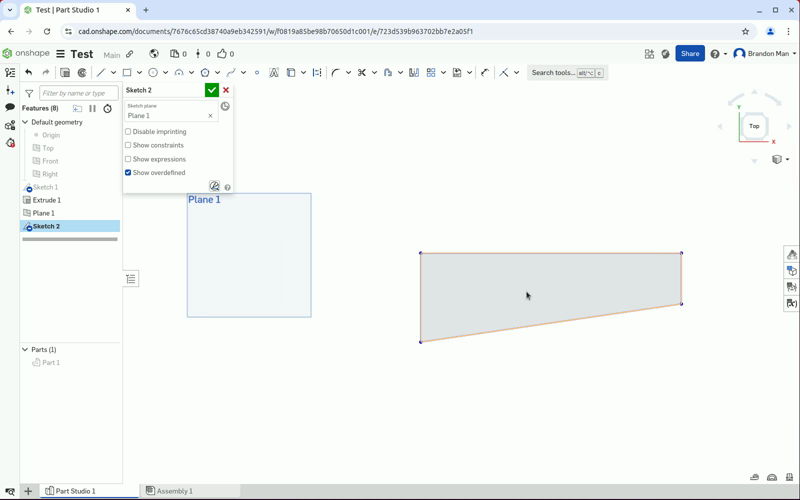
scroll(6)
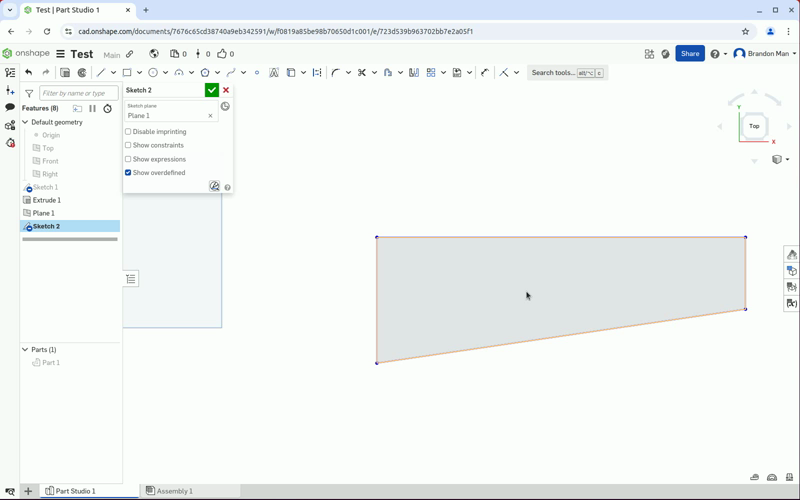
scroll(6)
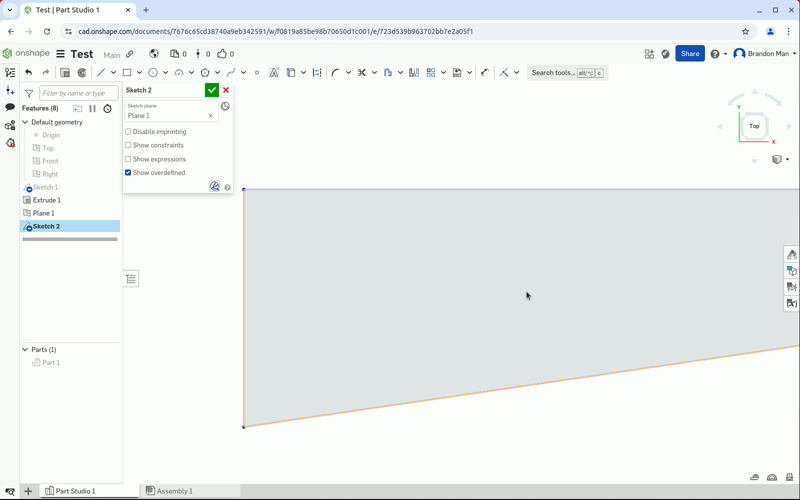
click(526, 291)
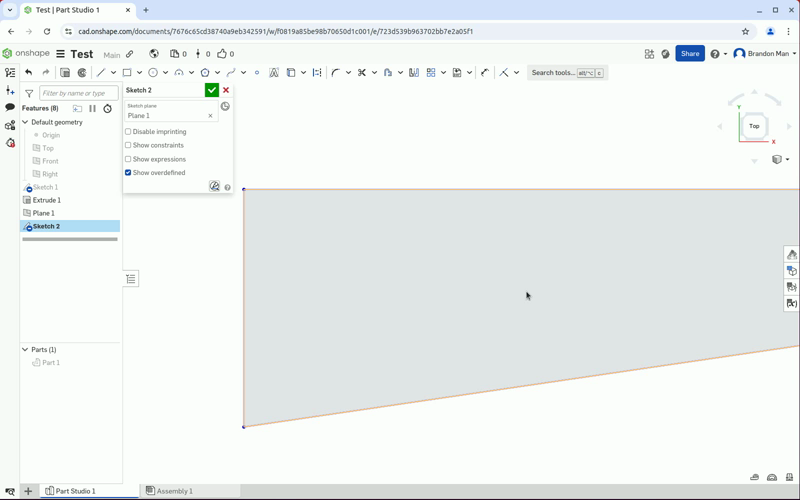
scroll(-6)
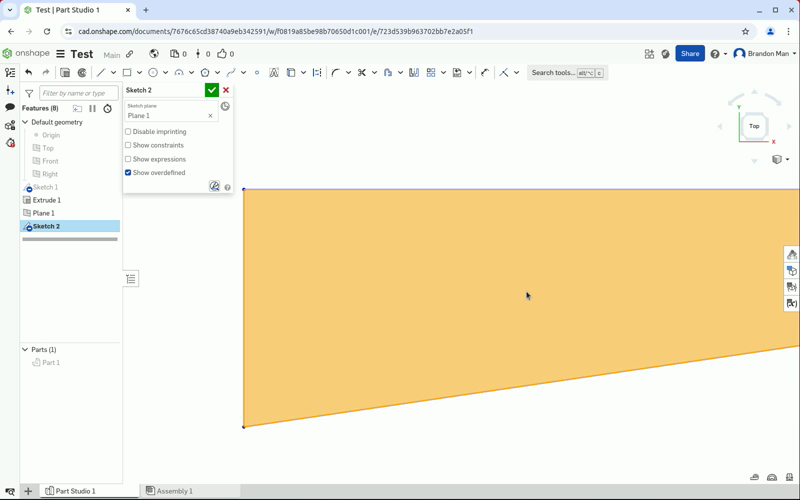
scroll(-6)
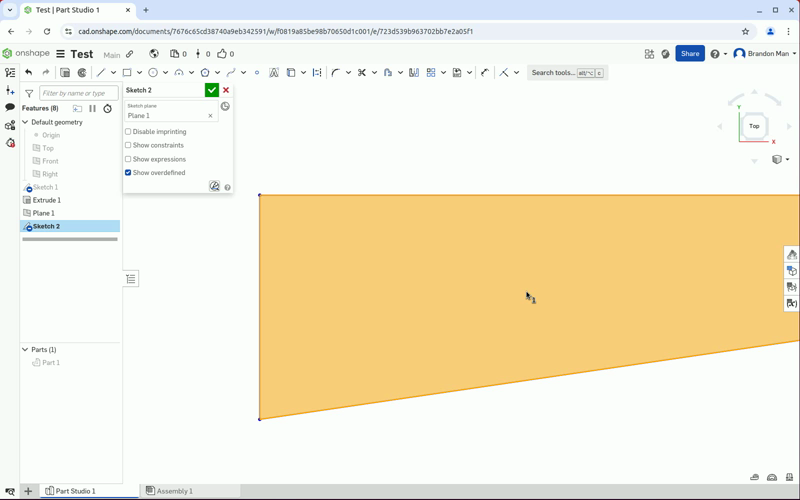
scroll(-6)
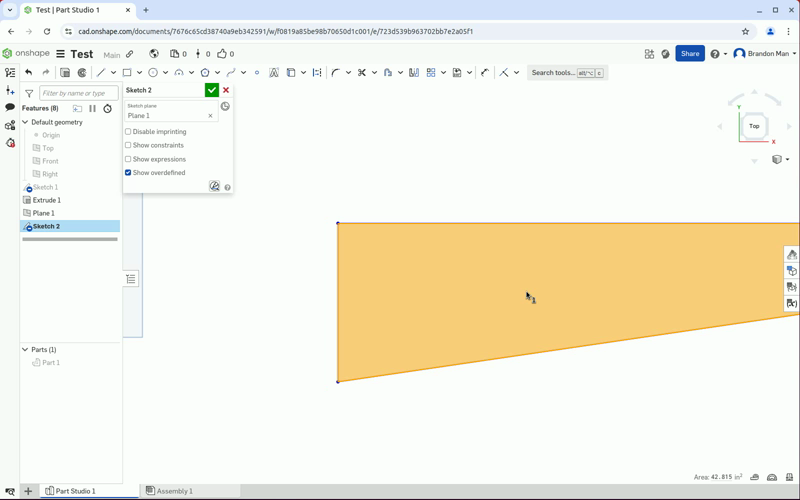
scroll(-6)
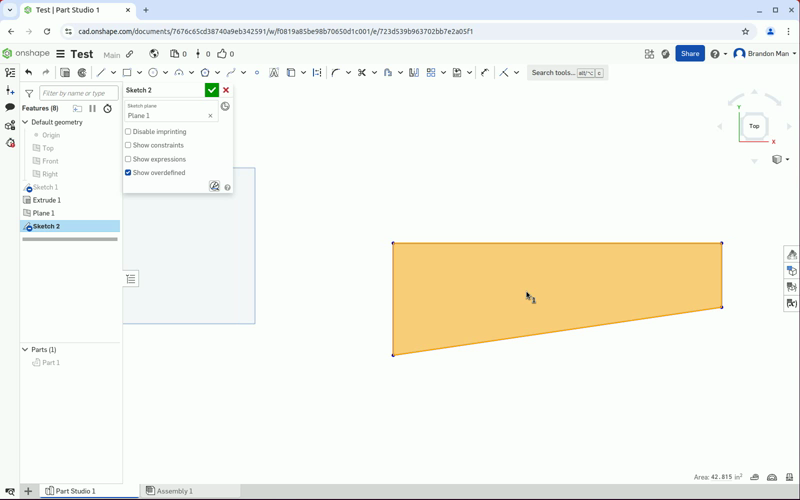
scroll(-6)
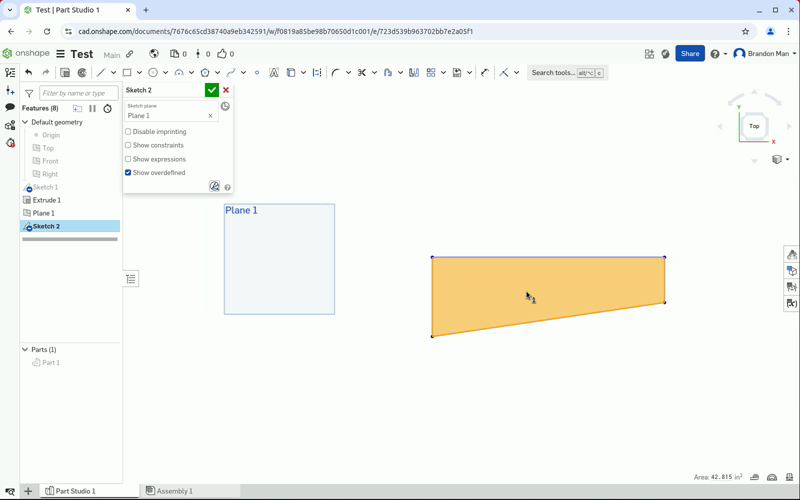
scroll(-6)
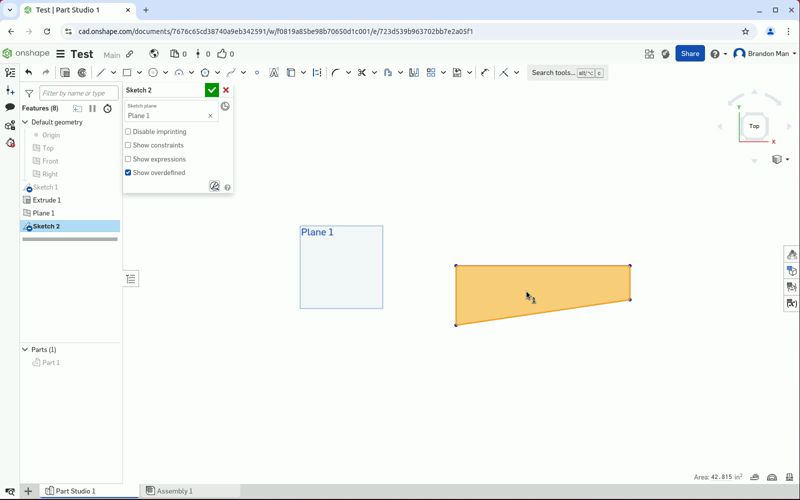
scroll(-6)
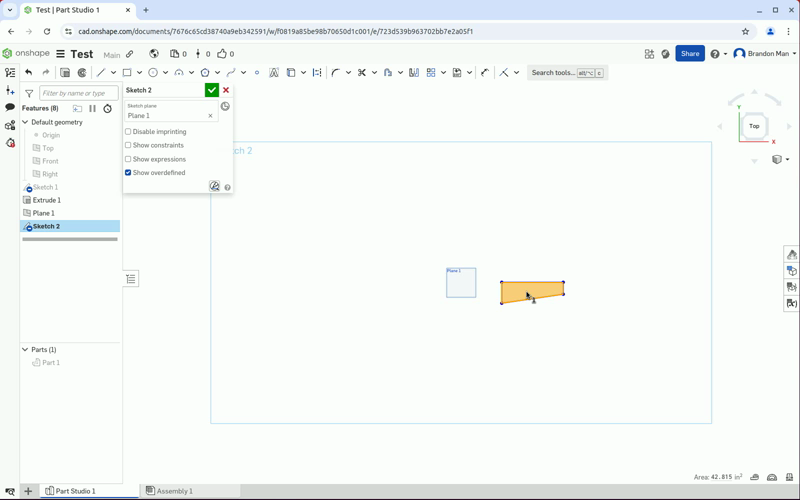
mouse_move(73, 352)
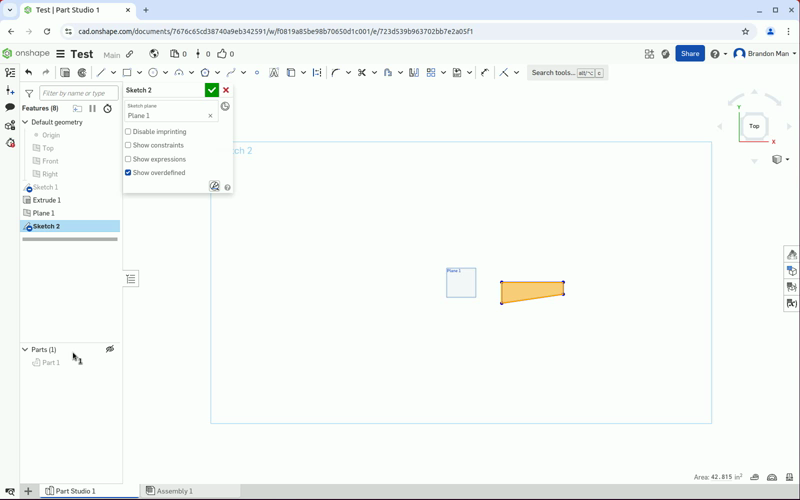
key(shift+y)
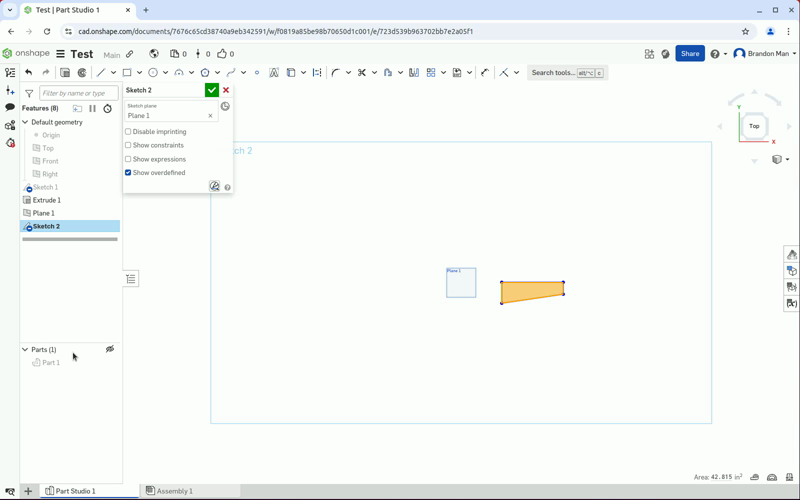
key(shift+e)
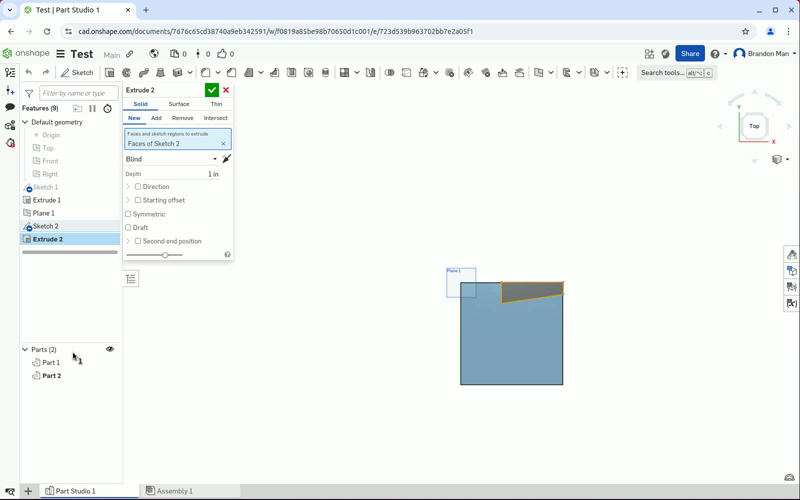
mouse_move(143, 106)
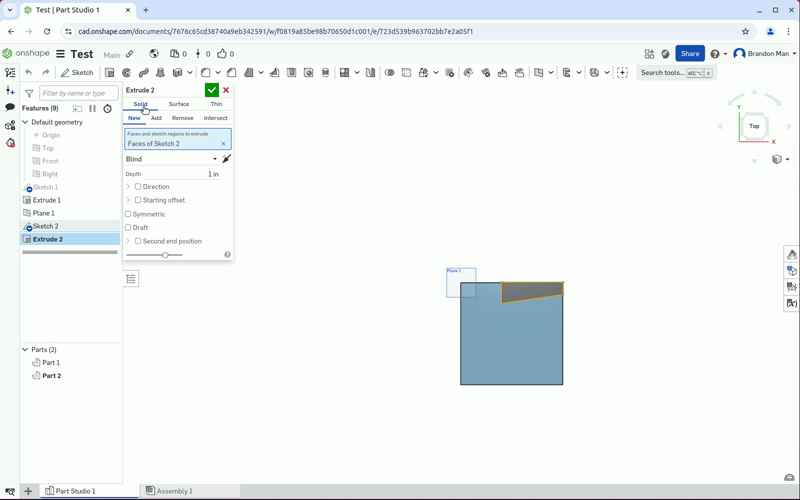
click(143, 106)
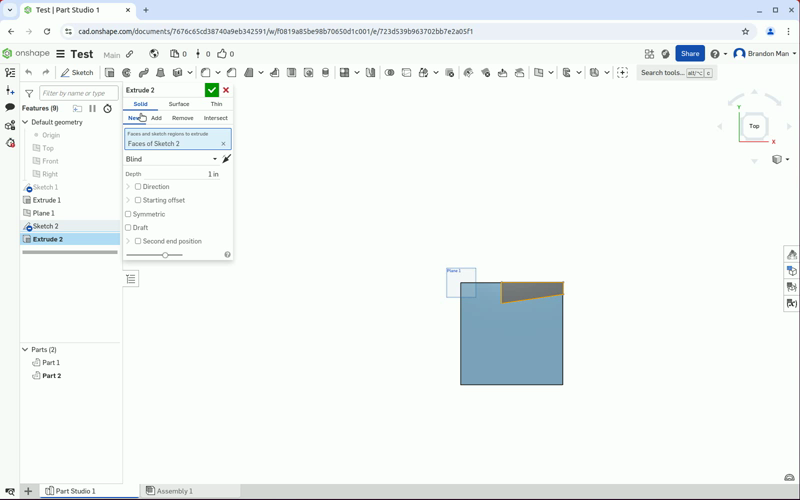
mouse_move(137, 120)
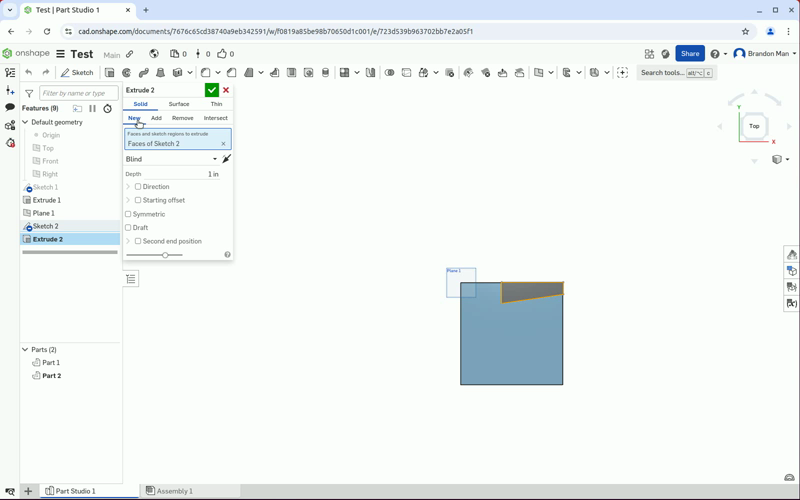
click(137, 120)
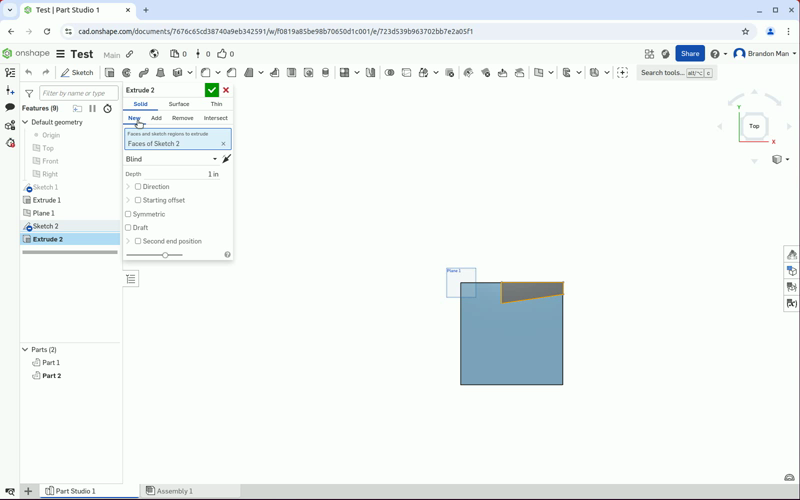
key(tab, 4)
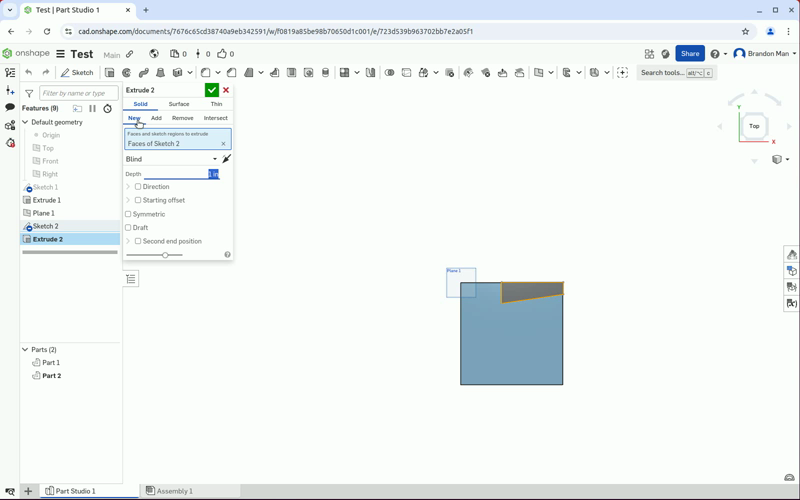
text(3.129)
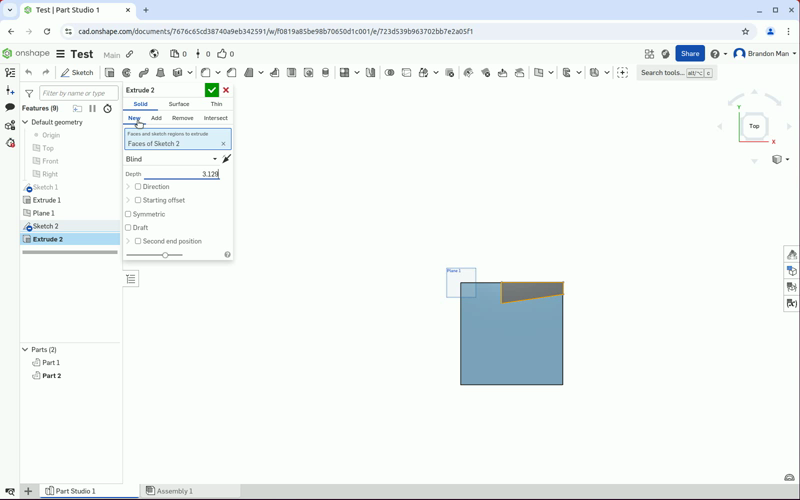
key(enter)
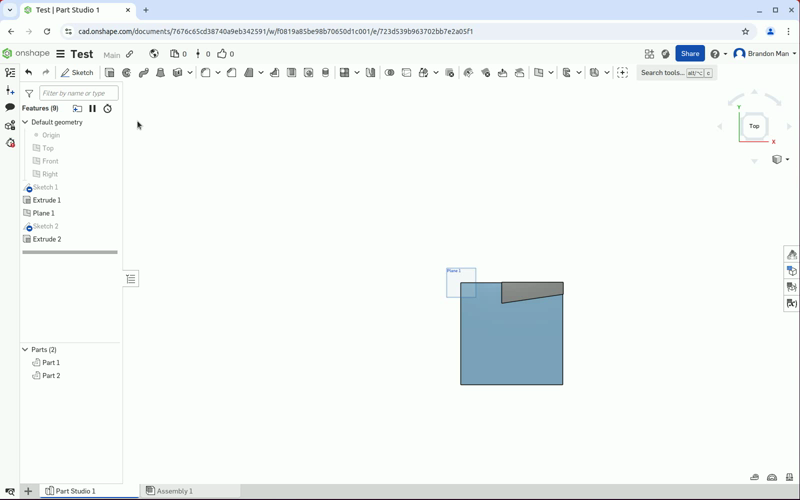
key(shift+h)
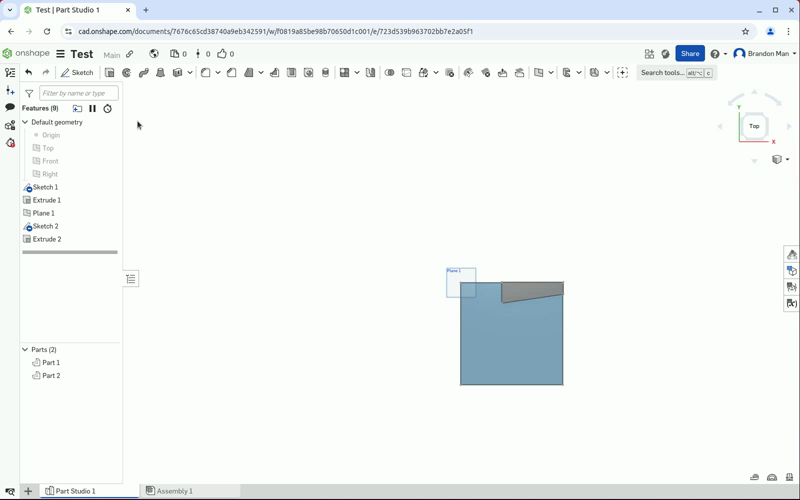
key(shift+h)
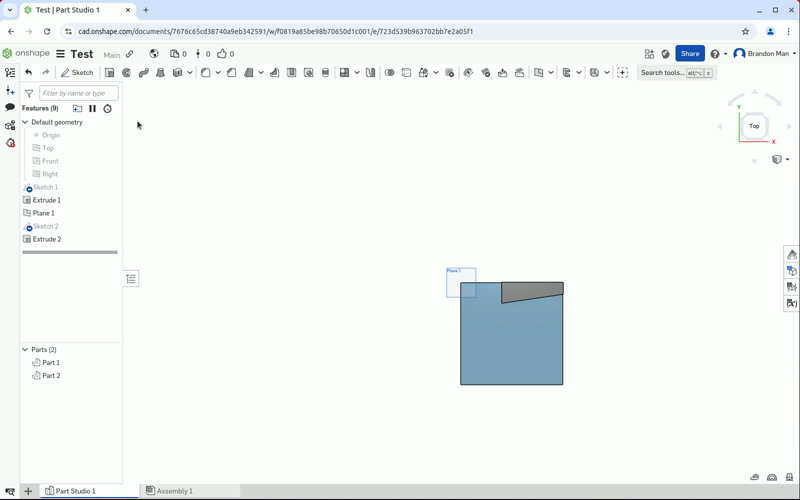
mouse_move(73, 189)
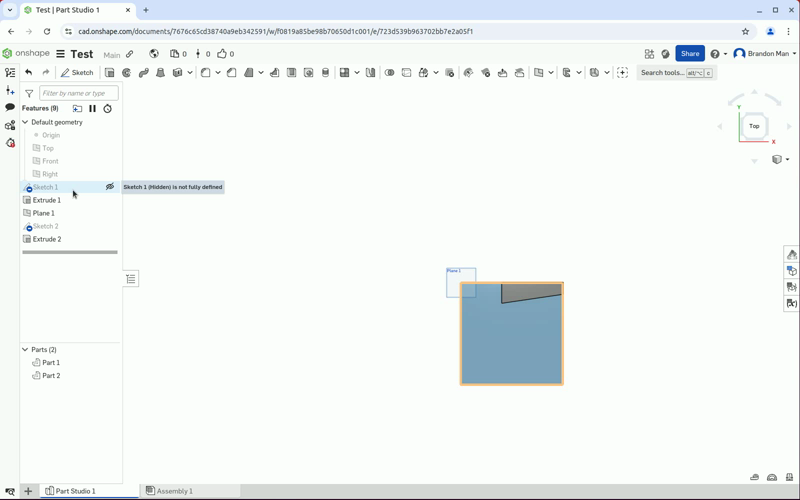
click(73, 189)
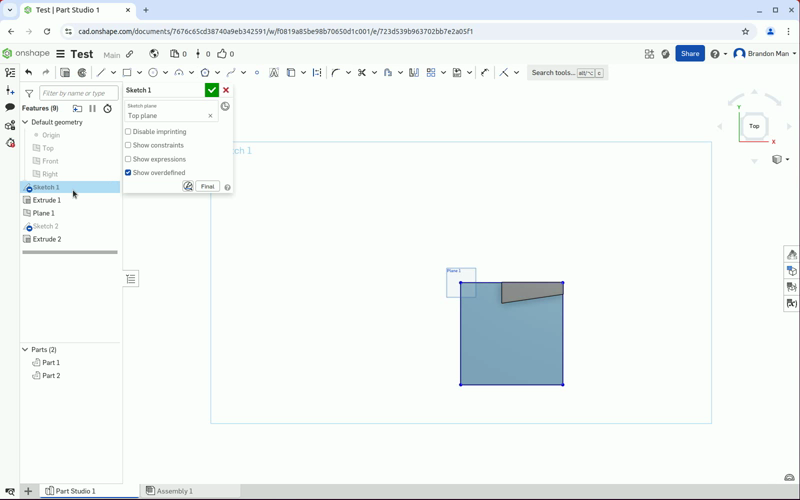
mouse_move(229, 92)
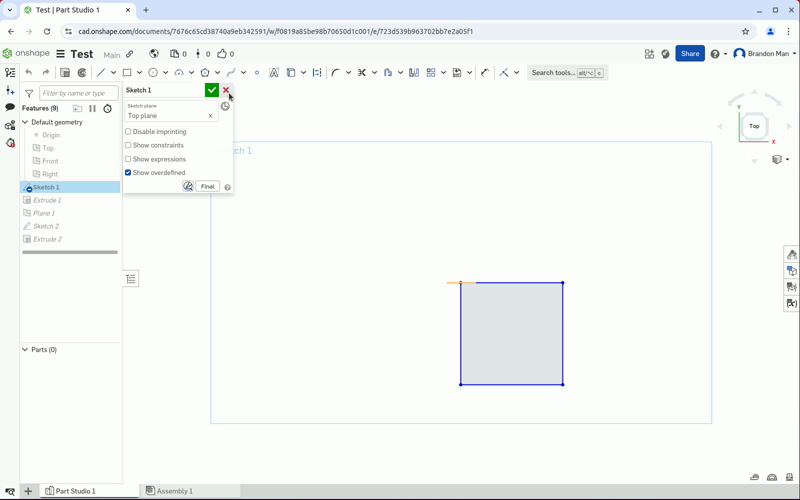
click(229, 92)
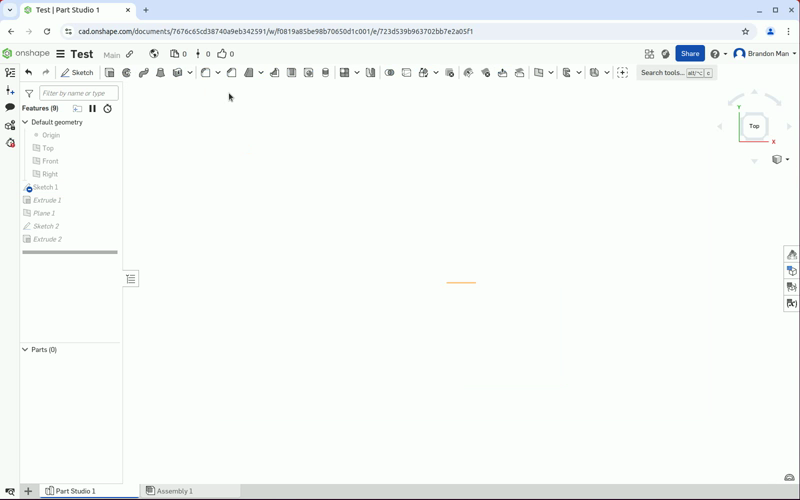
key(shift+s)
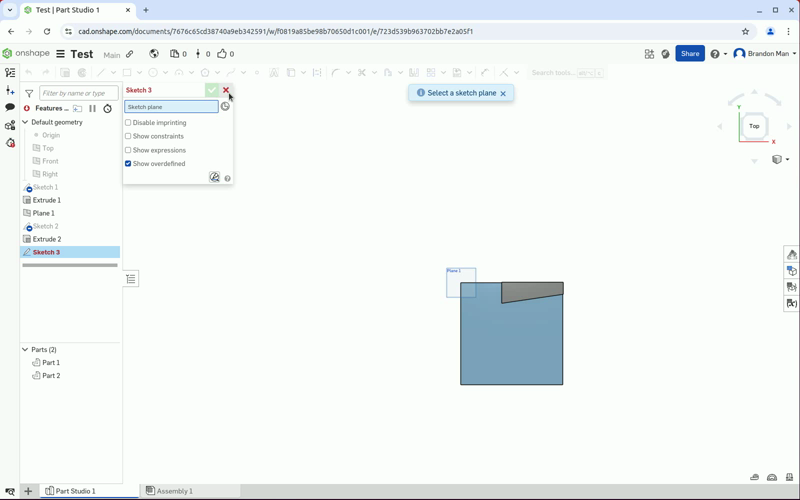
mouse_move(73, 215)
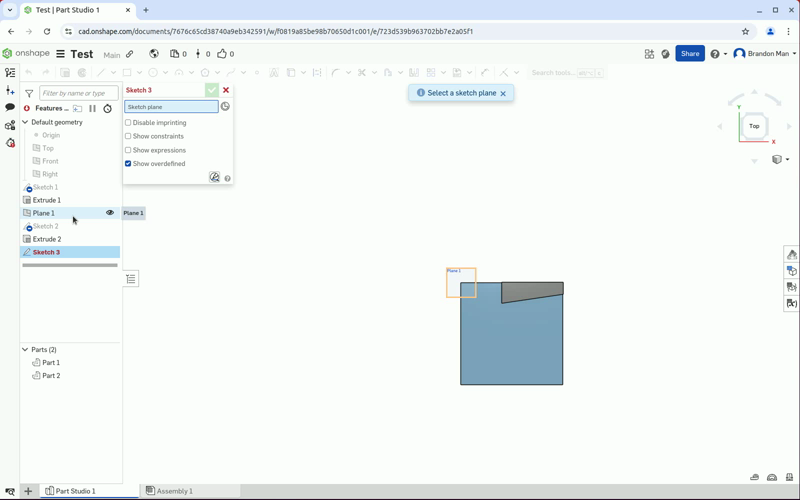
click(73, 215)
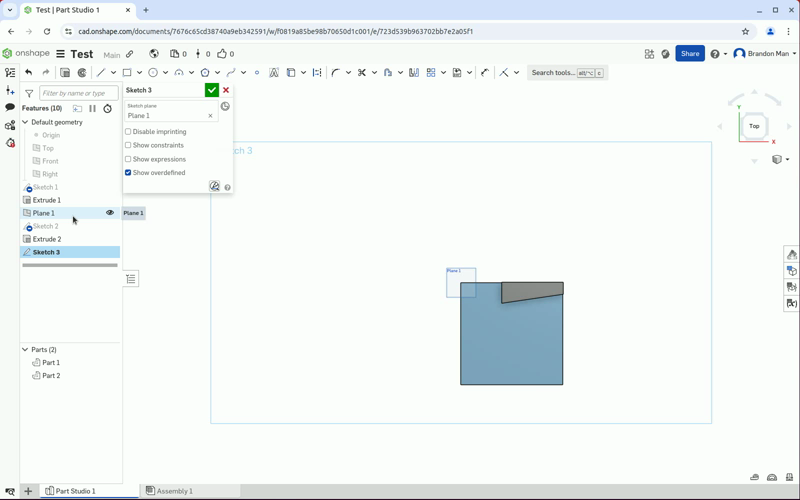
mouse_move(73, 352)
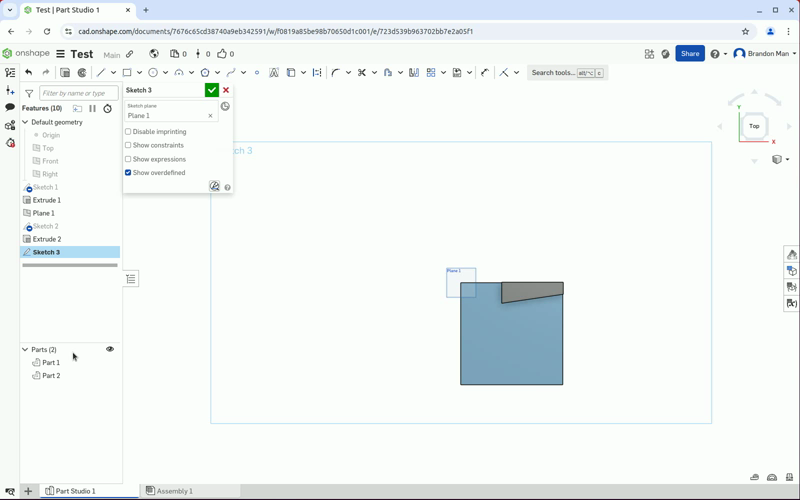
key(y)
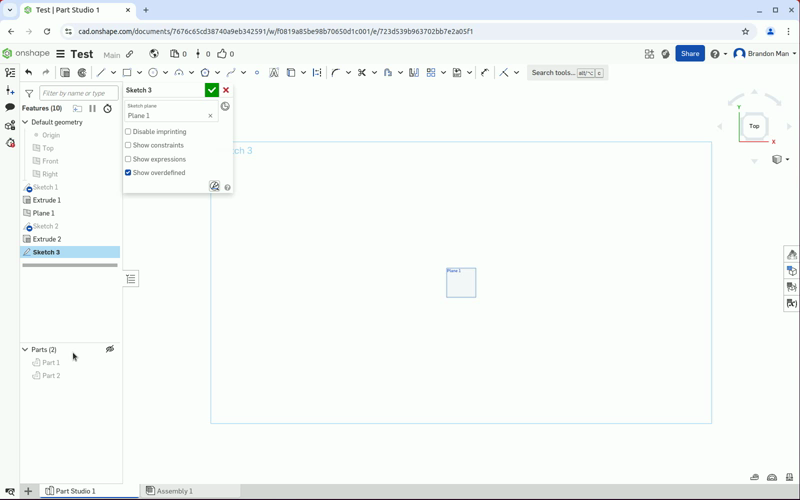
key(l)
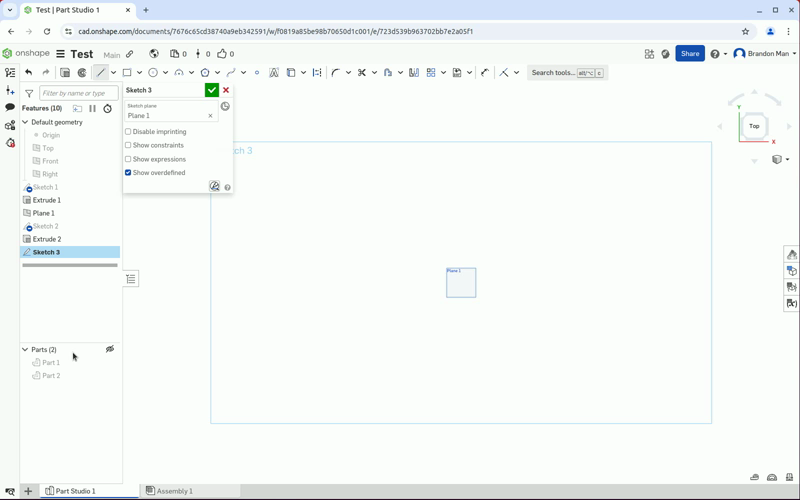
key_down(shift)
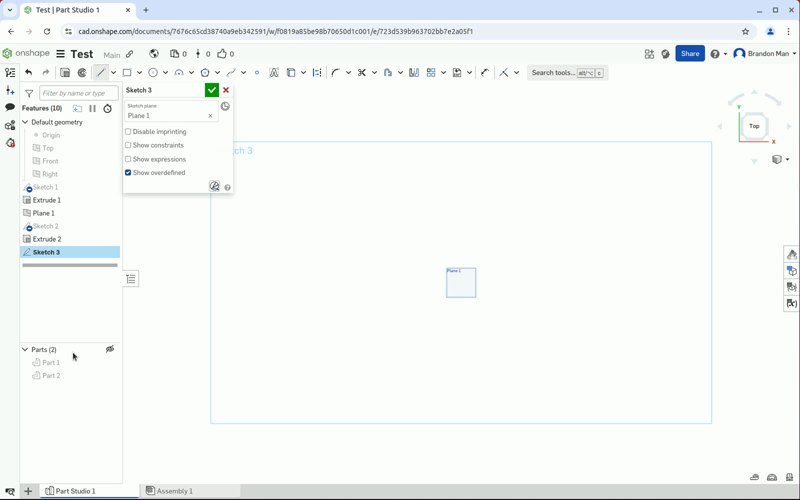
mouse_move(460, 384)
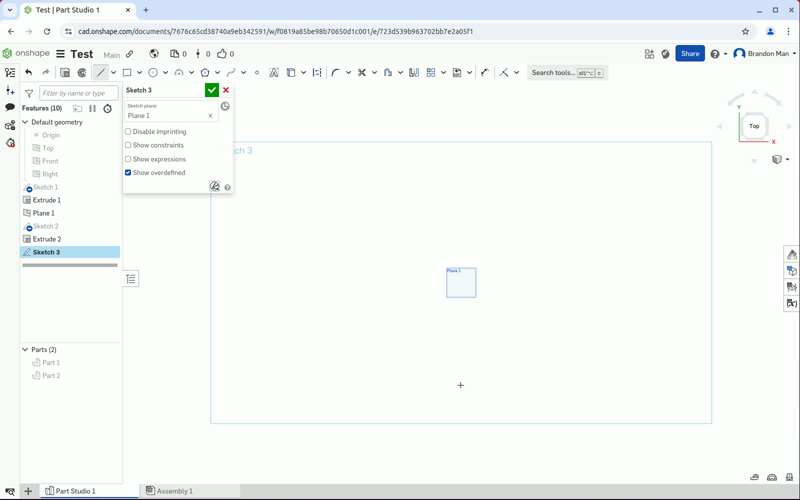
click(460, 384)
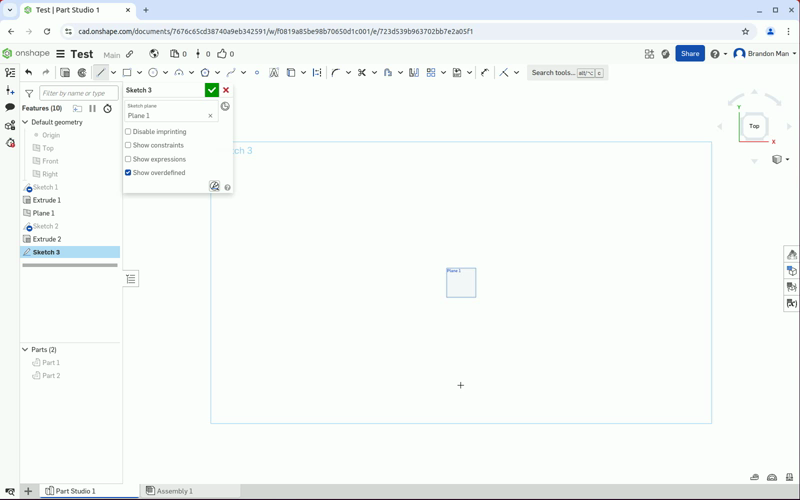
key_up(shift)
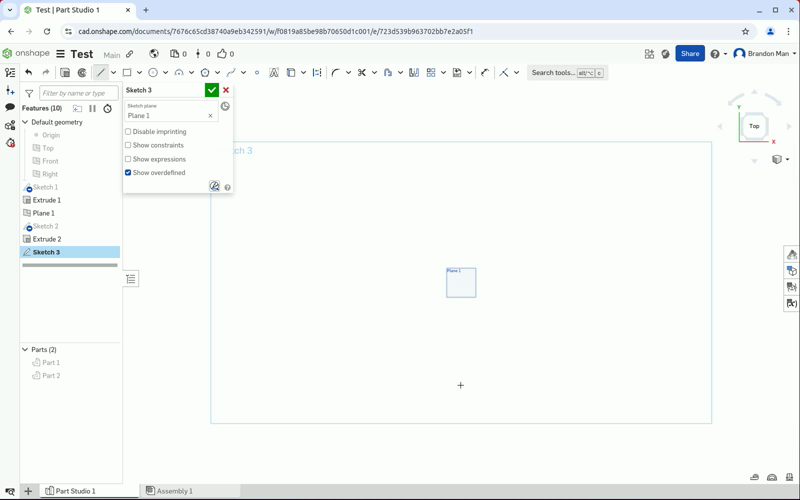
key_down(shift)
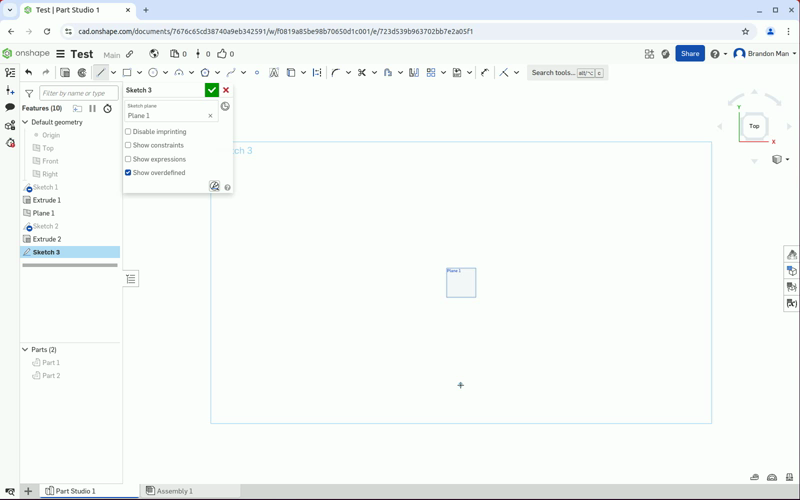
mouse_move(490, 384)
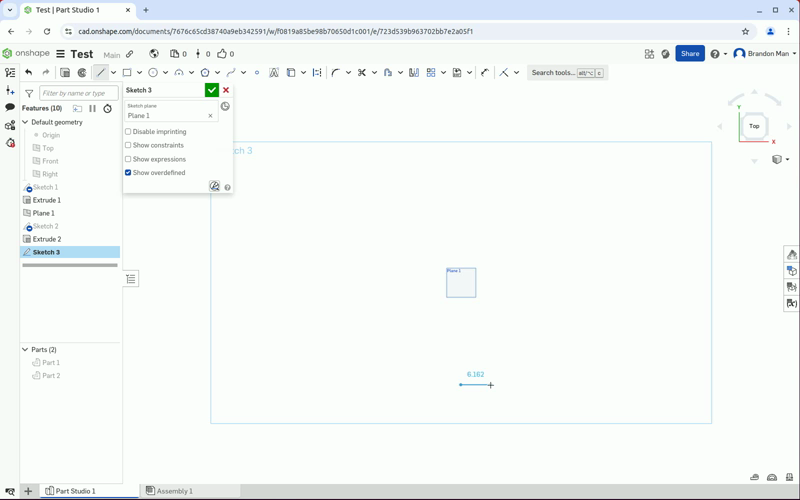
mouse_move(472, 384)
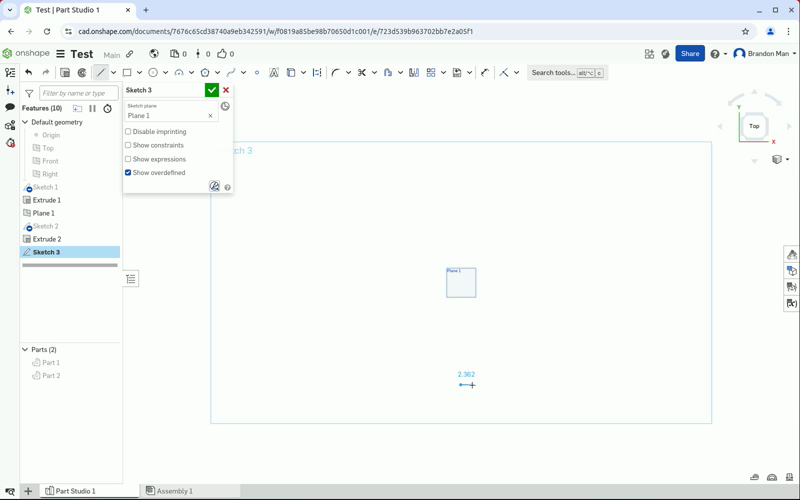
click(472, 384)
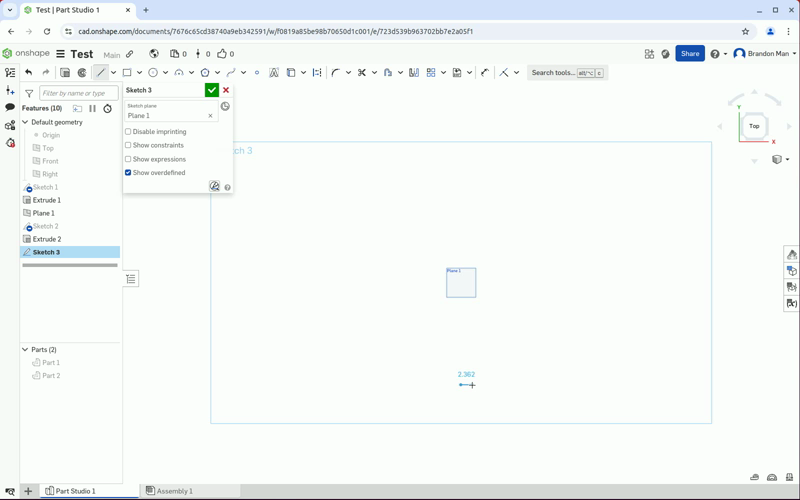
key_up(shift)
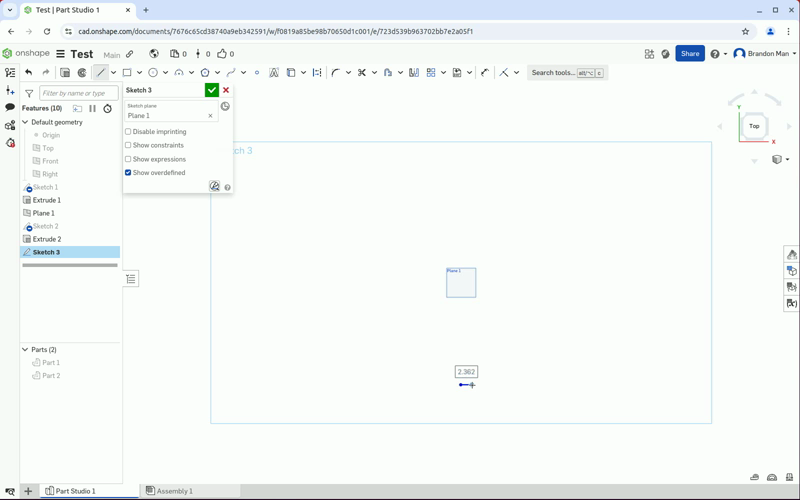
key_down(shift)
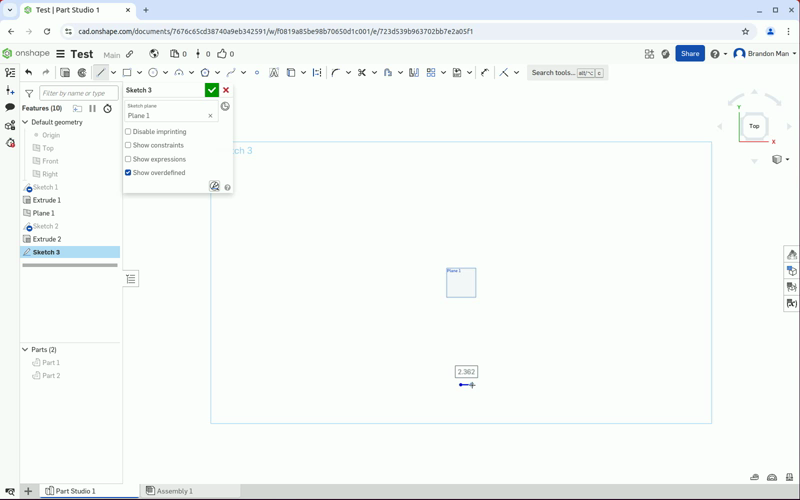
mouse_move(481, 323)
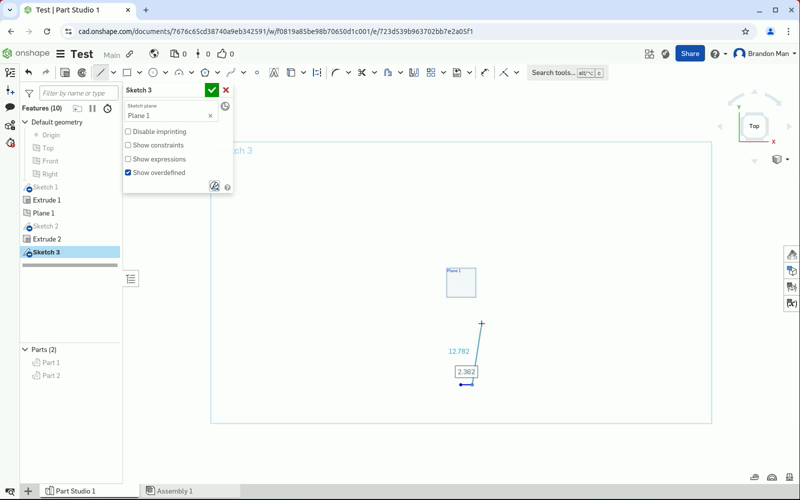
click(481, 323)
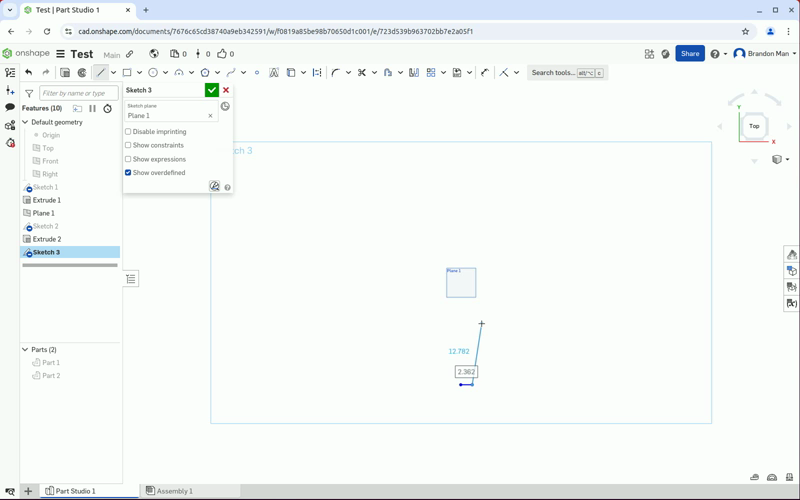
key_up(shift)
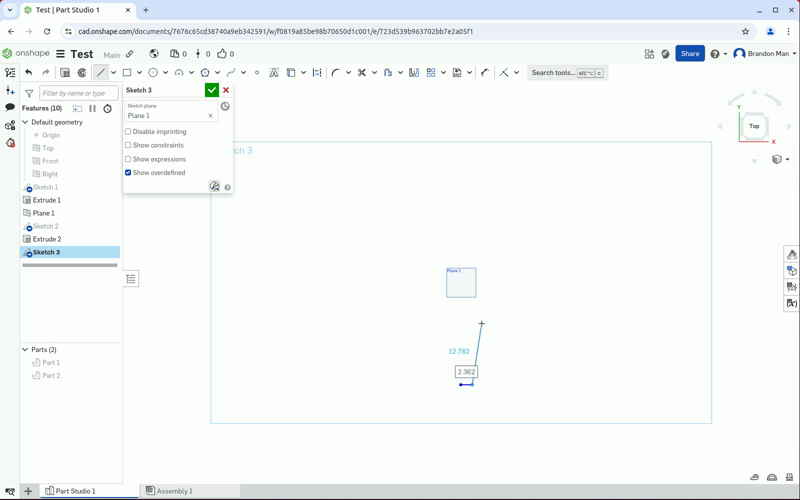
key_down(shift)
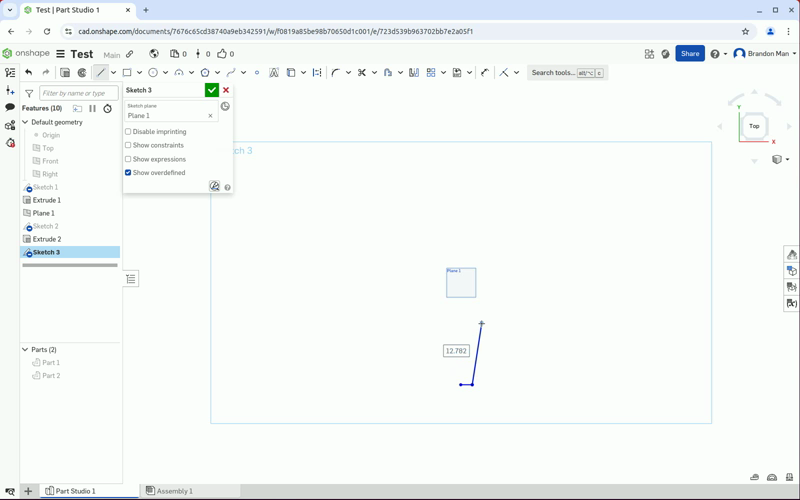
mouse_move(511, 323)
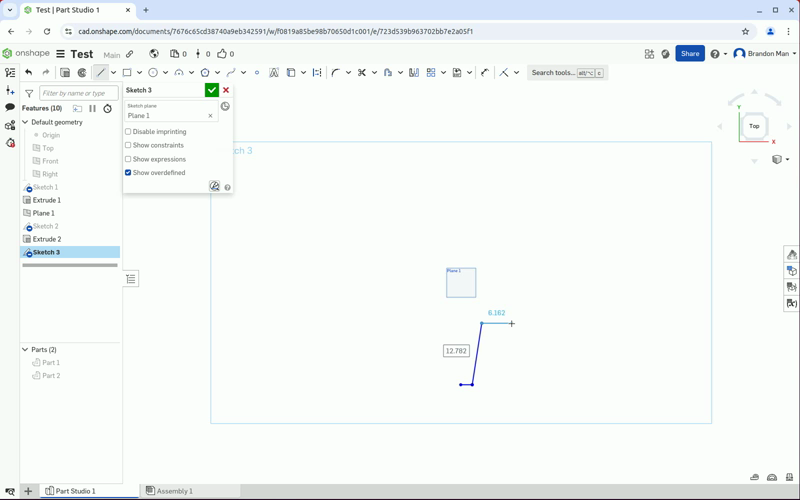
mouse_move(460, 323)
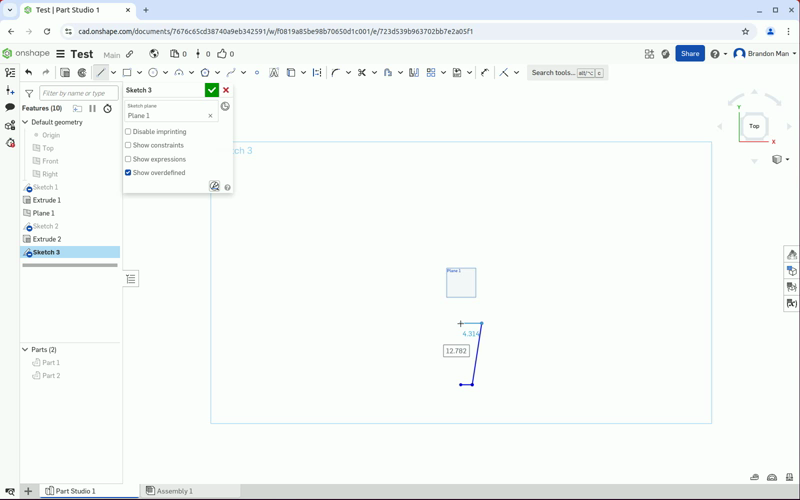
click(460, 323)
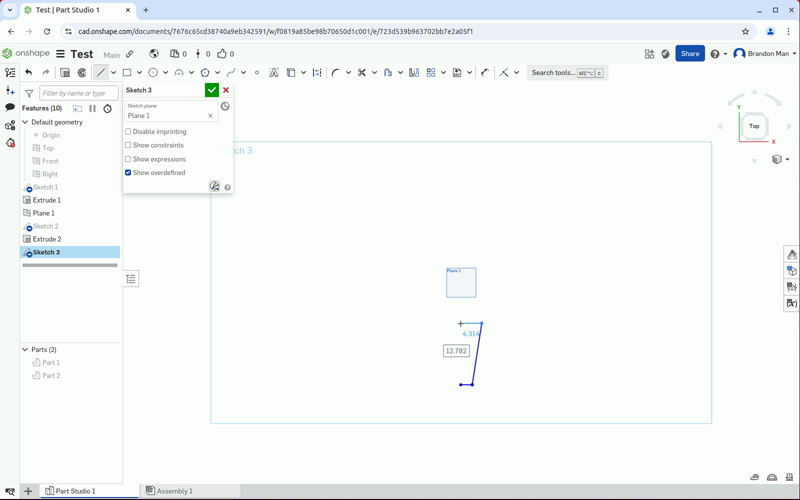
key_up(shift)
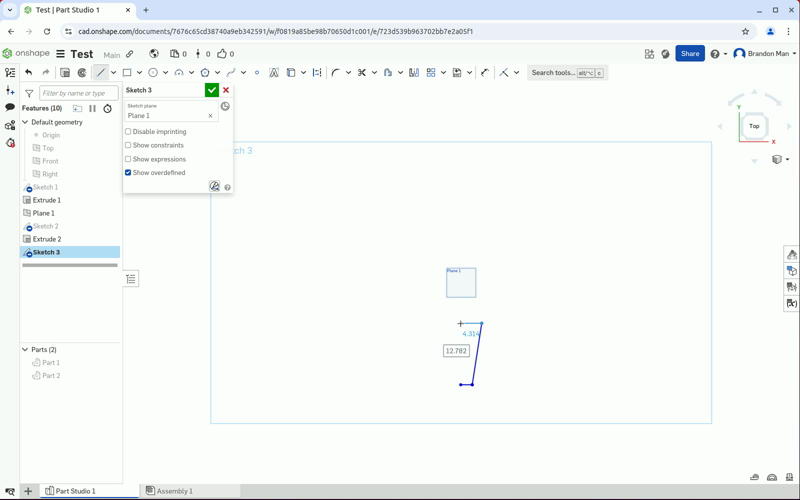
key_down(shift)
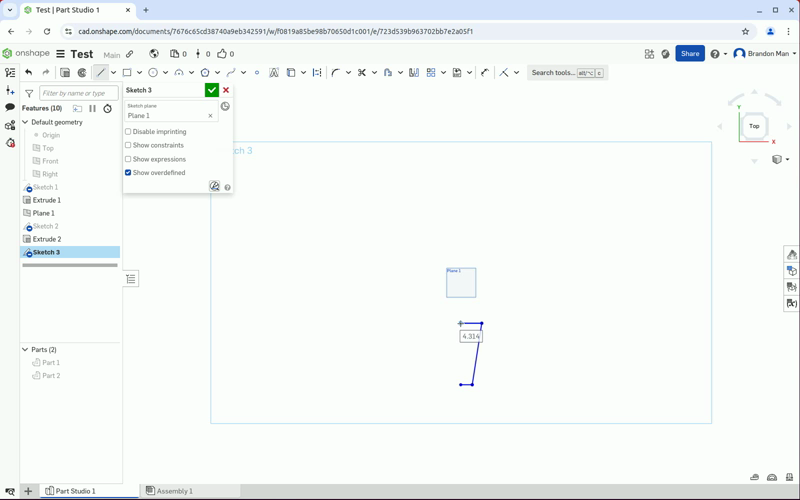
mouse_move(460, 384)
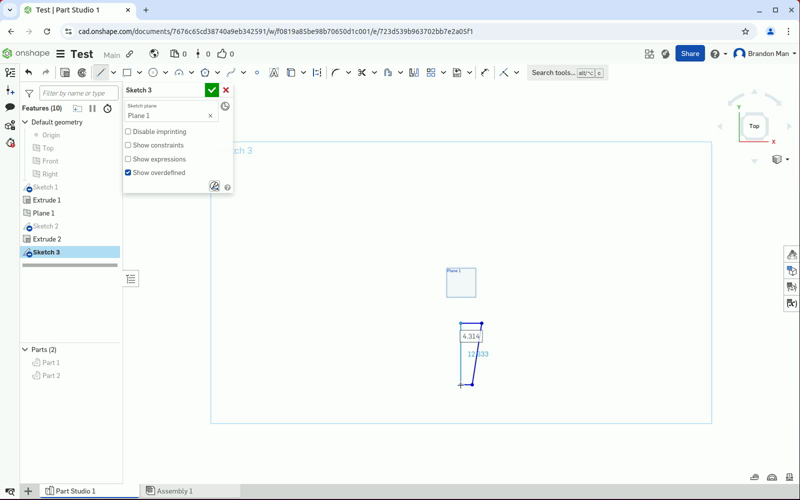
key_up(shift)
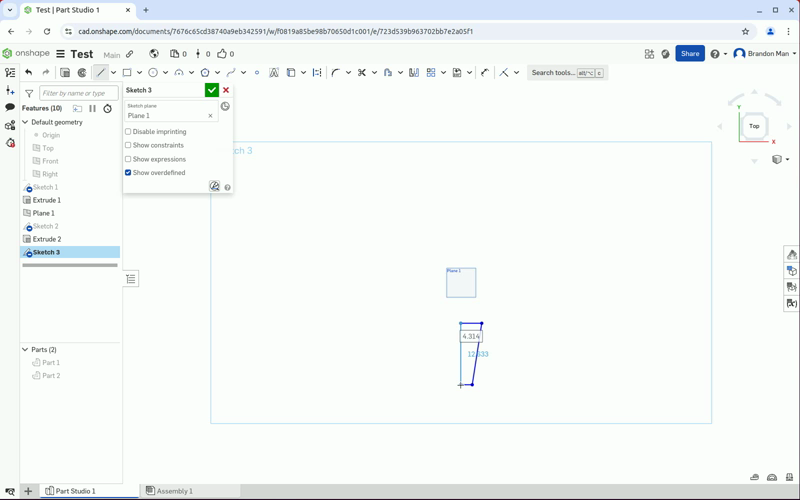
click(460, 384)
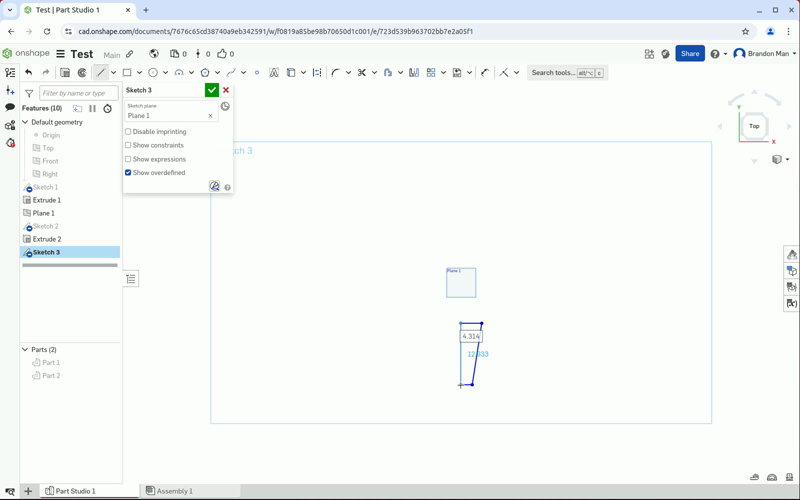
key(esc)
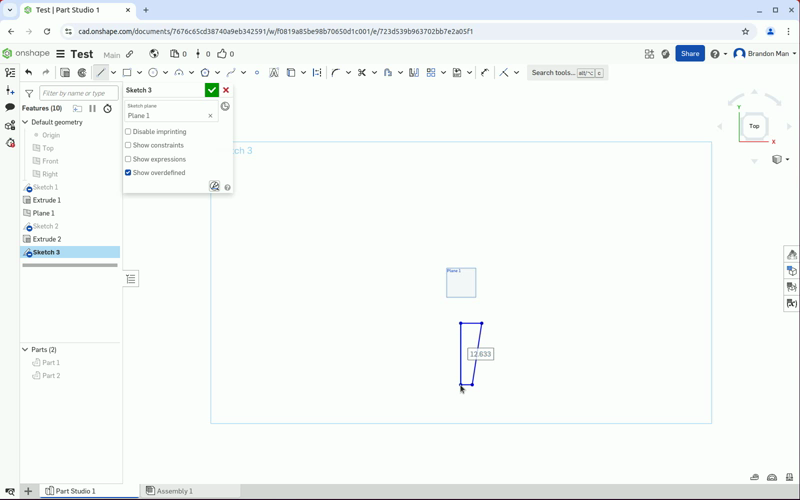
mouse_move(475, 340)
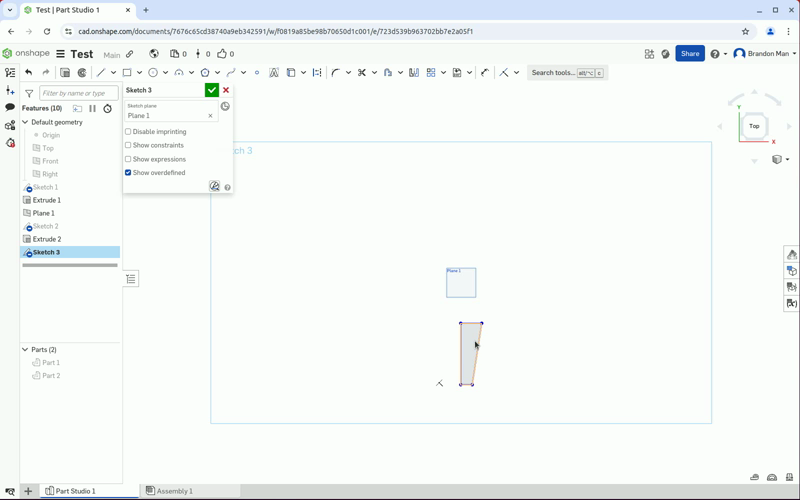
scroll(6)
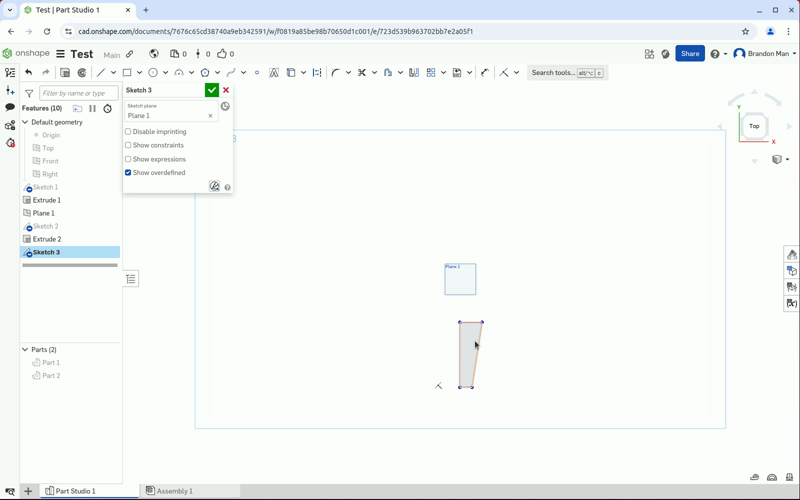
scroll(6)
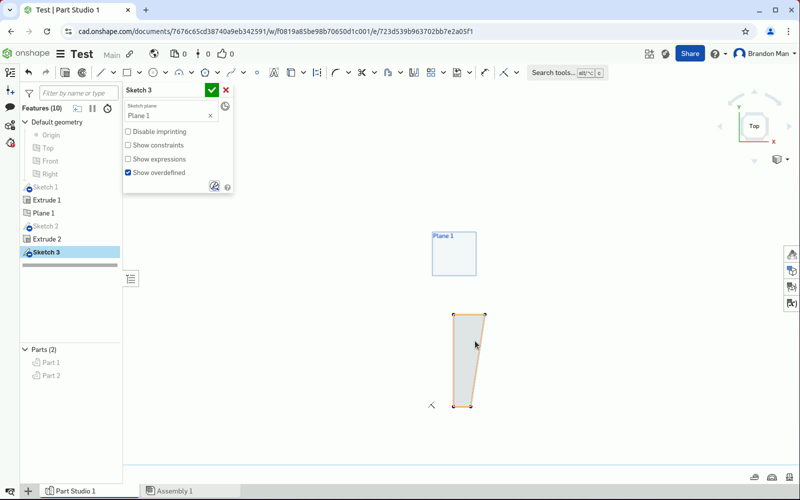
scroll(6)
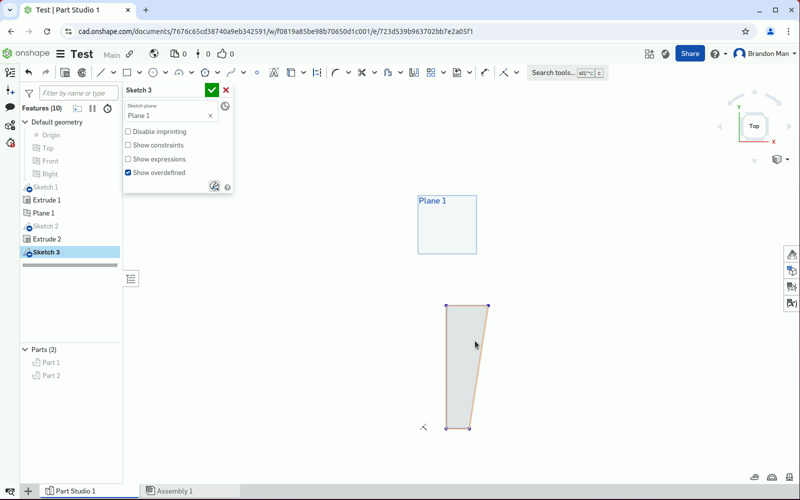
scroll(6)
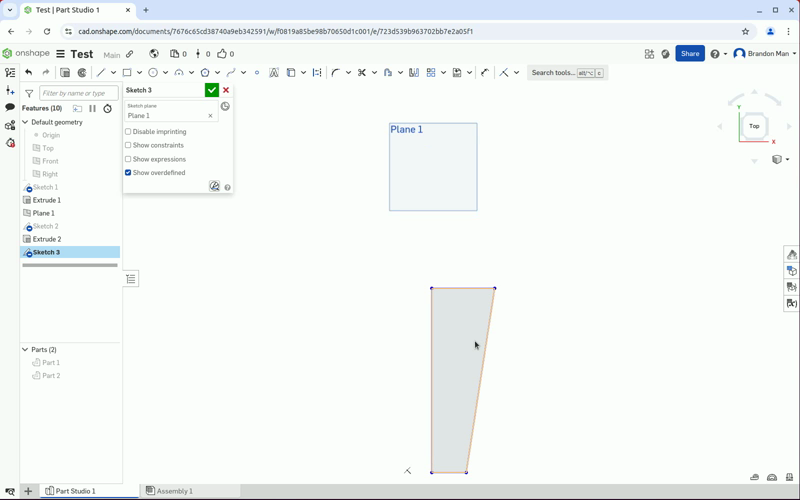
scroll(6)
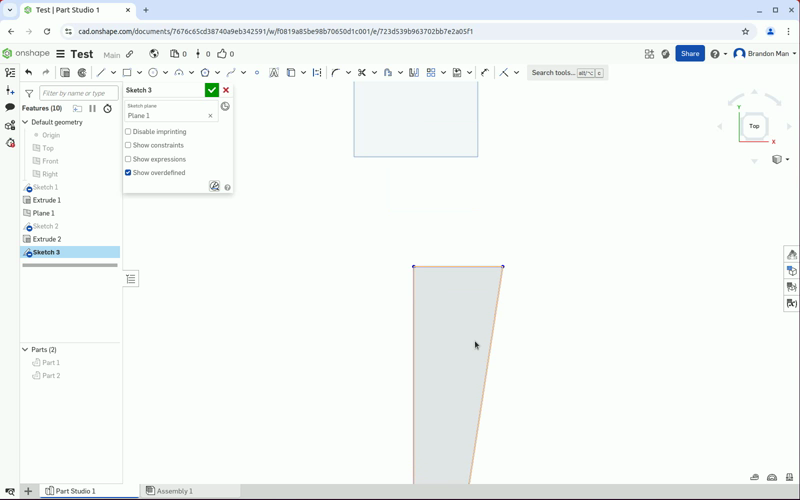
scroll(6)
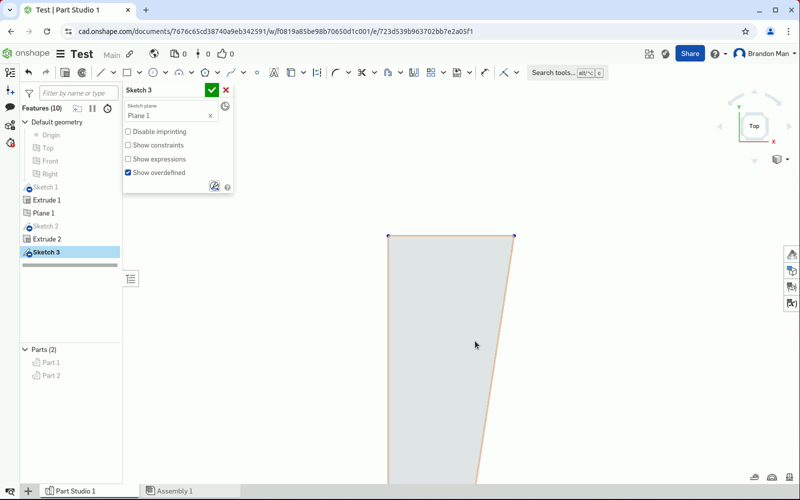
scroll(6)
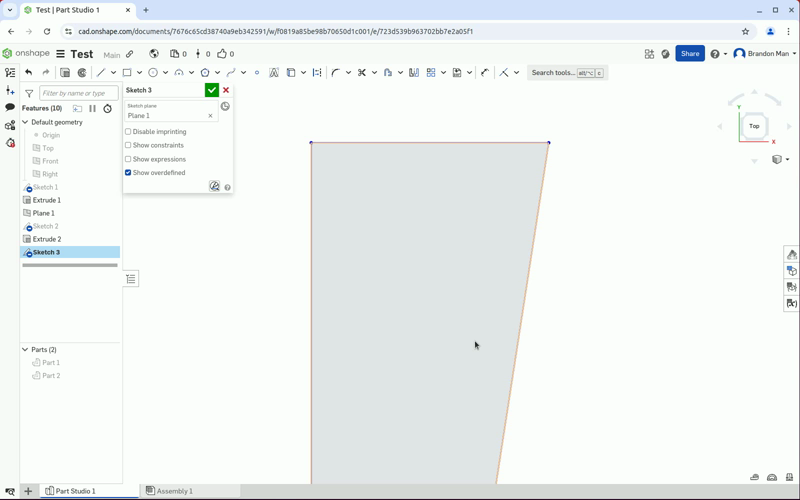
click(475, 340)
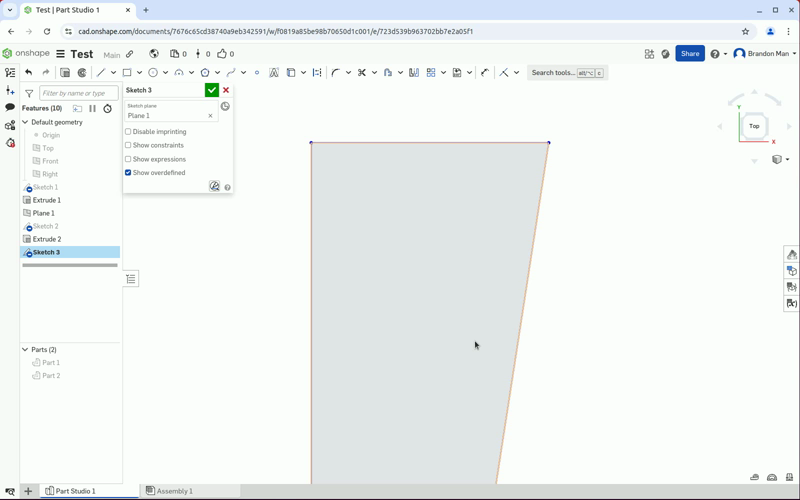
scroll(-6)
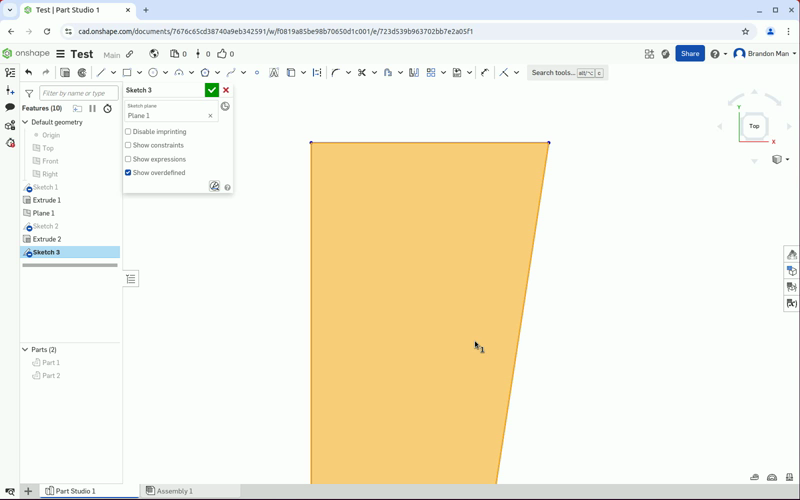
scroll(-6)
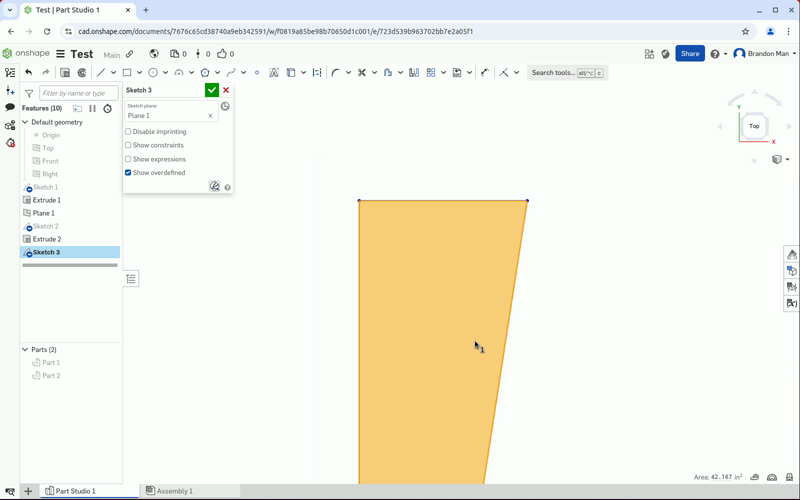
scroll(-6)
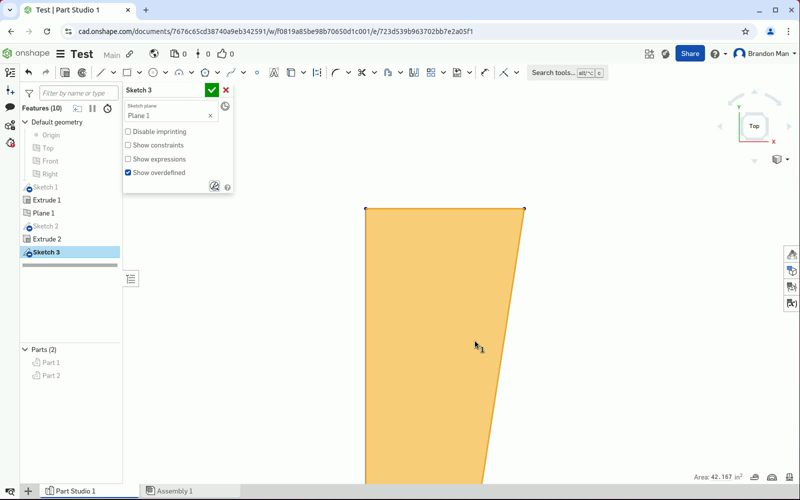
scroll(-6)
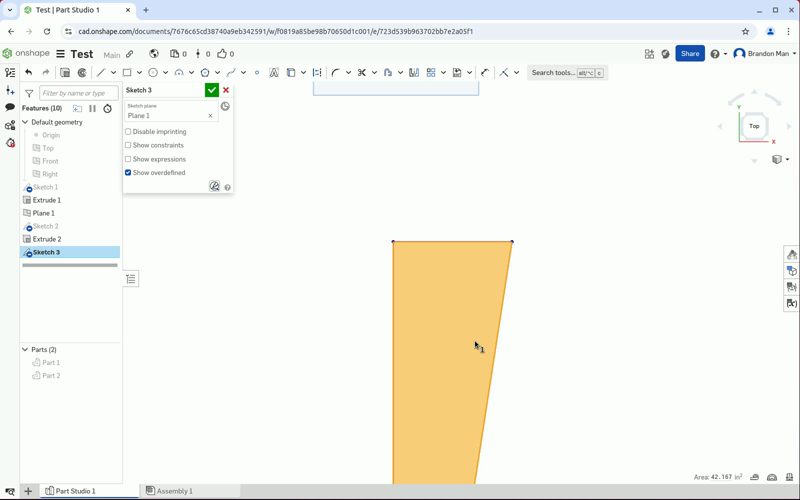
scroll(-6)
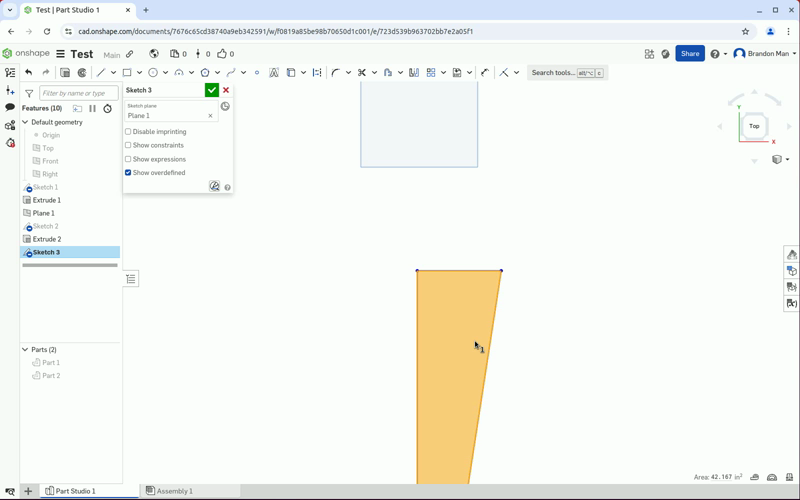
scroll(-6)
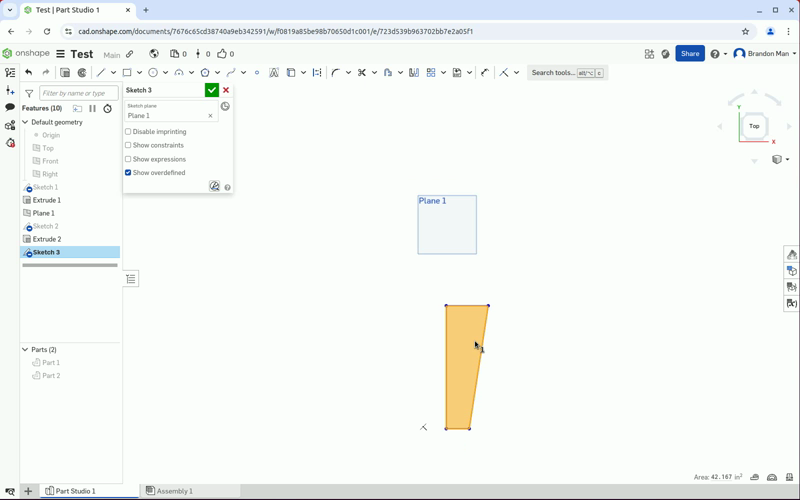
scroll(-6)
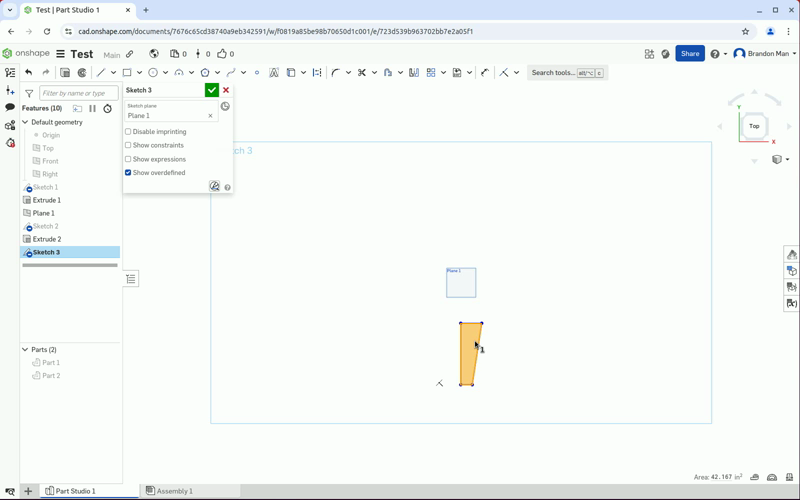
mouse_move(73, 352)
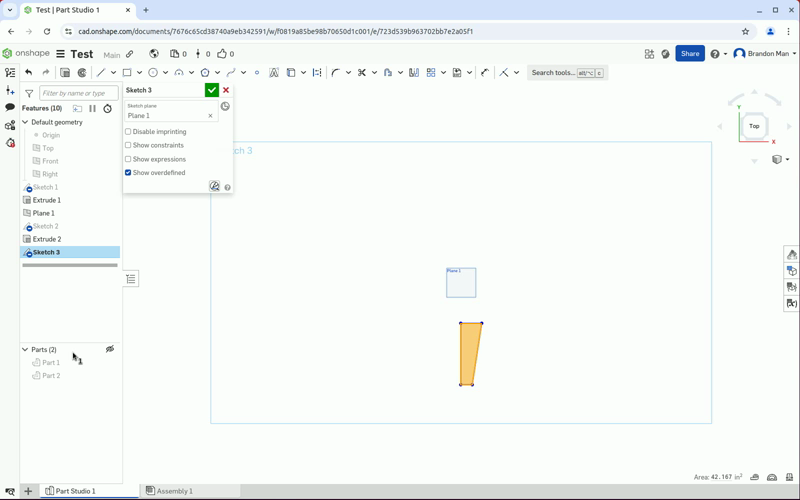
key(shift+y)
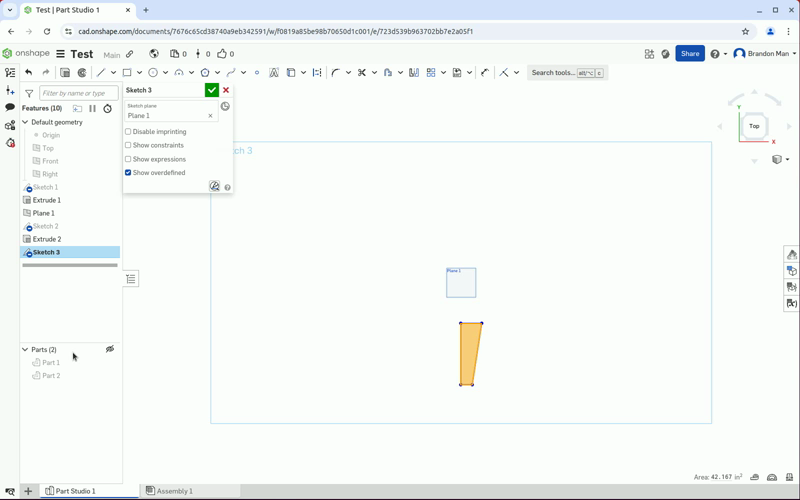
key(shift+e)
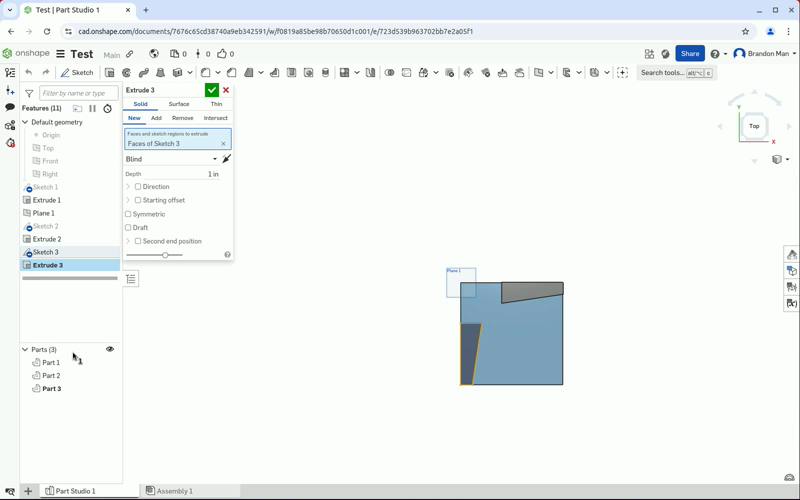
mouse_move(143, 106)
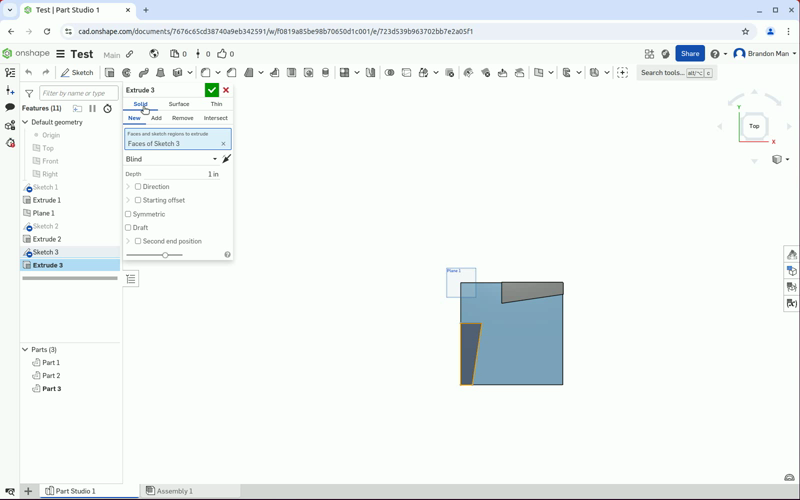
click(143, 106)
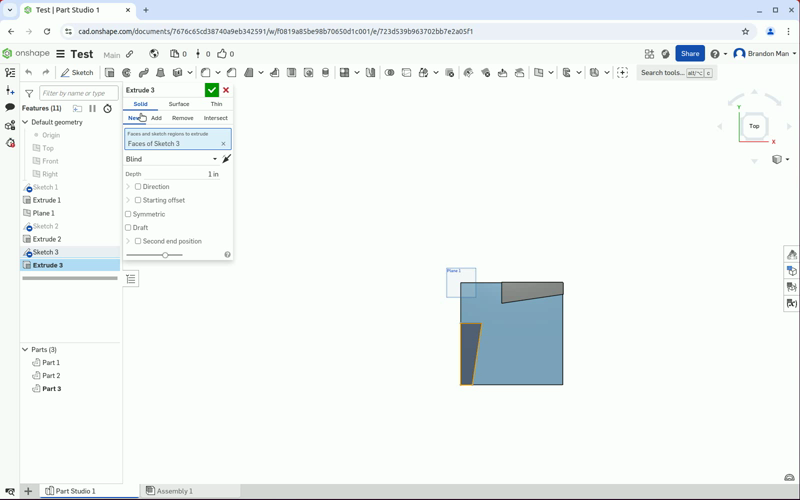
mouse_move(137, 120)
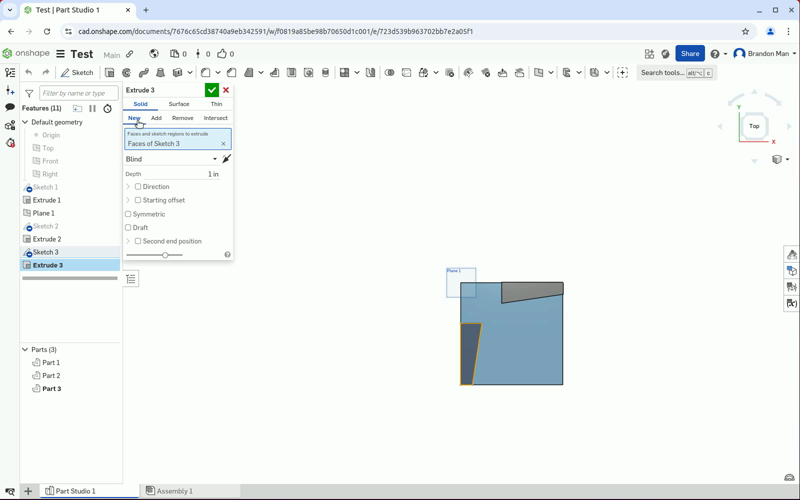
click(137, 120)
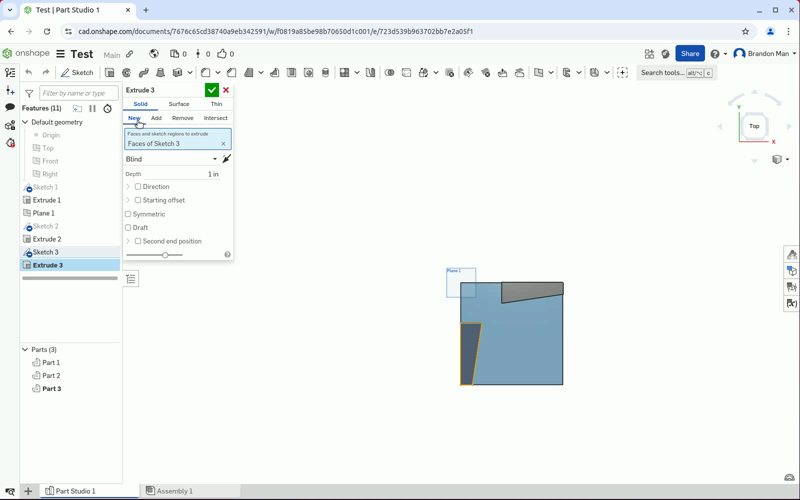
key(tab, 4)
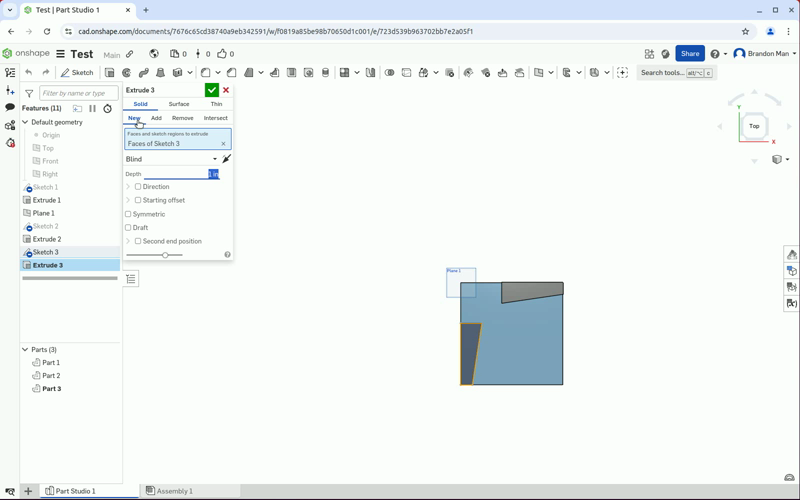
text(3.129)
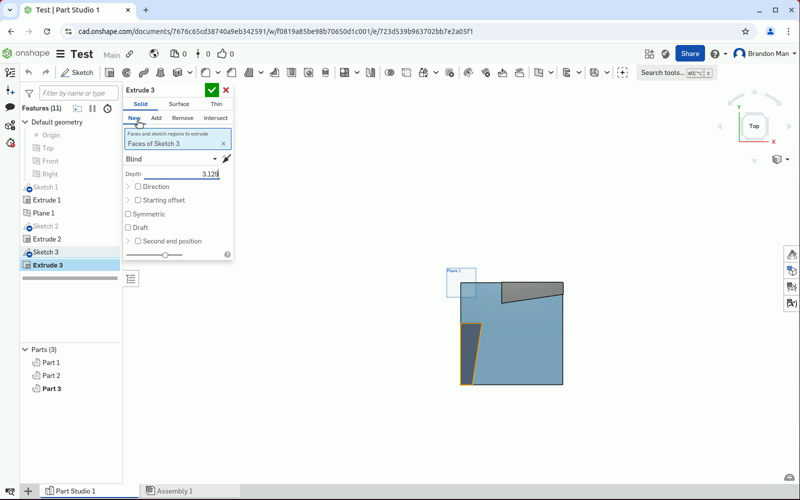
key(enter)
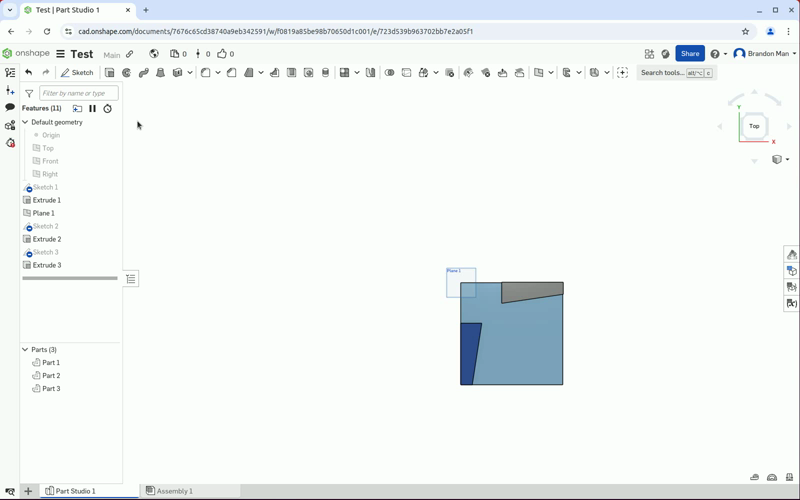
key(shift+h)
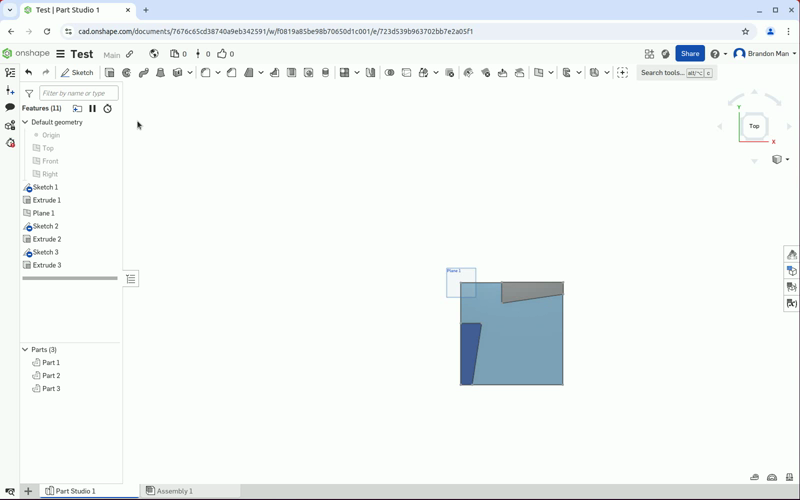
key(shift+h)
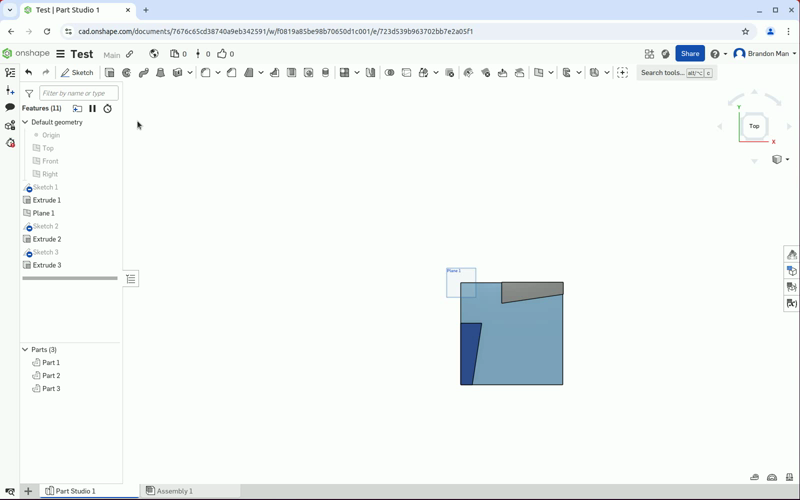
mouse_move(73, 189)
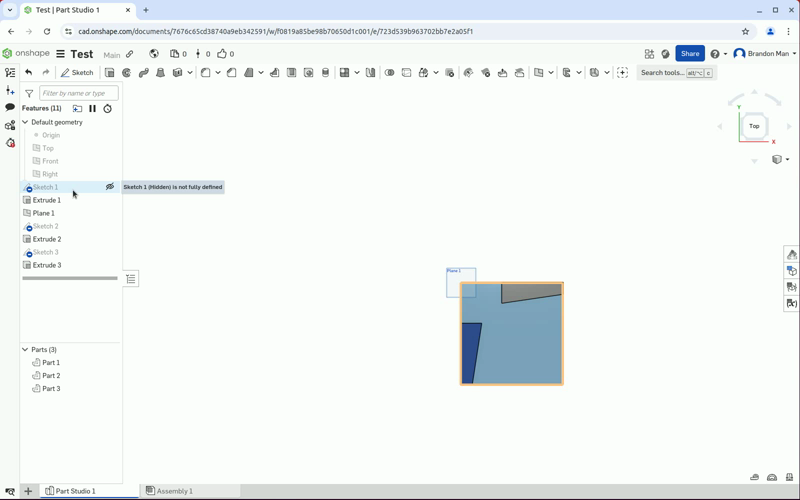
click(73, 189)
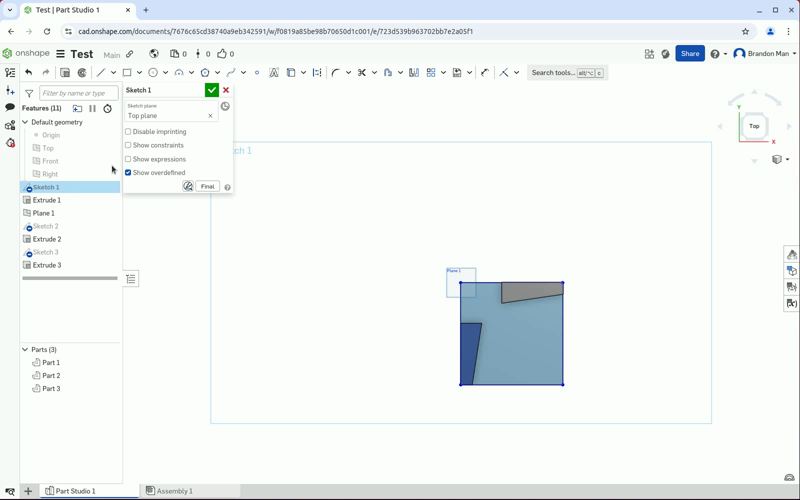
mouse_move(229, 92)
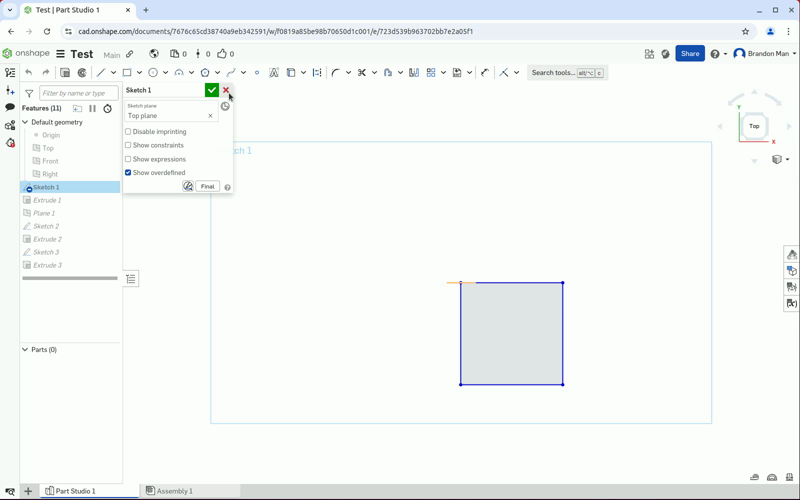
click(229, 92)
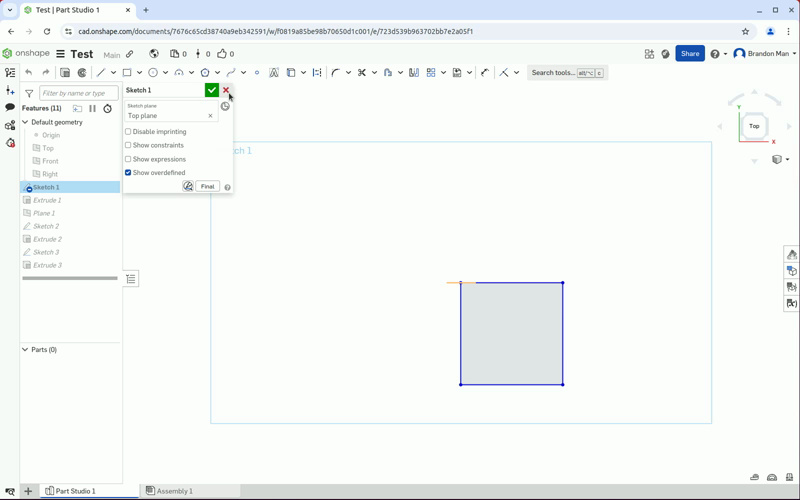
key(shift+s)
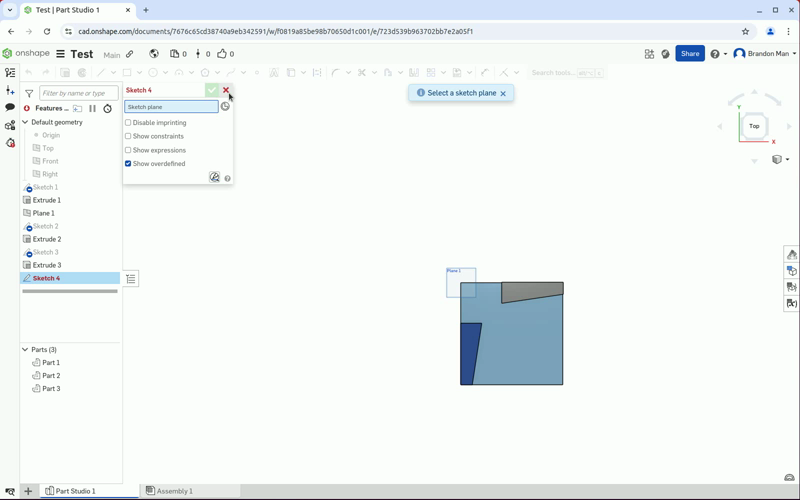
mouse_move(73, 215)
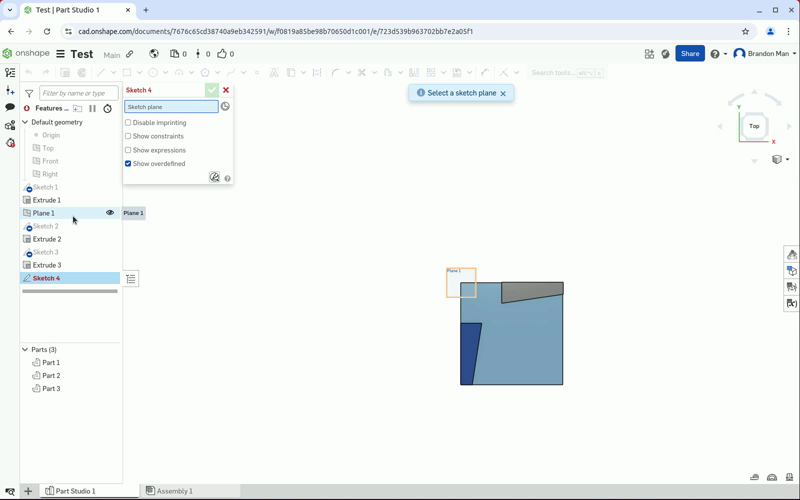
click(73, 215)
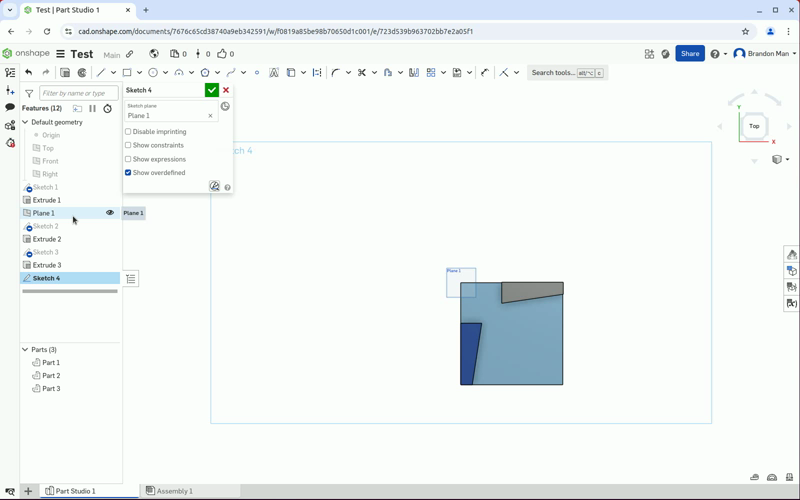
mouse_move(73, 352)
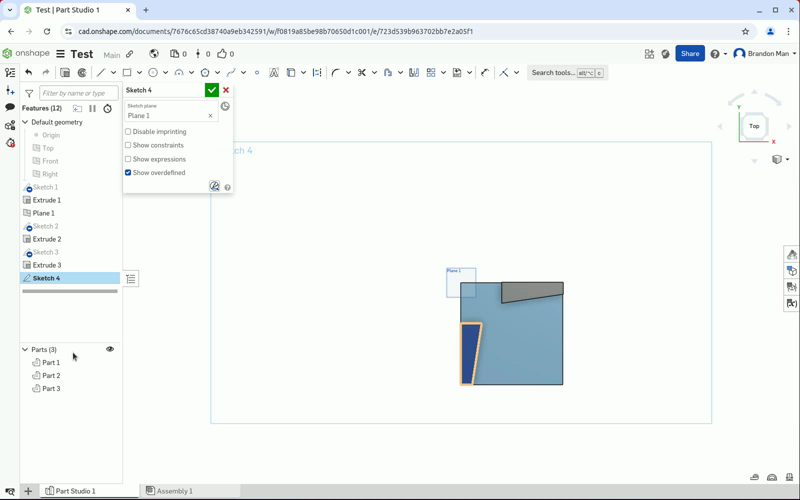
key(y)
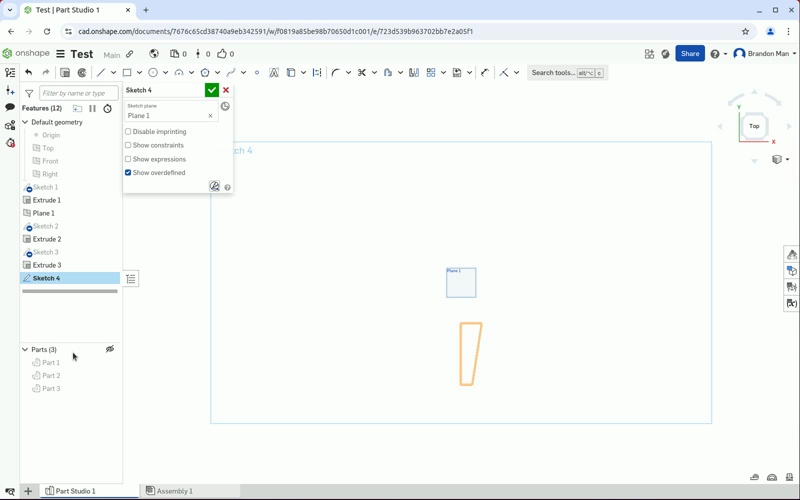
key(l)
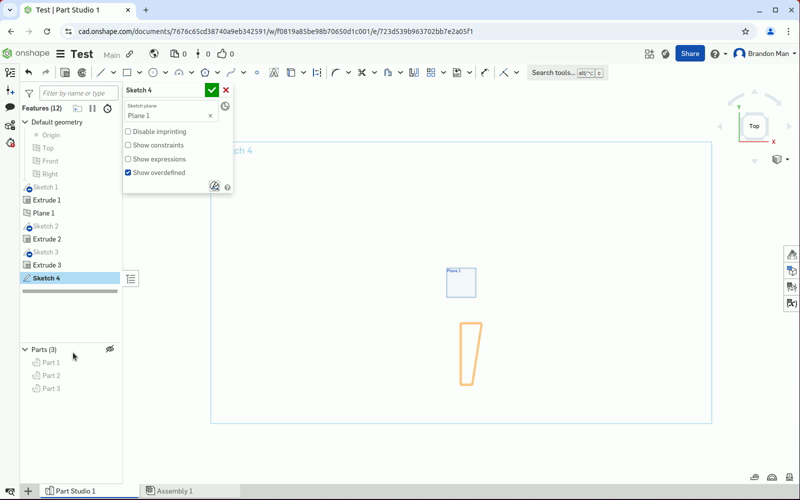
key_down(shift)
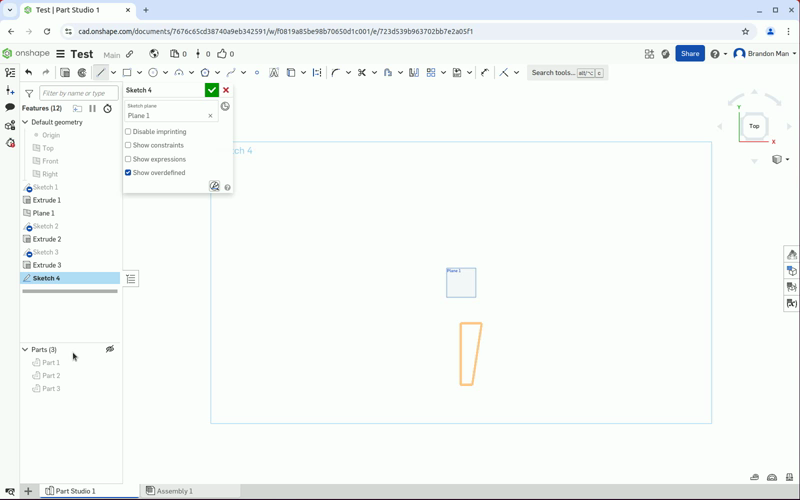
mouse_move(460, 303)
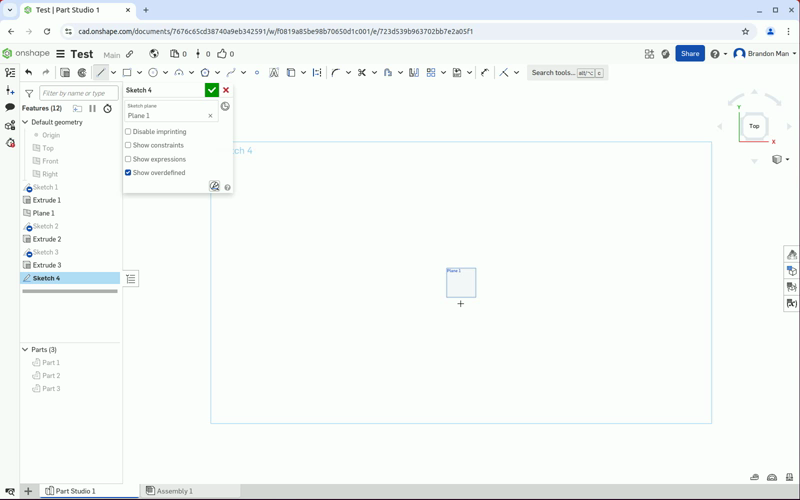
click(460, 303)
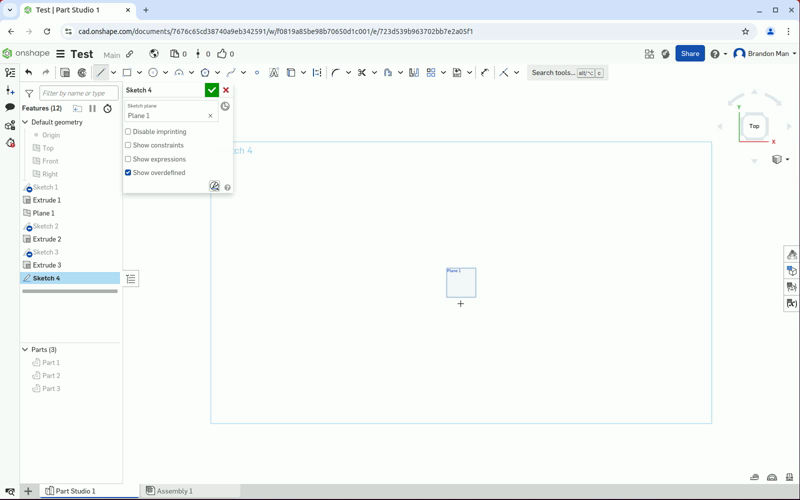
key_up(shift)
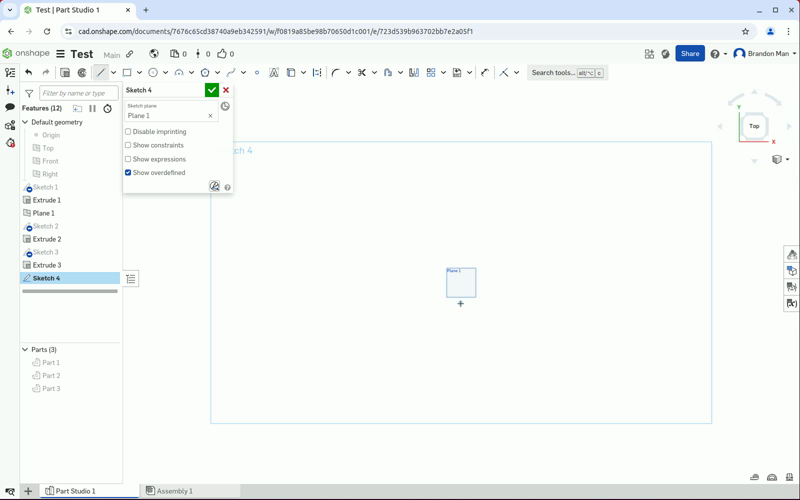
key_down(shift)
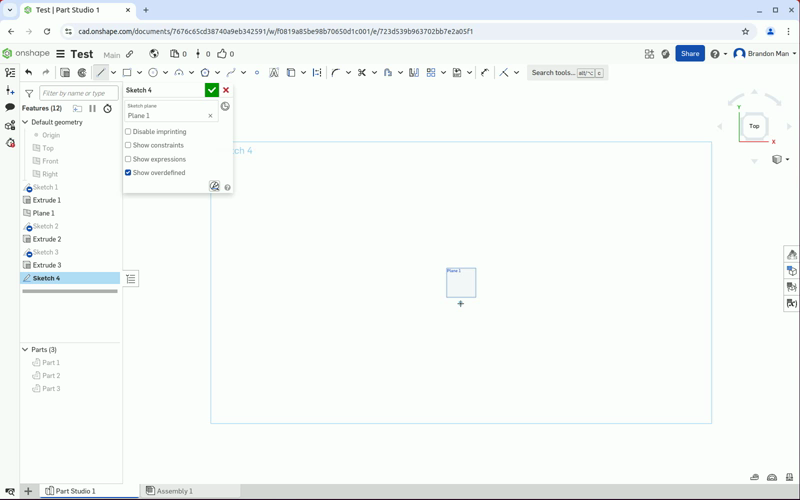
mouse_move(490, 303)
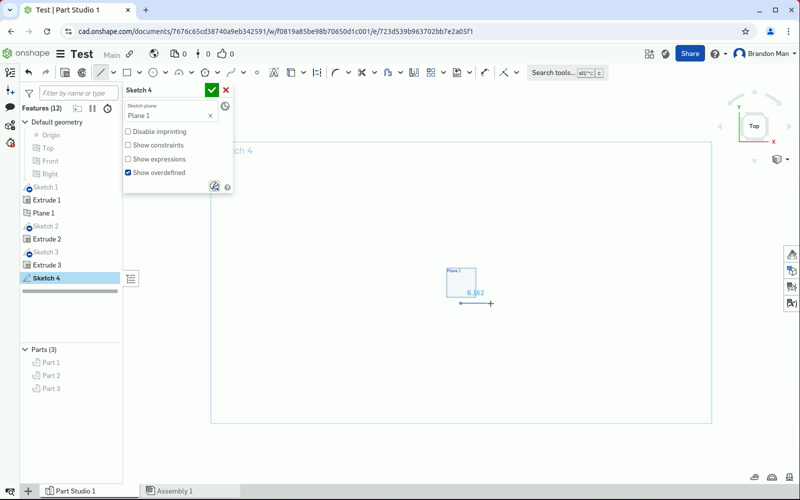
mouse_move(481, 303)
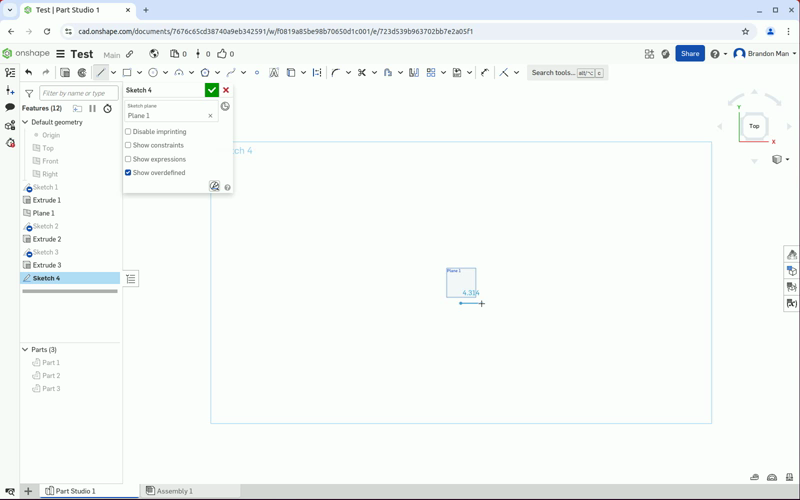
click(481, 303)
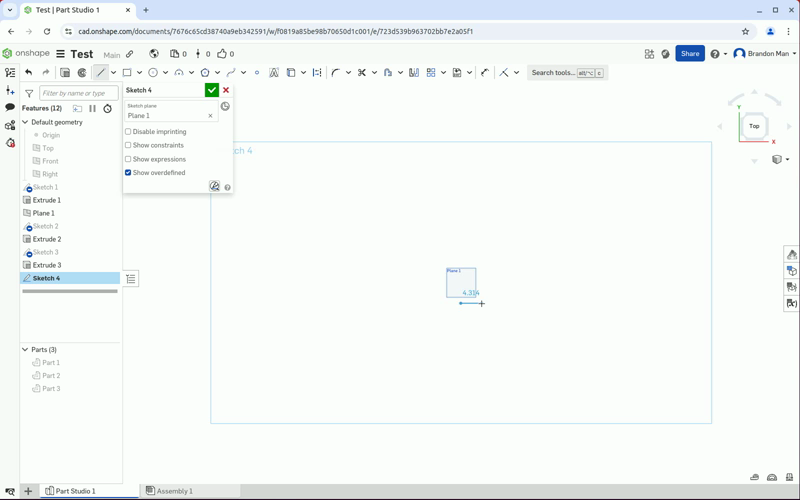
key_up(shift)
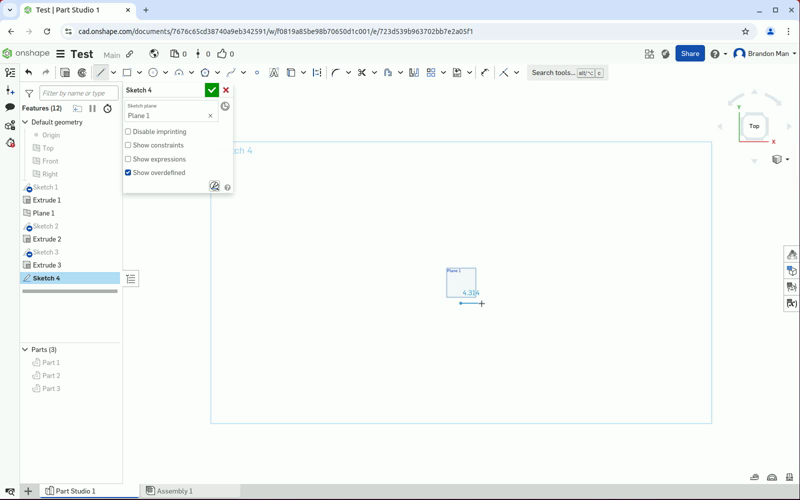
key_down(shift)
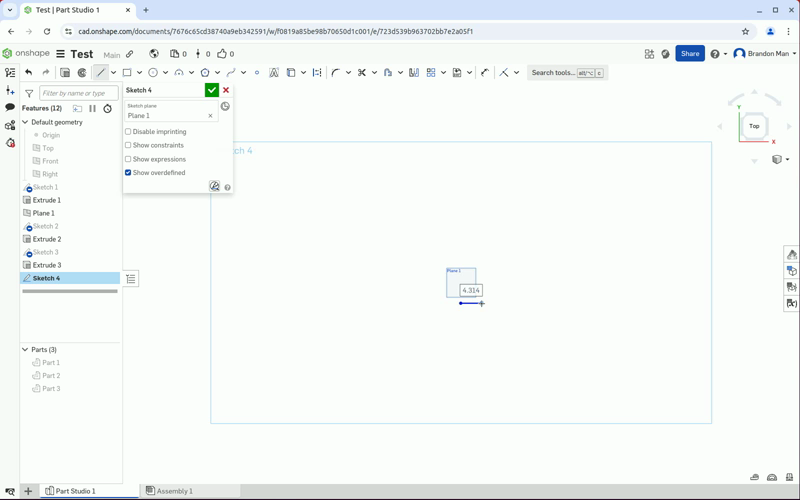
mouse_move(511, 303)
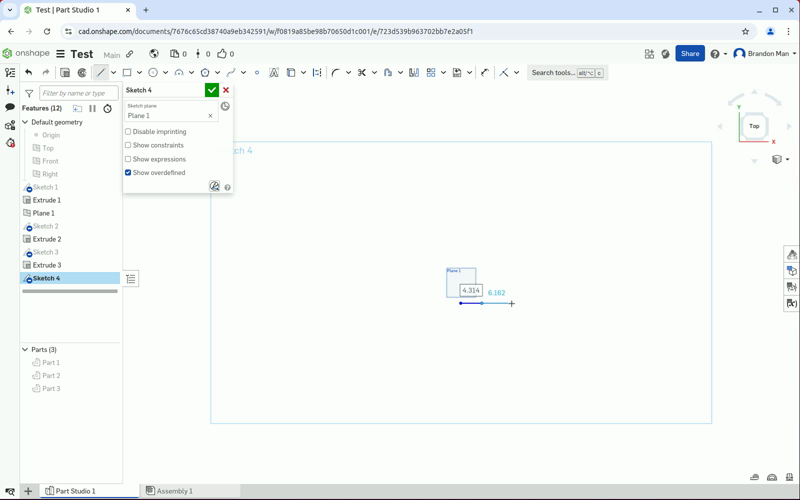
mouse_move(481, 282)
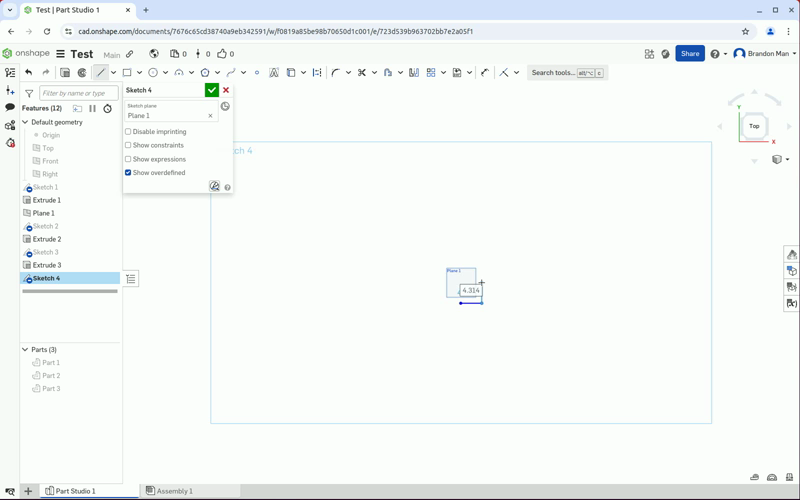
click(481, 282)
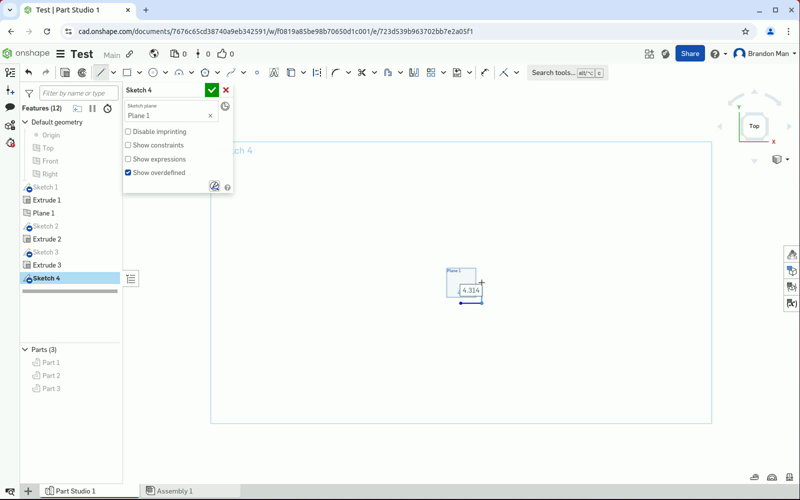
key_up(shift)
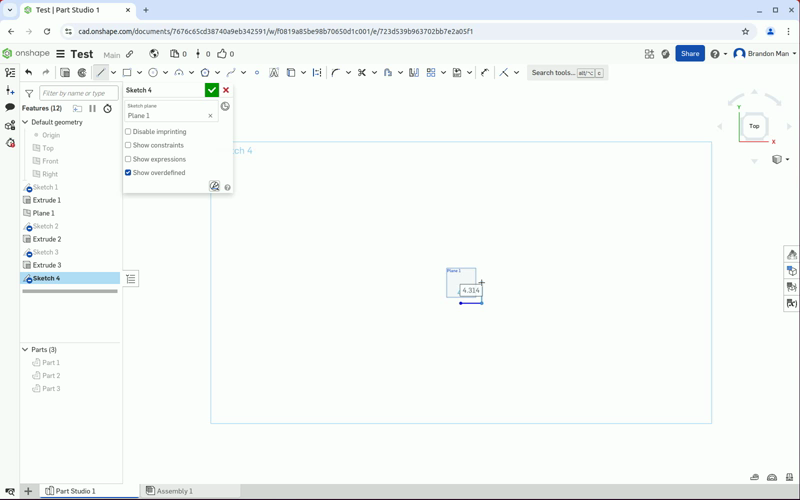
key_down(shift)
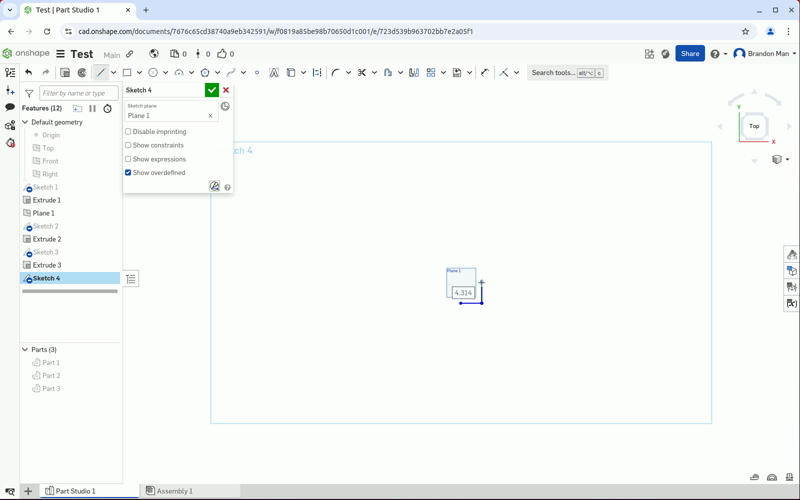
mouse_move(511, 282)
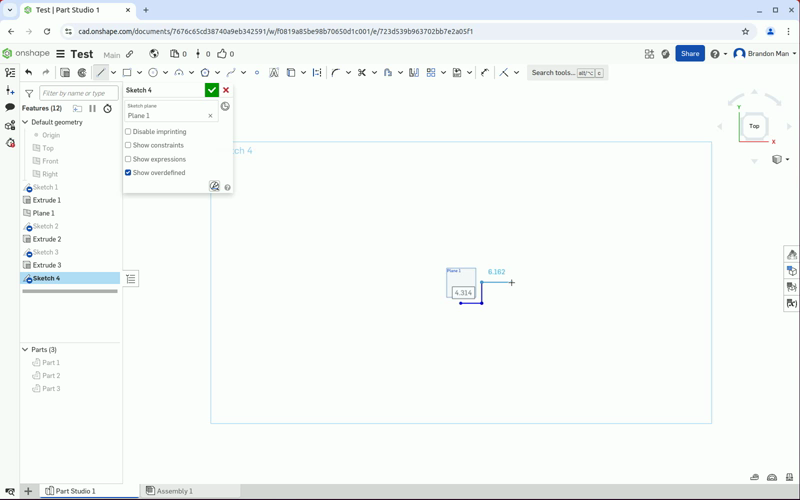
mouse_move(460, 282)
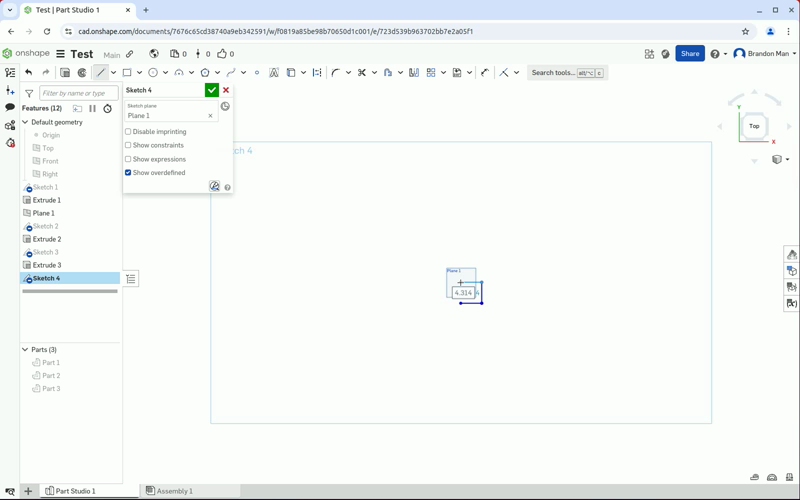
click(460, 282)
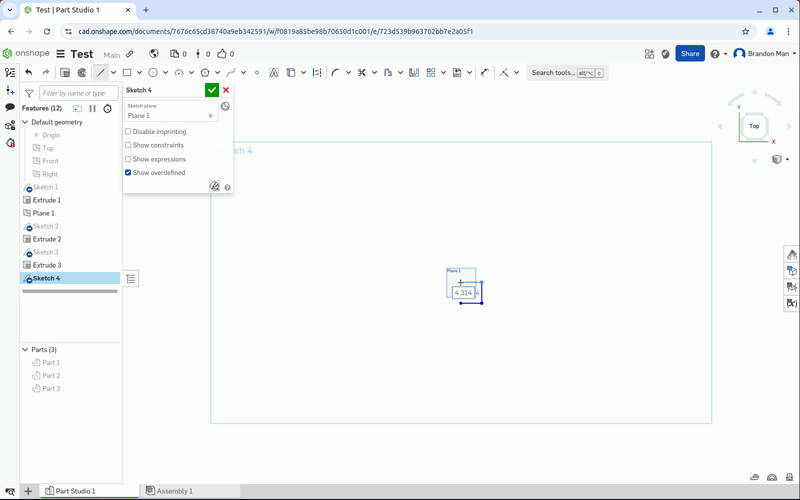
key_up(shift)
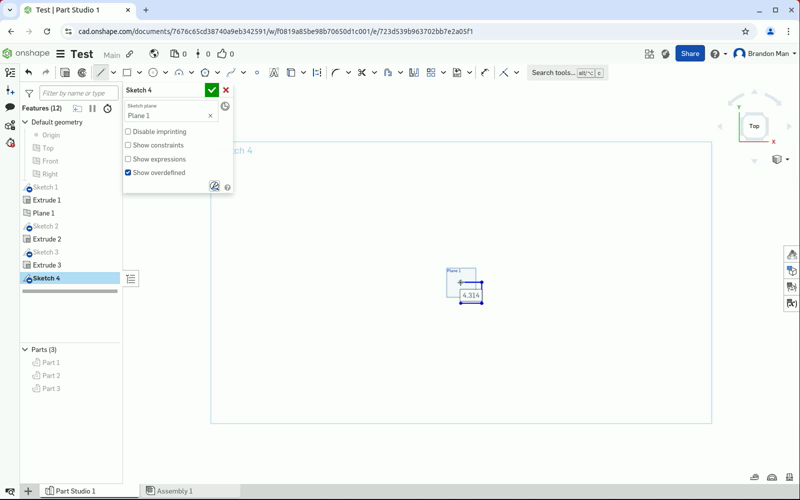
mouse_move(490, 282)
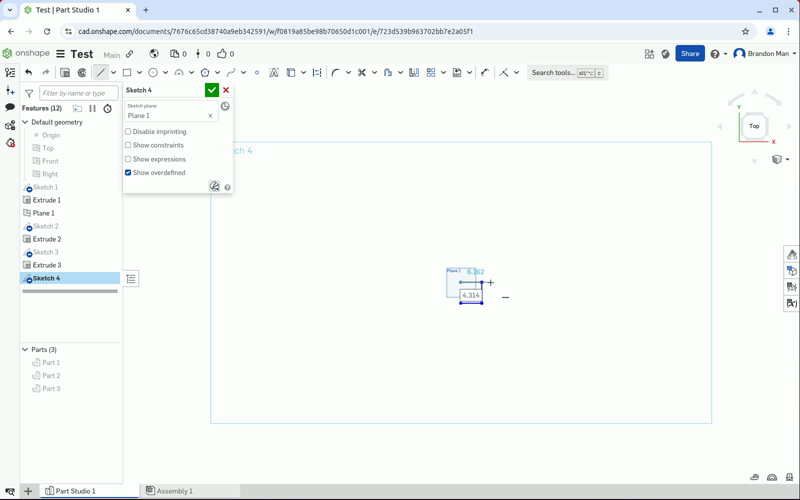
key_down(shift)
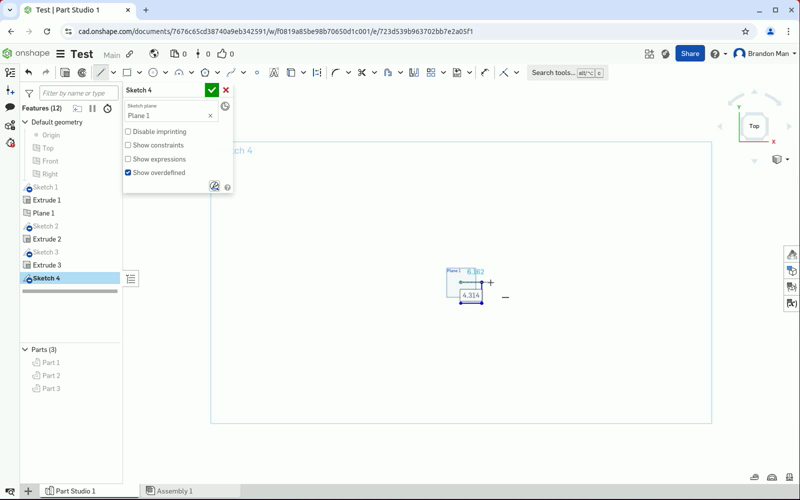
mouse_move(460, 303)
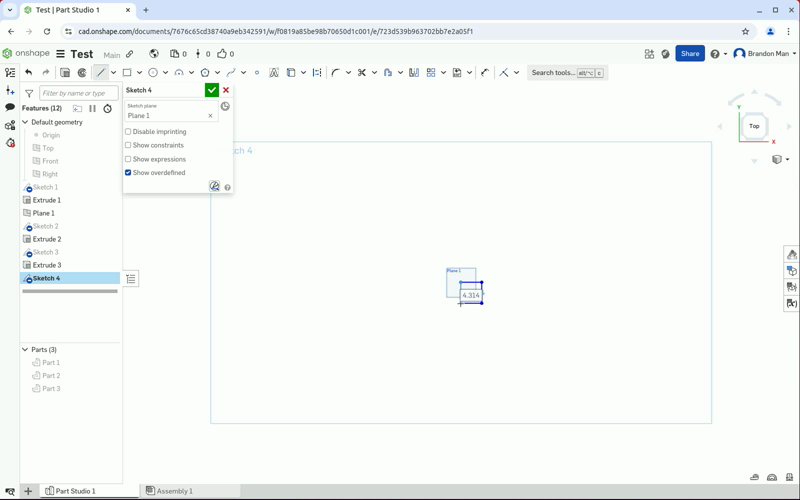
key_up(shift)
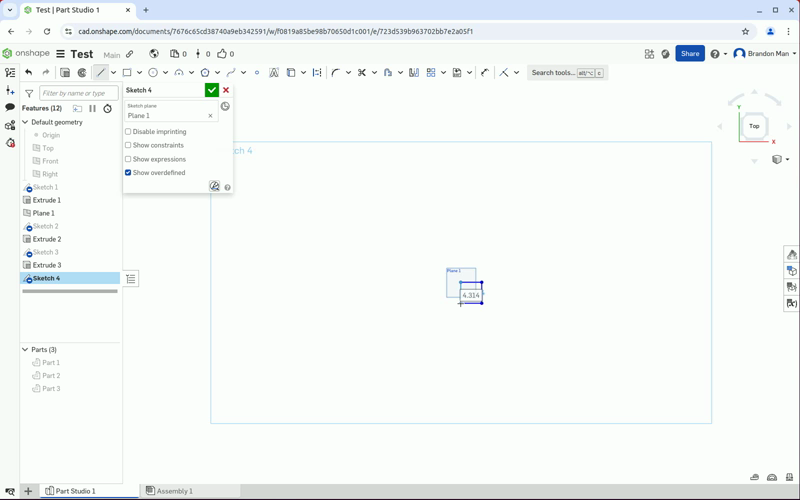
click(460, 303)
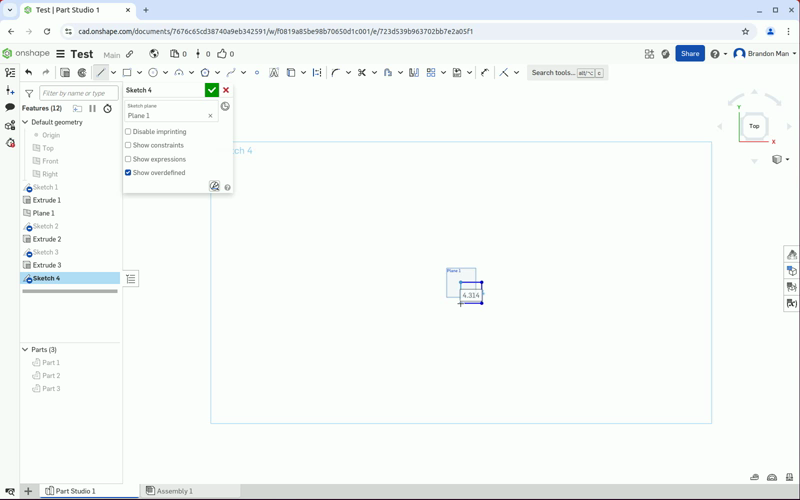
key(esc)
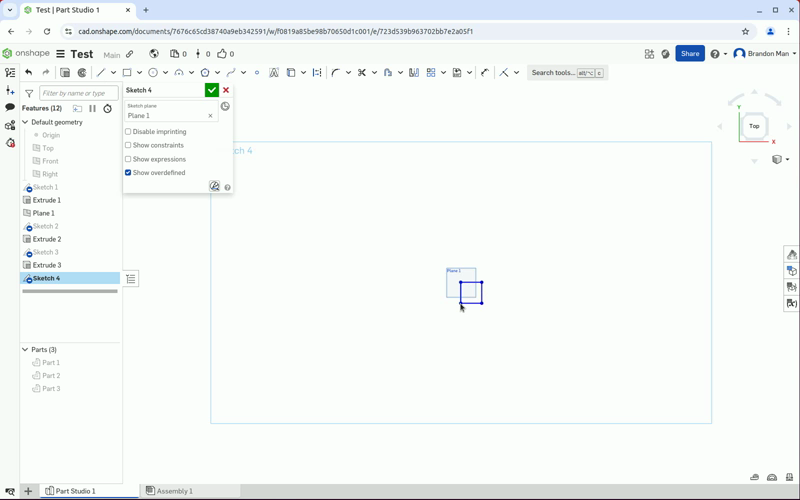
mouse_move(480, 289)
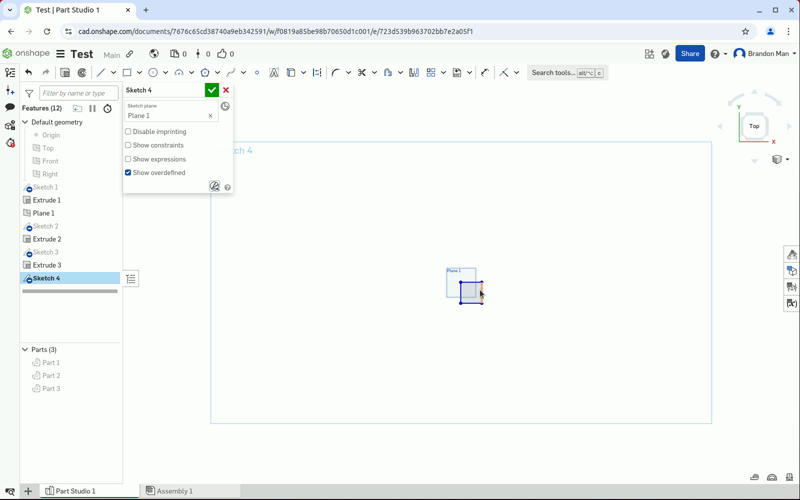
scroll(6)
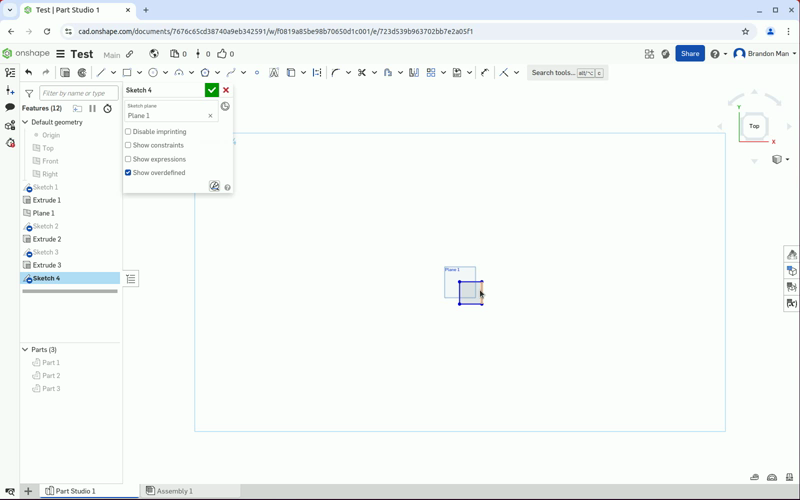
scroll(6)
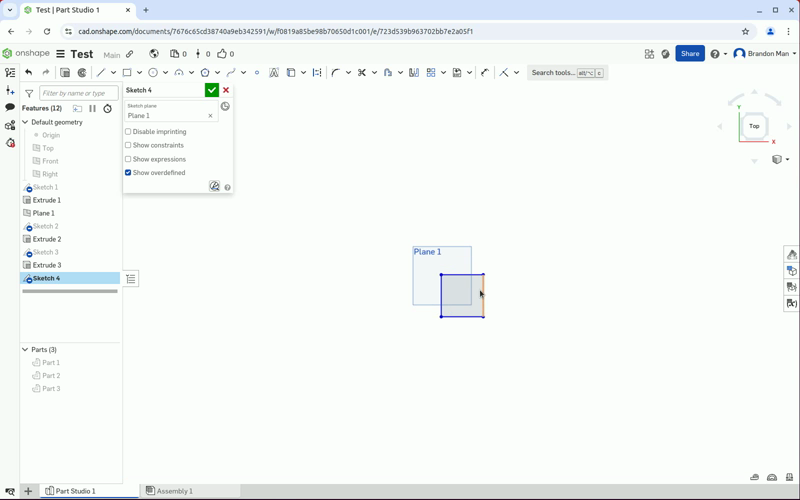
scroll(6)
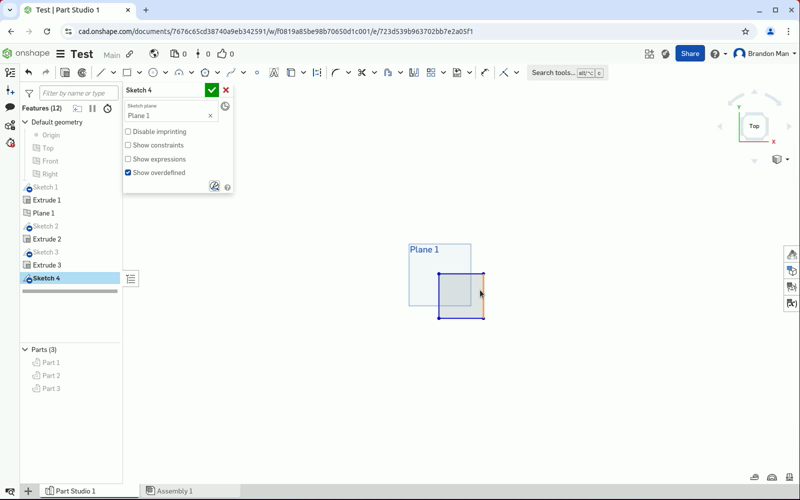
scroll(6)
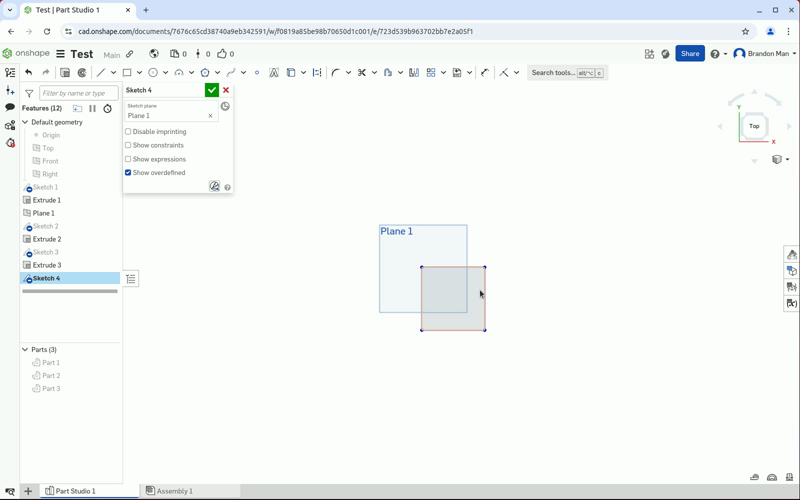
scroll(6)
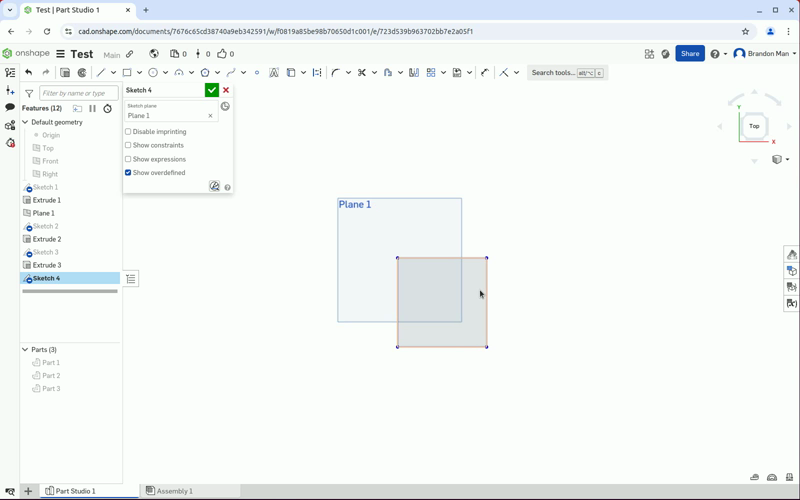
scroll(6)
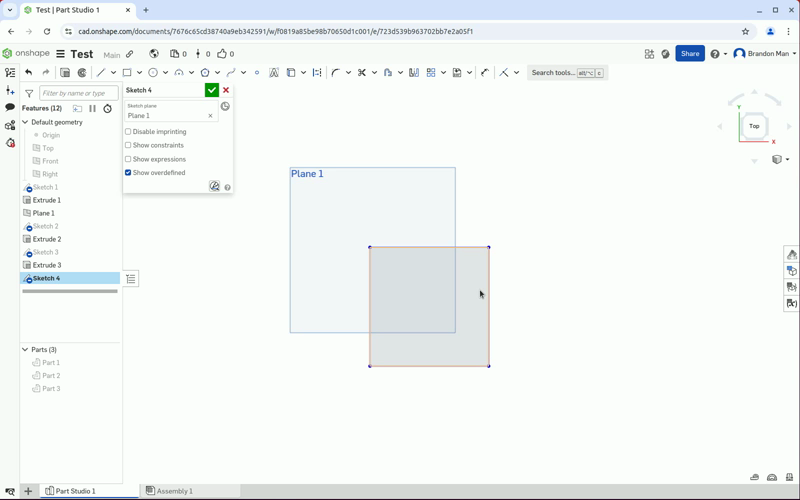
scroll(6)
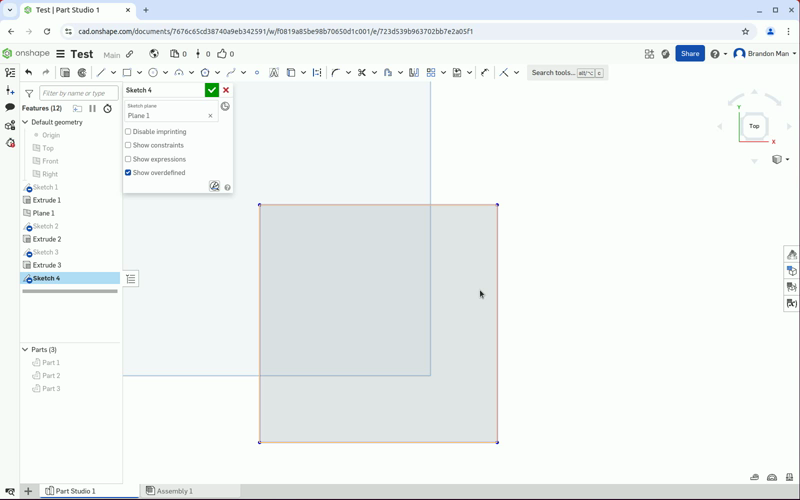
click(480, 289)
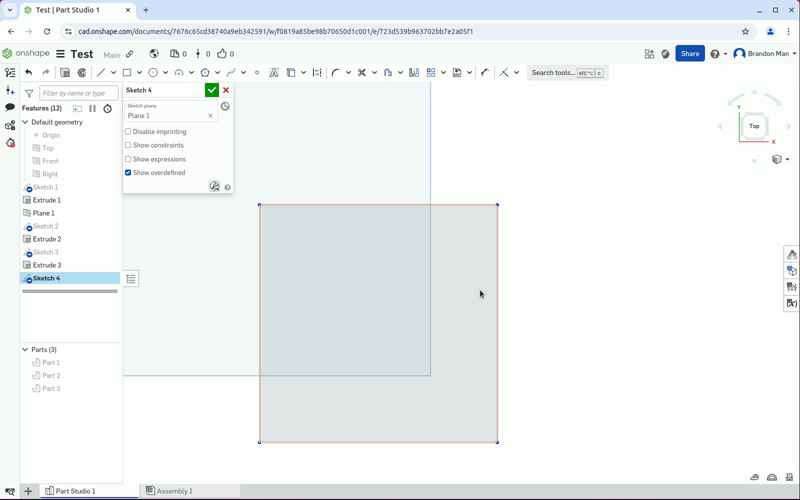
scroll(-6)
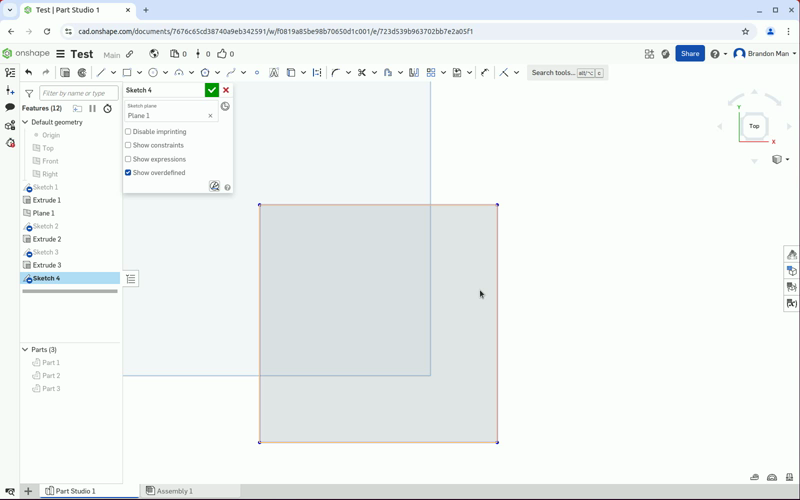
scroll(-6)
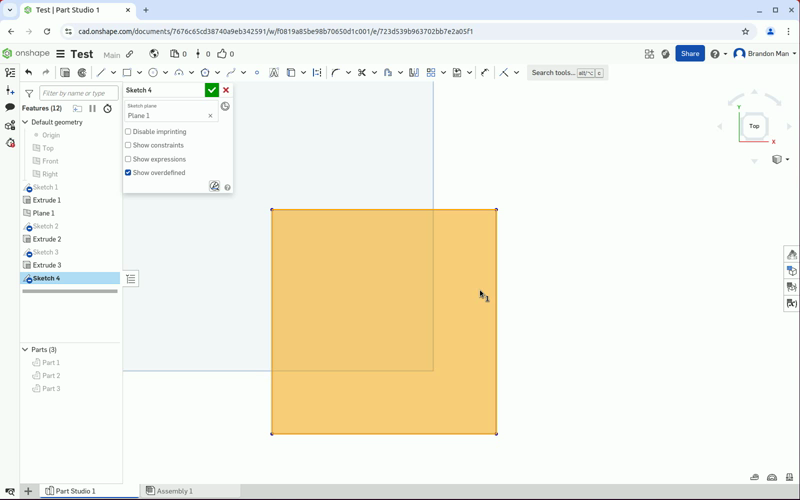
scroll(-6)
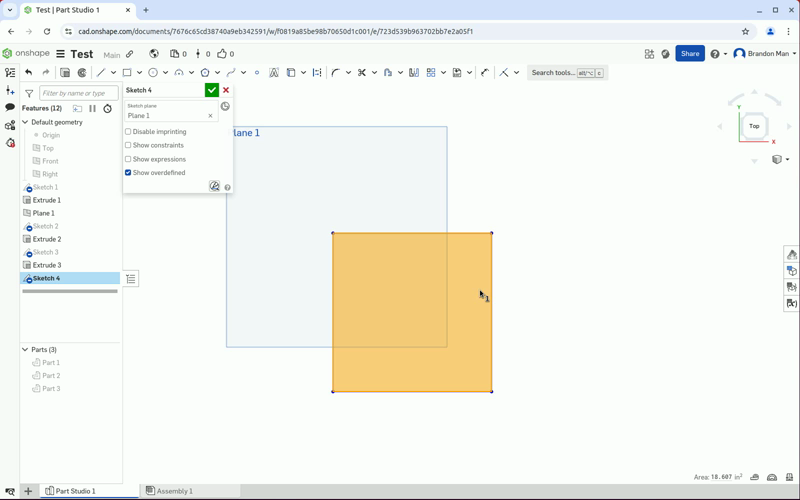
scroll(-6)
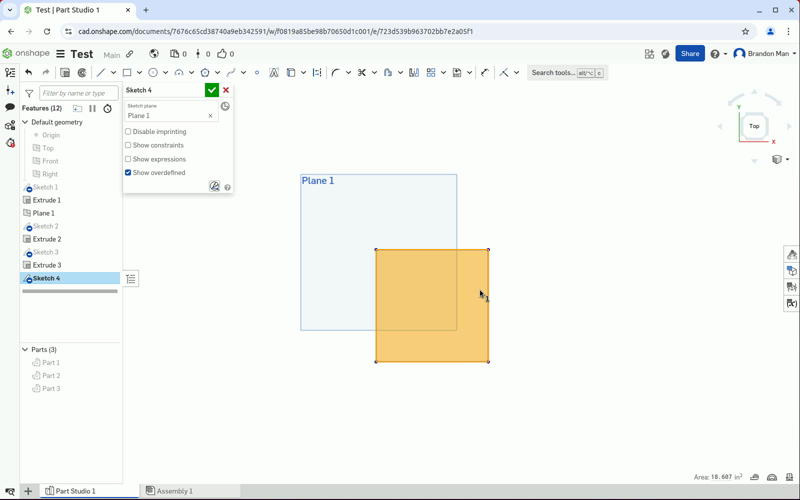
scroll(-6)
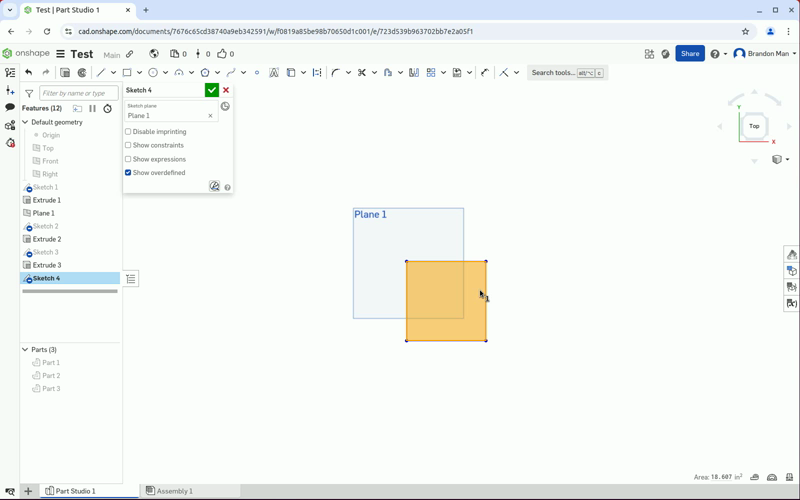
scroll(-6)
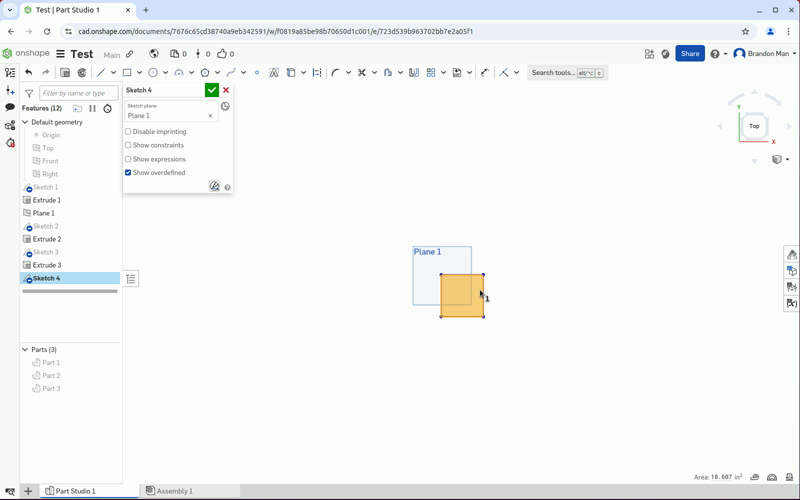
scroll(-6)
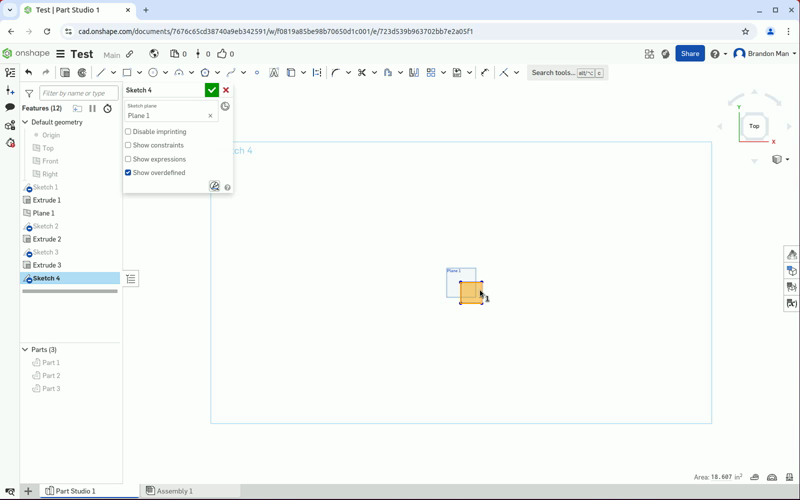
mouse_move(73, 352)
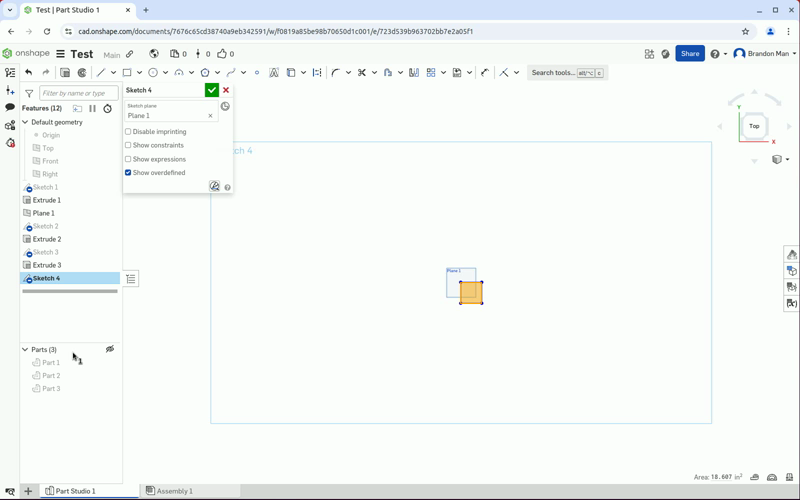
key(shift+y)
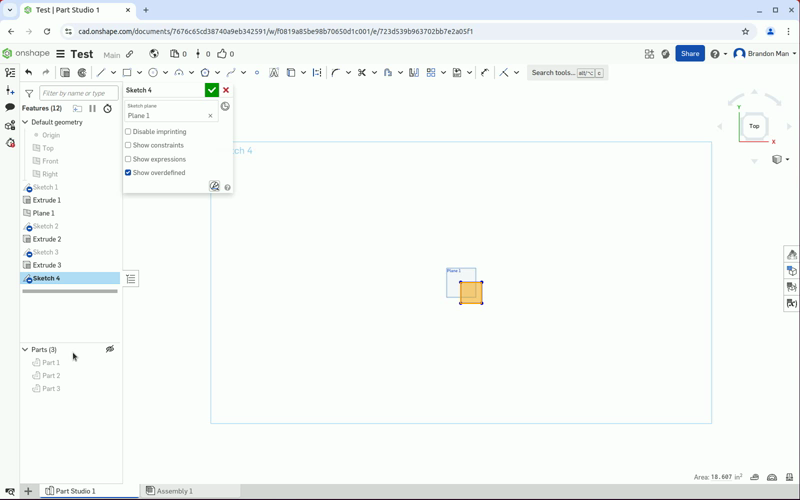
key(shift+e)
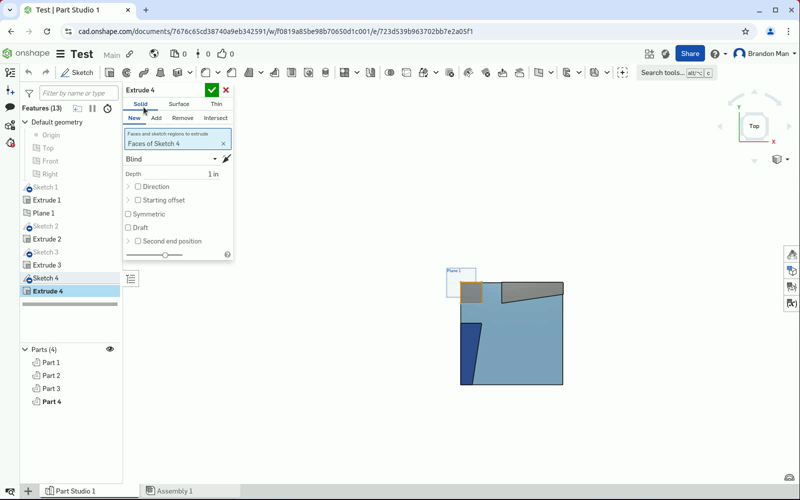
mouse_move(143, 106)
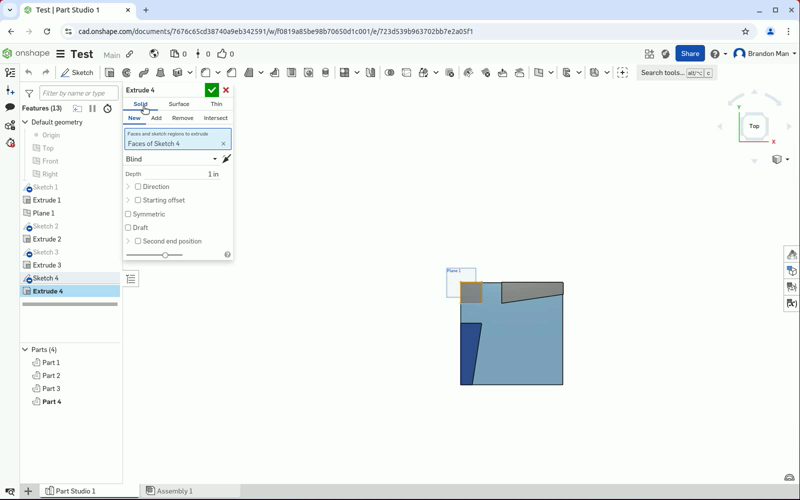
click(143, 106)
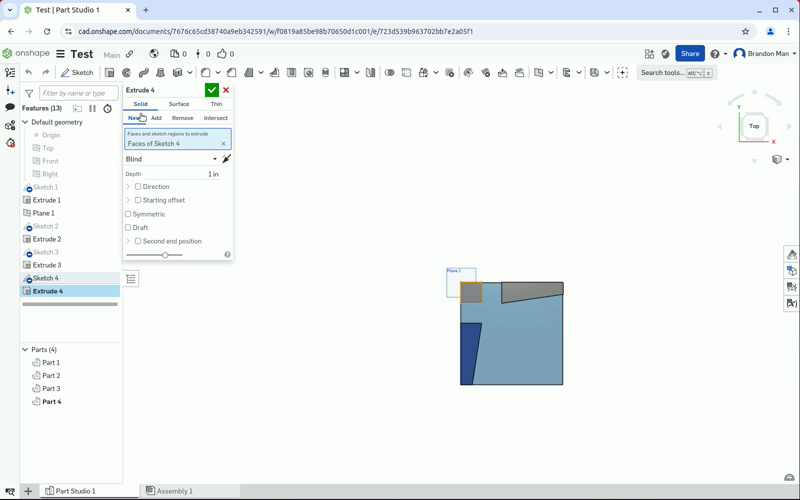
mouse_move(137, 120)
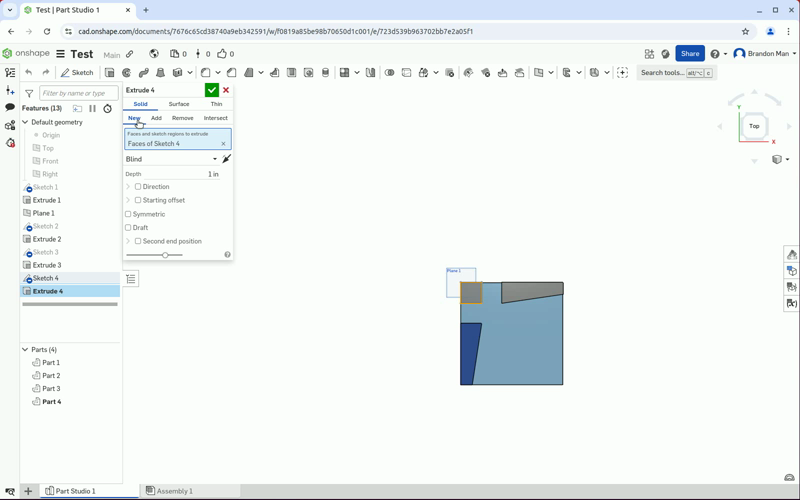
click(137, 120)
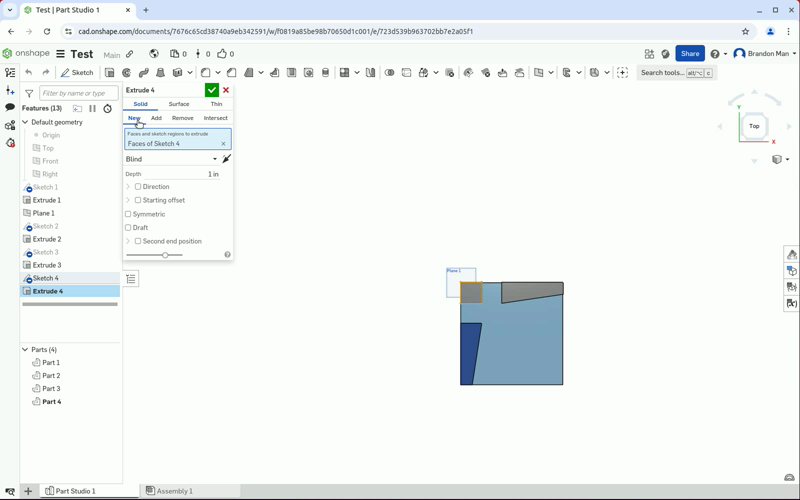
key(tab, 4)
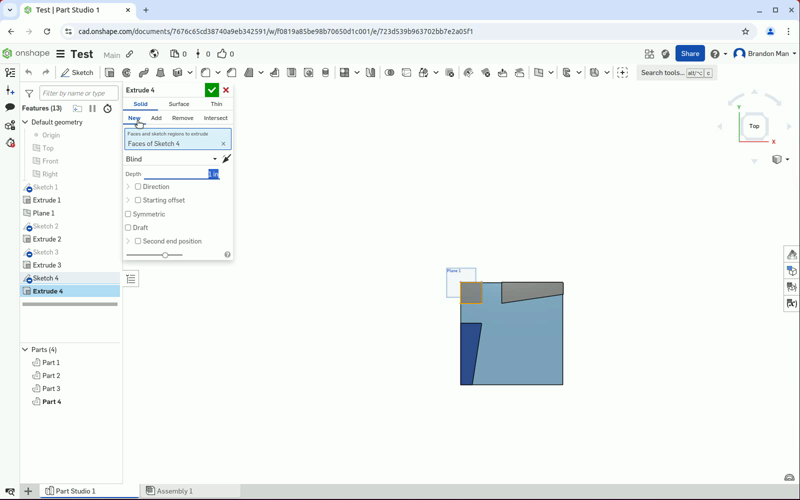
text(3.129)
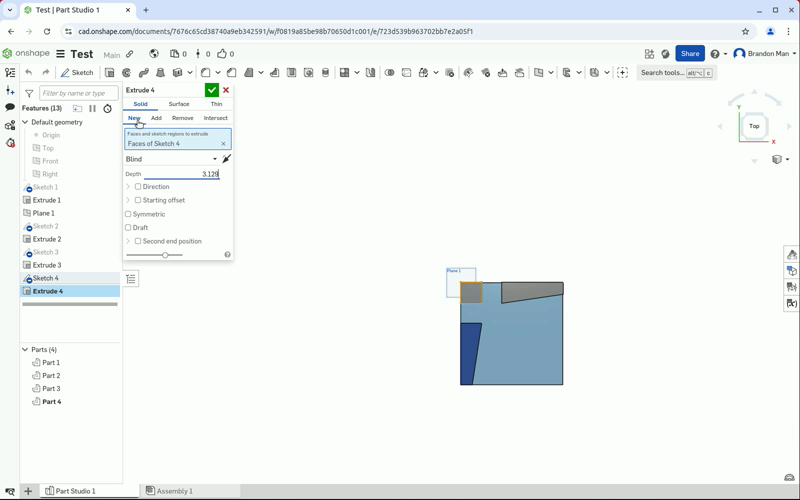
key(enter)
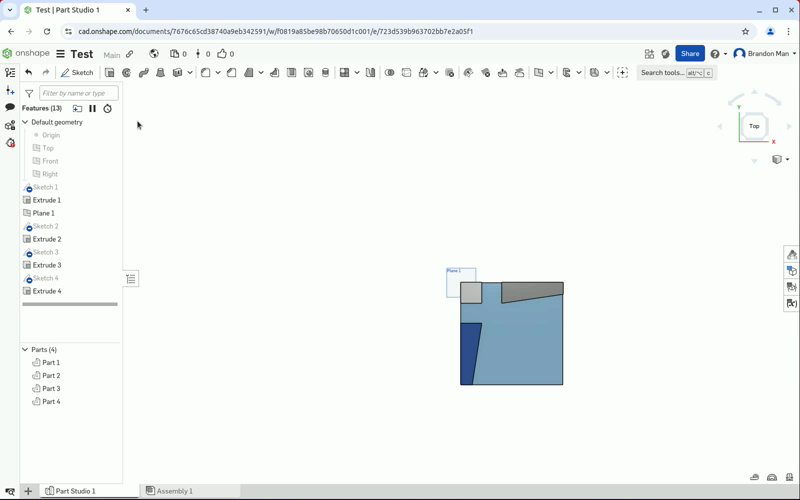
key(shift+h)
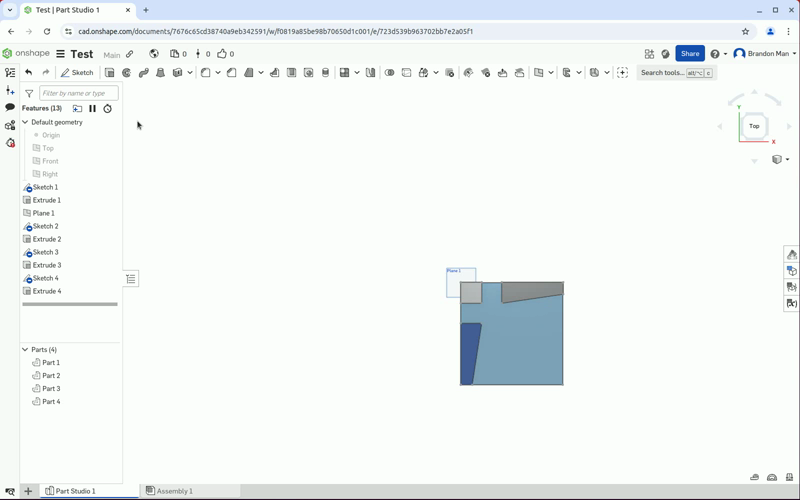
key(shift+h)
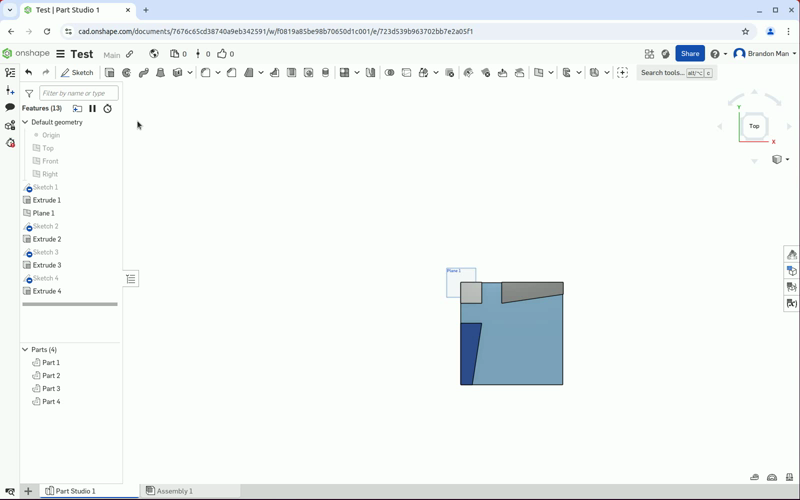
mouse_move(73, 189)
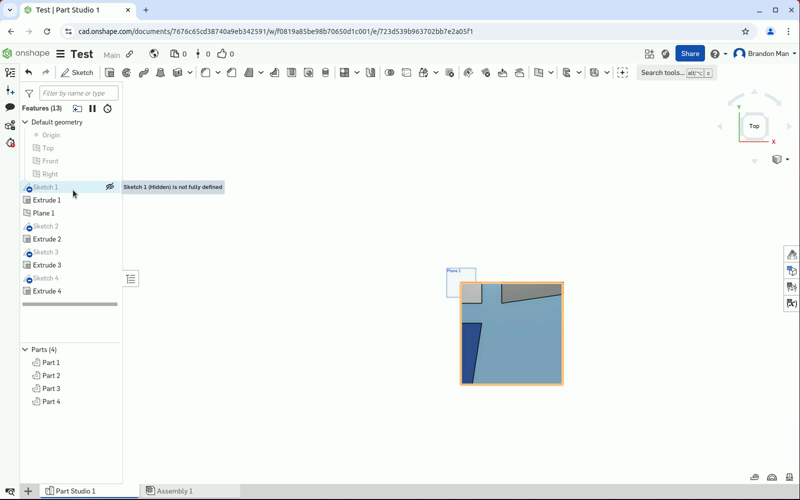
click(73, 189)
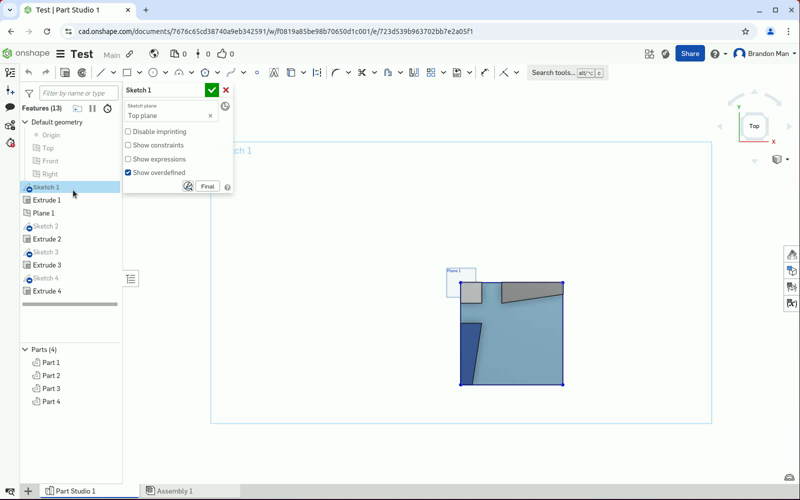
mouse_move(229, 92)
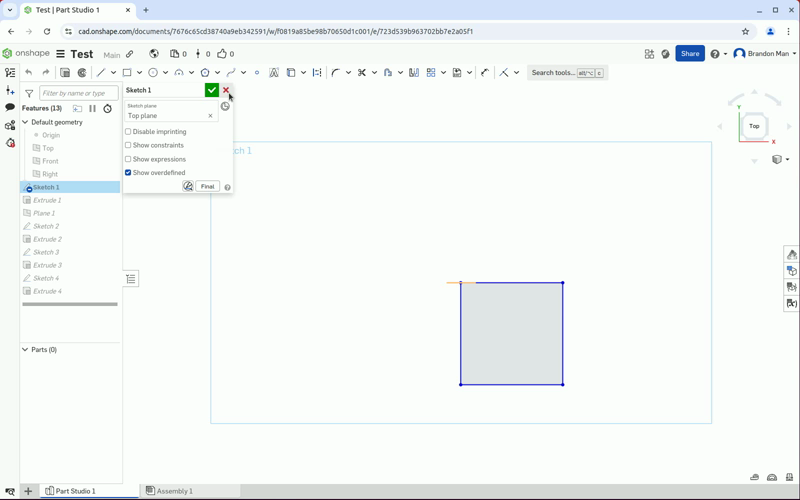
click(229, 92)
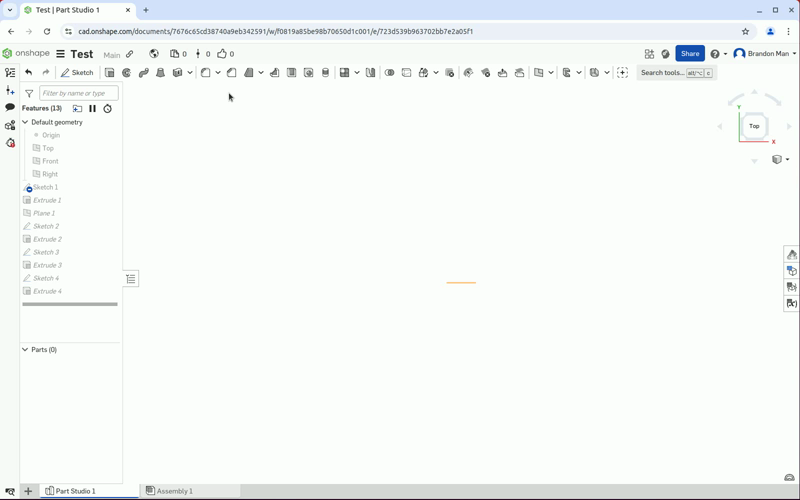
key(shift+s)
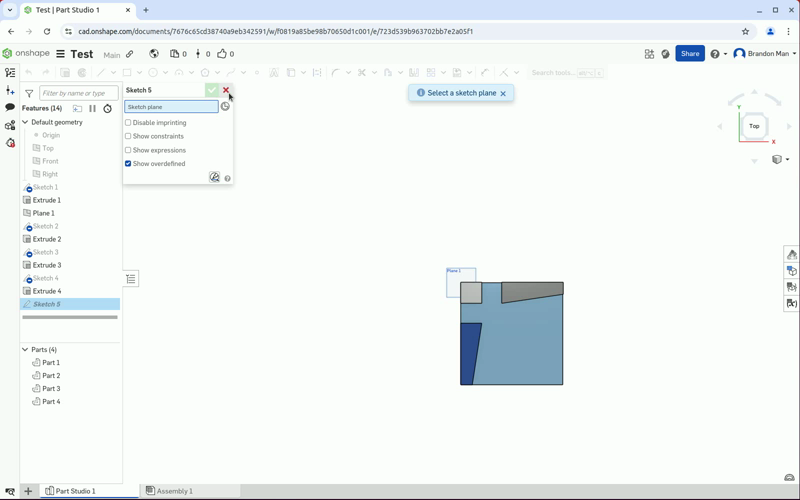
mouse_move(73, 215)
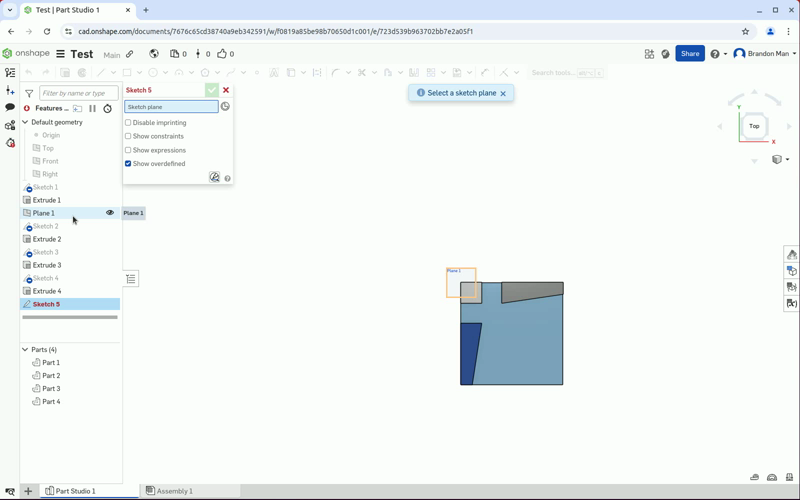
click(73, 215)
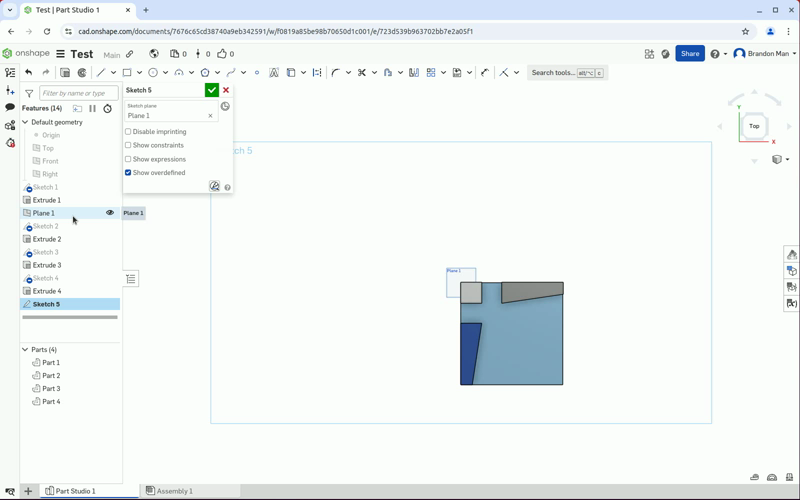
mouse_move(73, 352)
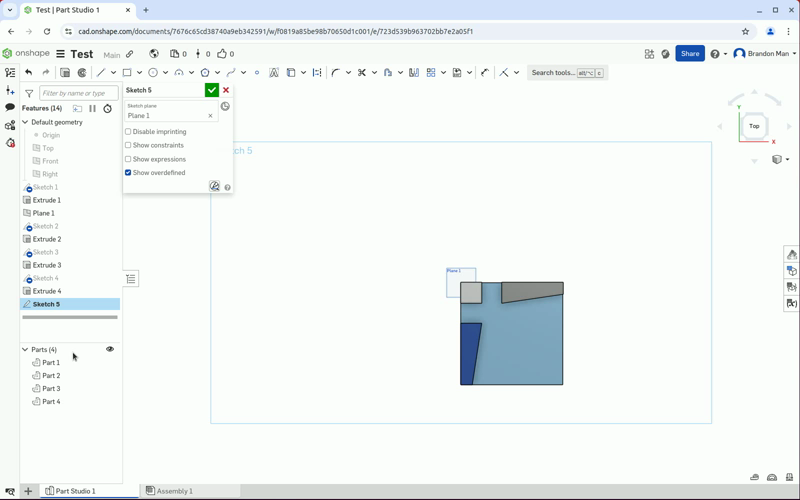
key(y)
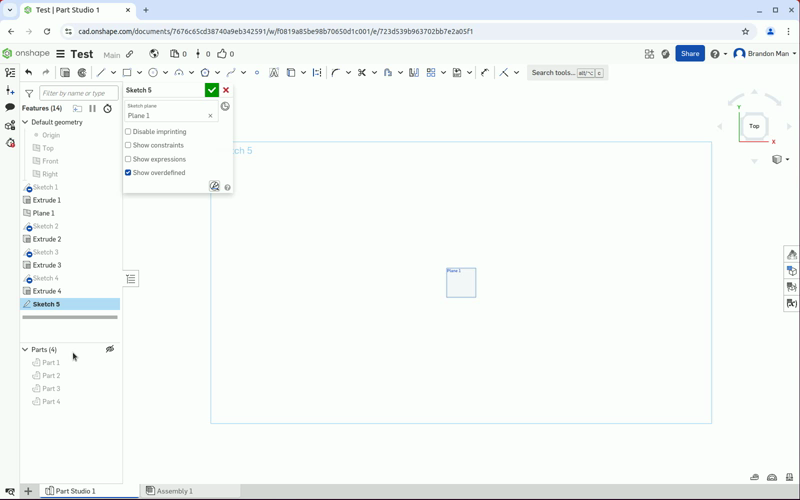
key(l)
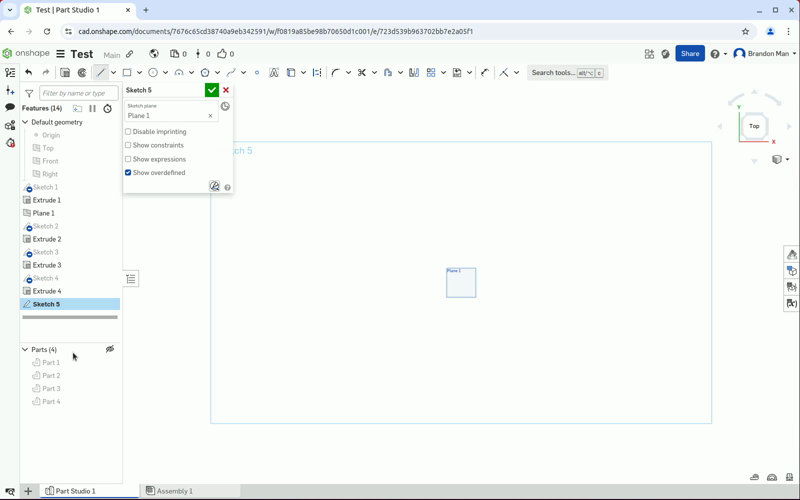
key_down(shift)
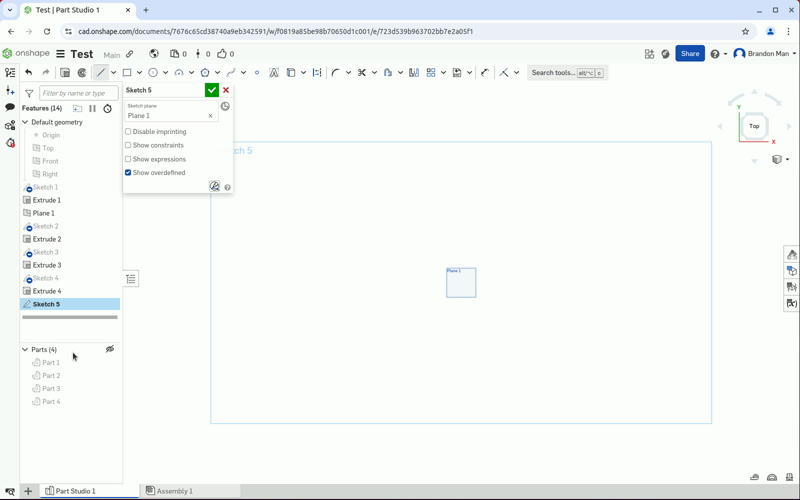
mouse_move(501, 384)
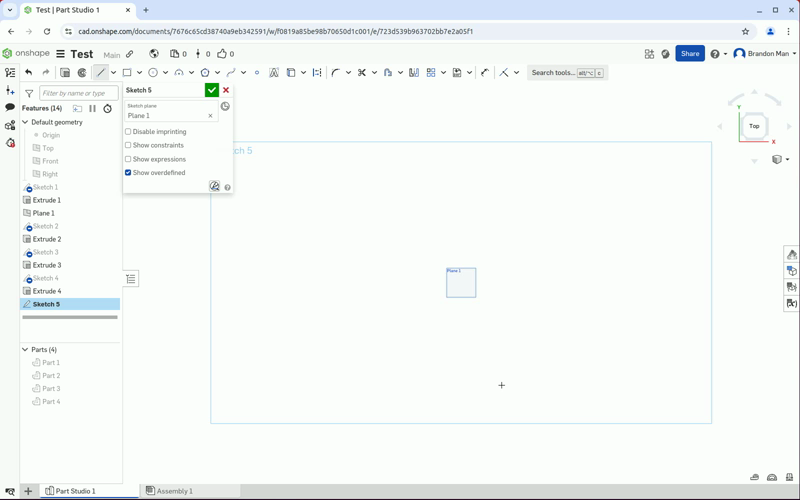
click(501, 384)
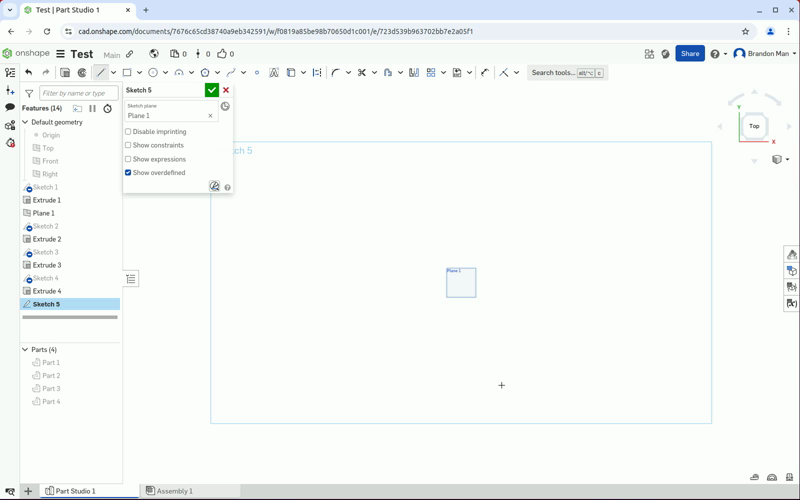
key_up(shift)
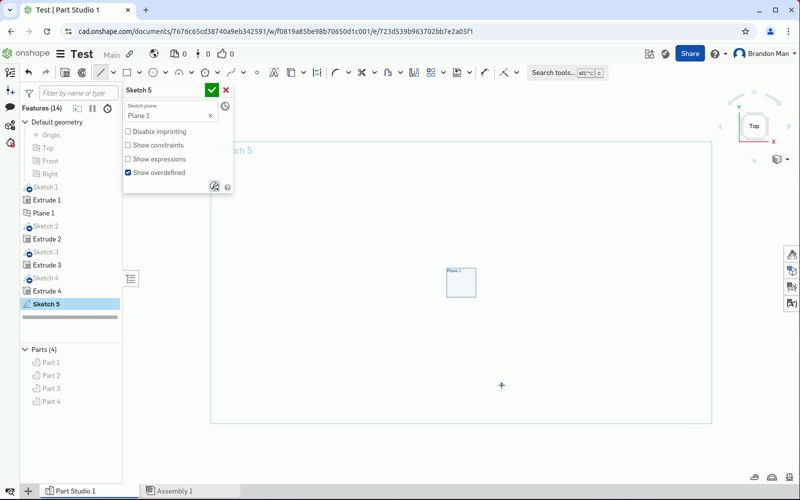
key_down(shift)
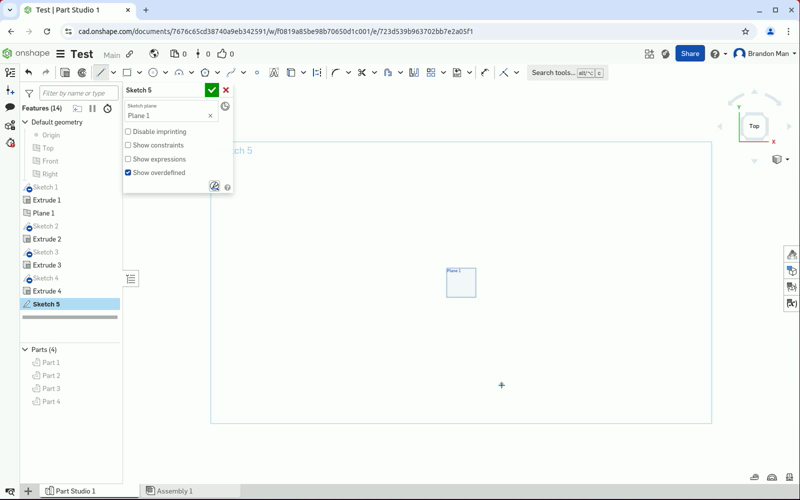
mouse_move(563, 384)
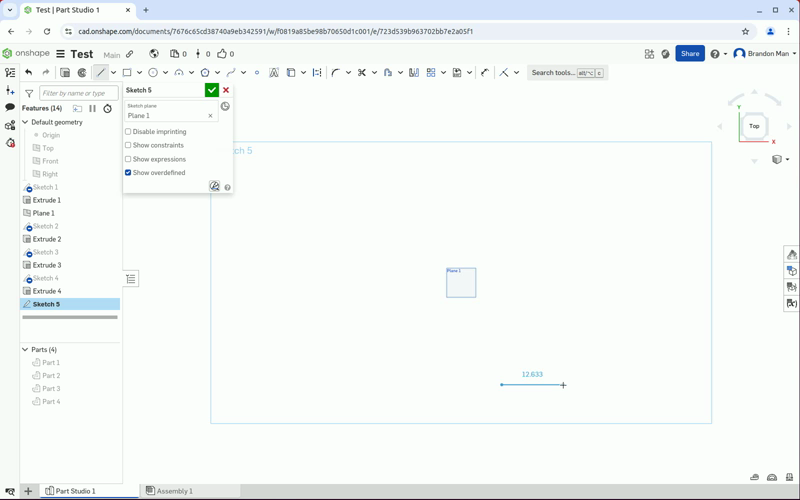
click(563, 384)
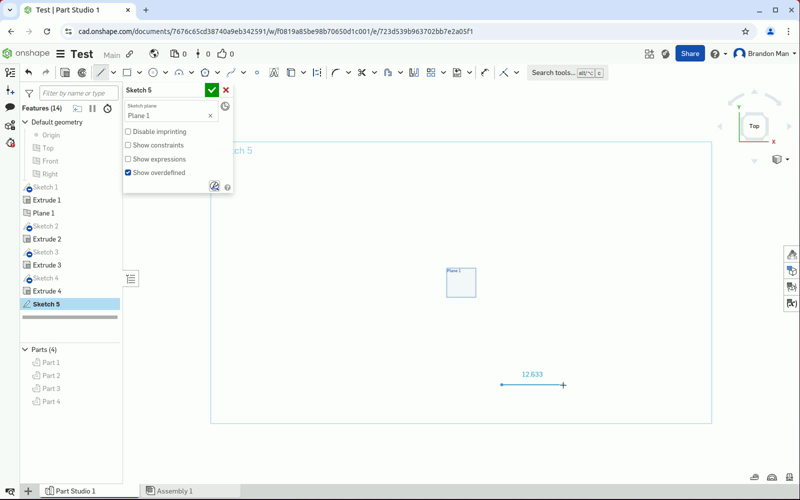
key_up(shift)
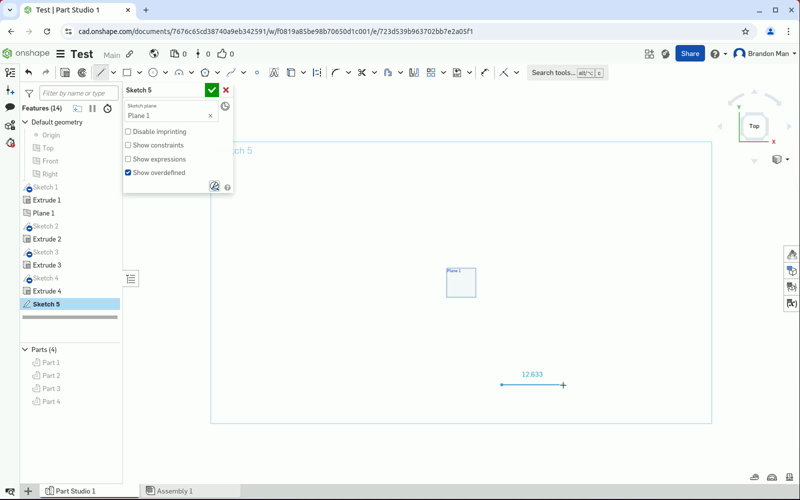
key_down(shift)
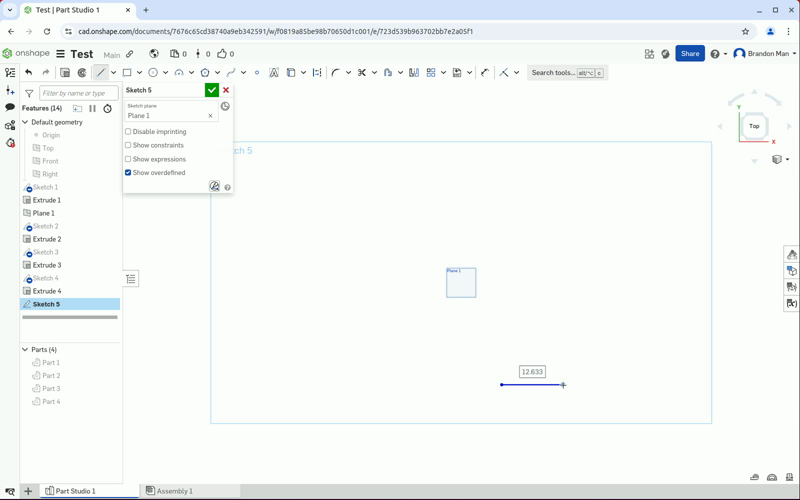
mouse_move(563, 323)
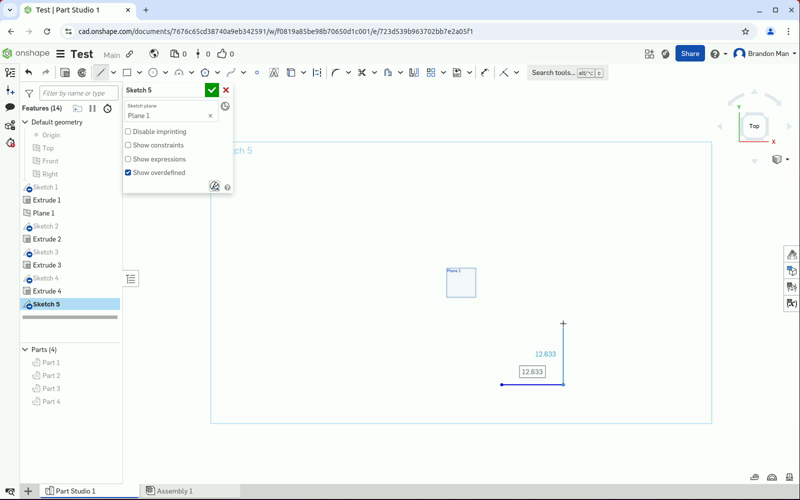
click(563, 323)
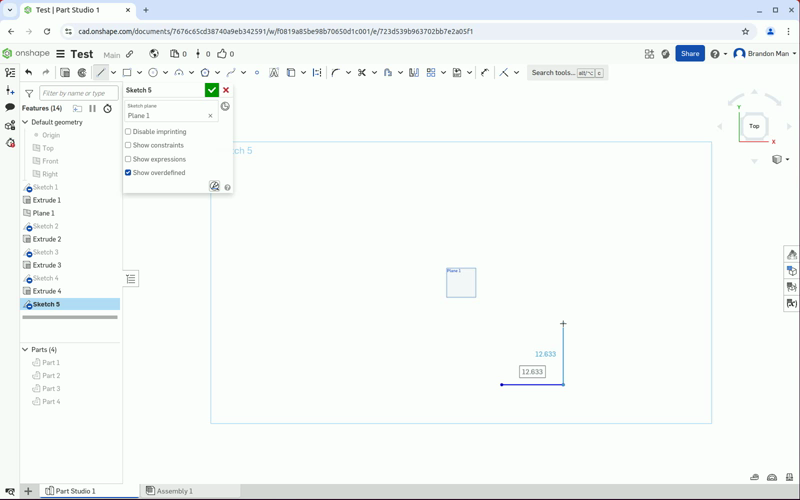
key_up(shift)
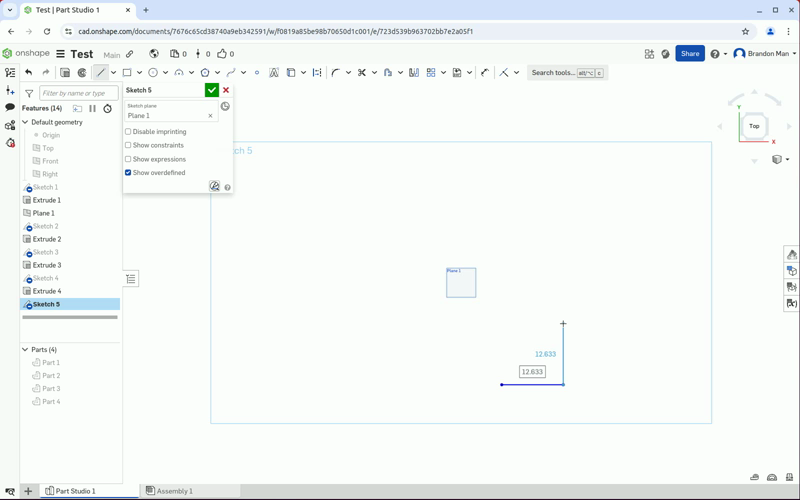
key_down(shift)
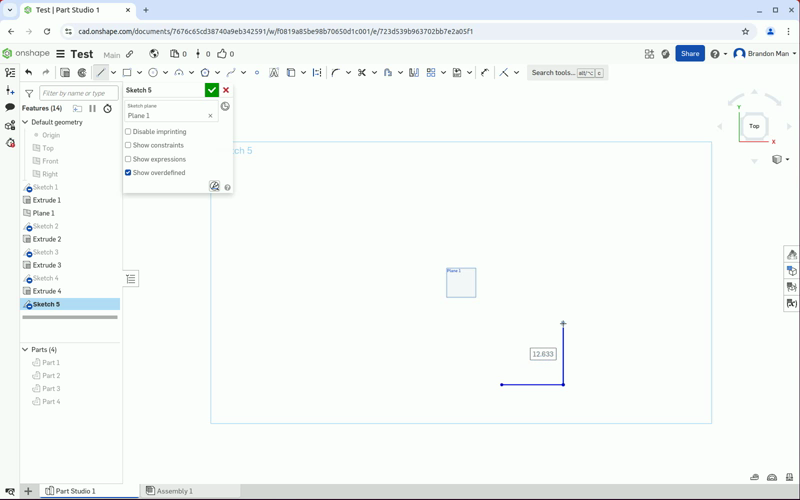
mouse_move(501, 323)
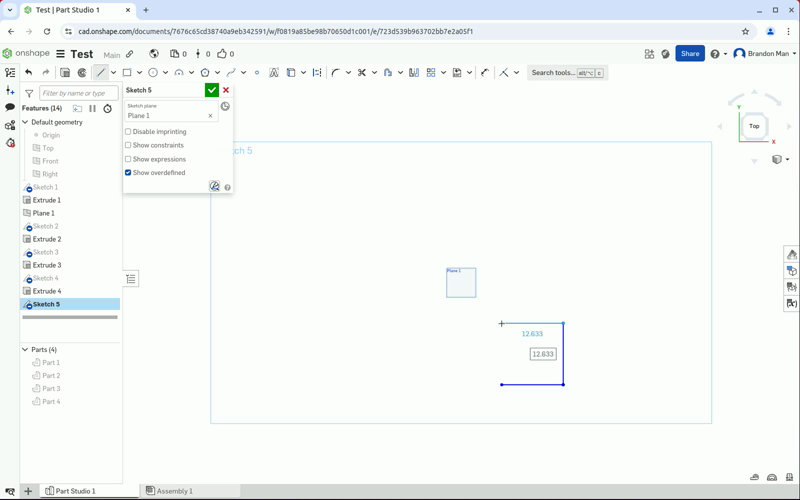
click(501, 323)
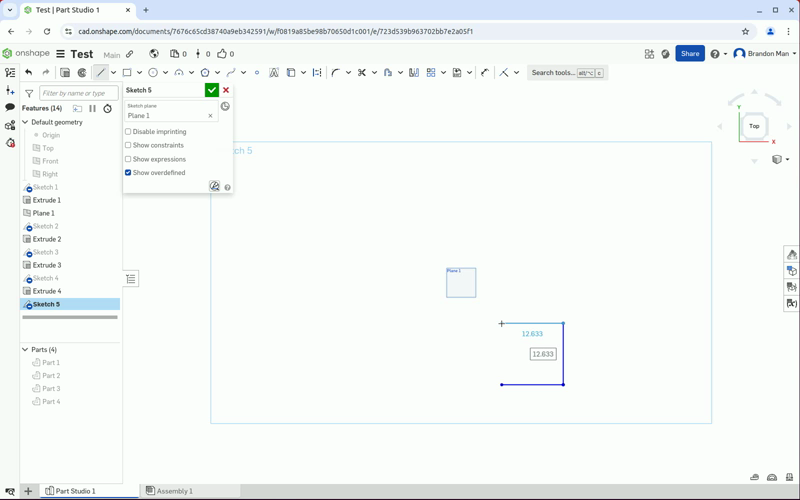
key_up(shift)
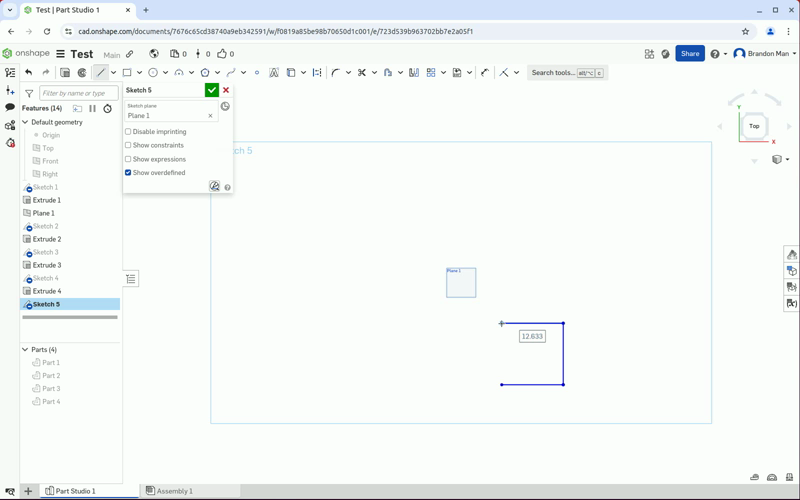
key_down(shift)
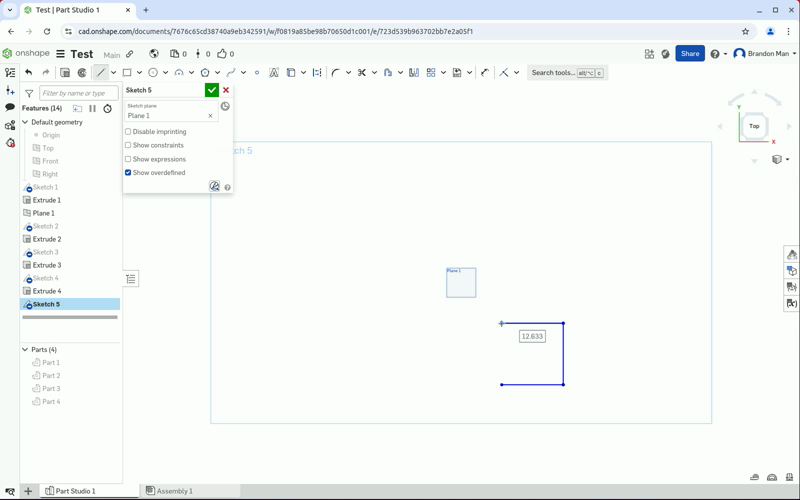
mouse_move(501, 384)
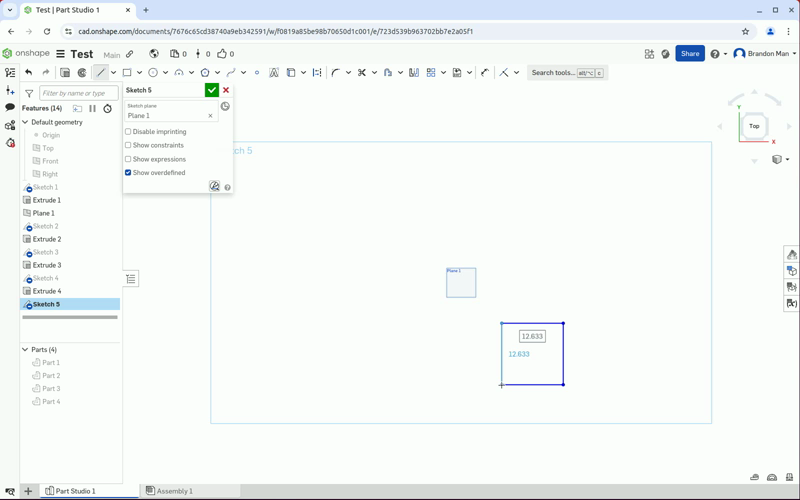
key_up(shift)
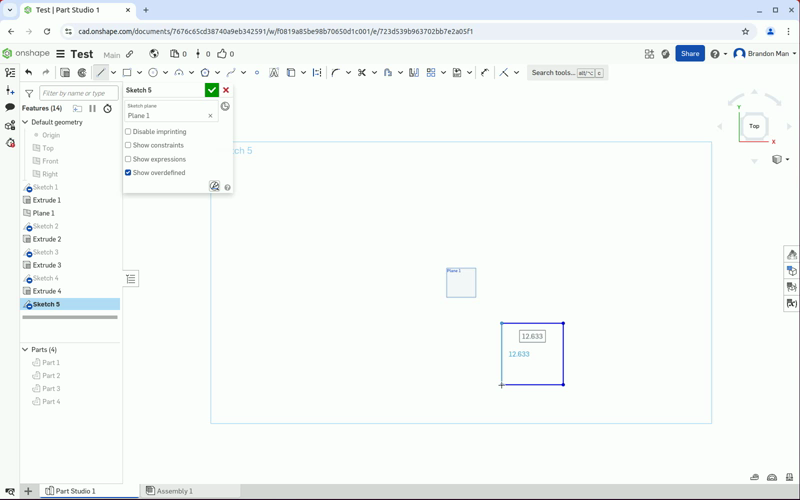
click(501, 384)
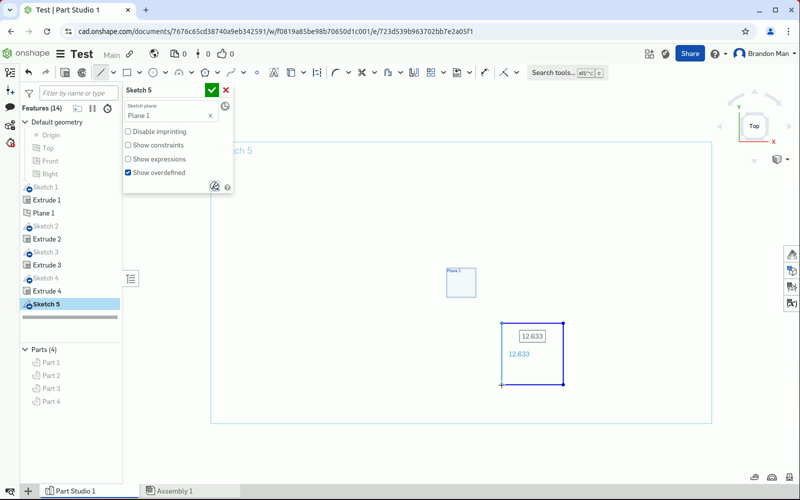
key(esc)
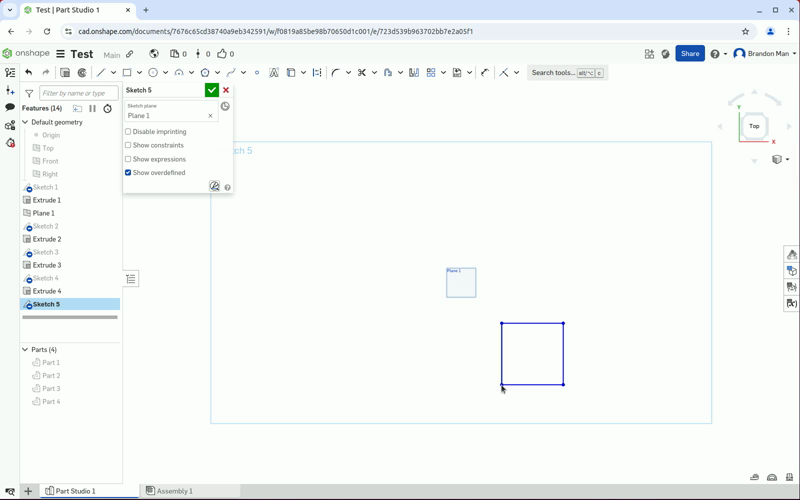
mouse_move(549, 360)
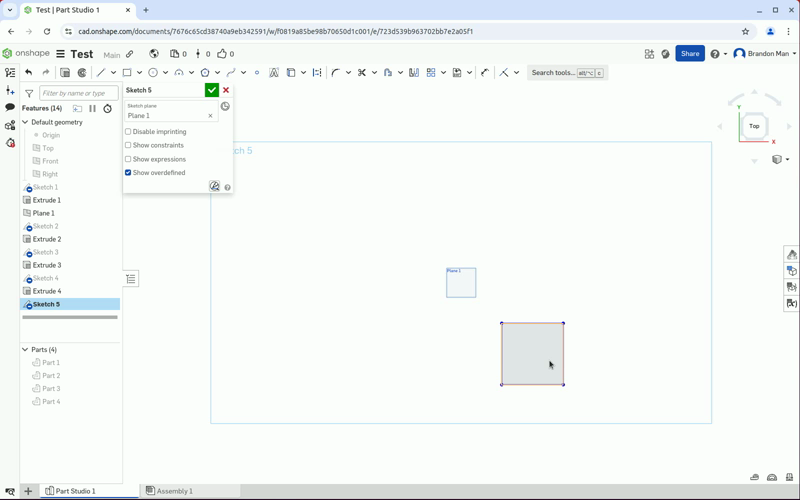
click(549, 360)
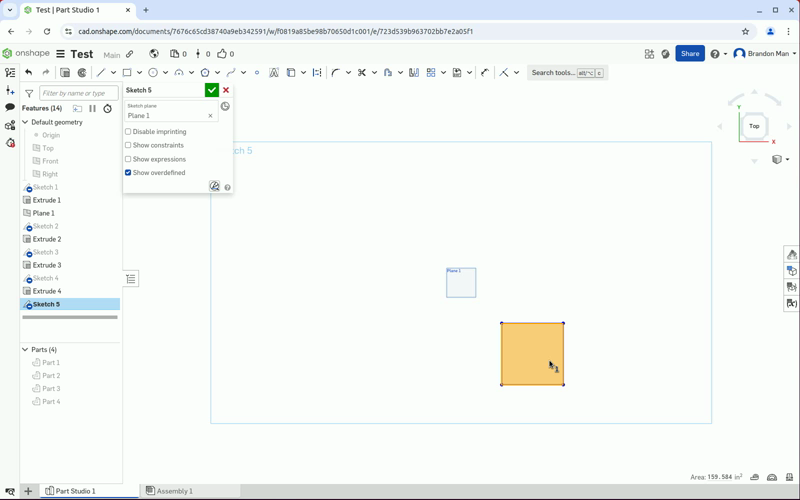
mouse_move(73, 352)
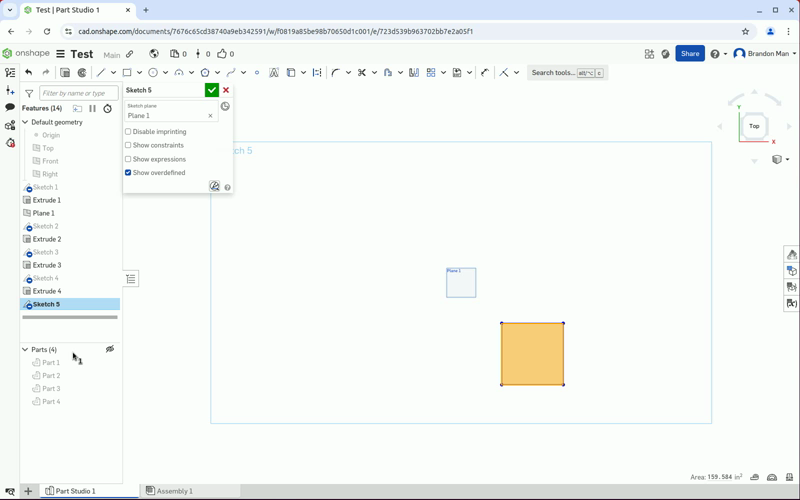
key(shift+y)
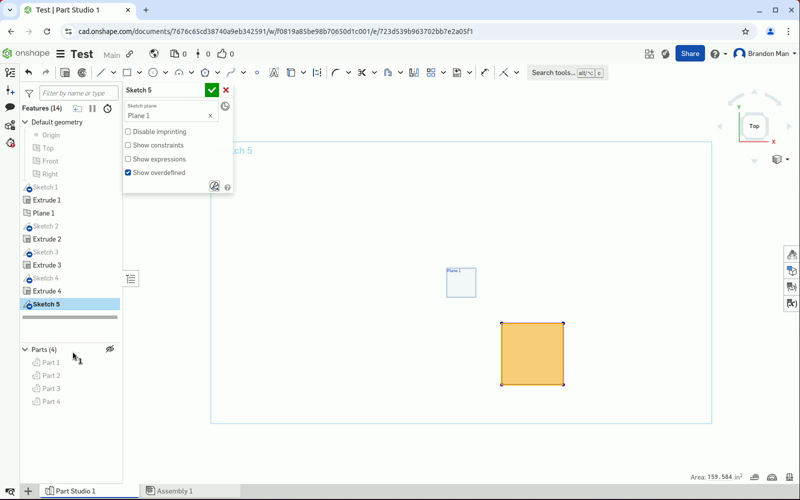
key(shift+e)
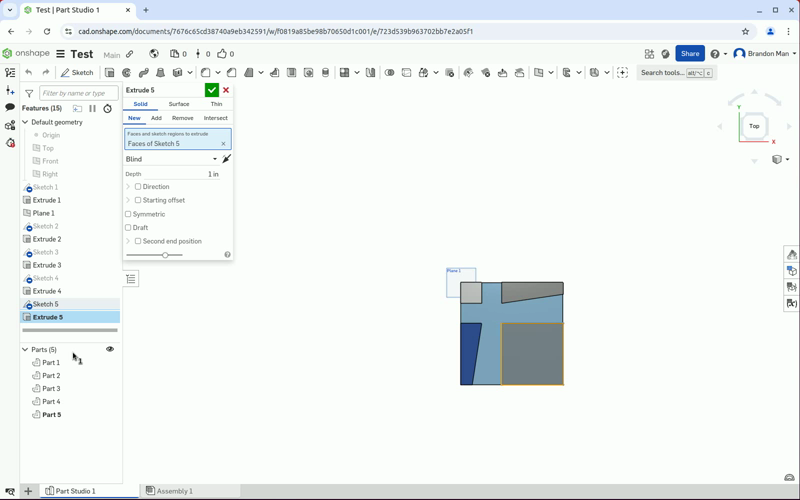
mouse_move(143, 106)
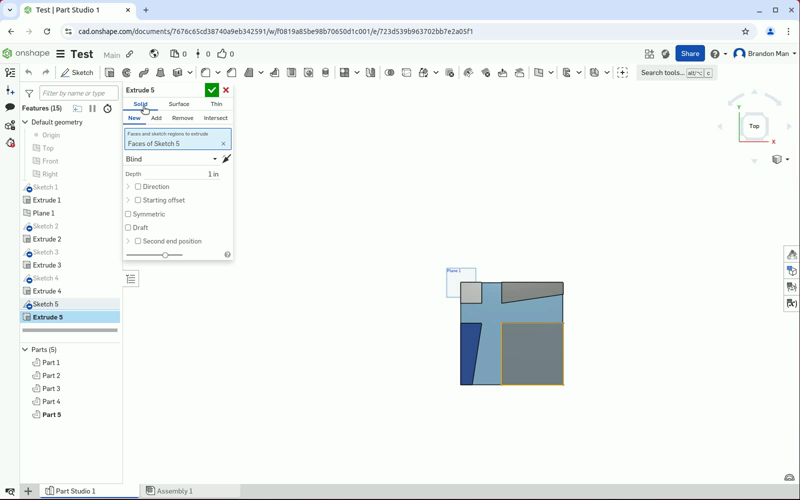
click(143, 106)
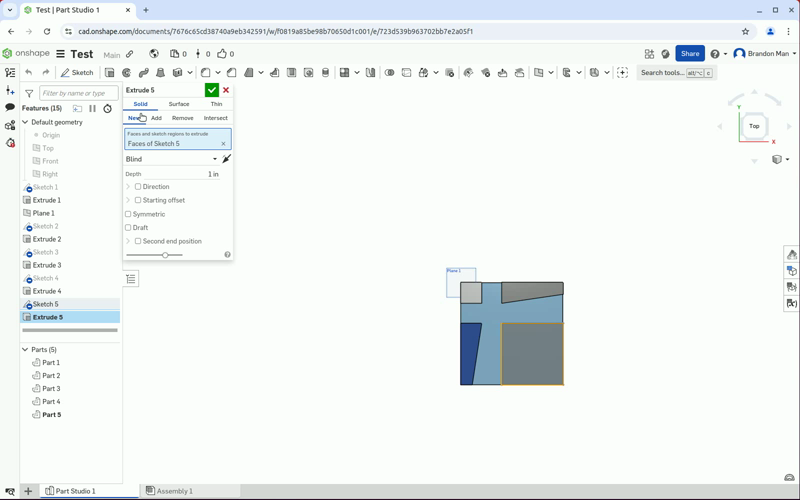
mouse_move(137, 120)
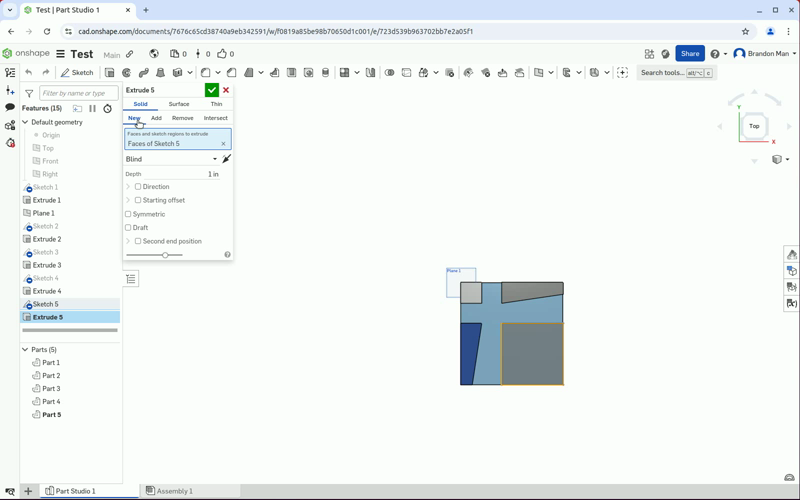
click(137, 120)
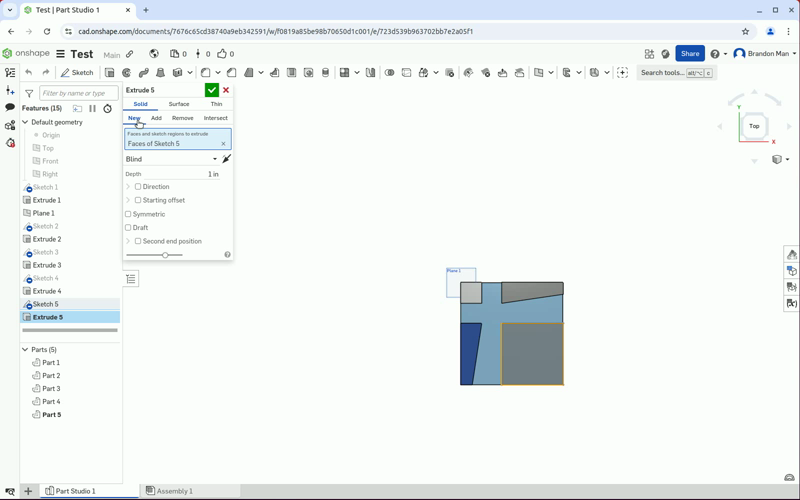
key(tab, 4)
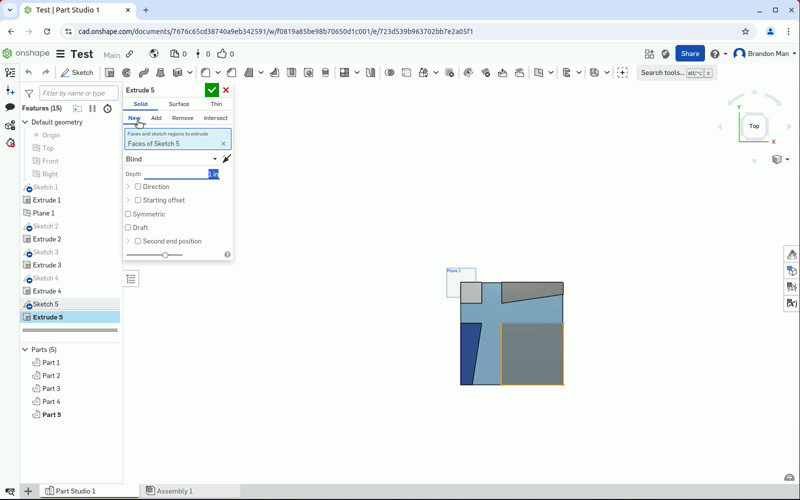
text(3.129)
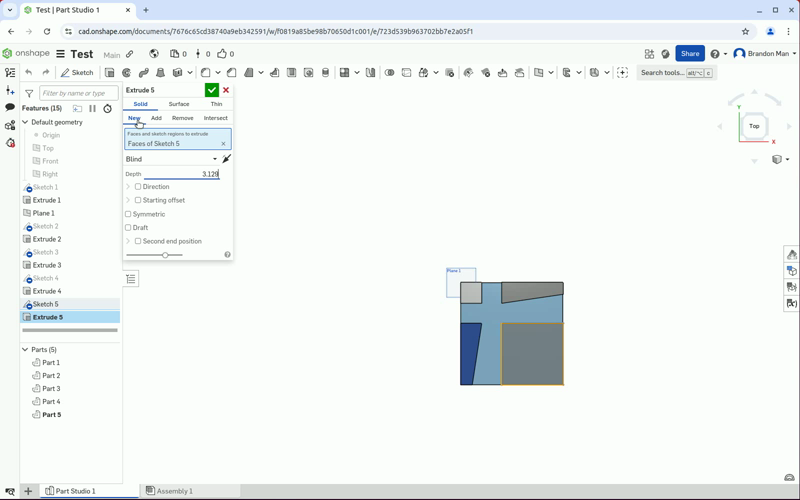
key(enter)
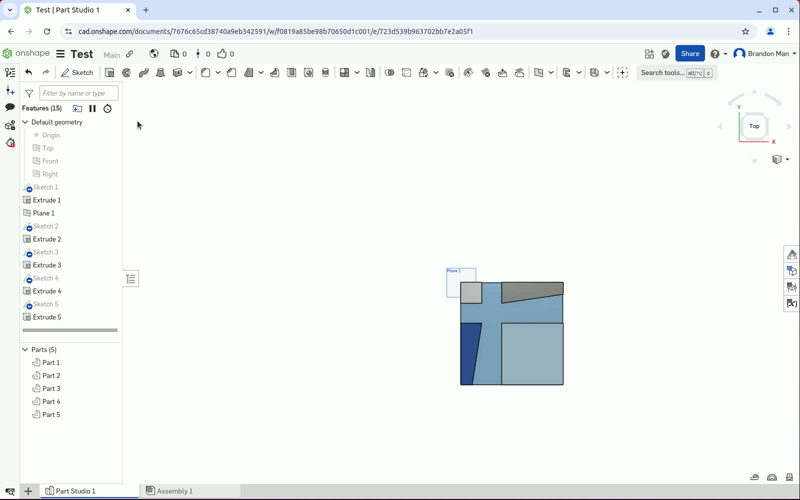
key(shift+h)
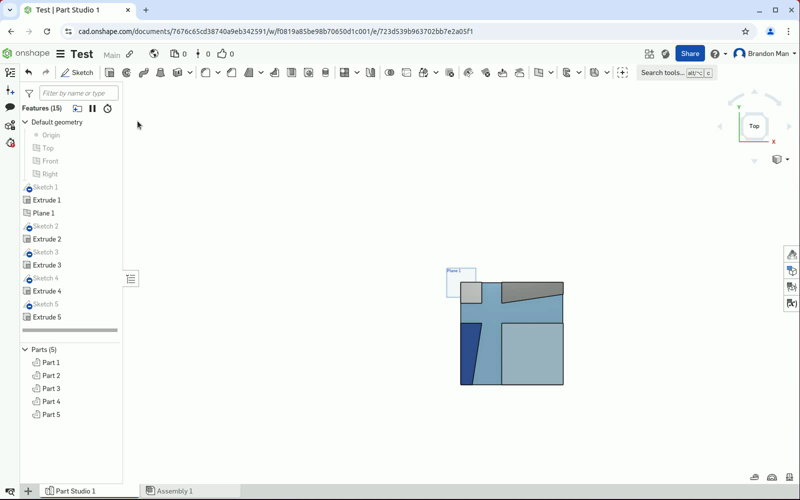
key(shift+h)
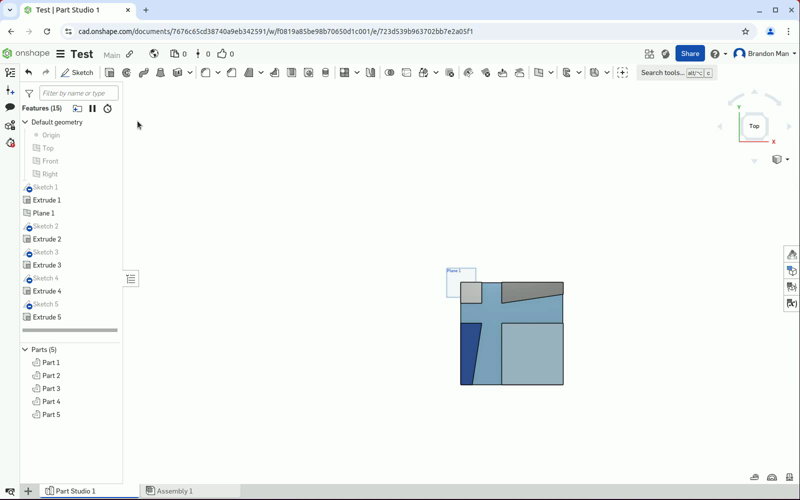
mouse_move(73, 189)
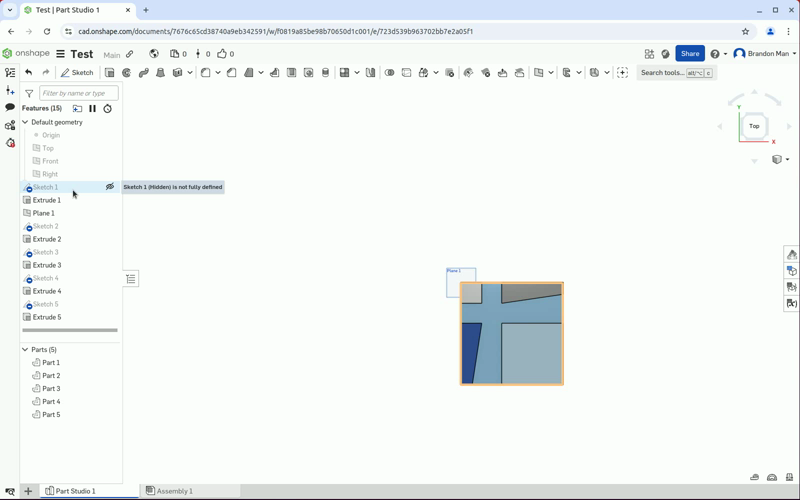
click(73, 189)
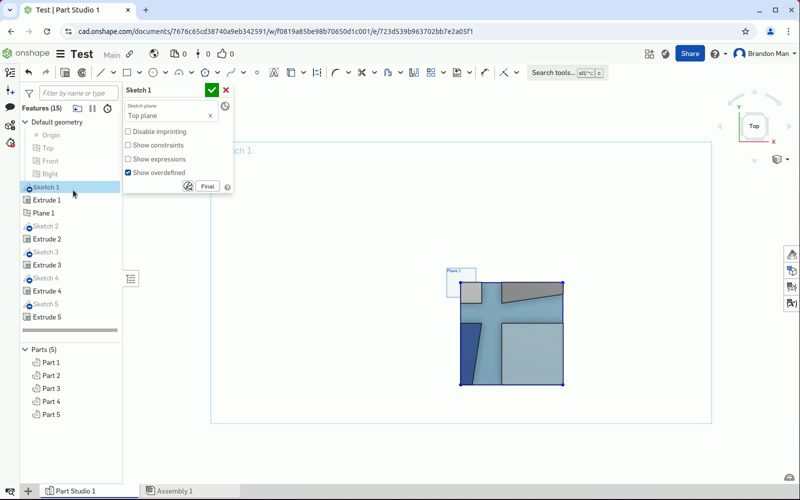
mouse_move(229, 92)
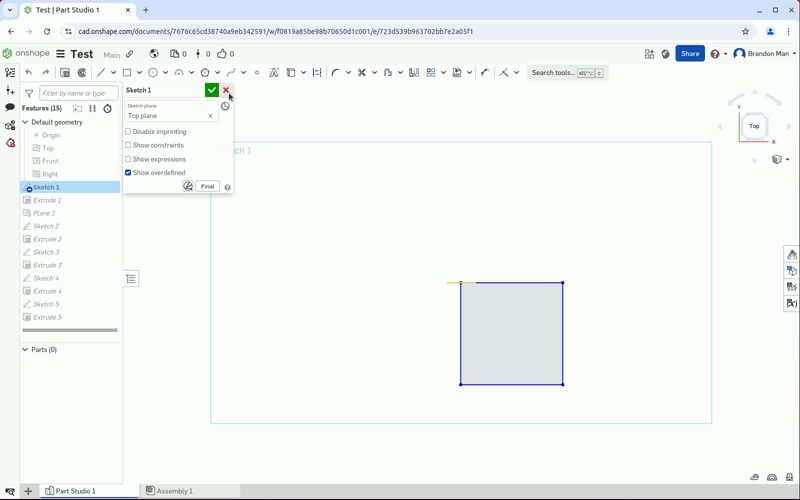
click(229, 92)
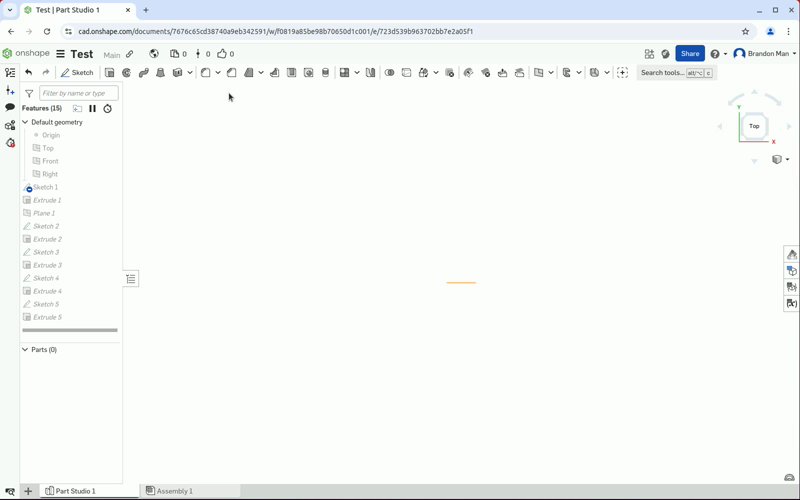
key(shift+s)
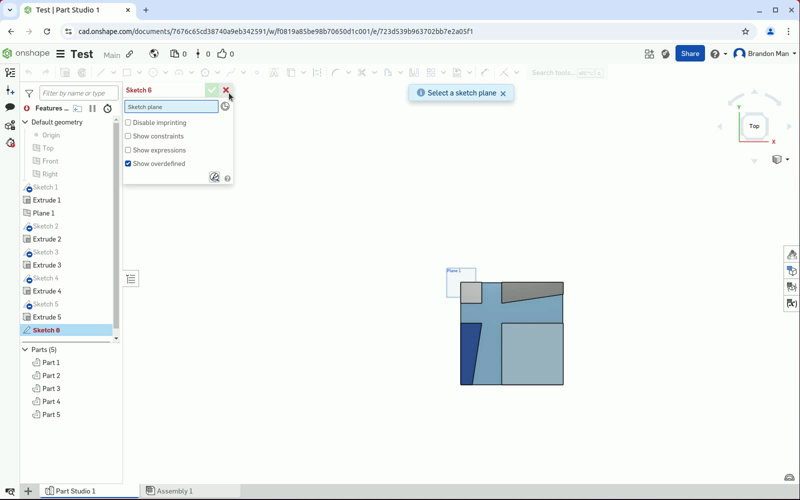
mouse_move(69, 215)
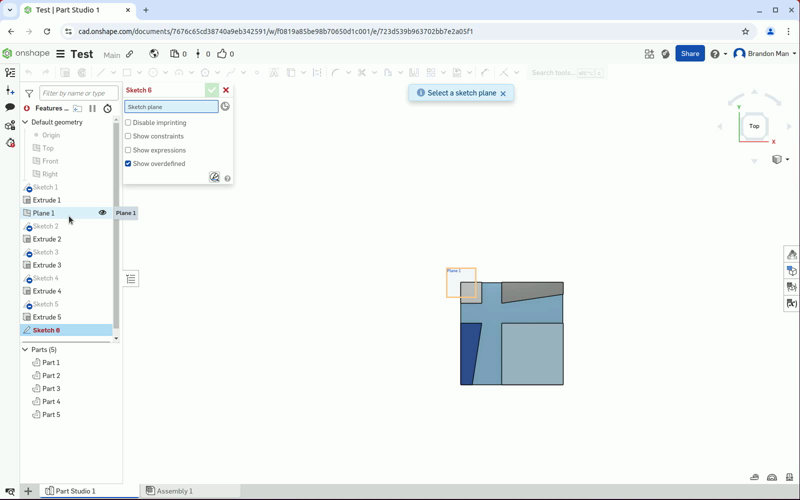
click(69, 215)
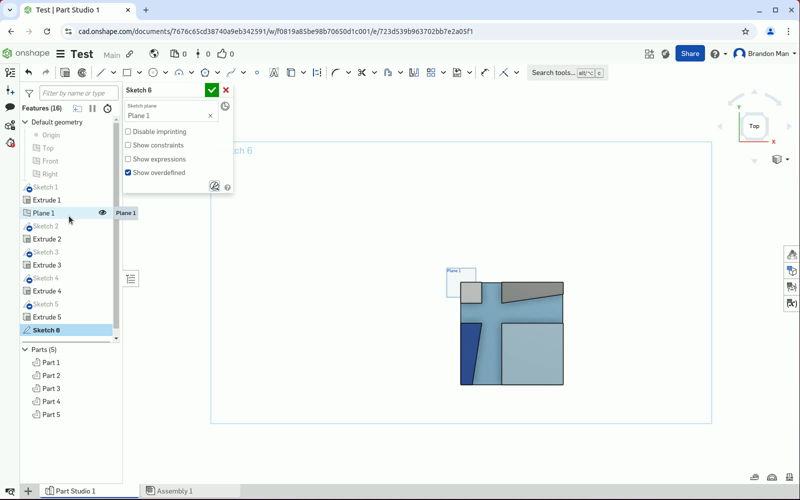
mouse_move(73, 352)
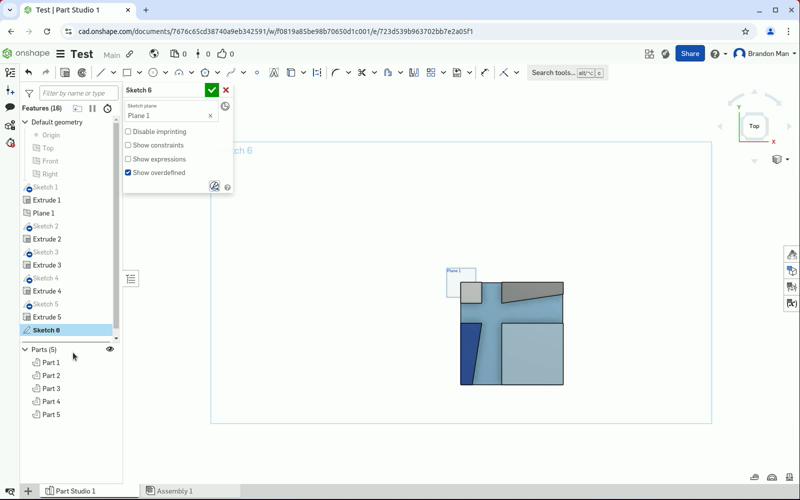
key(y)
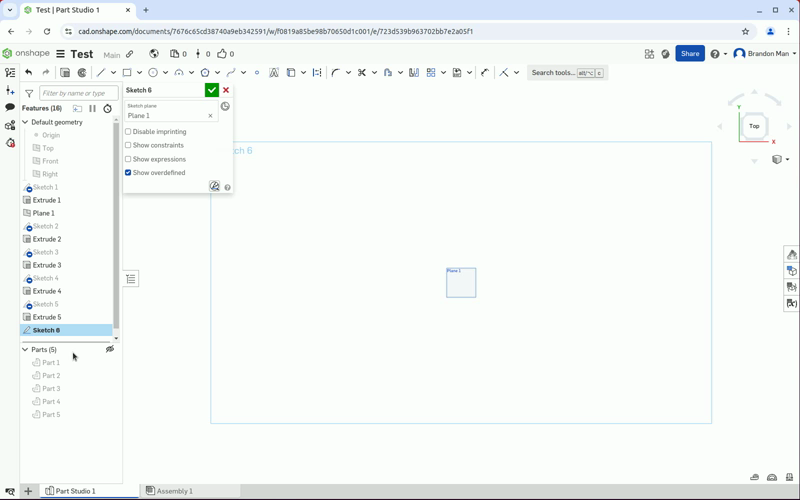
key(l)
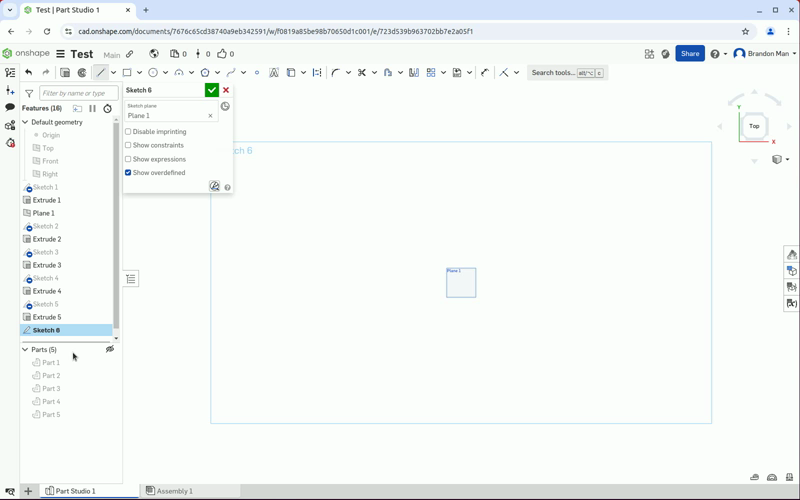
key_down(shift)
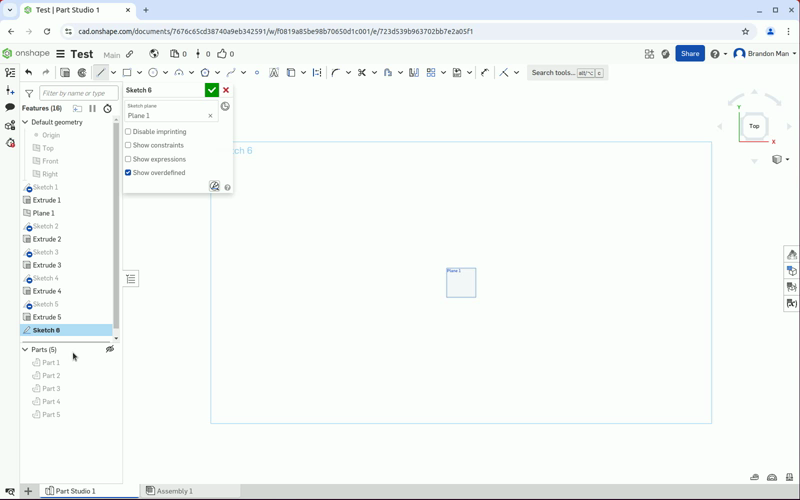
mouse_move(501, 306)
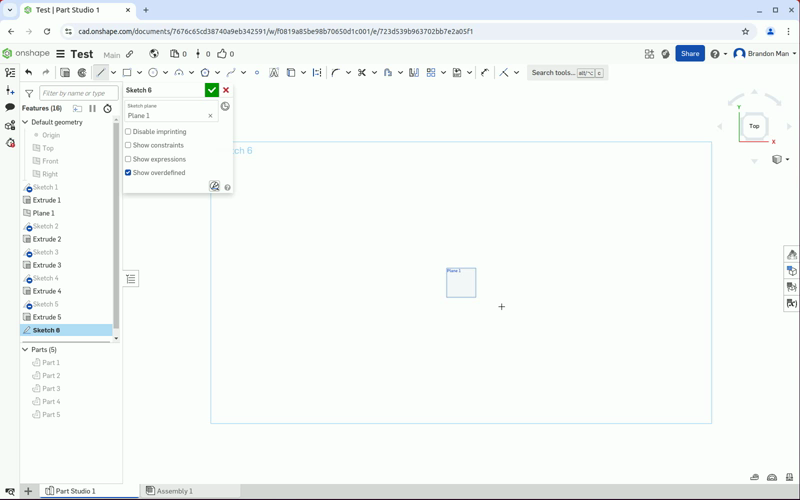
click(501, 306)
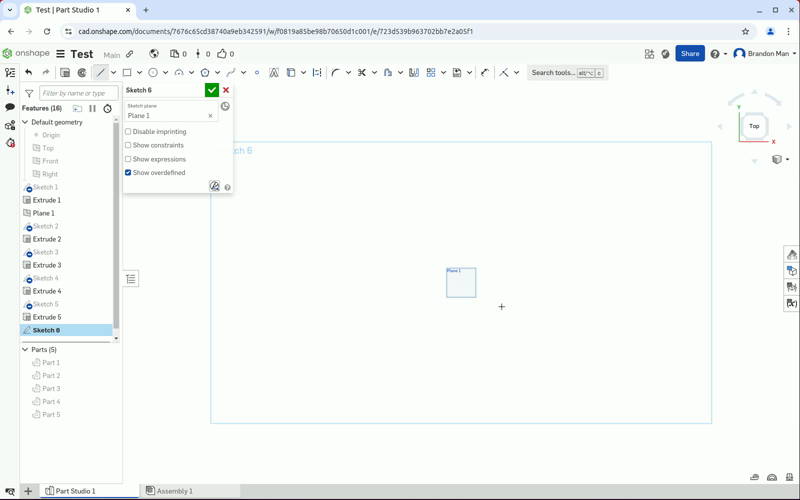
key_up(shift)
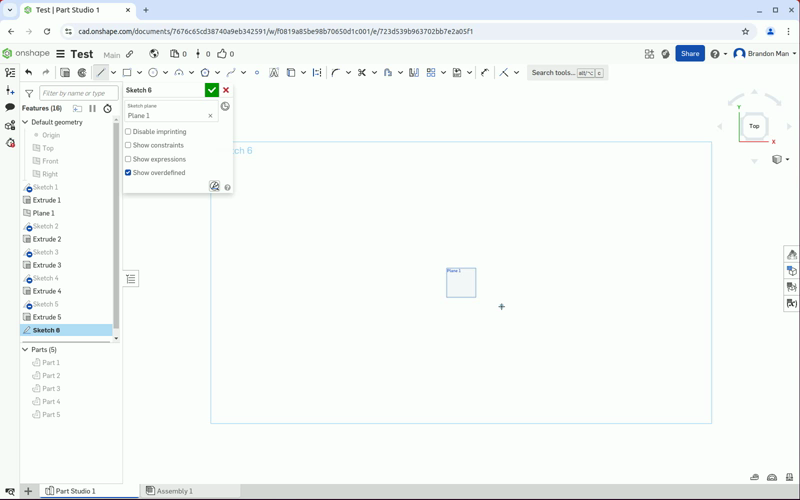
key_down(shift)
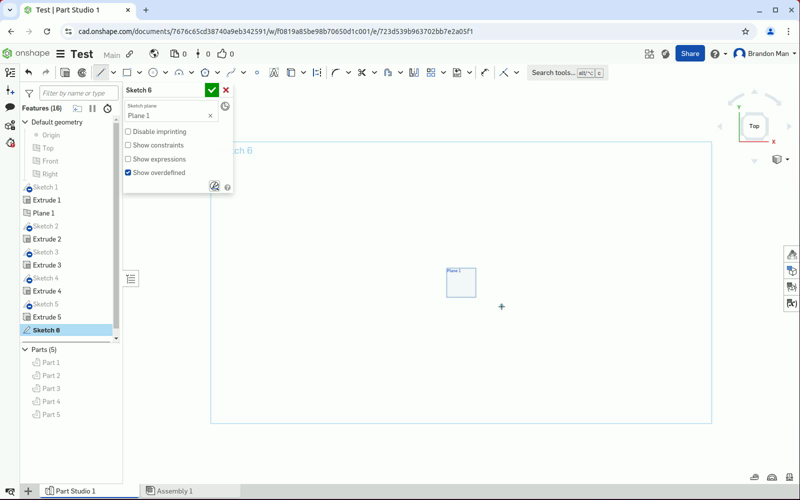
mouse_move(563, 306)
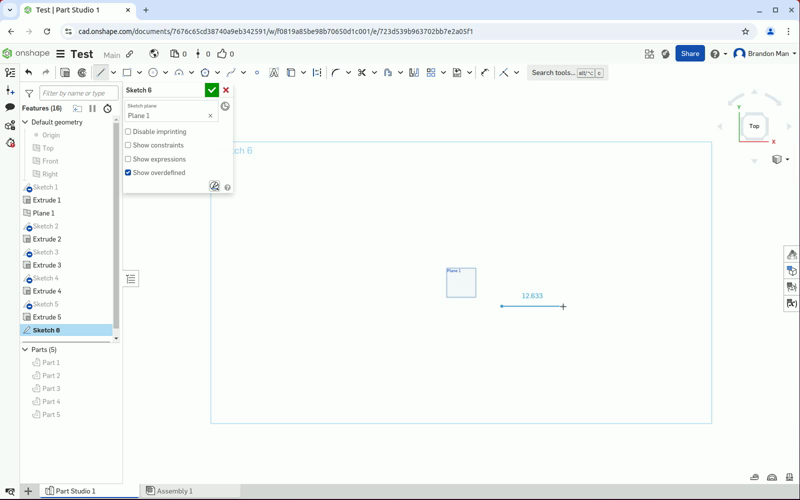
click(563, 306)
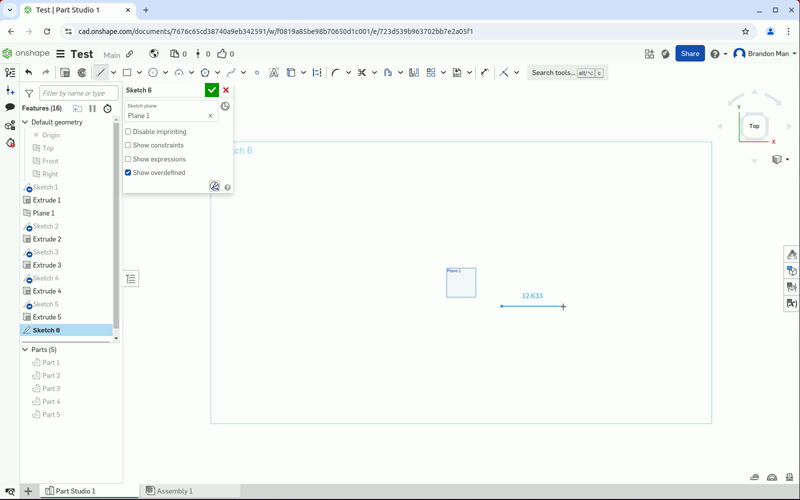
key_up(shift)
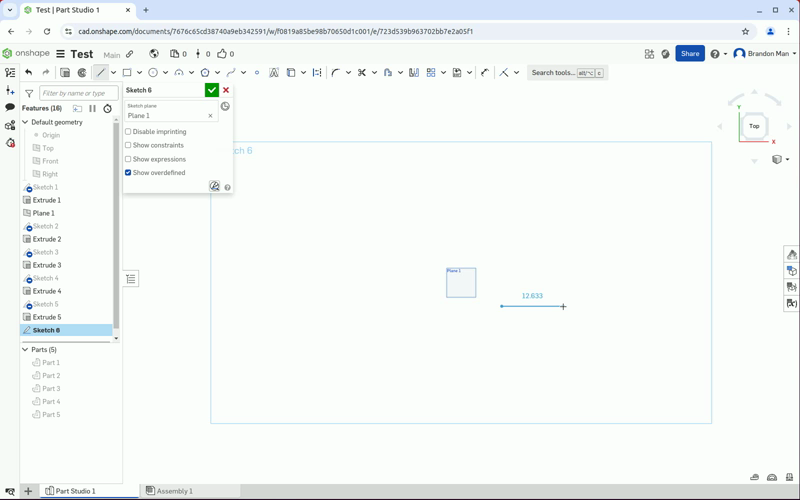
key_down(shift)
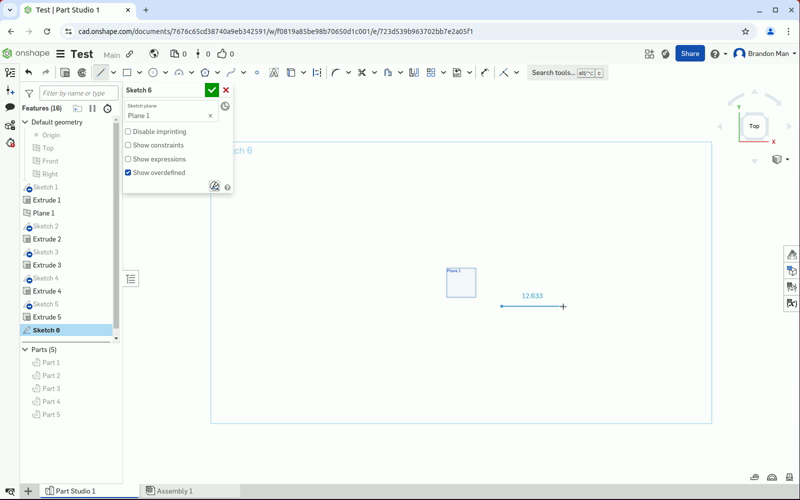
mouse_move(589, 306)
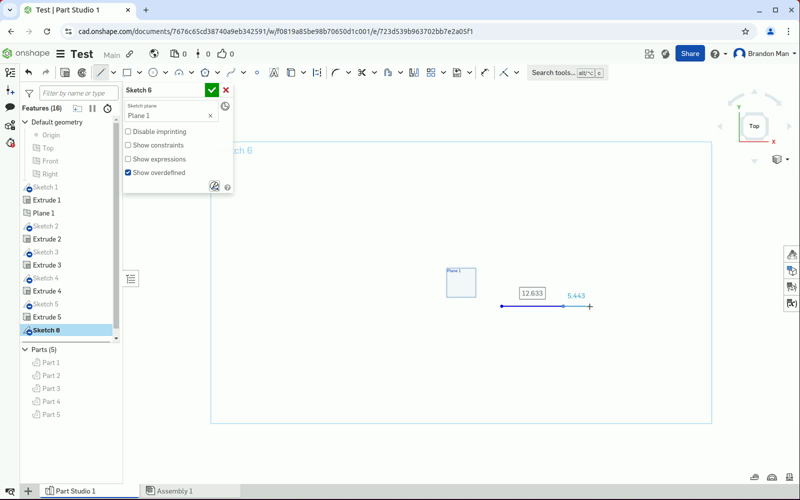
mouse_move(563, 303)
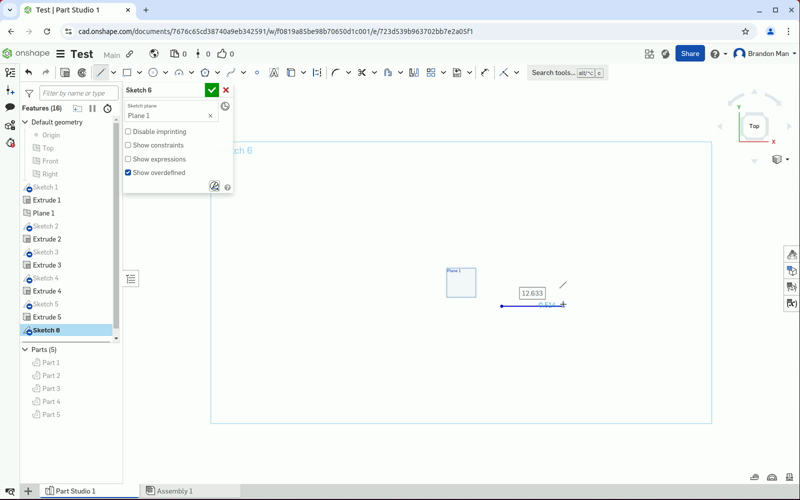
scroll(6)
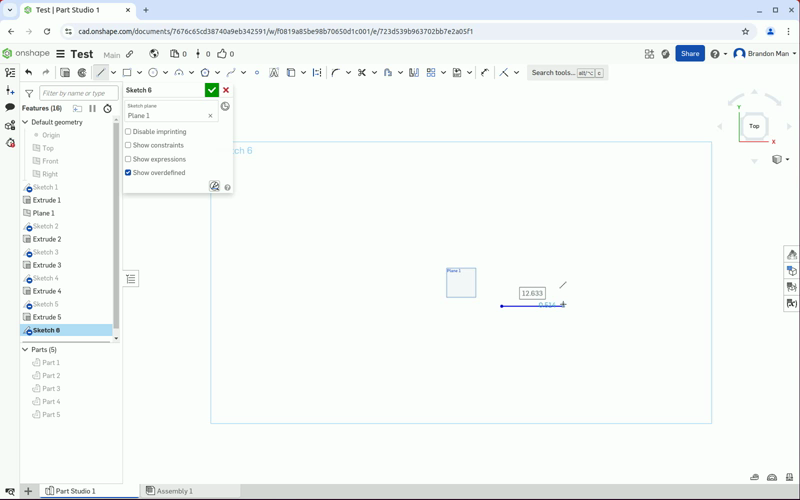
scroll(6)
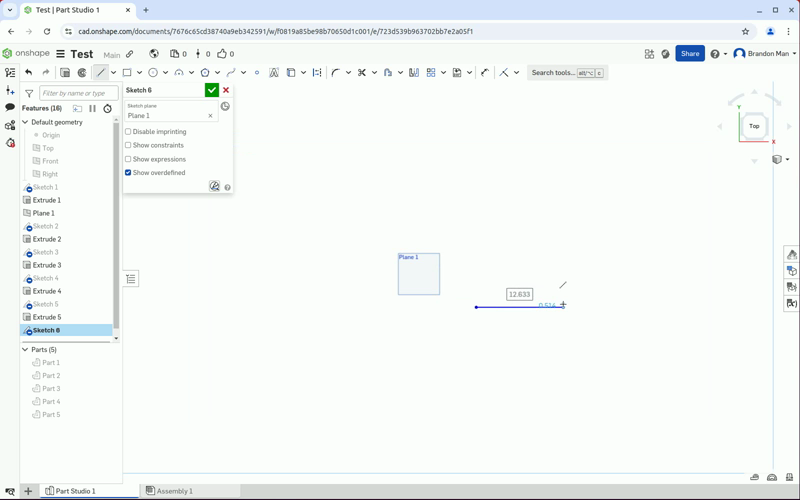
scroll(6)
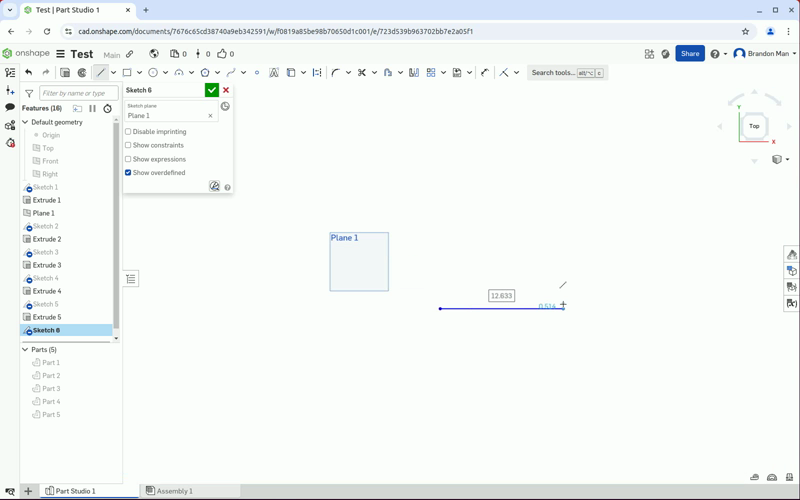
scroll(6)
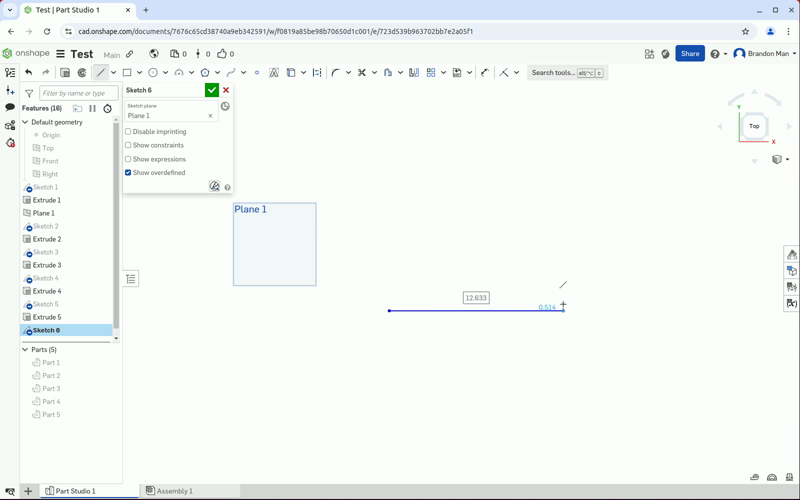
scroll(6)
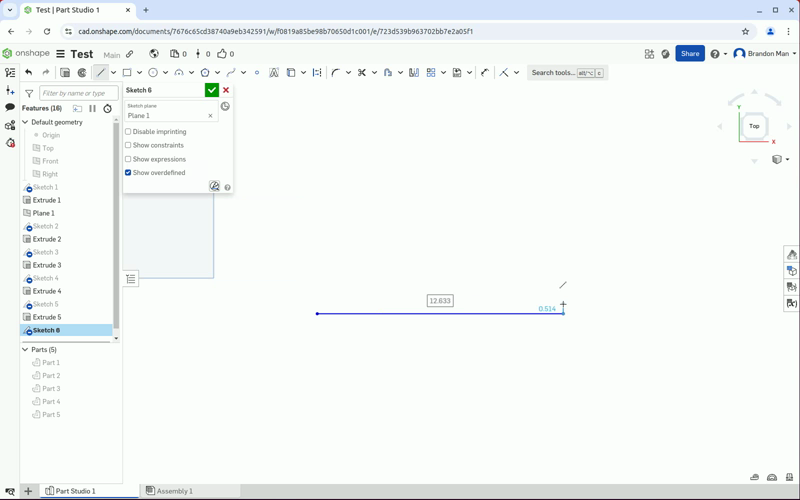
scroll(6)
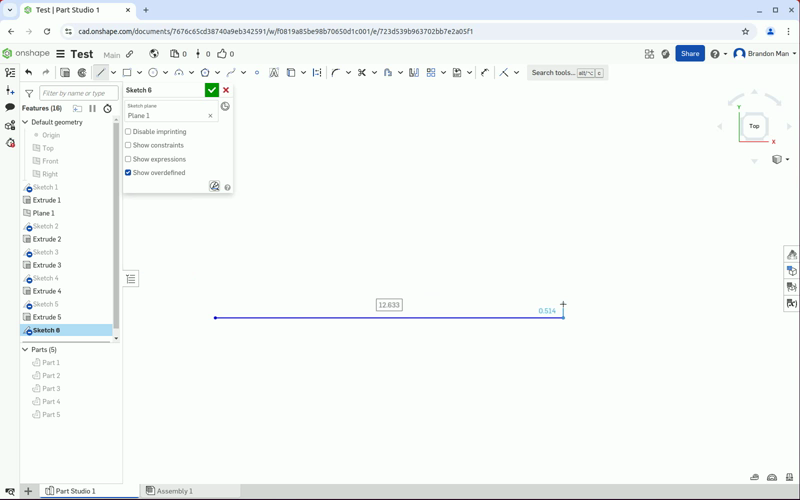
scroll(6)
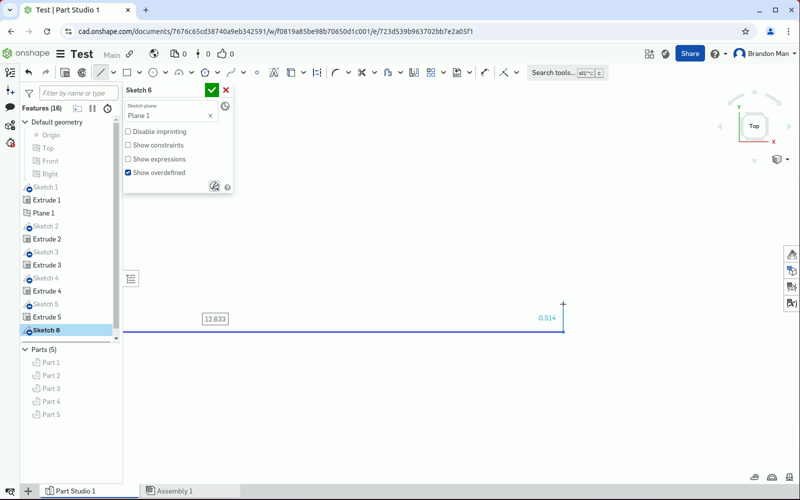
click(563, 303)
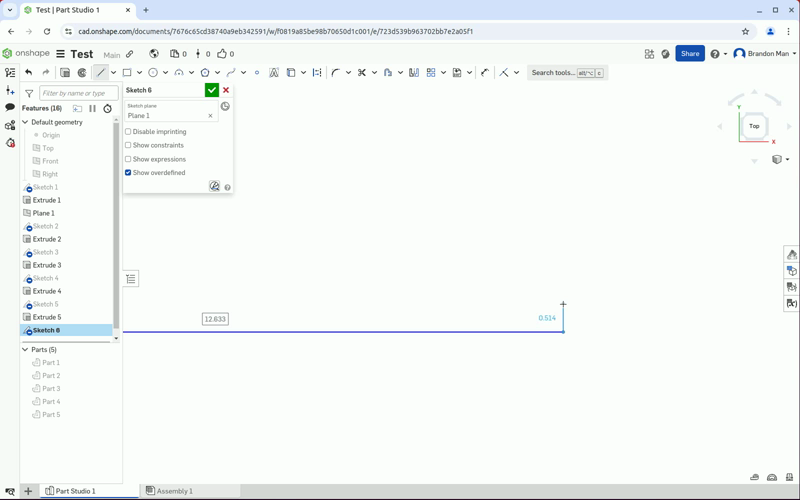
scroll(-6)
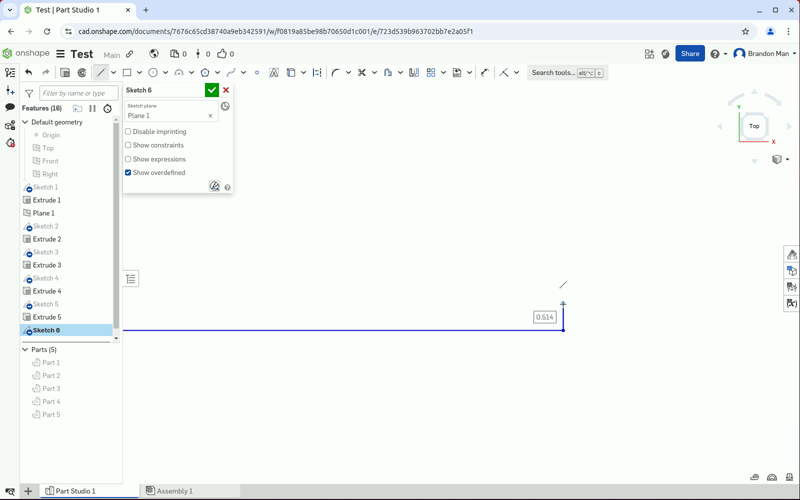
scroll(-6)
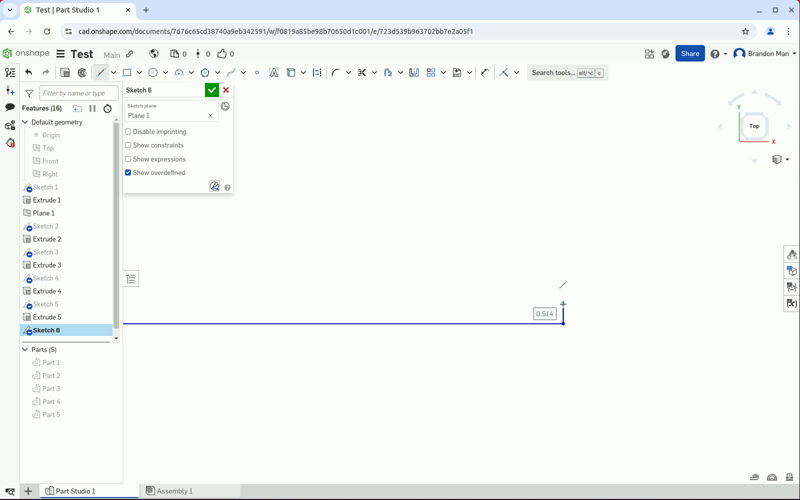
scroll(-6)
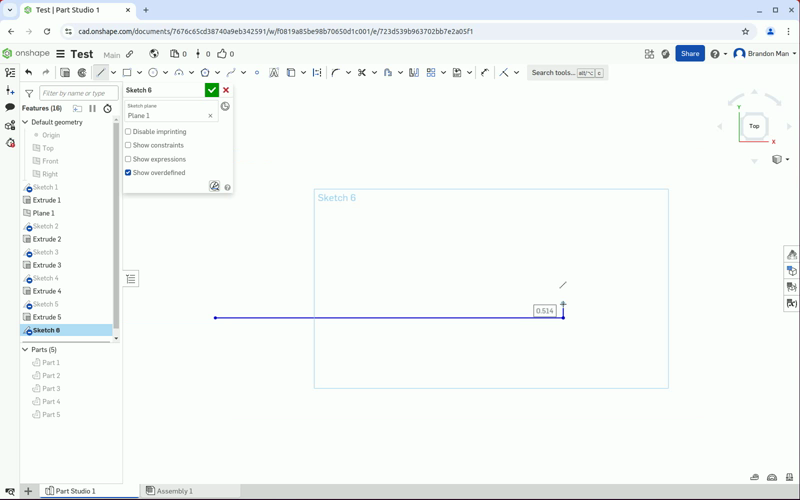
scroll(-6)
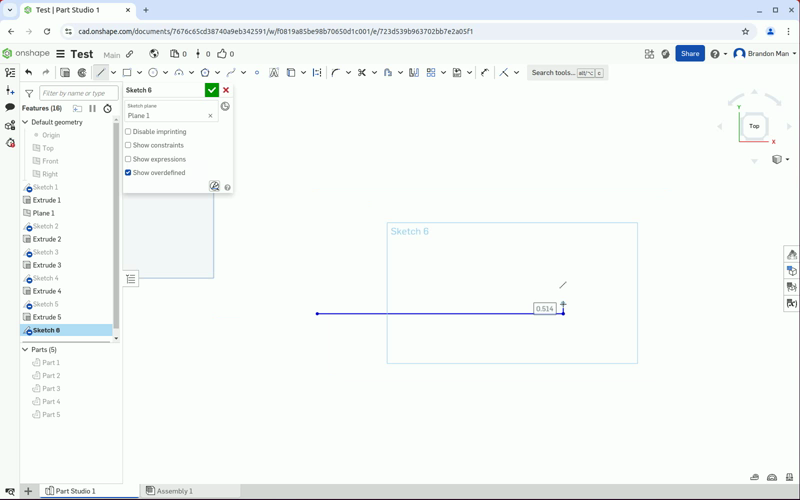
scroll(-6)
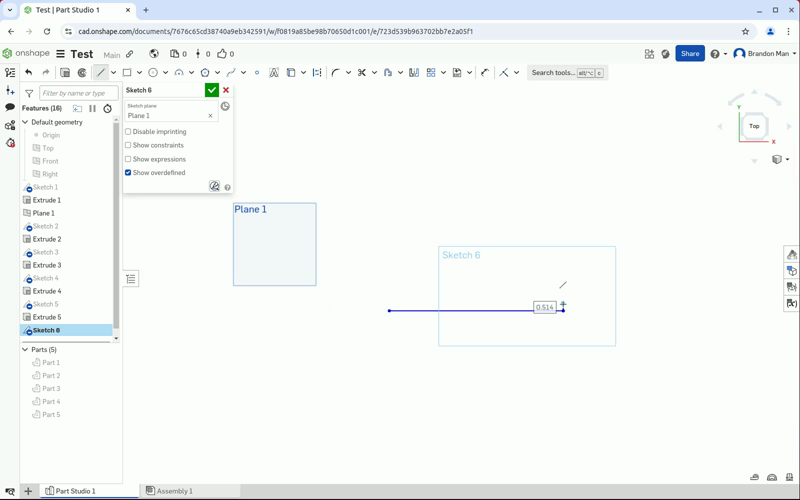
scroll(-6)
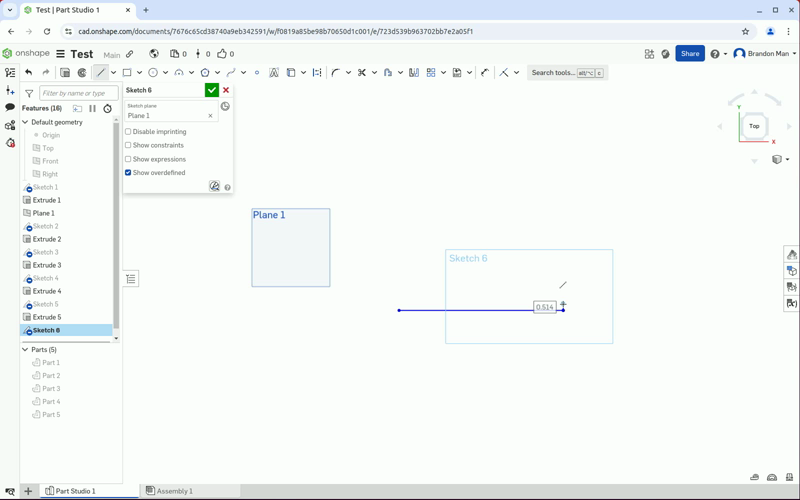
scroll(-6)
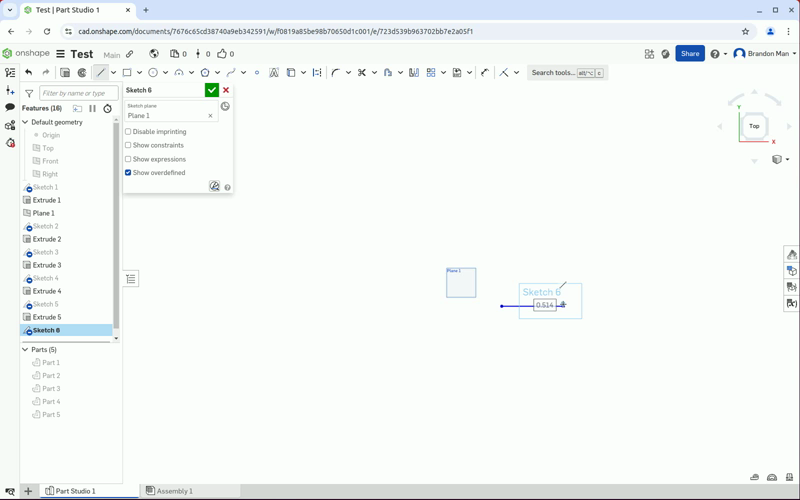
key_up(shift)
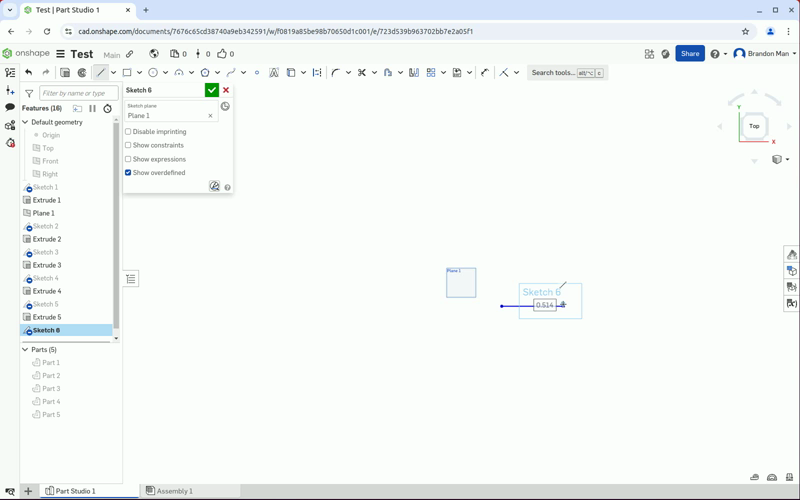
key_down(shift)
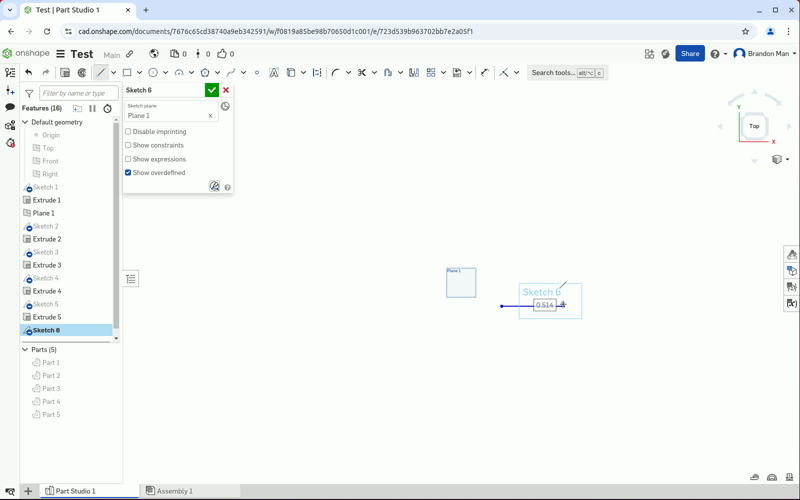
mouse_move(589, 303)
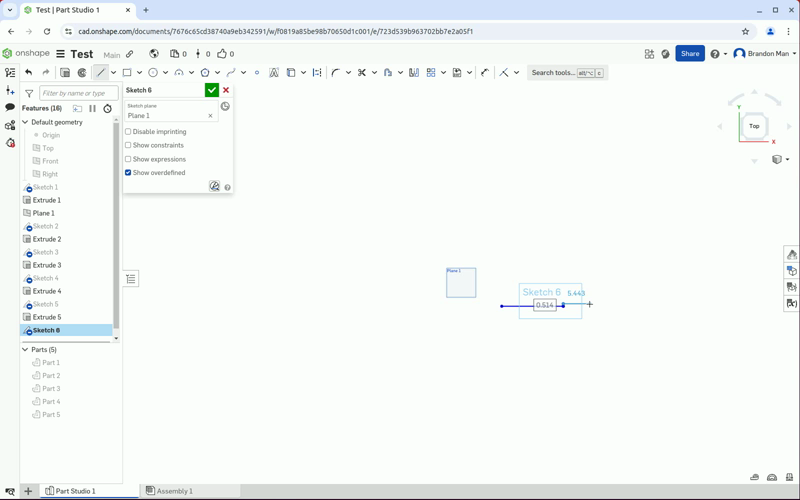
mouse_move(563, 295)
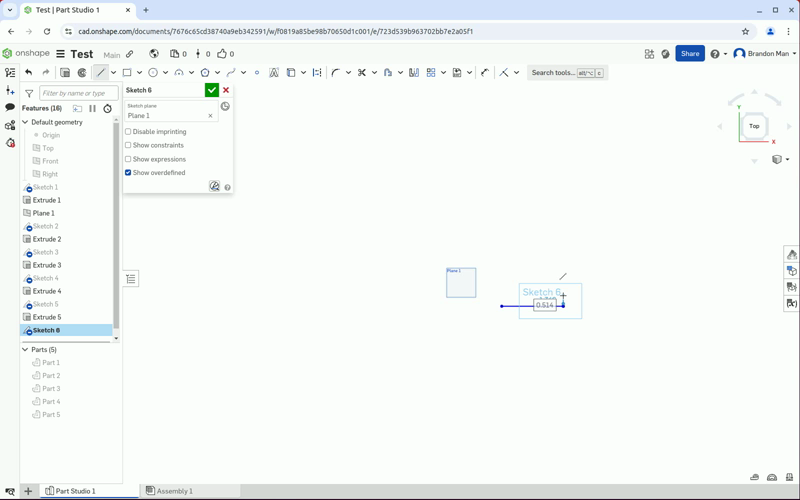
click(563, 295)
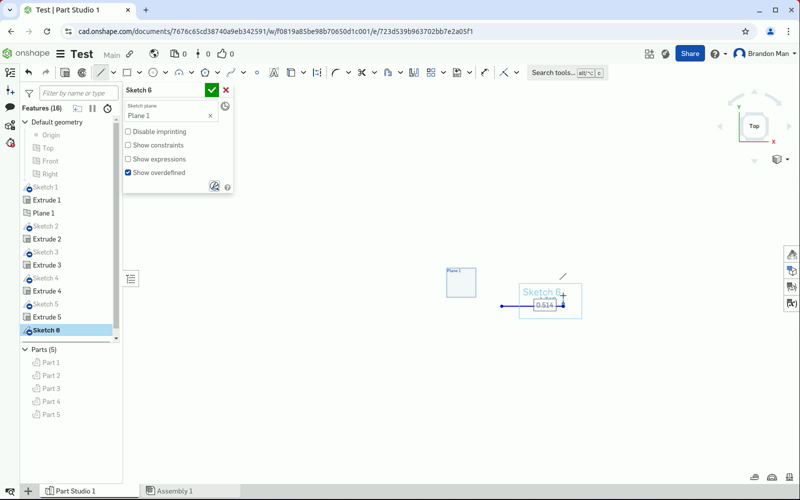
key_up(shift)
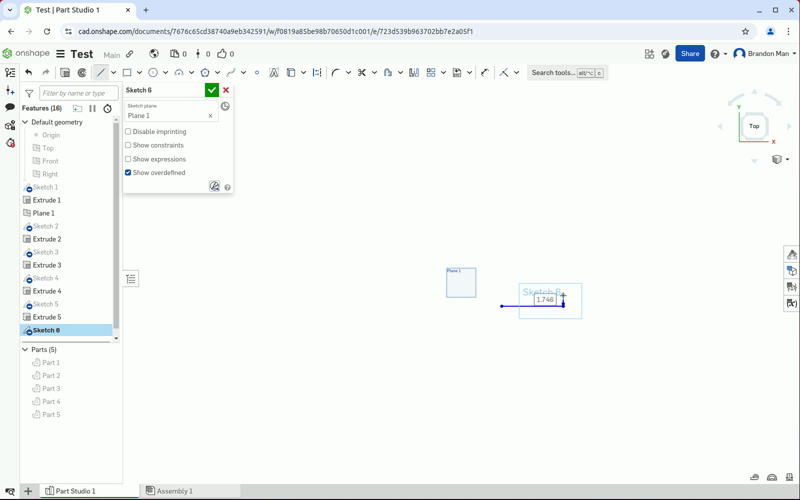
key_down(shift)
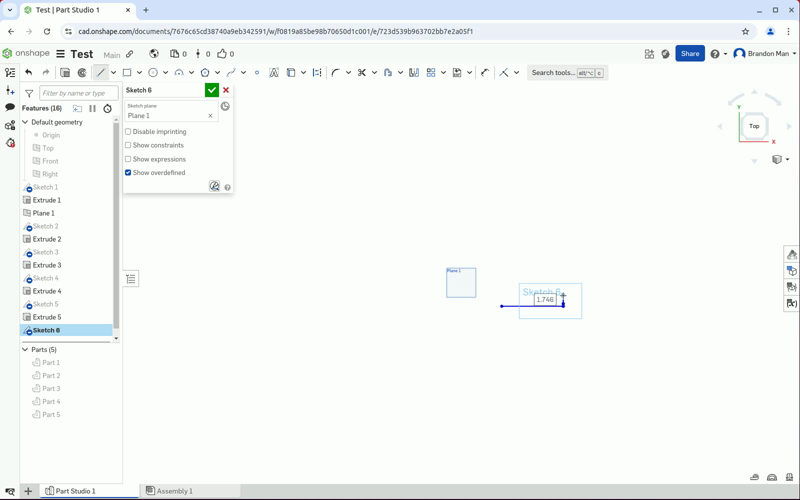
mouse_move(501, 303)
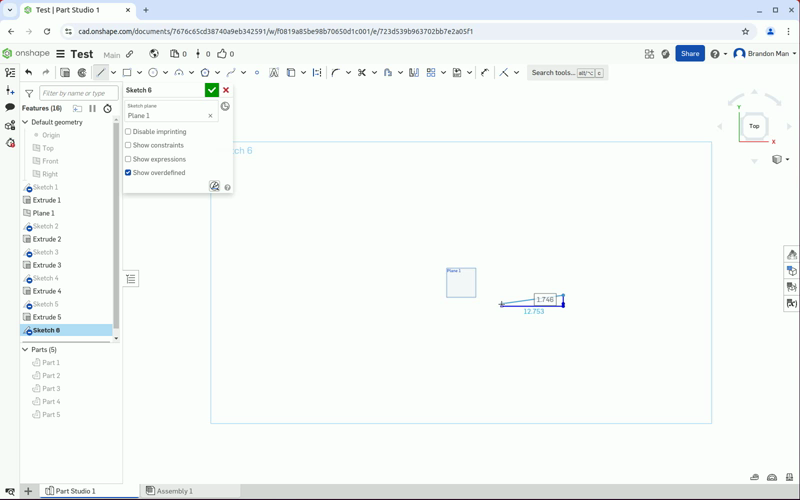
scroll(6)
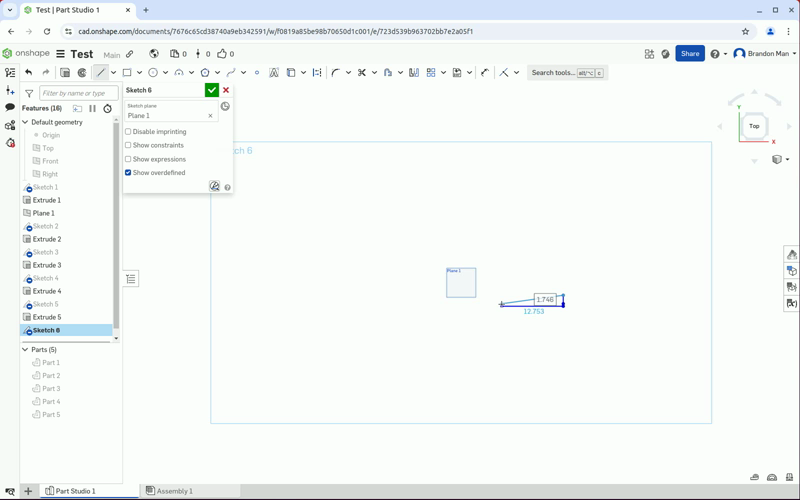
scroll(6)
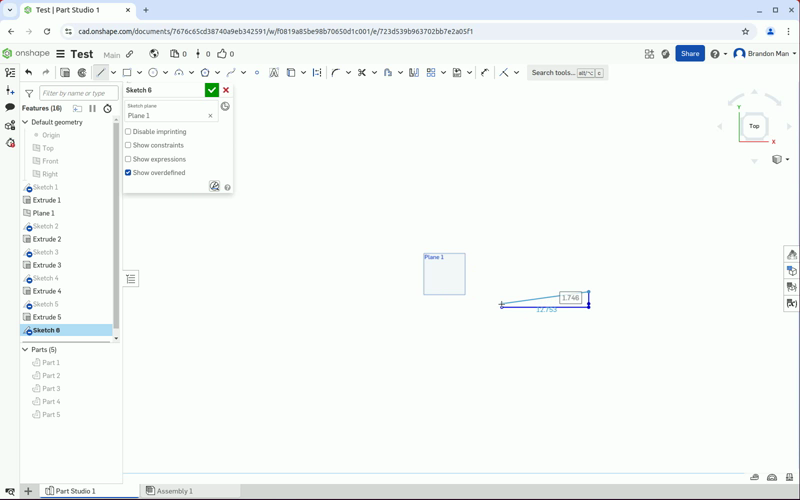
scroll(6)
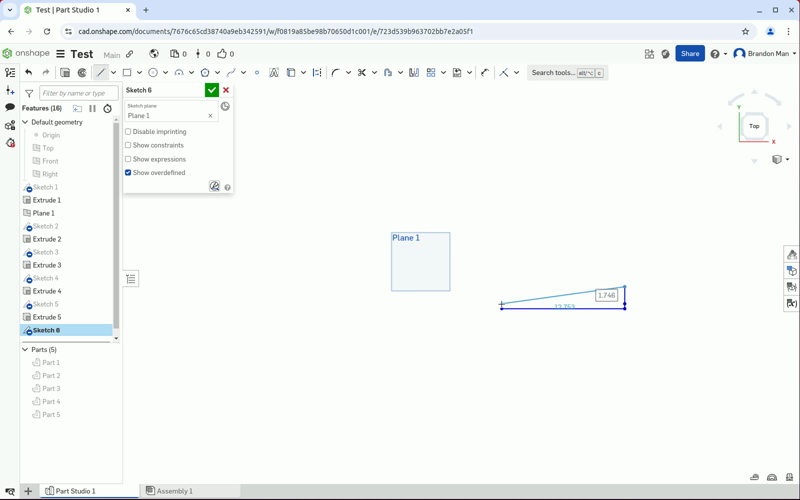
scroll(6)
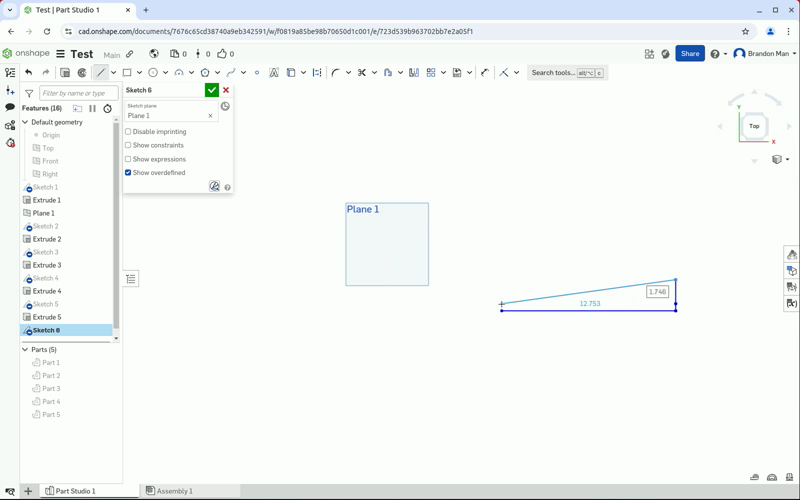
scroll(6)
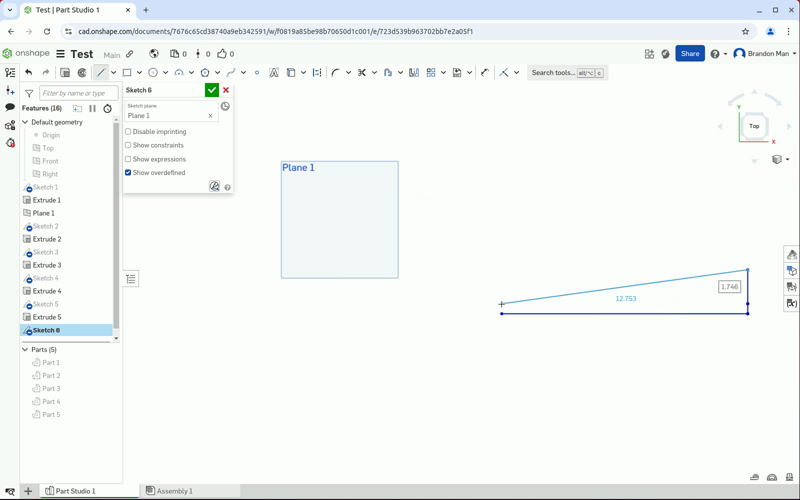
scroll(6)
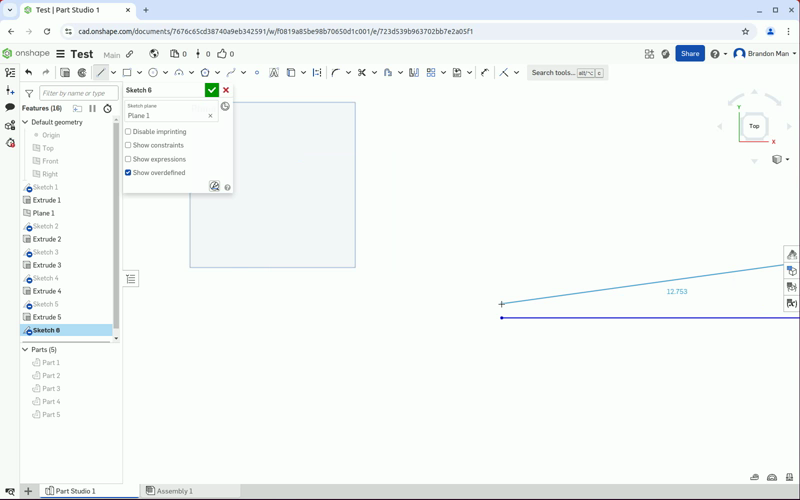
scroll(6)
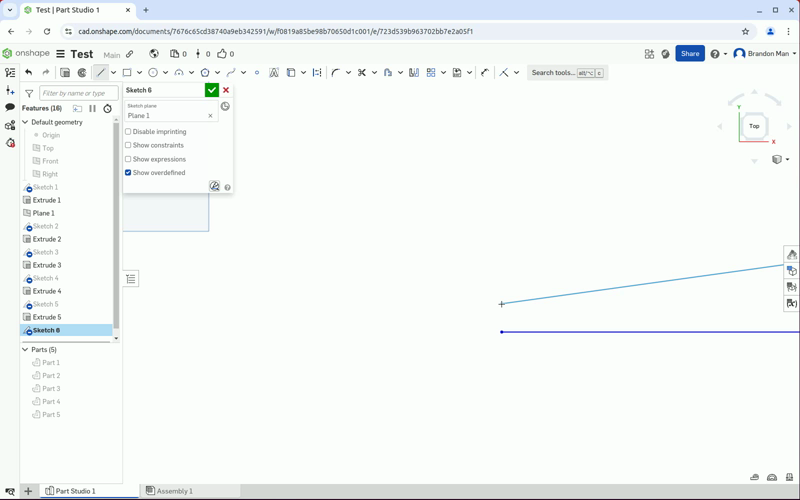
click(501, 303)
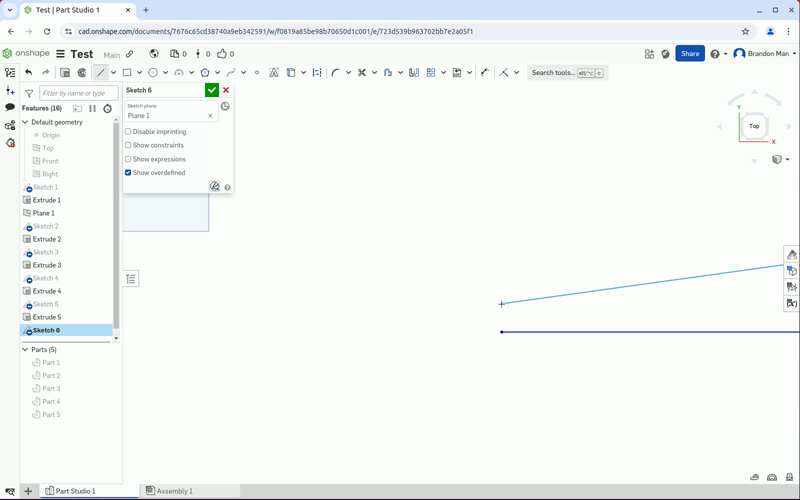
scroll(-6)
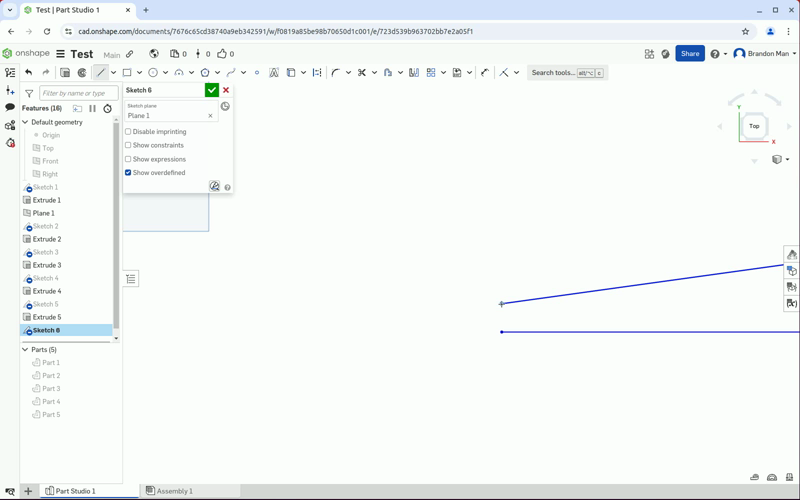
scroll(-6)
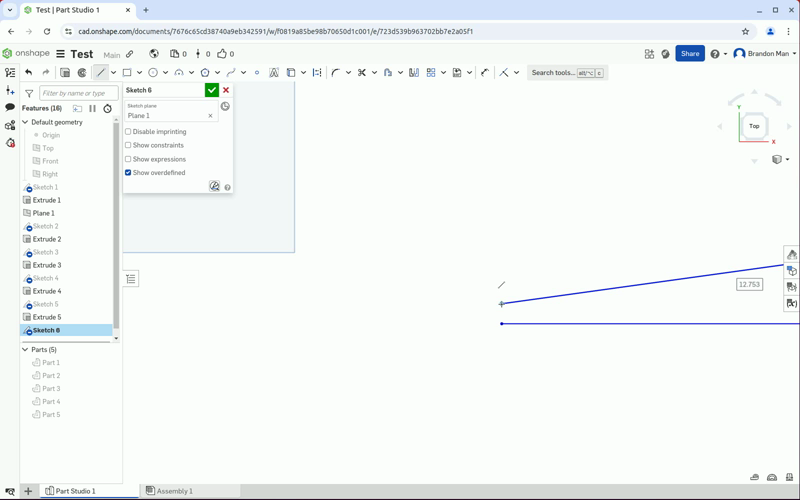
scroll(-6)
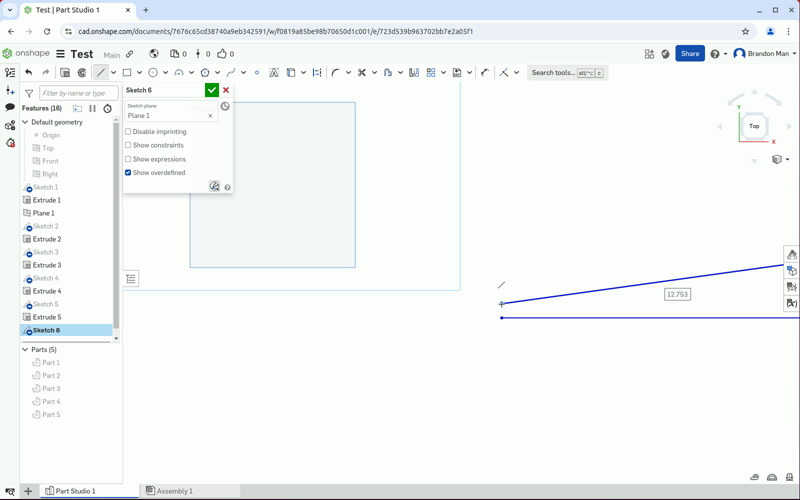
scroll(-6)
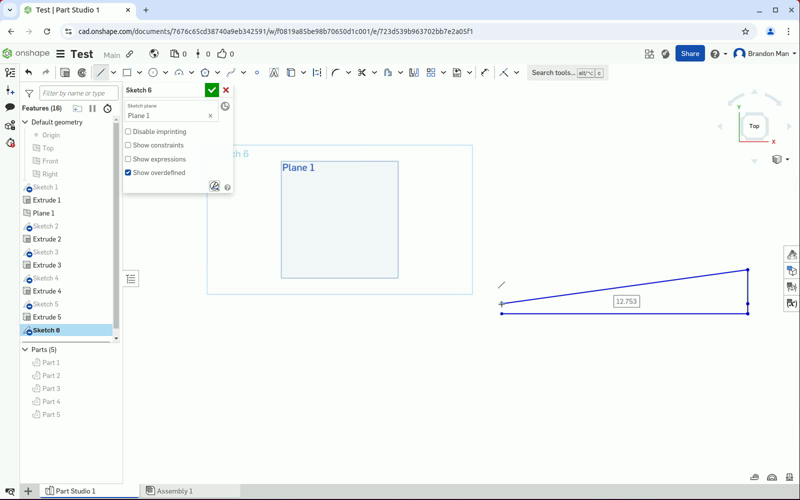
scroll(-6)
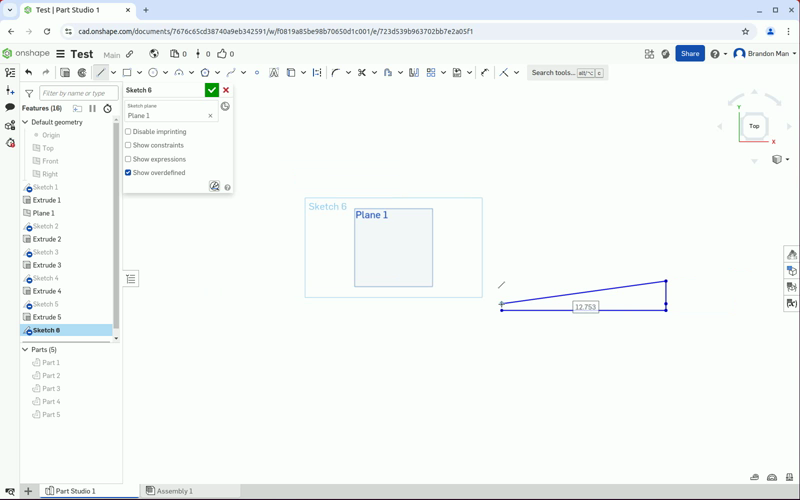
scroll(-6)
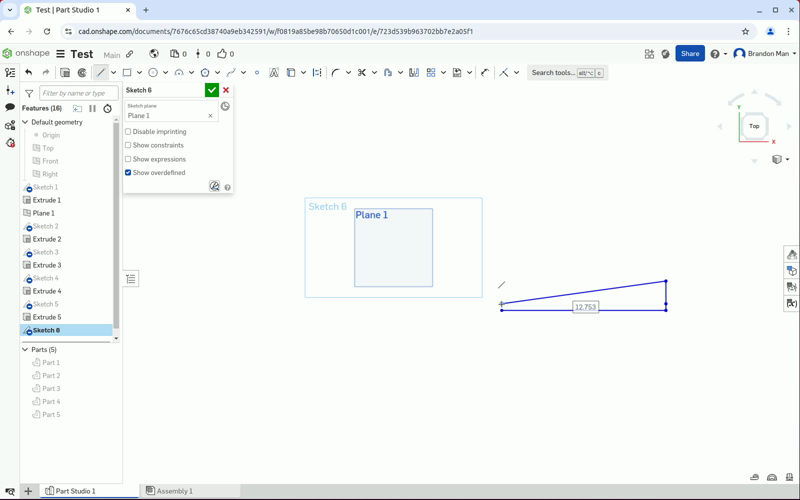
scroll(-6)
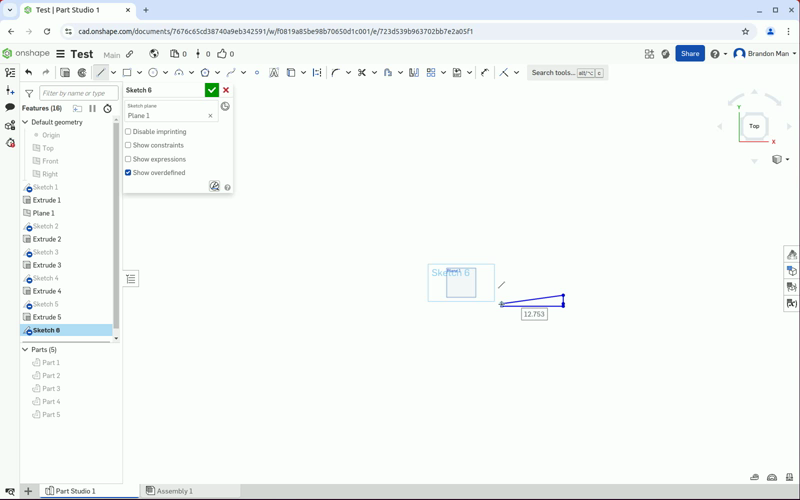
key_up(shift)
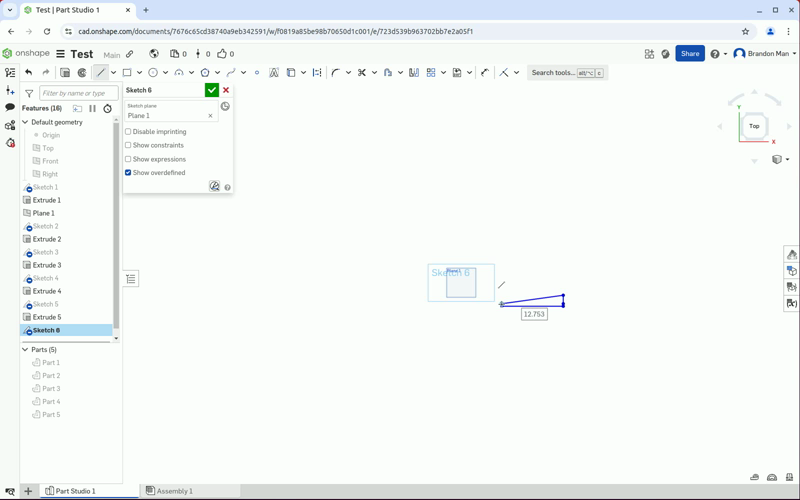
mouse_move(531, 303)
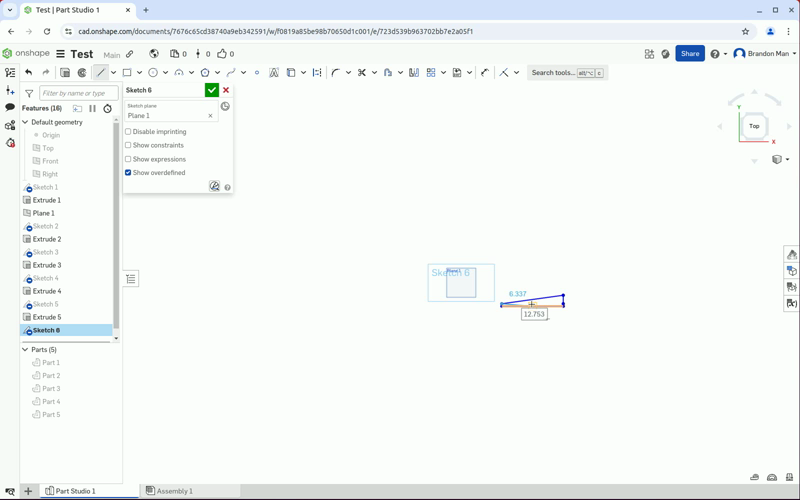
key_down(shift)
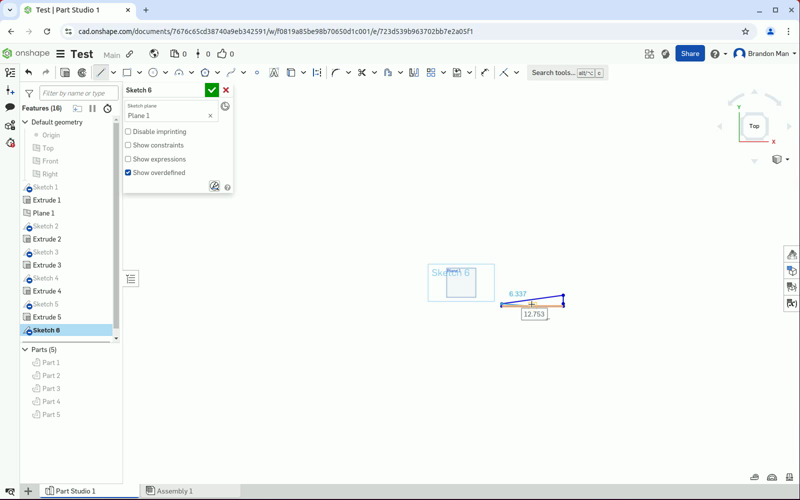
mouse_move(501, 306)
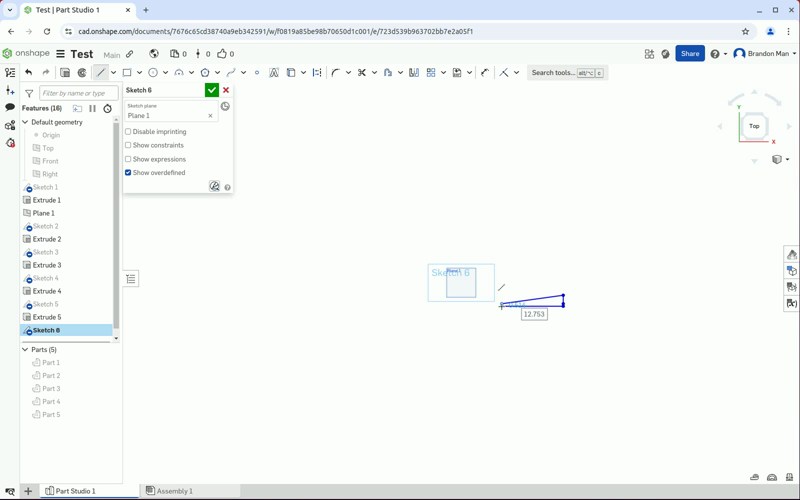
scroll(6)
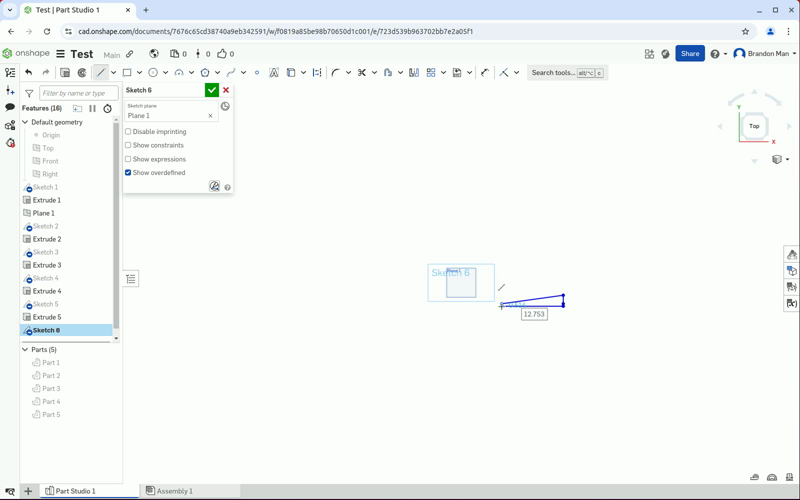
scroll(6)
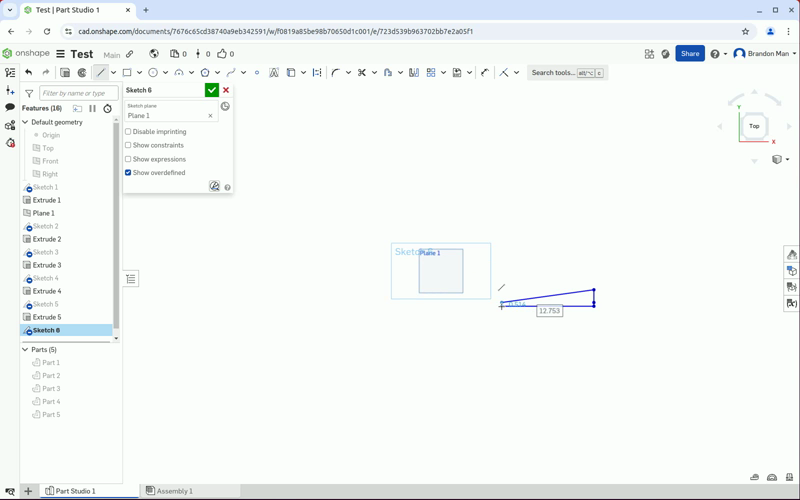
scroll(6)
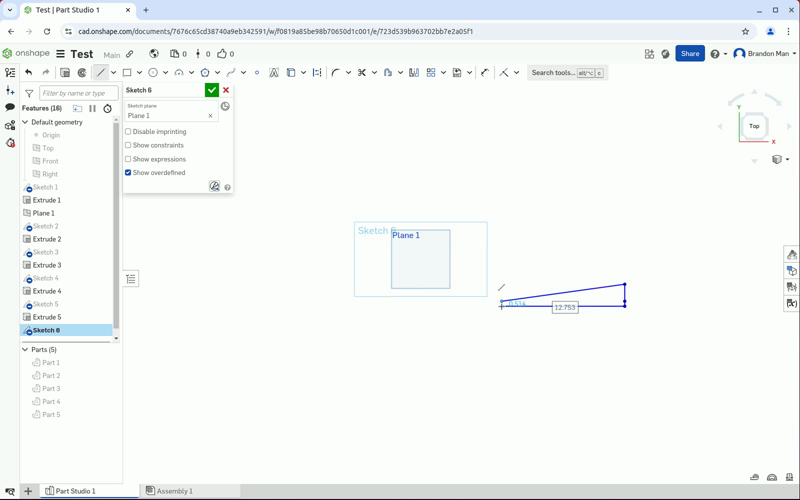
scroll(6)
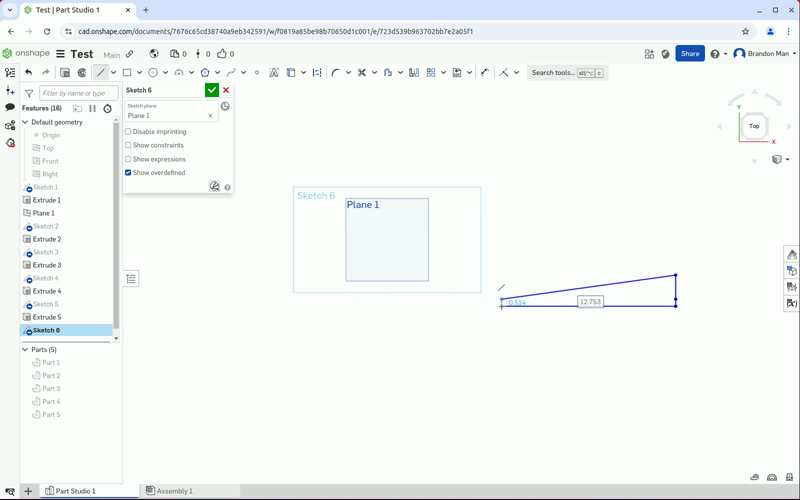
scroll(6)
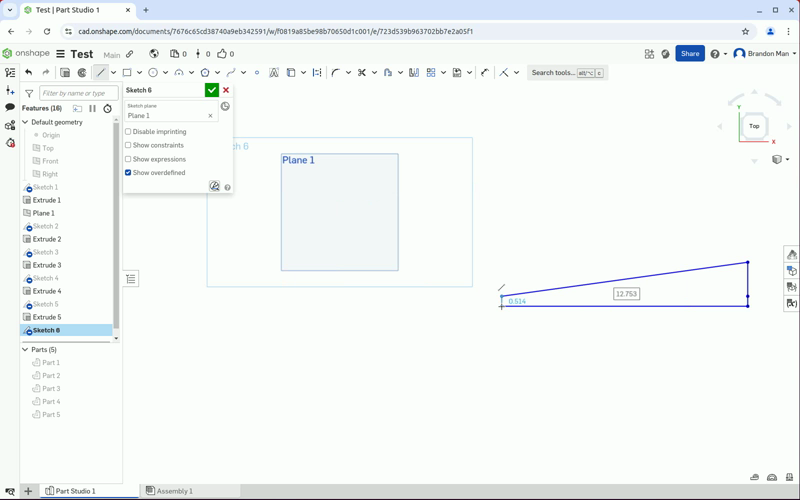
scroll(6)
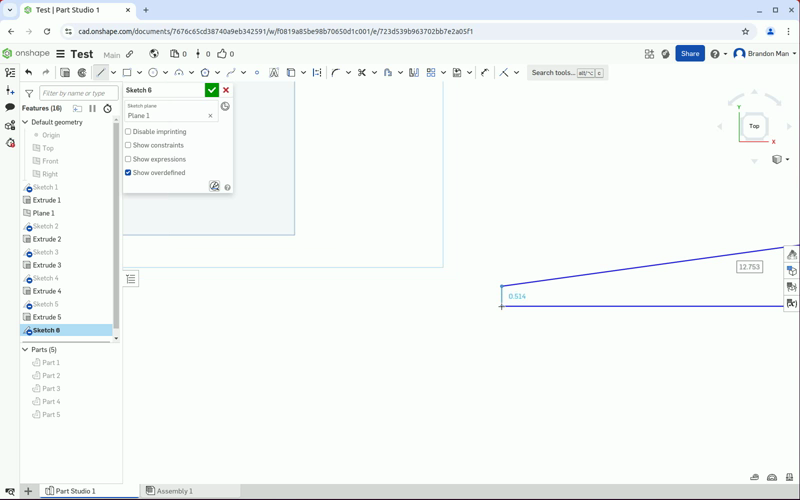
scroll(6)
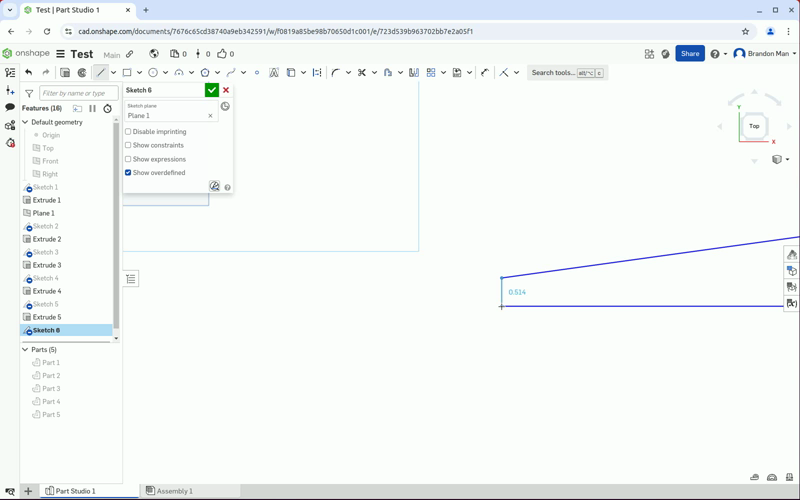
key_up(shift)
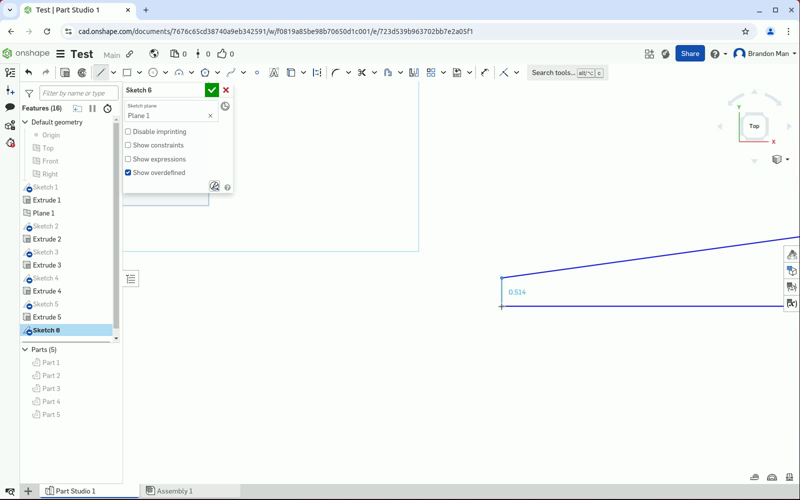
click(501, 306)
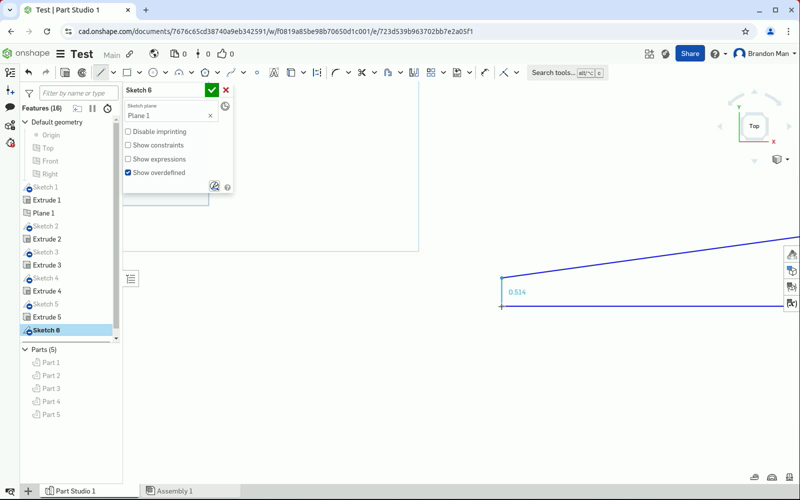
scroll(-6)
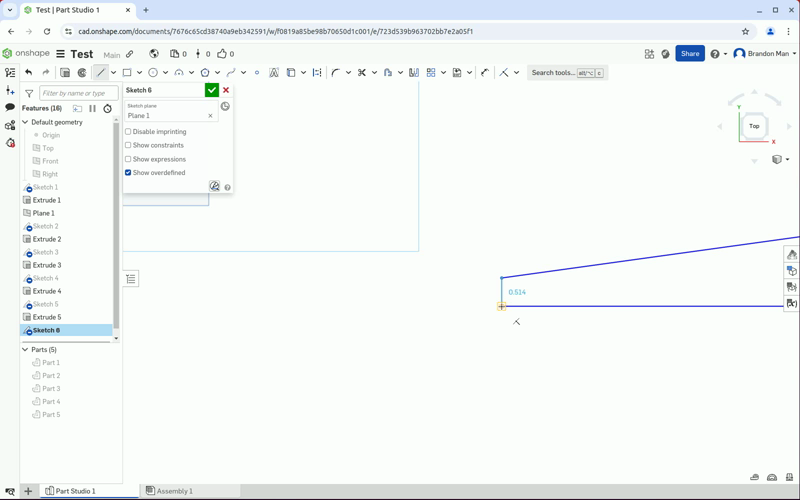
scroll(-6)
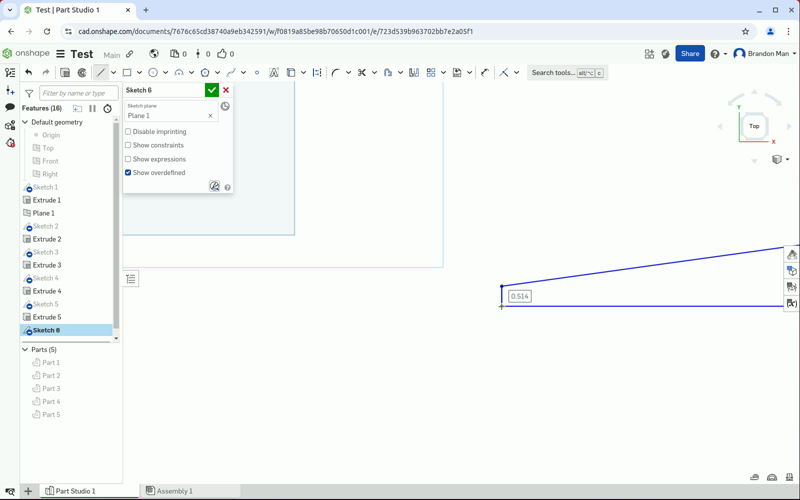
scroll(-6)
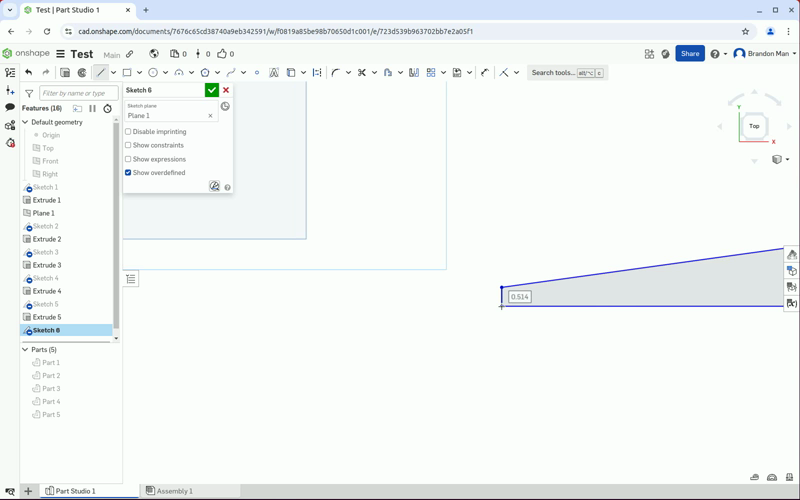
scroll(-6)
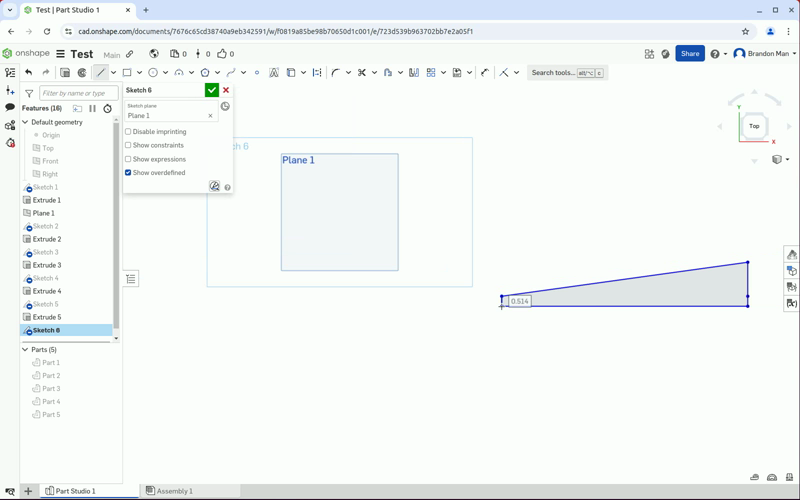
scroll(-6)
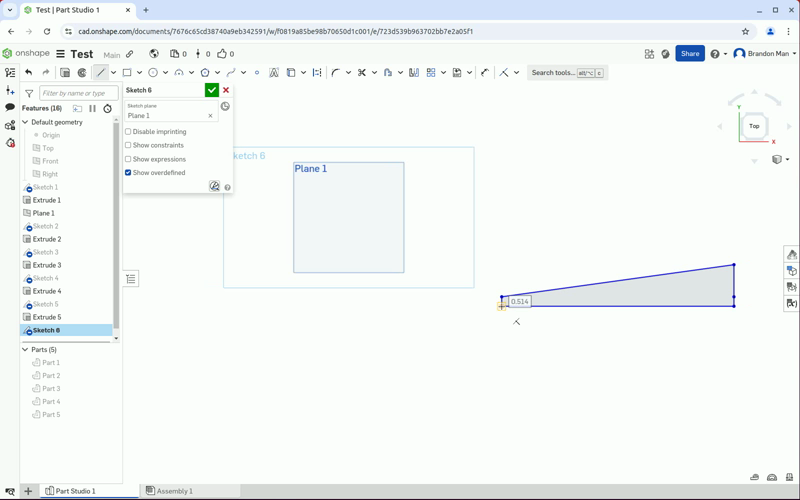
scroll(-6)
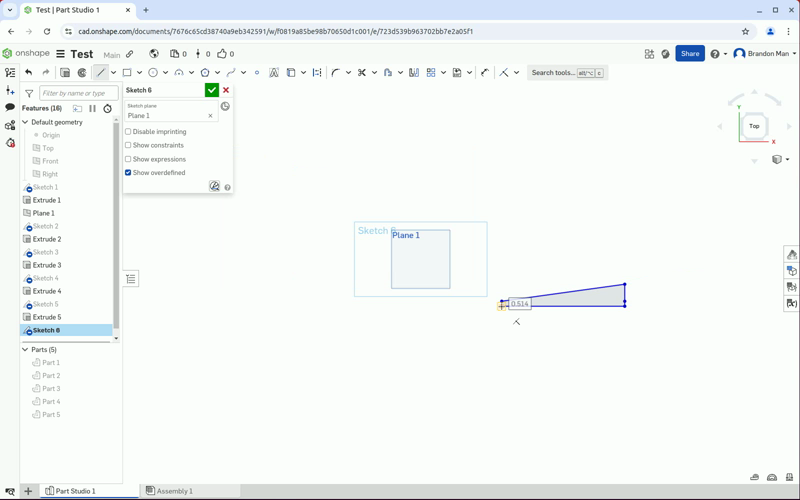
scroll(-6)
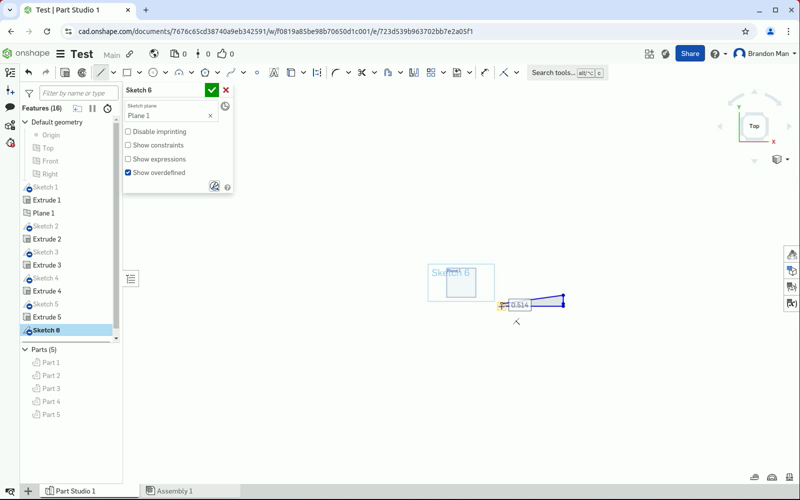
key(esc)
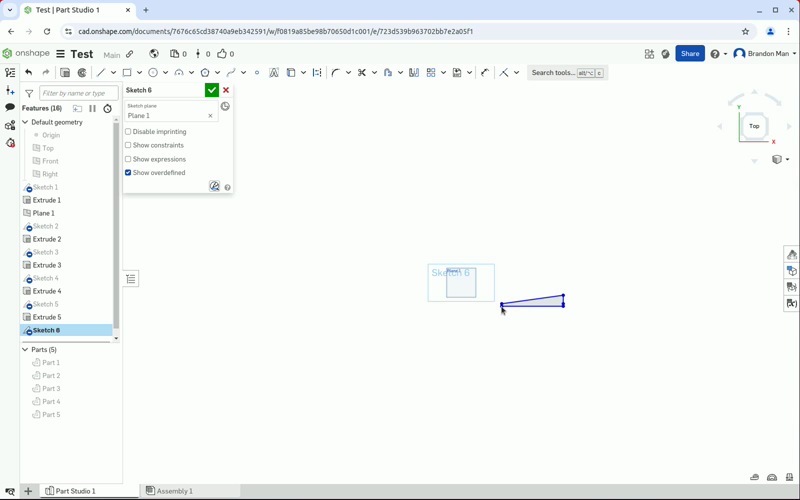
mouse_move(557, 299)
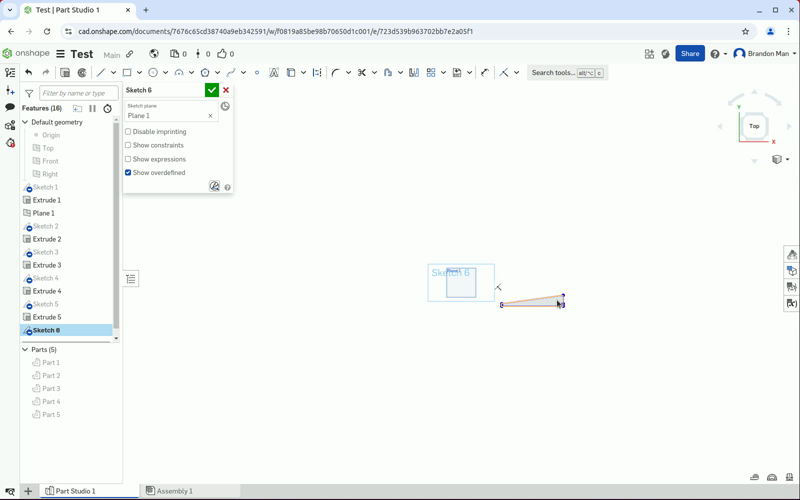
scroll(6)
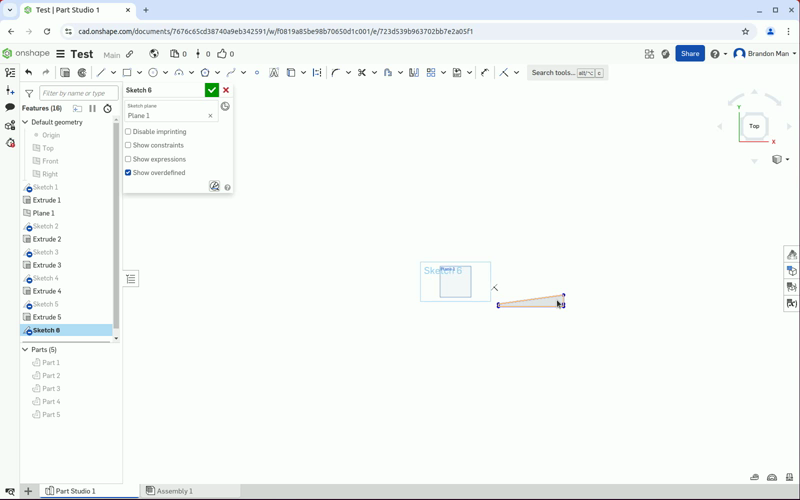
scroll(6)
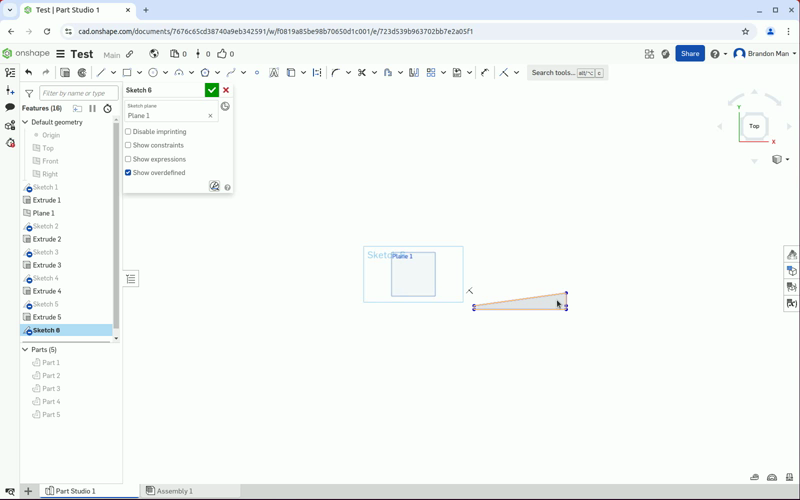
scroll(6)
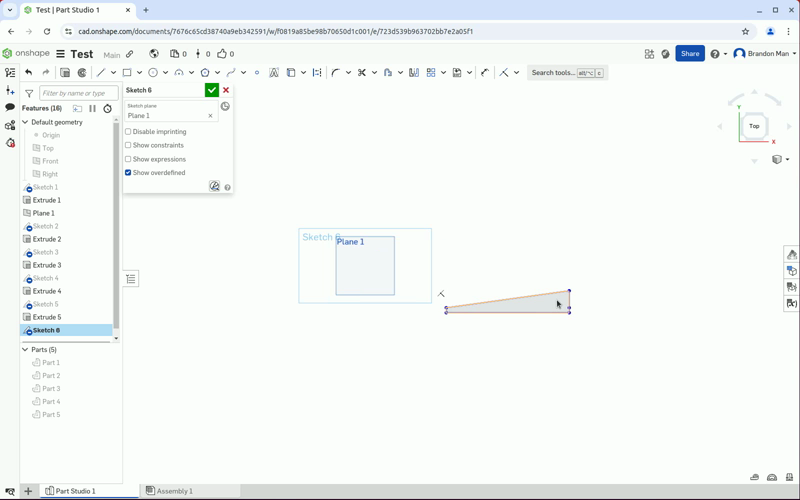
scroll(6)
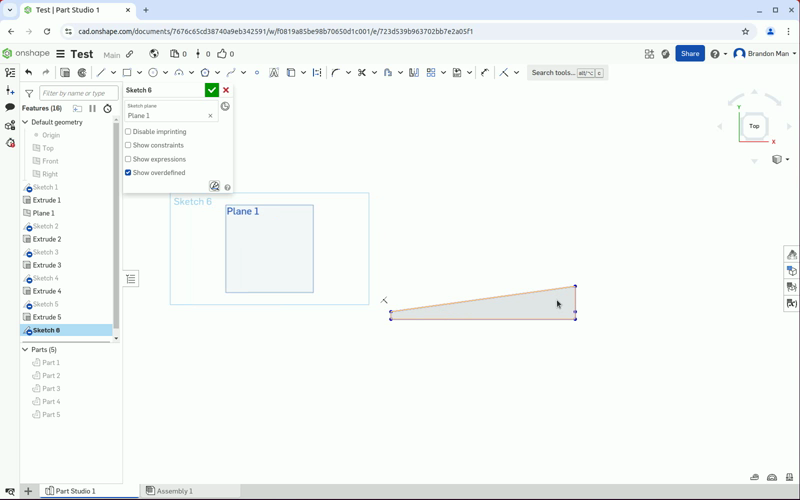
scroll(6)
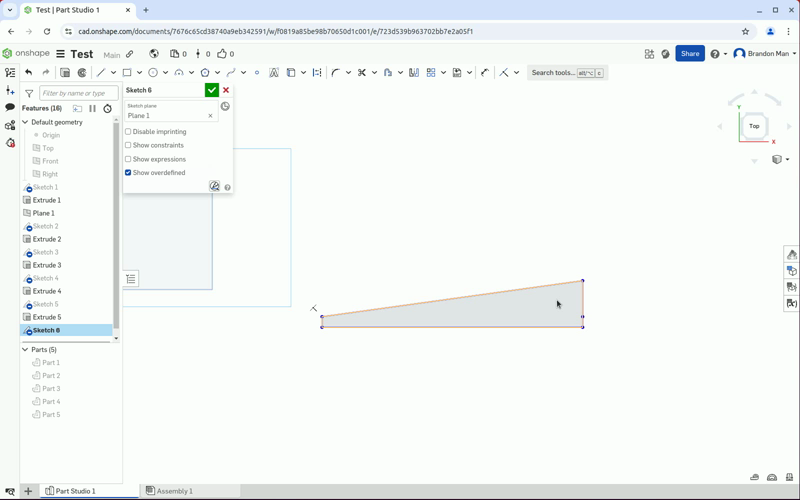
scroll(6)
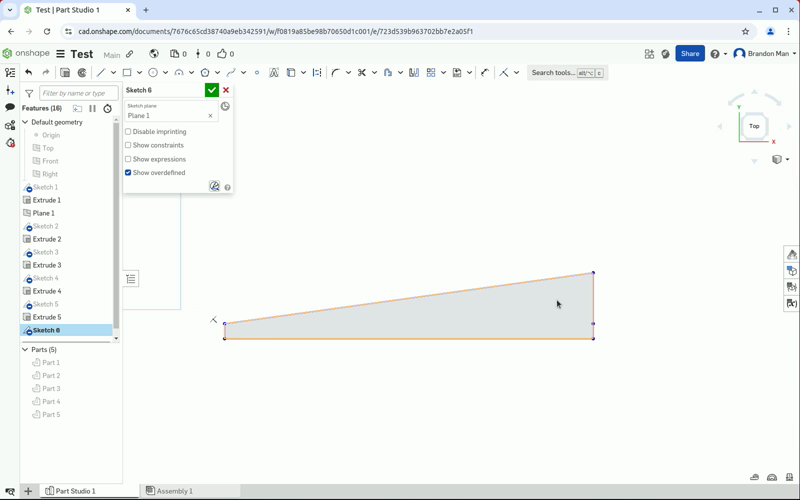
scroll(6)
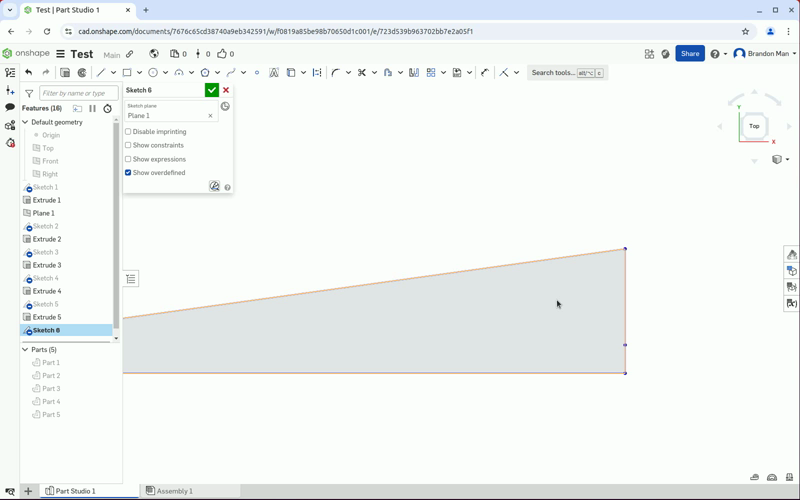
click(557, 299)
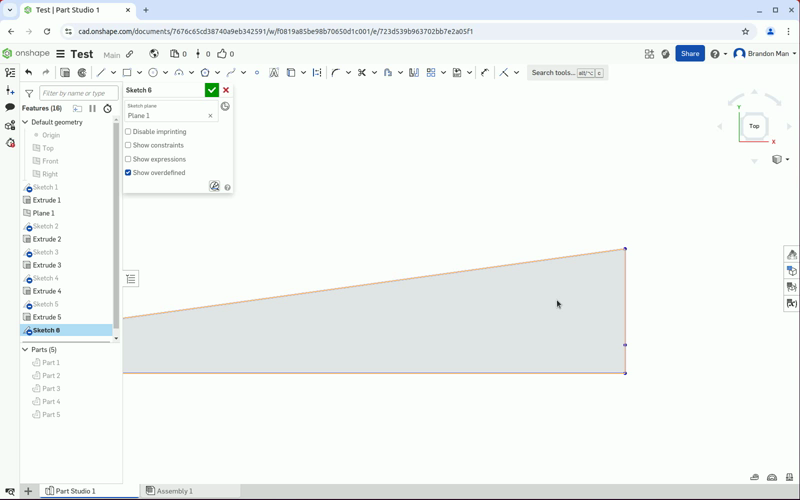
scroll(-6)
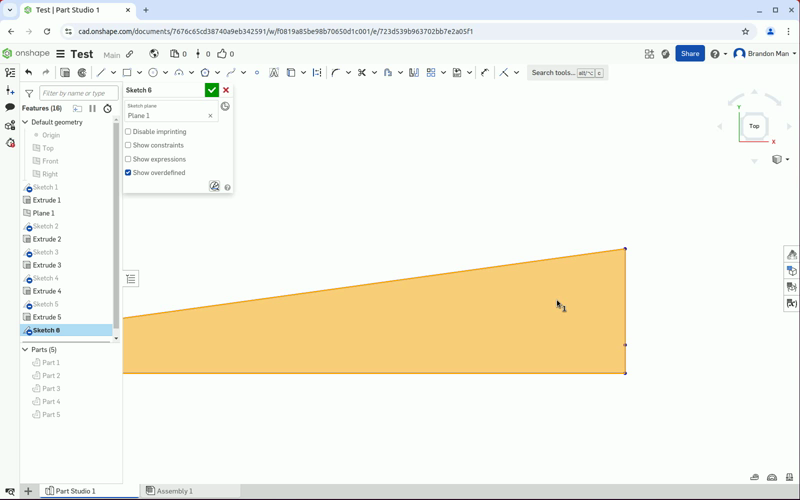
scroll(-6)
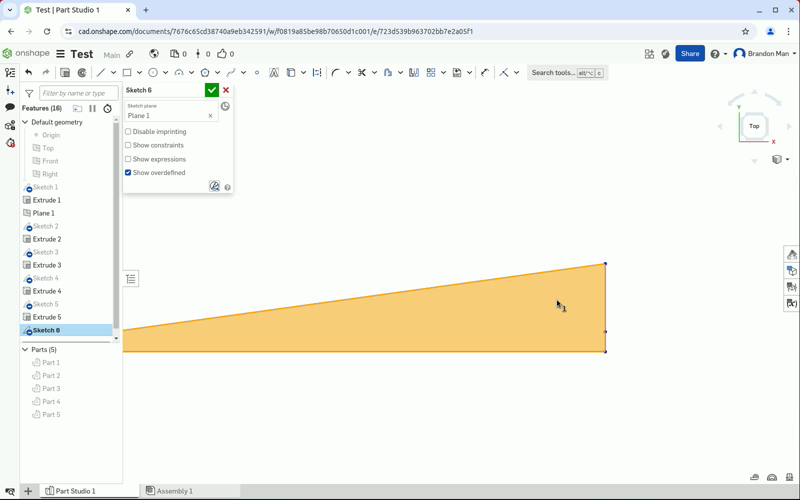
scroll(-6)
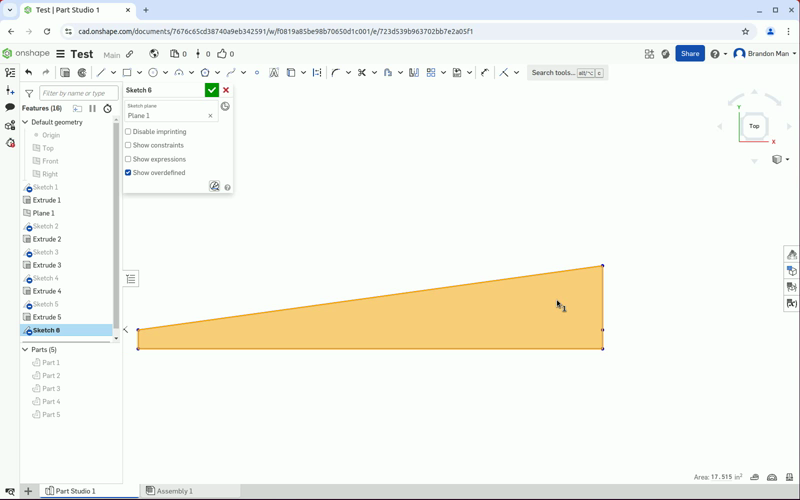
scroll(-6)
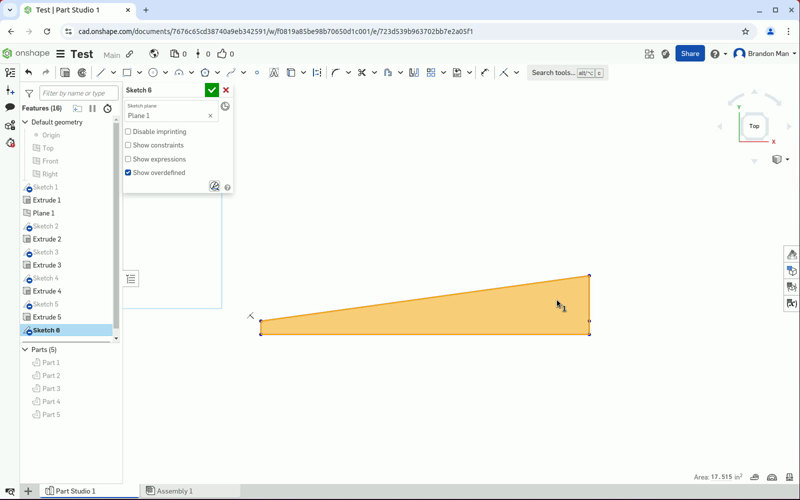
scroll(-6)
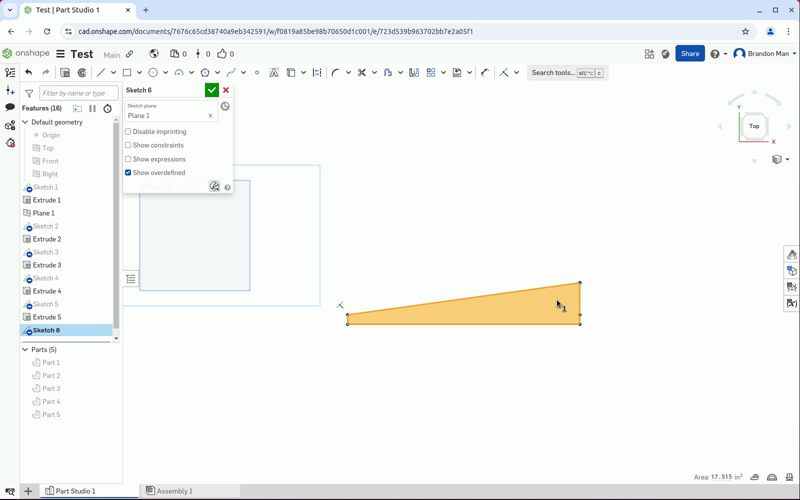
scroll(-6)
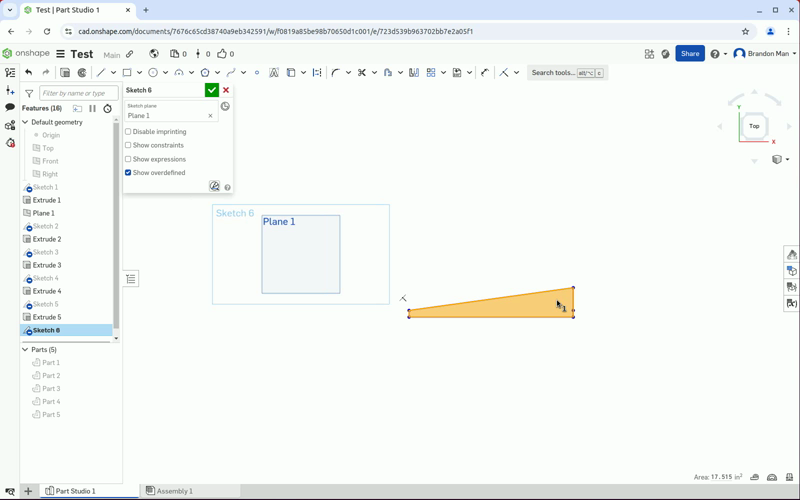
scroll(-6)
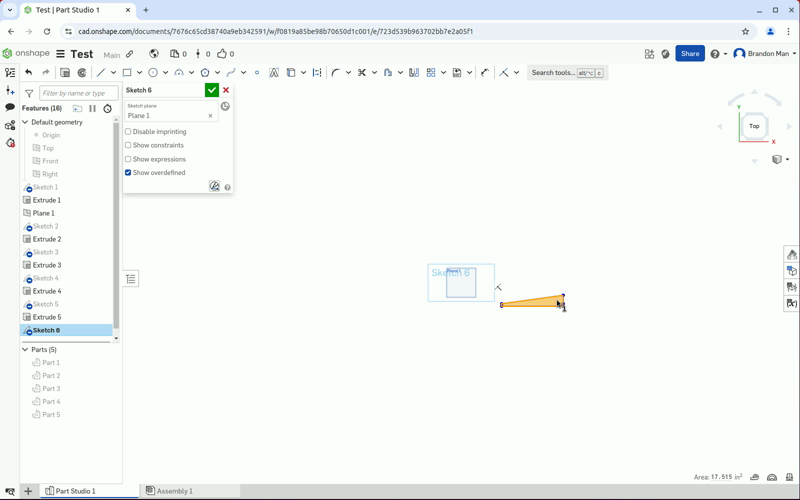
mouse_move(73, 352)
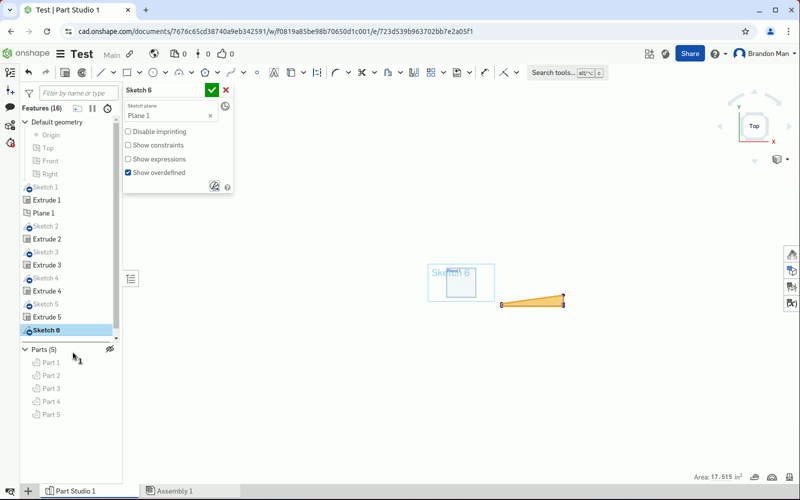
key(shift+y)
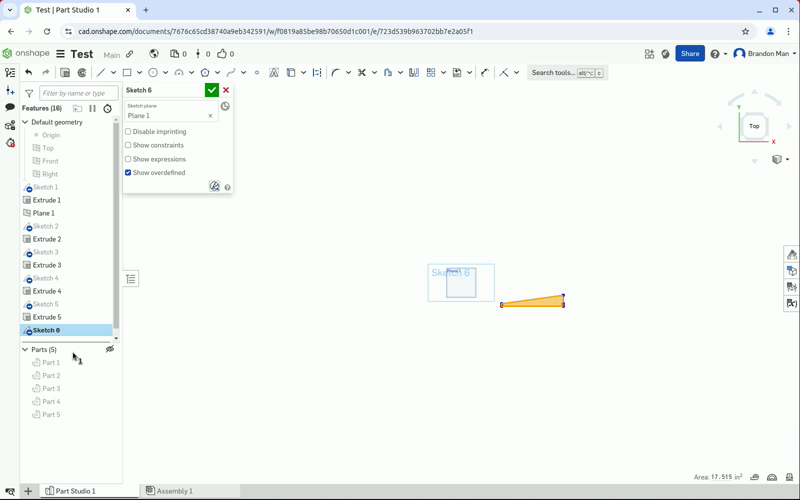
key(shift+e)
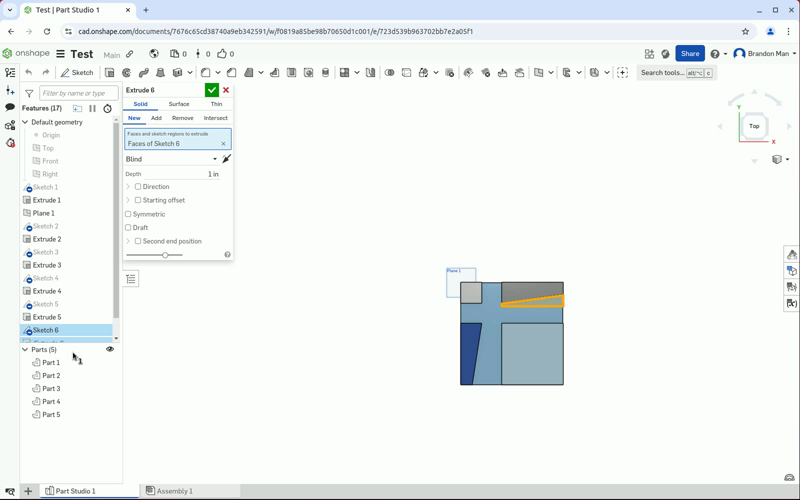
mouse_move(143, 106)
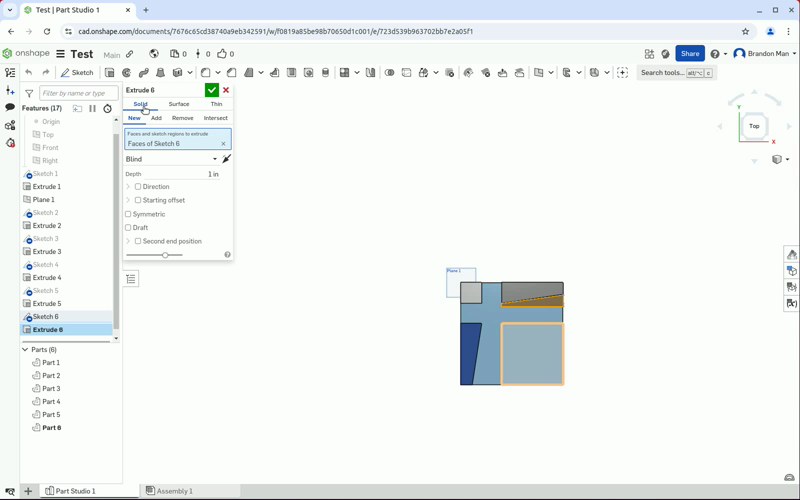
click(143, 106)
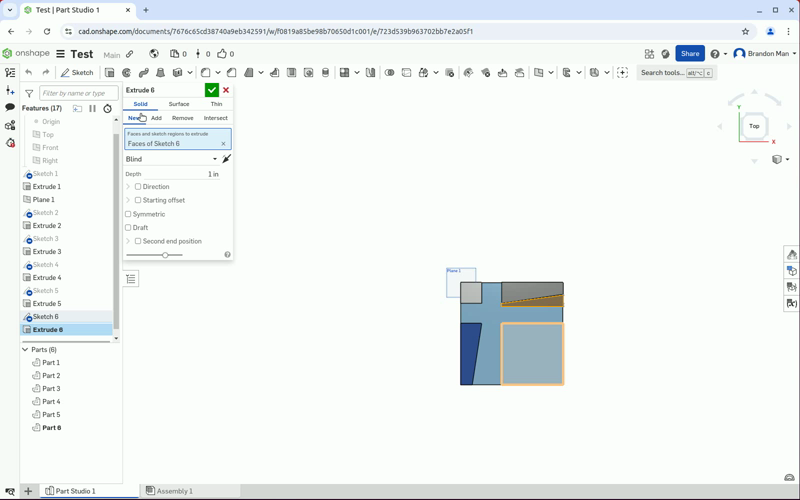
mouse_move(137, 120)
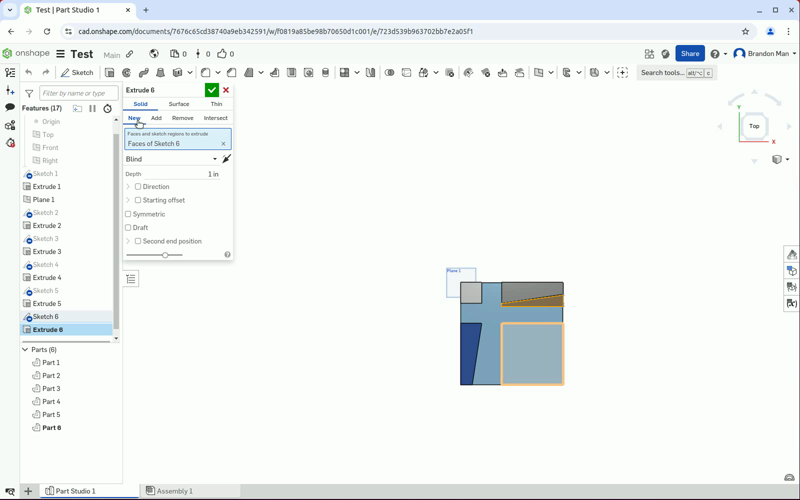
click(137, 120)
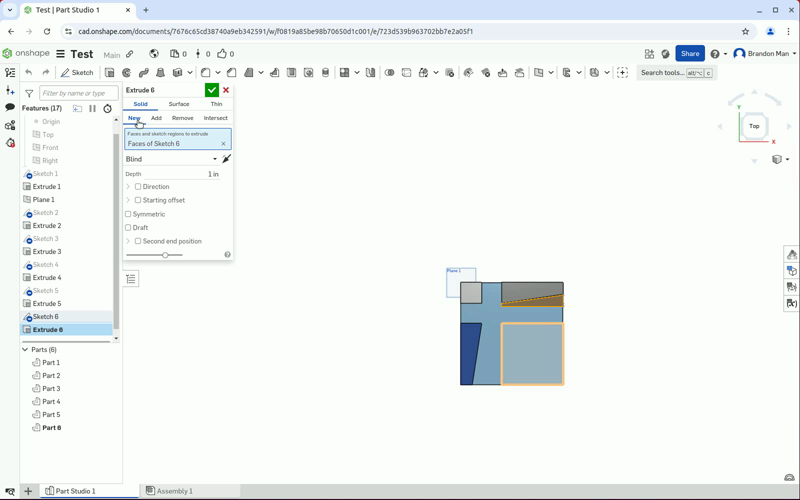
key(tab, 4)
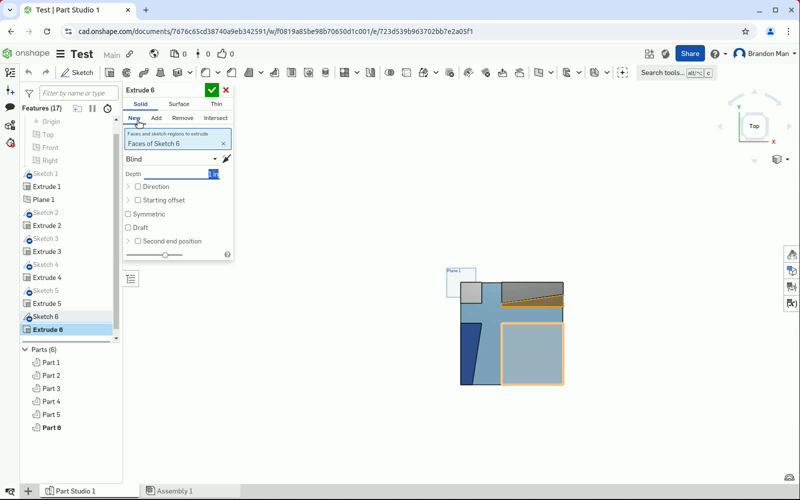
text(3.129)
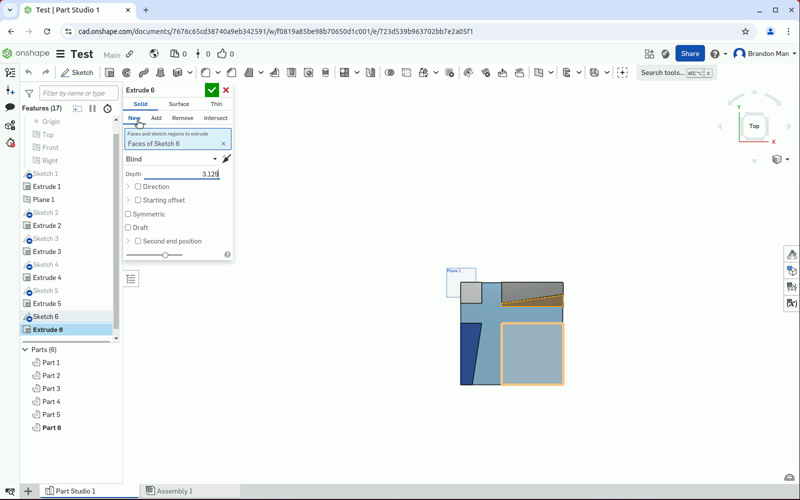
key(enter)
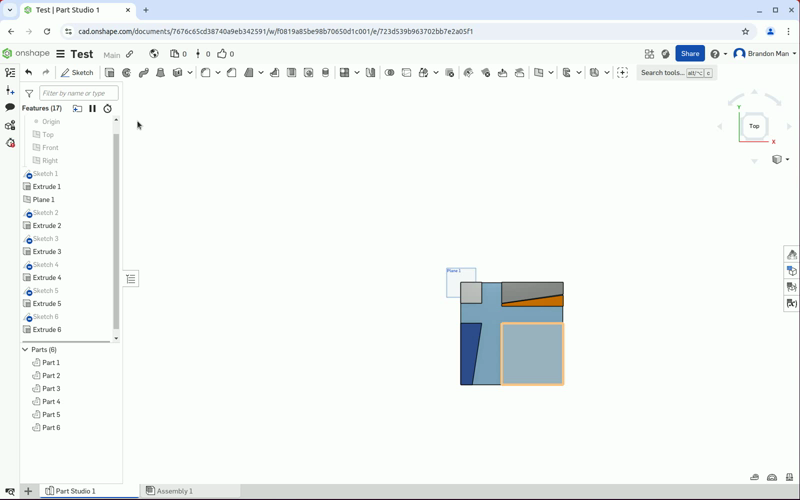
key(shift+h)
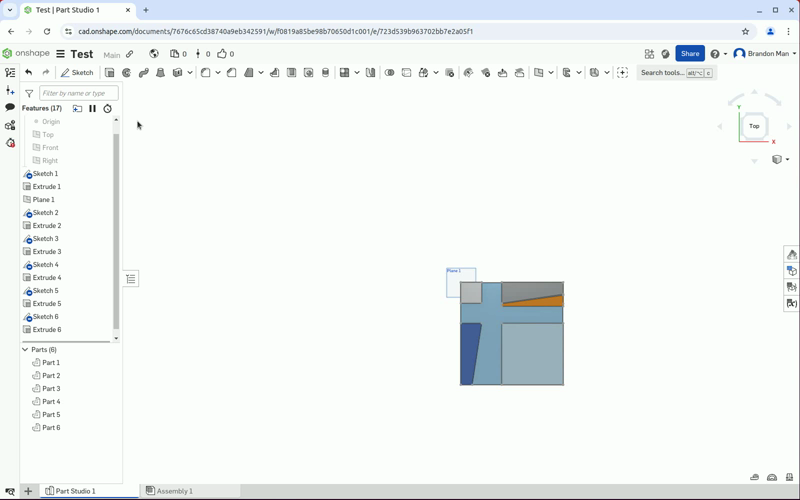
key(shift+h)
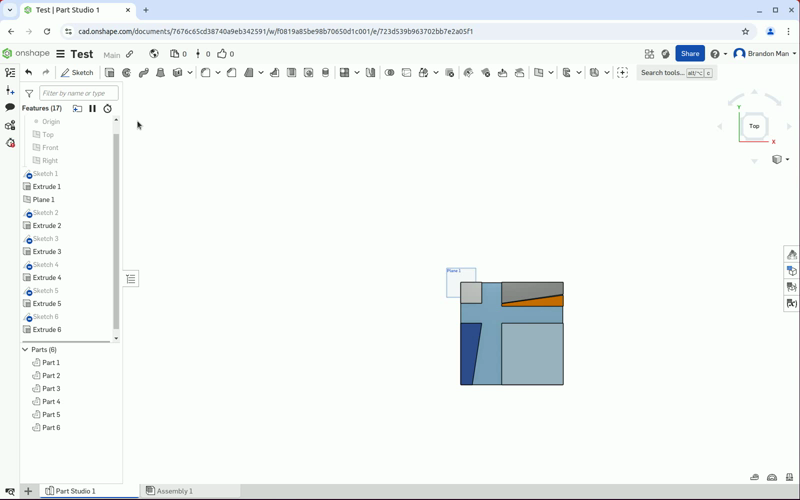
mouse_move(69, 176)
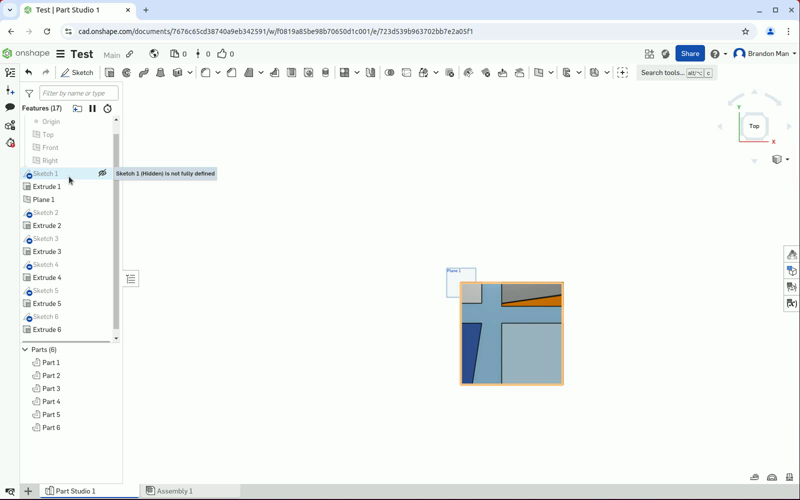
click(69, 176)
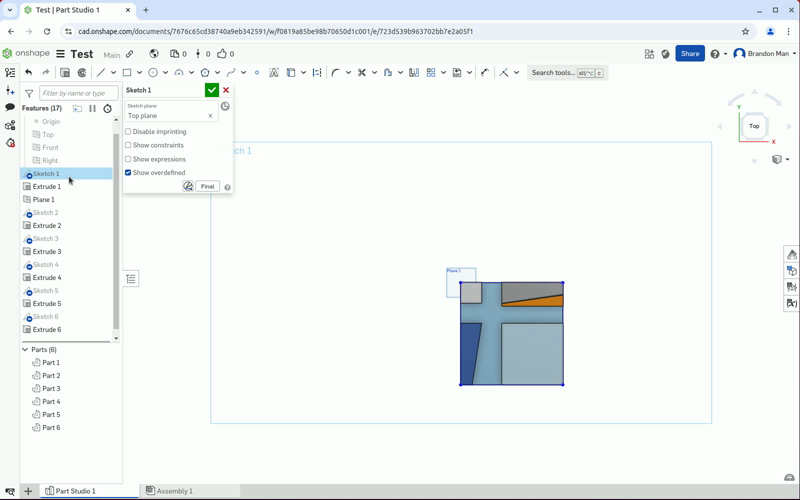
mouse_move(229, 92)
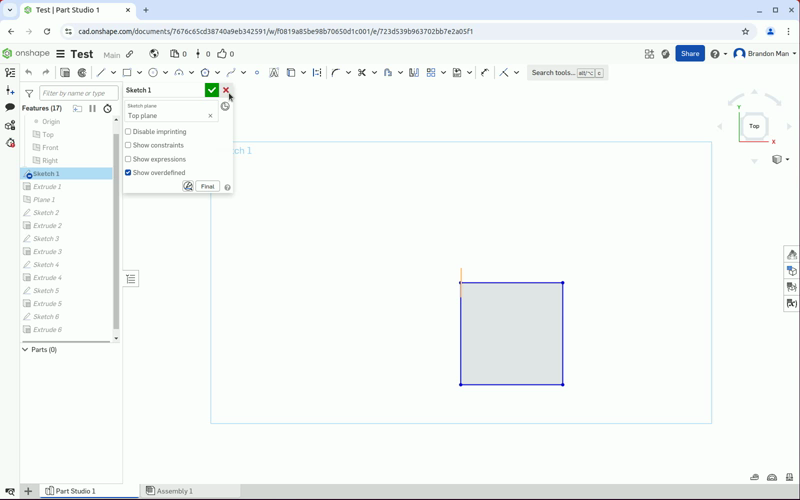
click(229, 92)
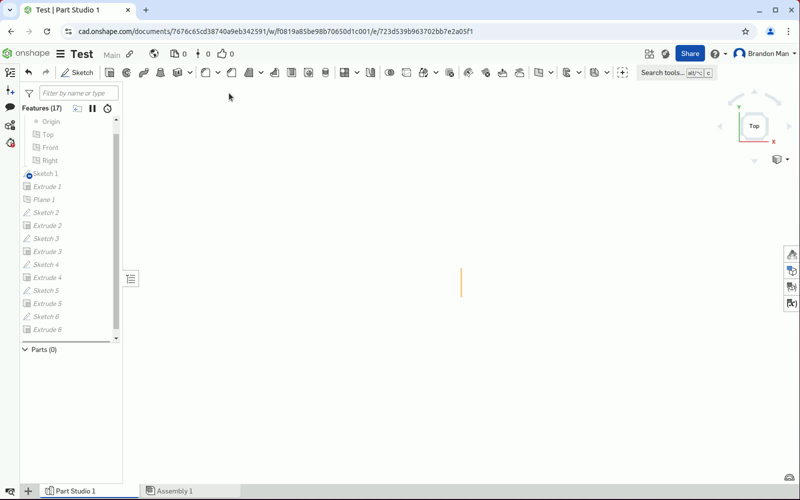
key(shift+s)
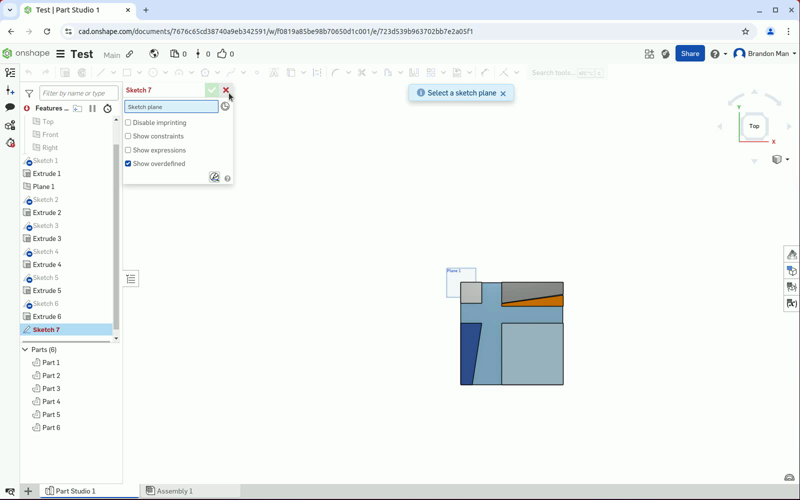
mouse_move(69, 189)
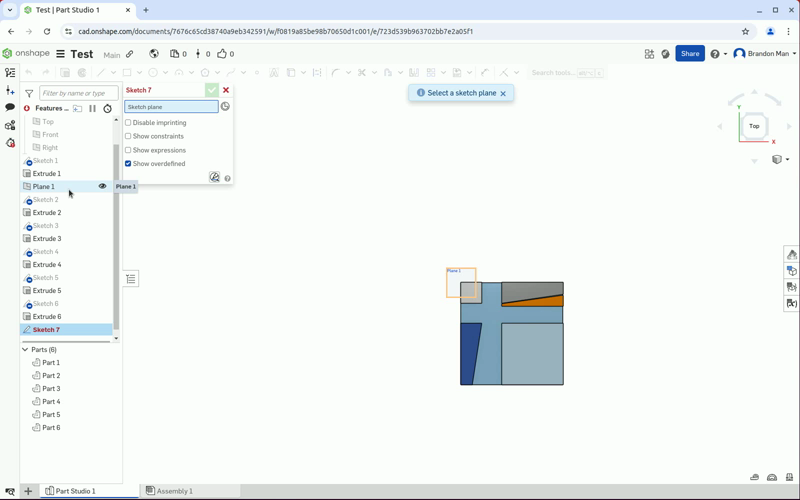
click(69, 189)
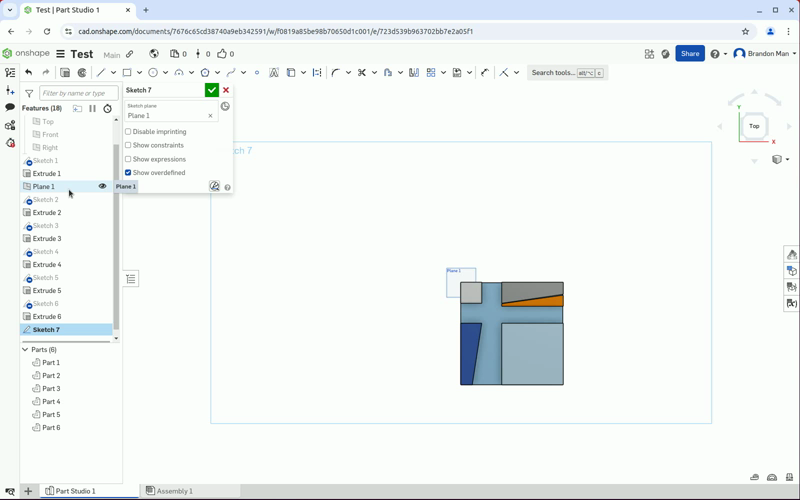
mouse_move(73, 352)
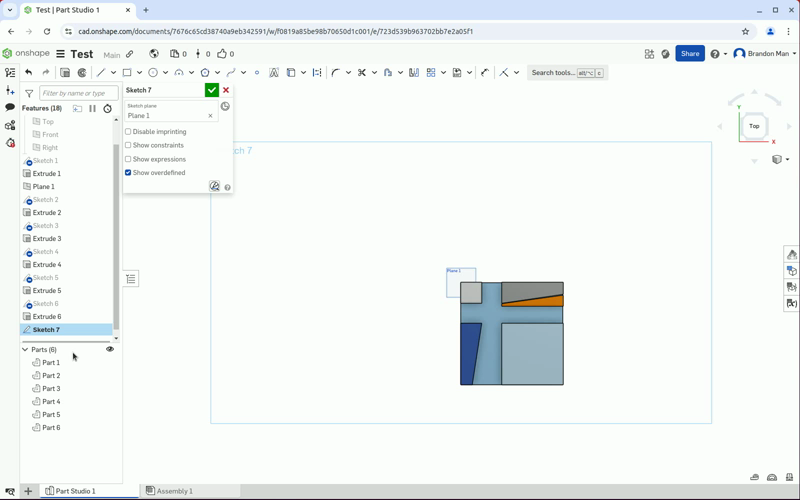
key(y)
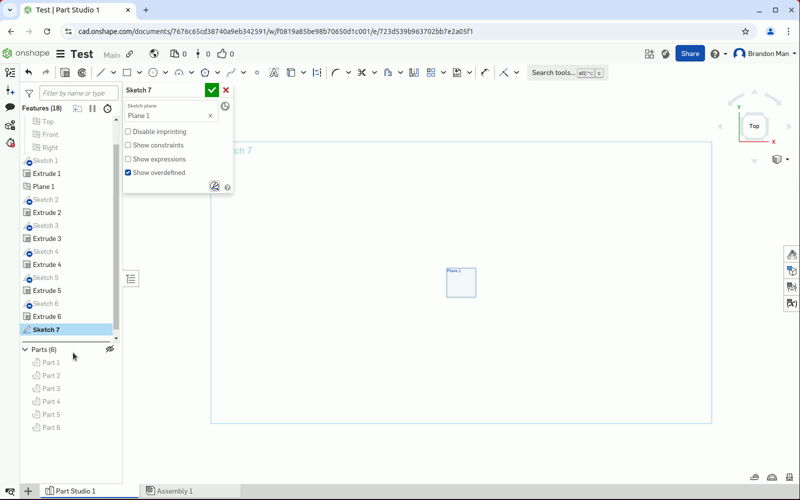
key(l)
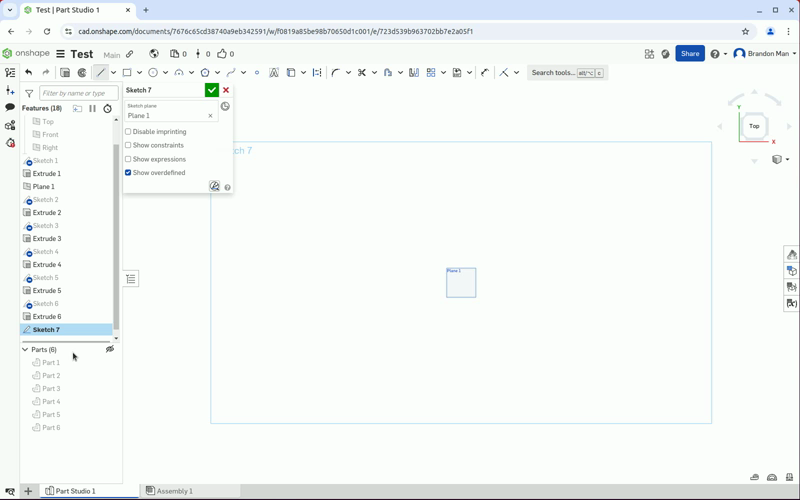
key_down(shift)
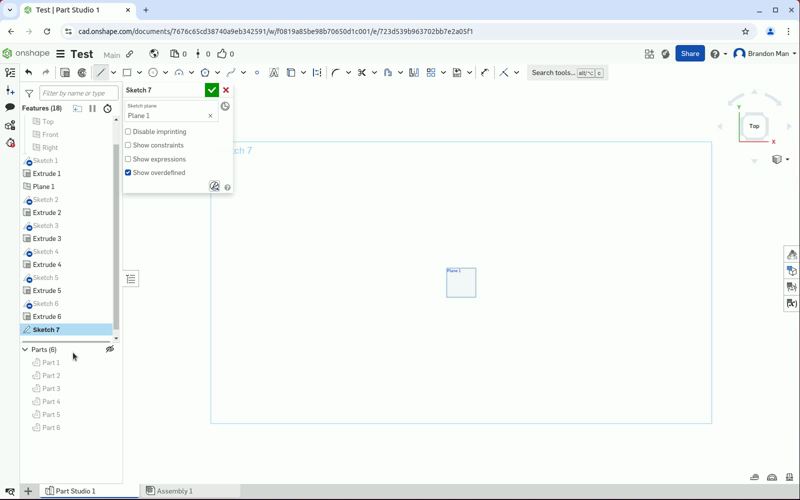
mouse_move(472, 384)
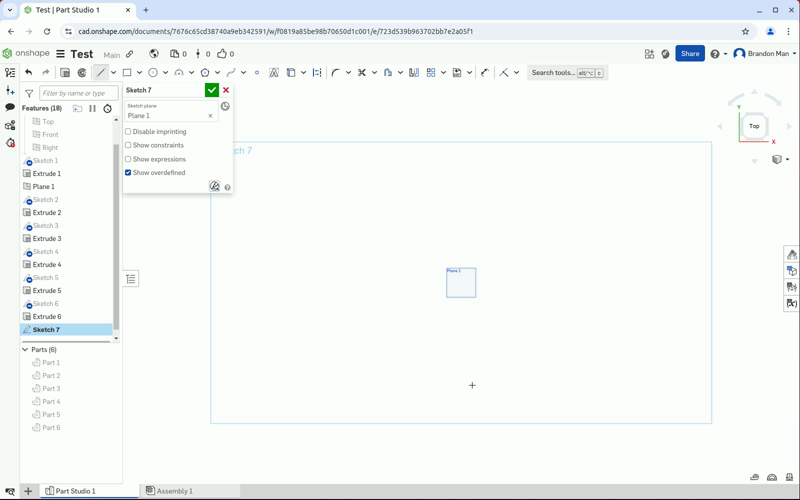
click(472, 384)
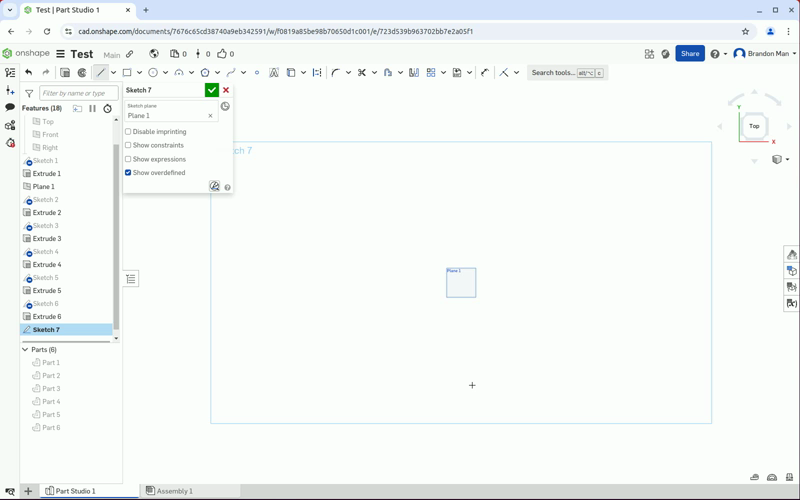
key_up(shift)
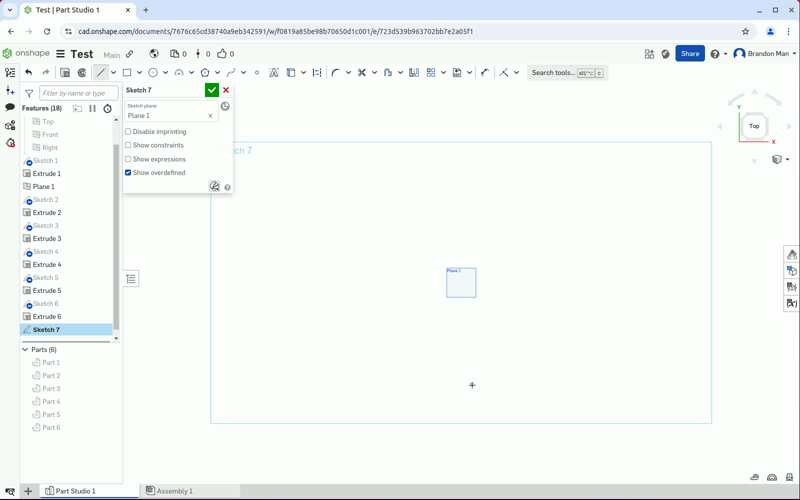
key_down(shift)
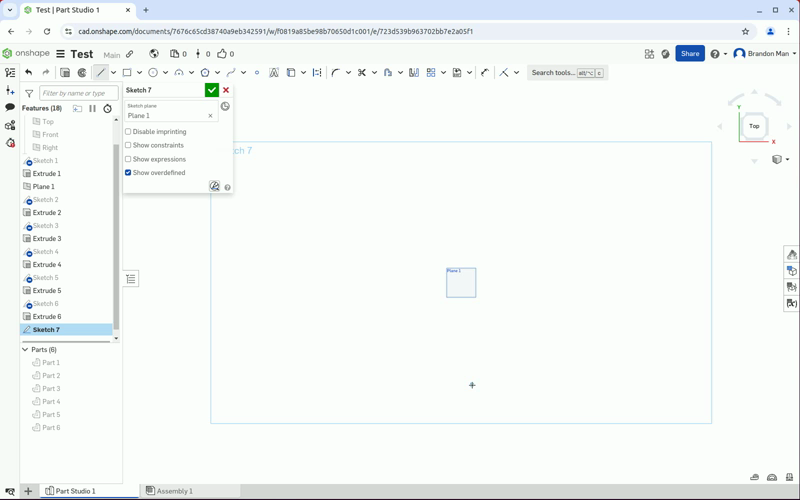
mouse_move(502, 384)
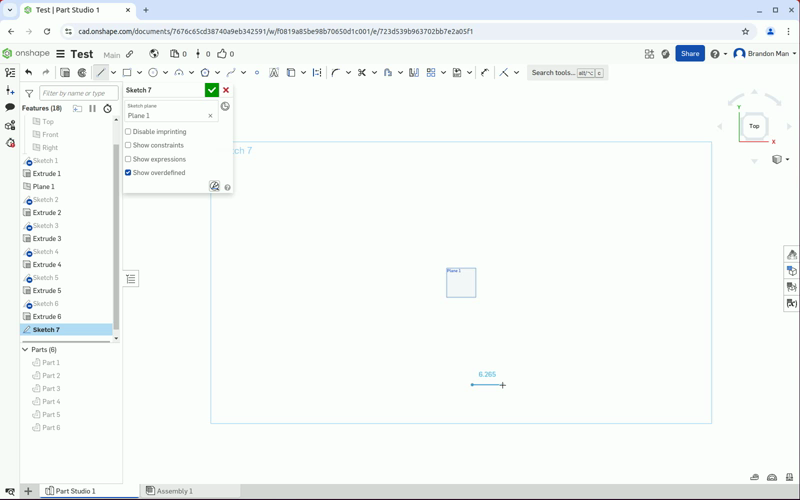
mouse_move(480, 384)
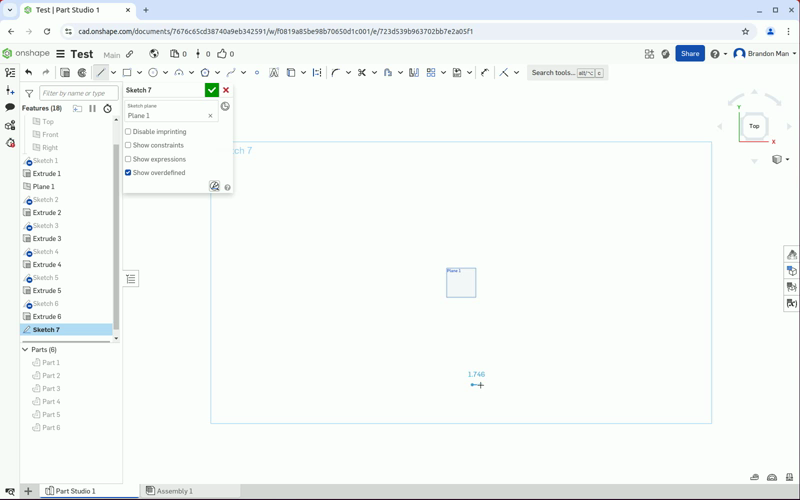
click(480, 384)
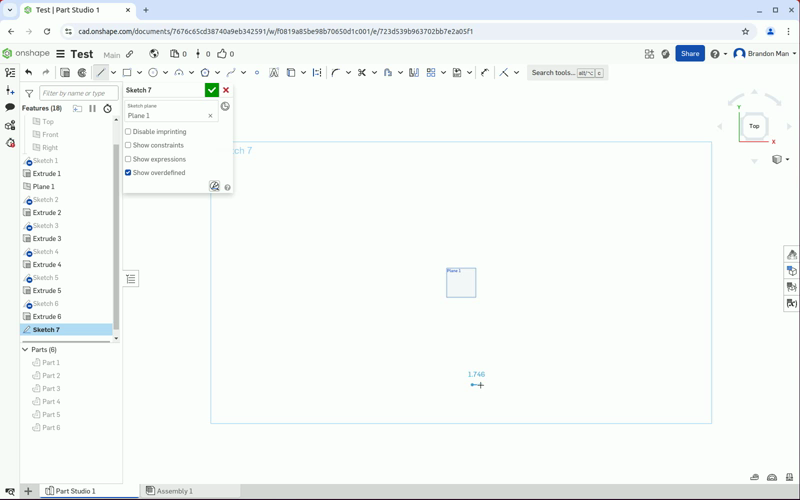
key_up(shift)
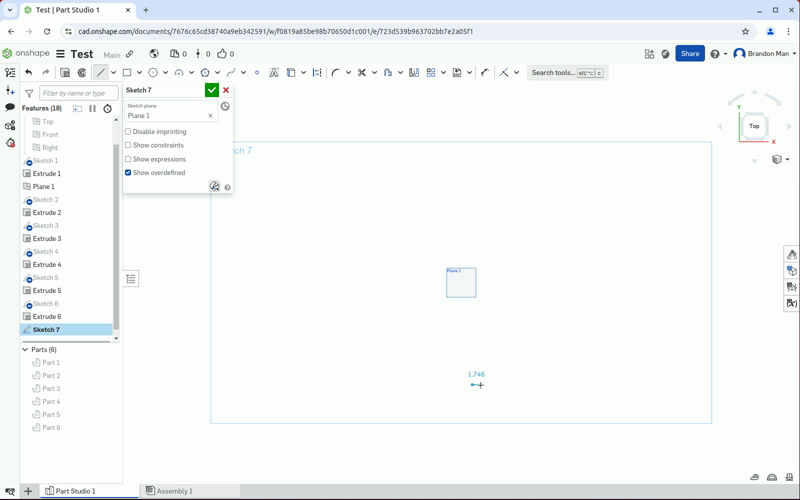
key_down(shift)
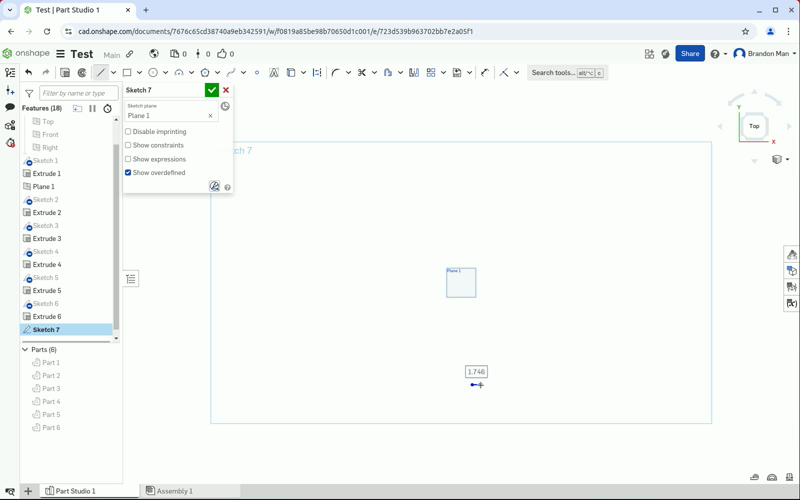
mouse_move(510, 384)
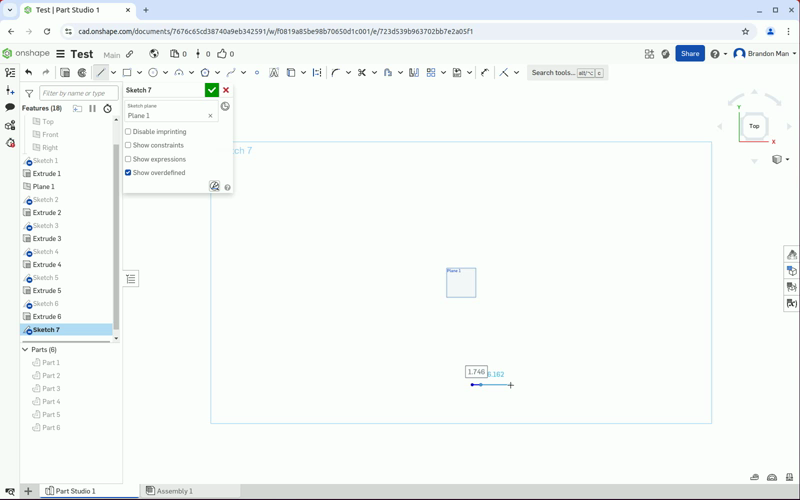
mouse_move(483, 384)
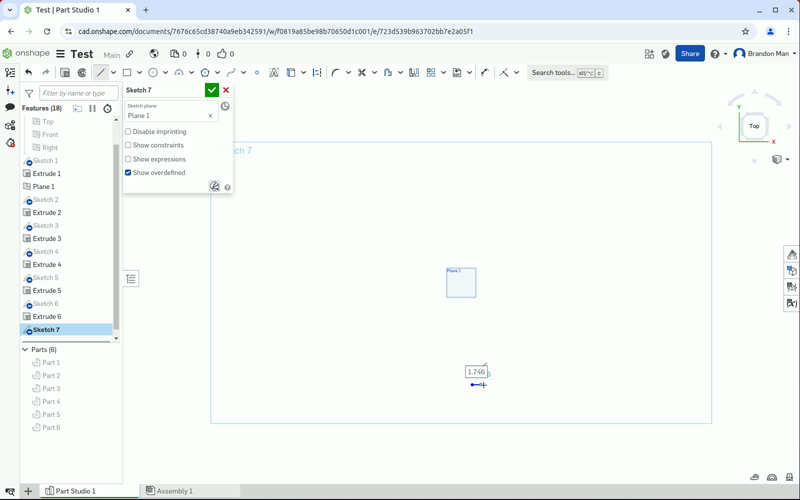
scroll(6)
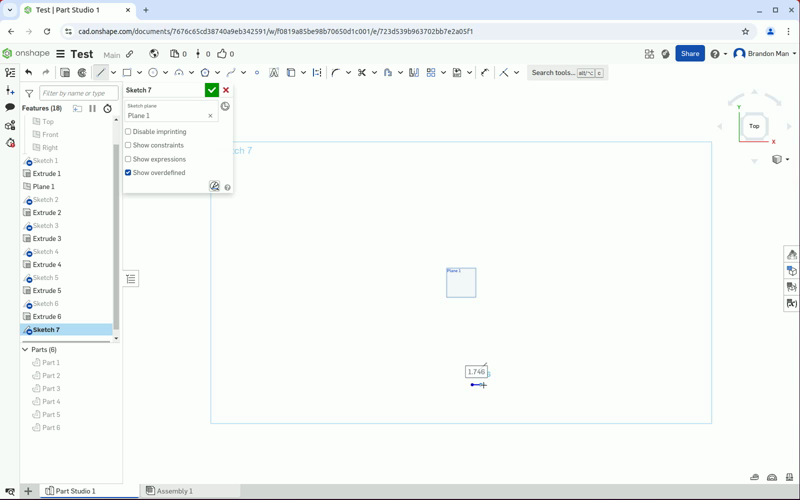
scroll(6)
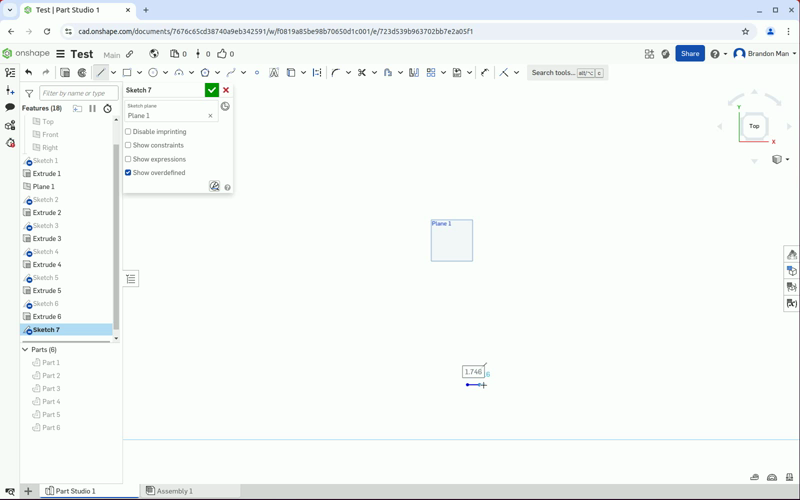
scroll(6)
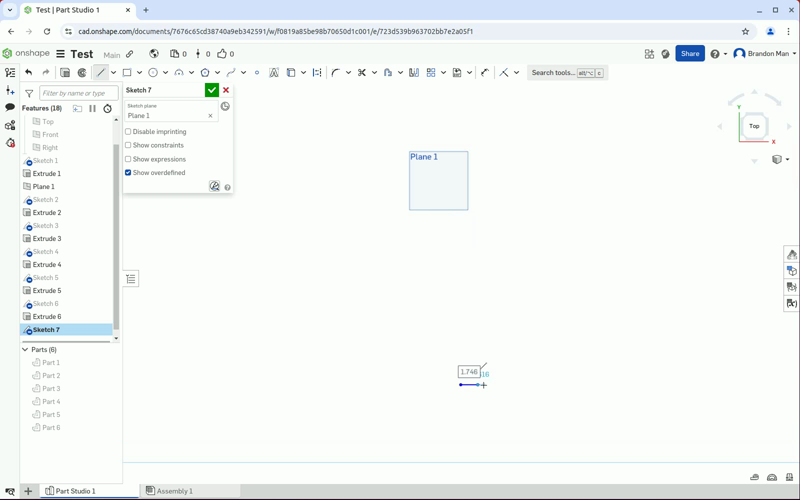
scroll(6)
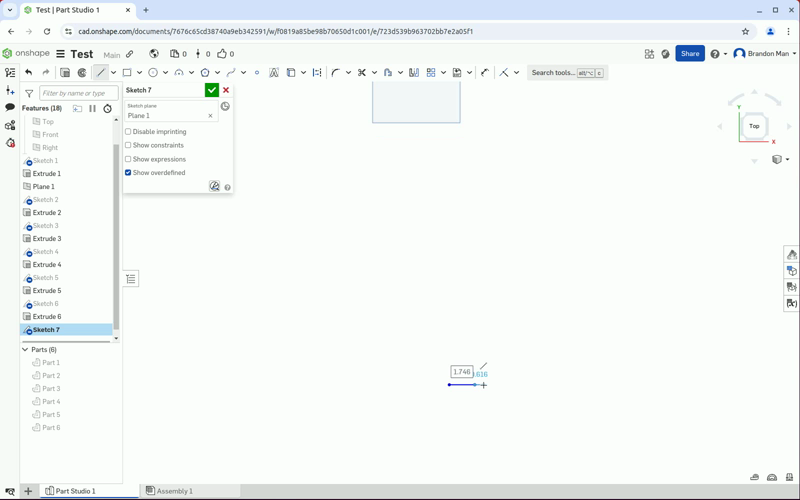
scroll(6)
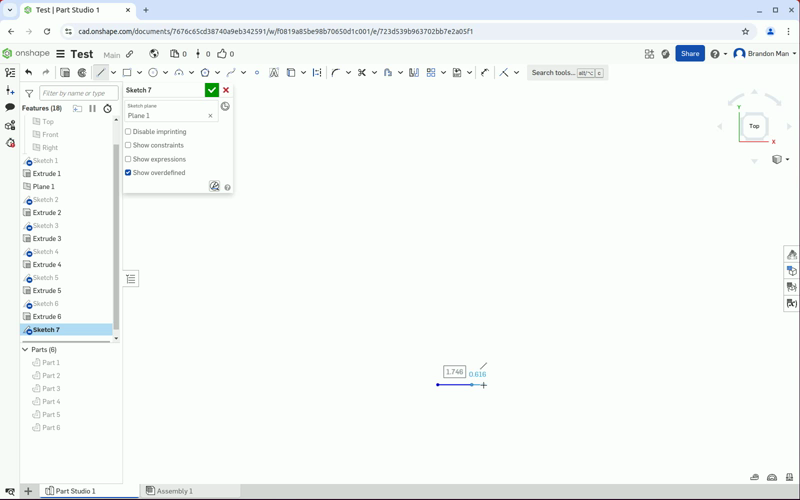
scroll(6)
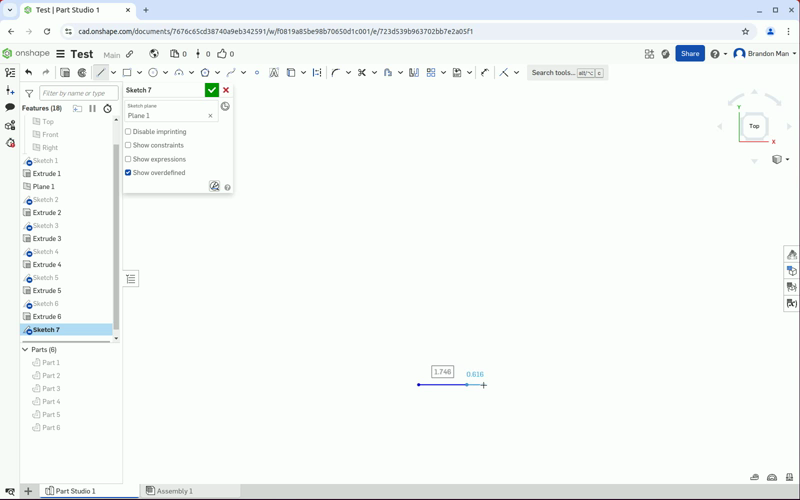
scroll(6)
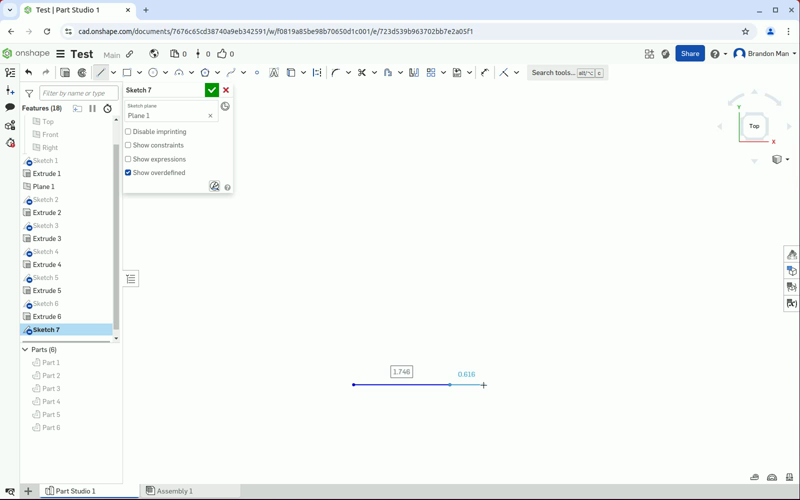
click(483, 384)
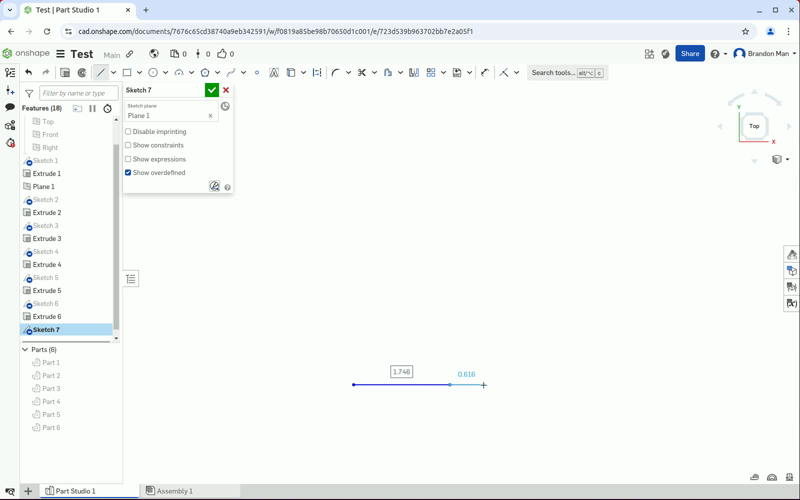
scroll(-6)
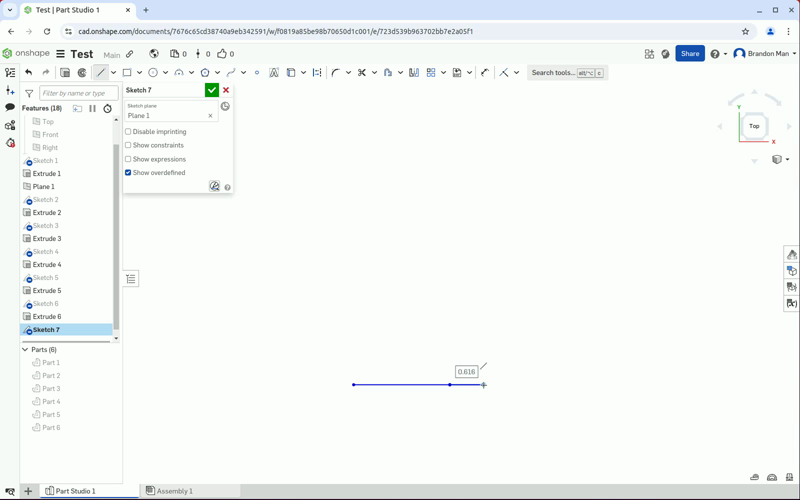
scroll(-6)
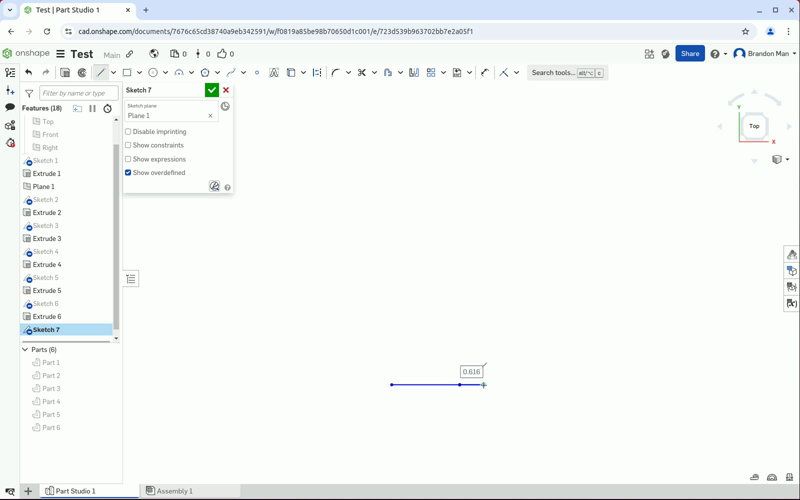
scroll(-6)
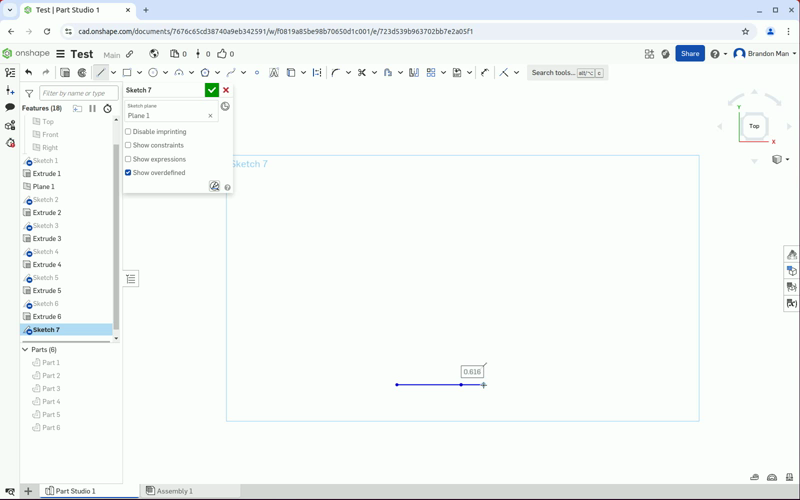
scroll(-6)
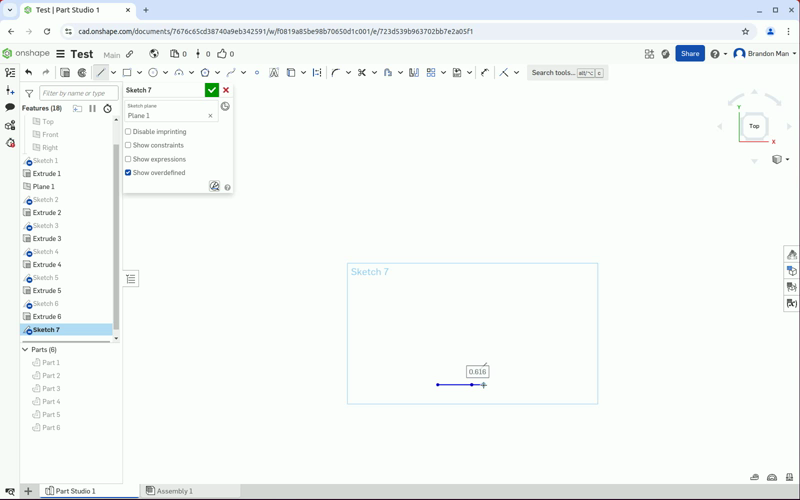
scroll(-6)
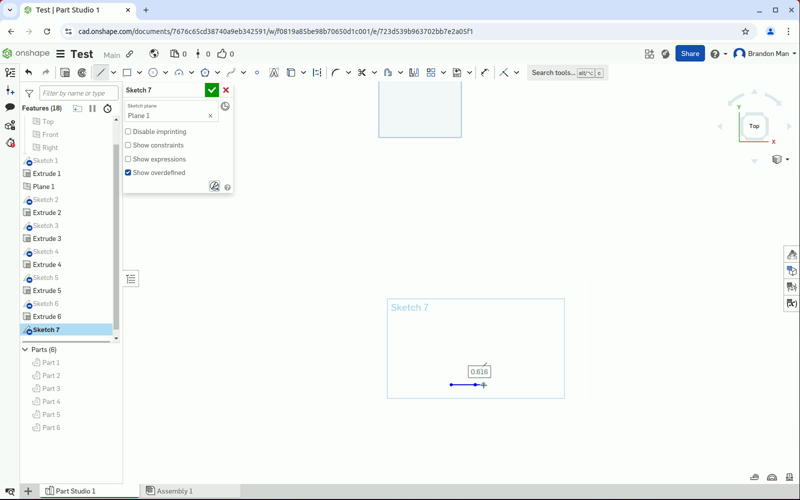
scroll(-6)
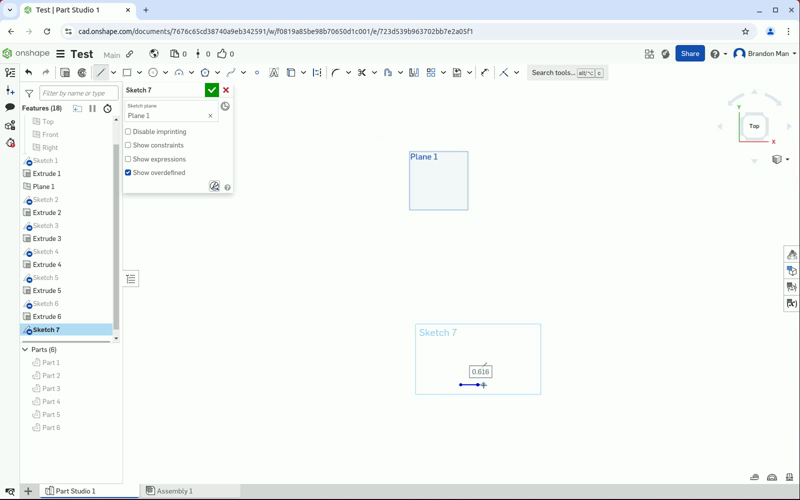
scroll(-6)
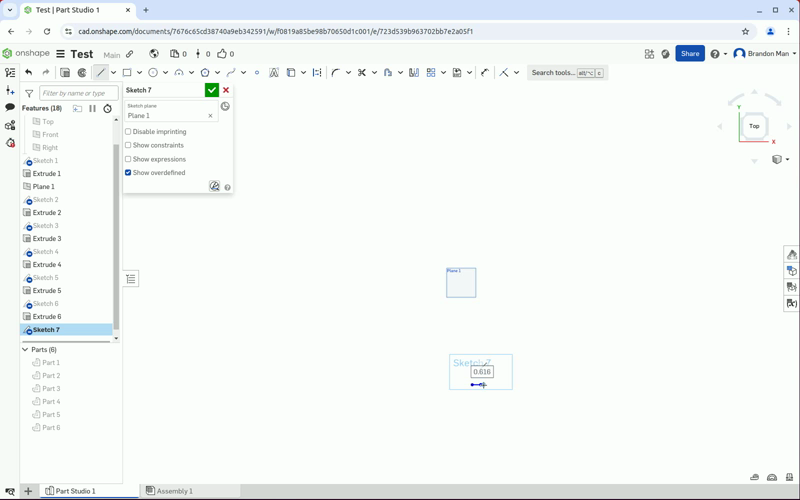
key_up(shift)
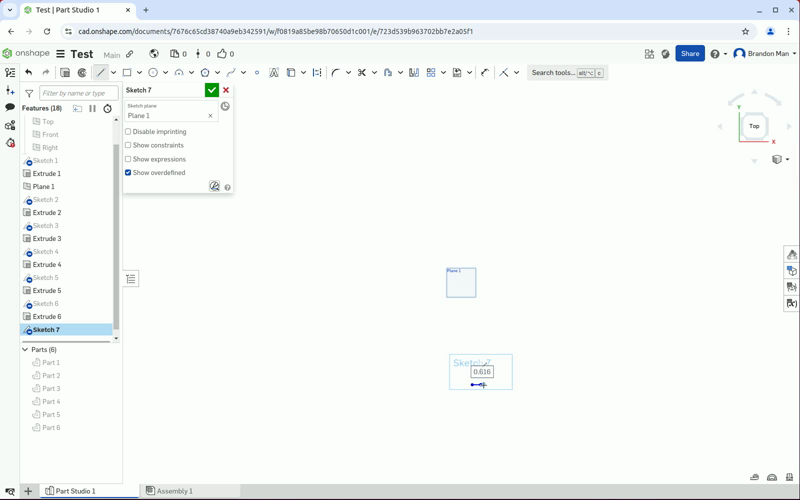
key_down(shift)
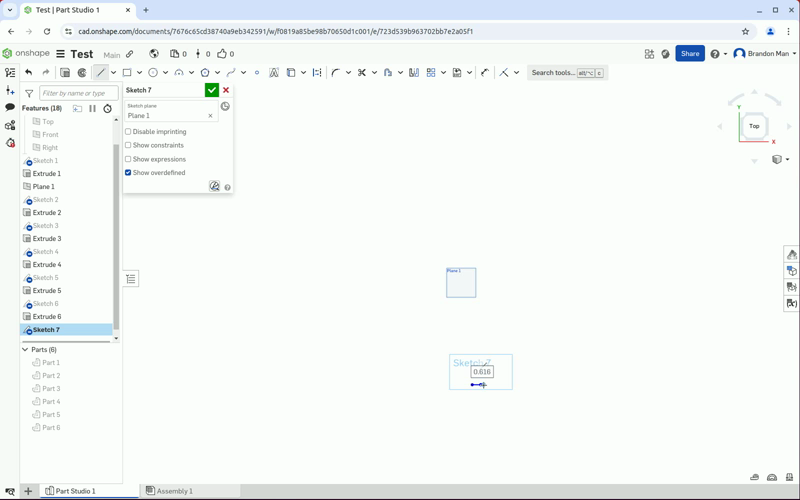
mouse_move(483, 323)
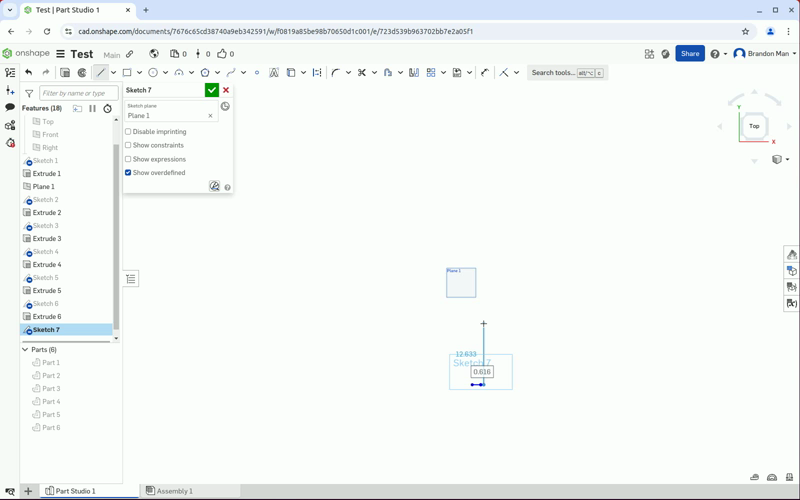
click(483, 323)
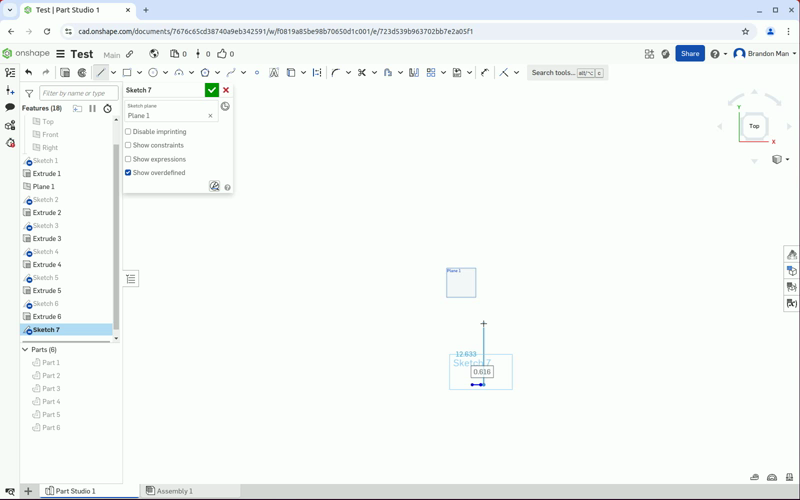
key_up(shift)
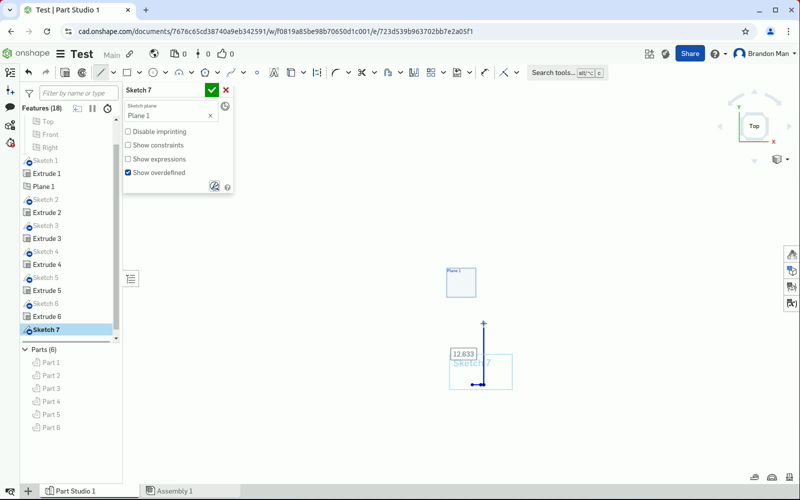
key_down(shift)
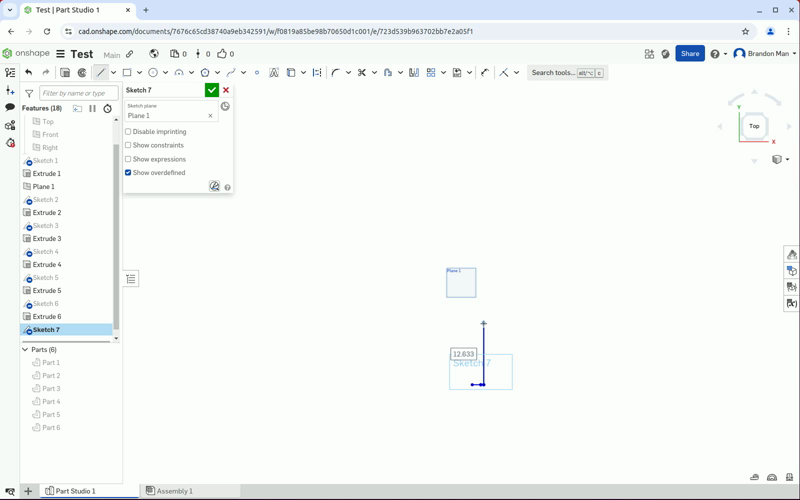
mouse_move(513, 323)
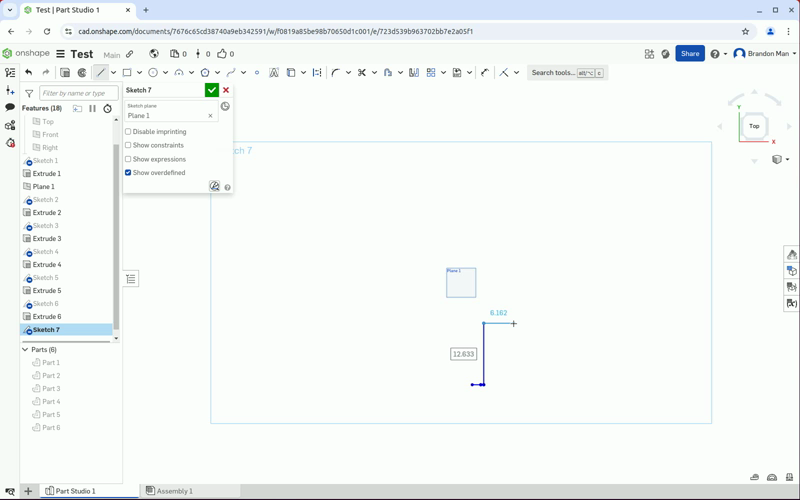
mouse_move(480, 323)
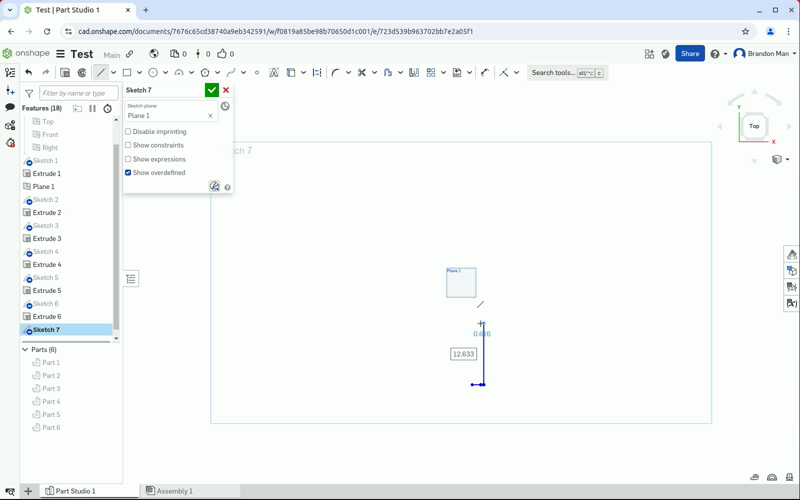
scroll(6)
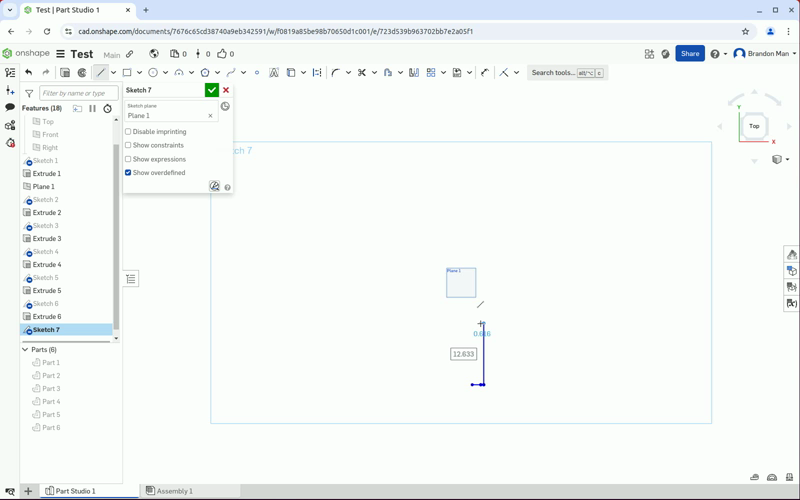
scroll(6)
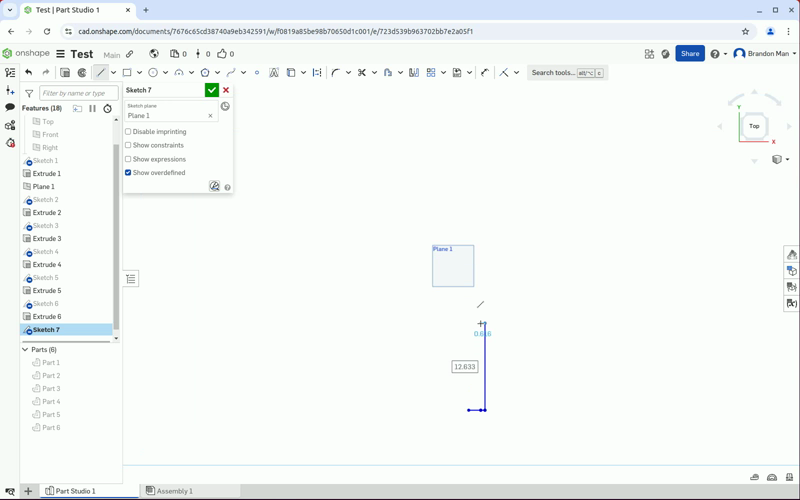
scroll(6)
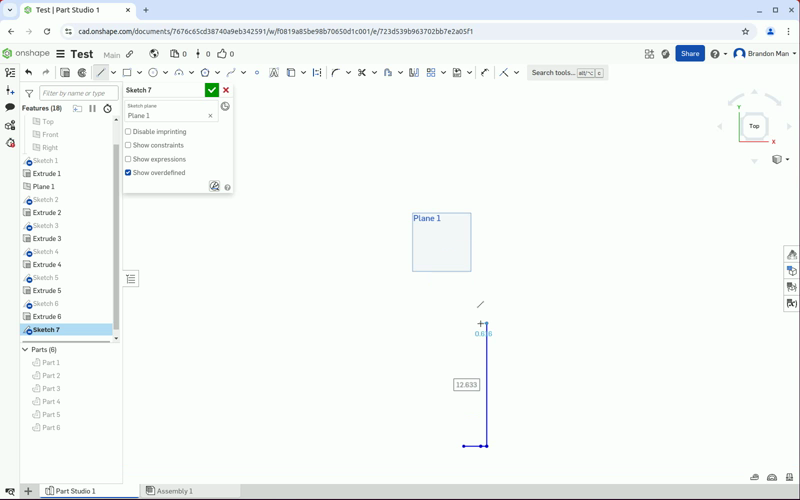
scroll(6)
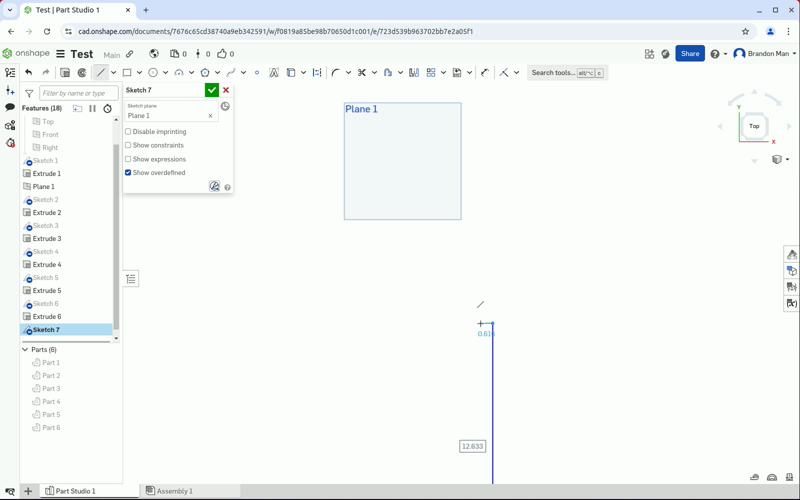
scroll(6)
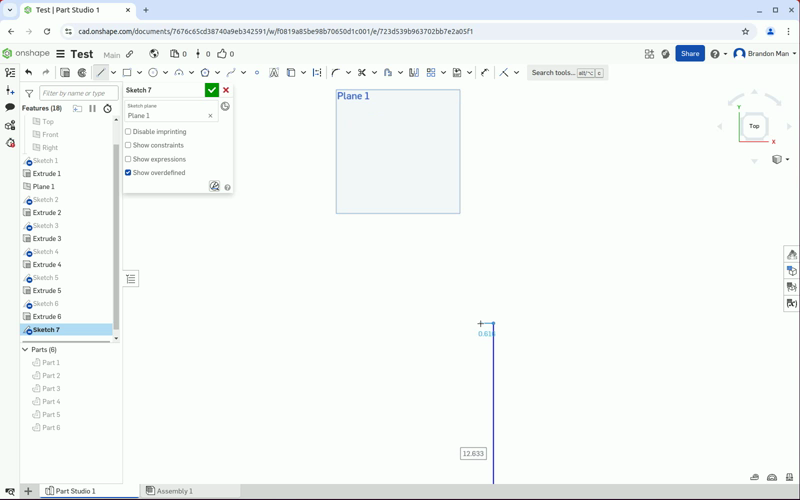
scroll(6)
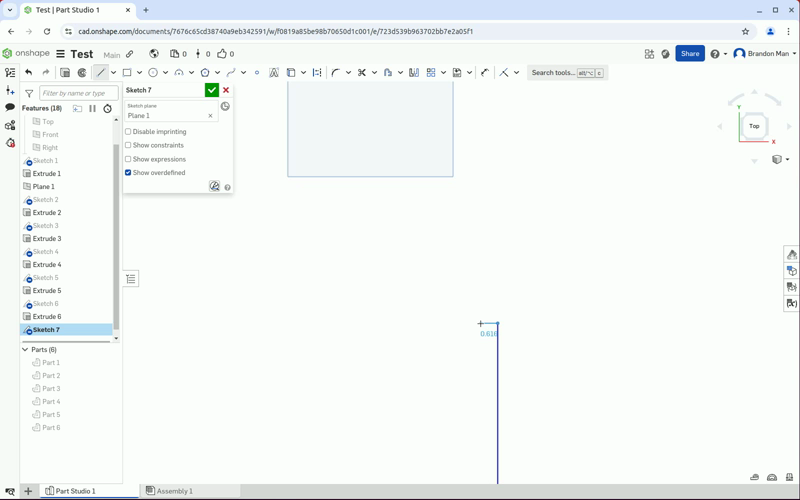
scroll(6)
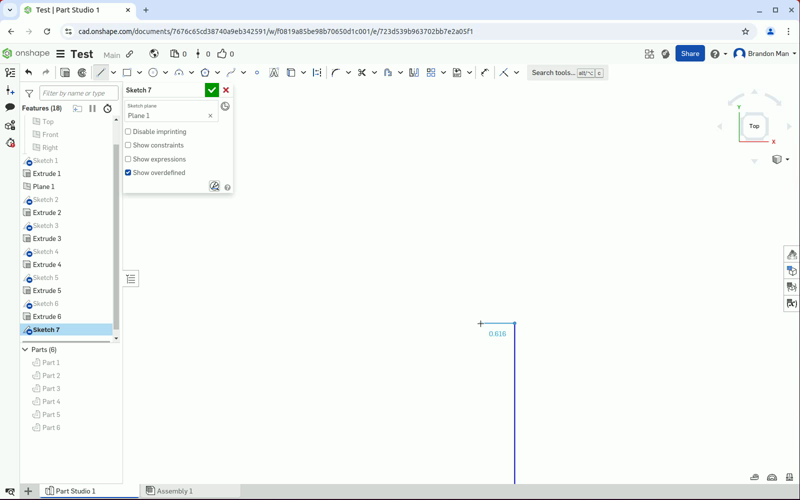
click(480, 323)
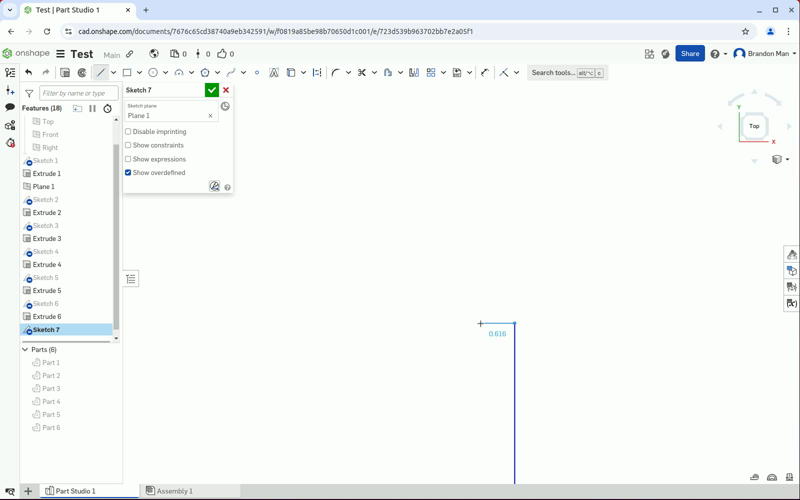
scroll(-6)
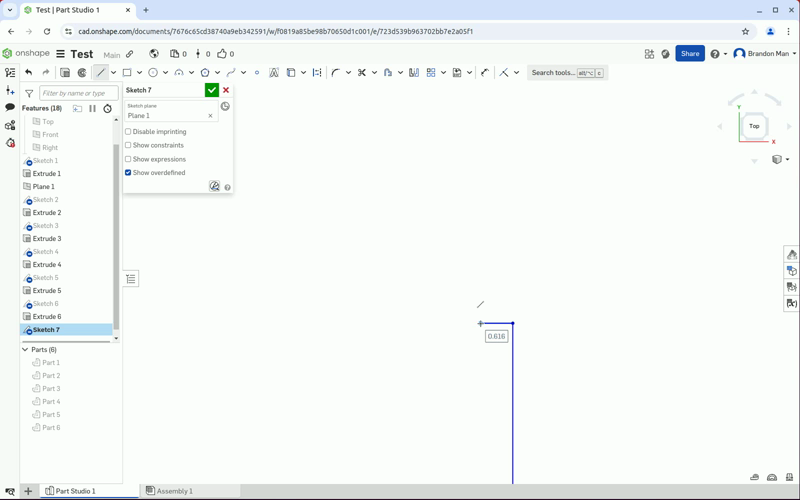
scroll(-6)
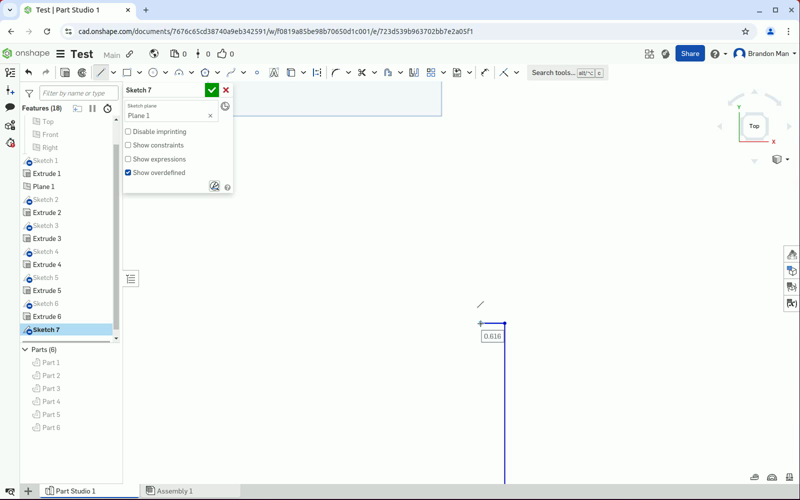
scroll(-6)
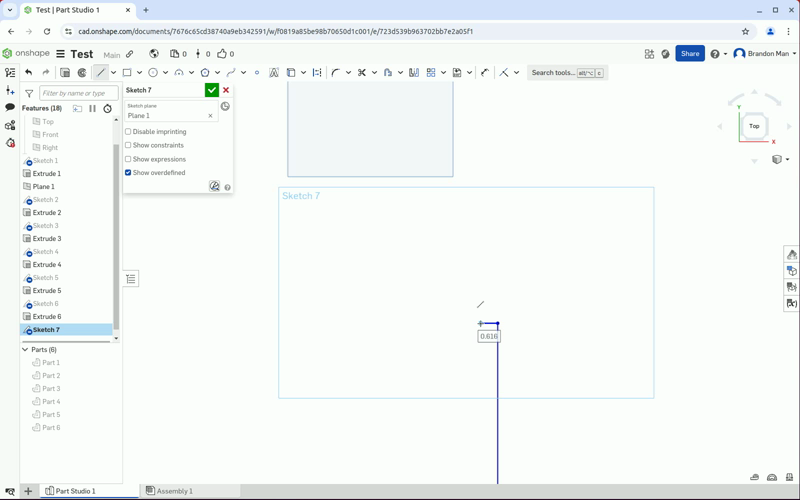
scroll(-6)
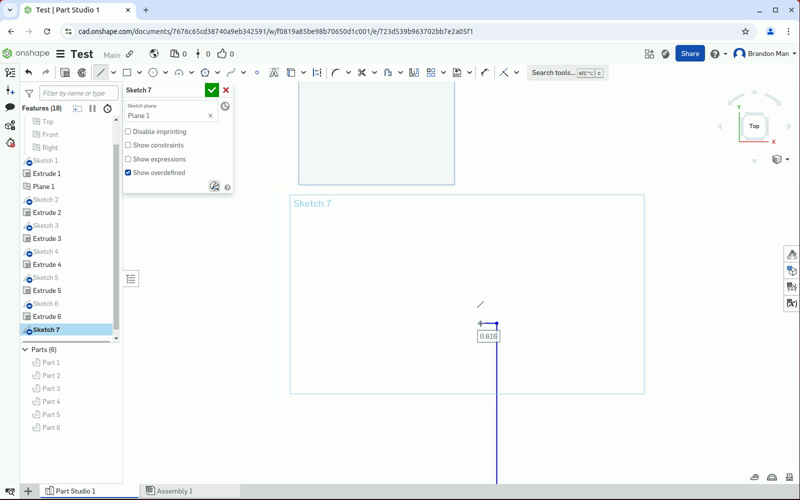
scroll(-6)
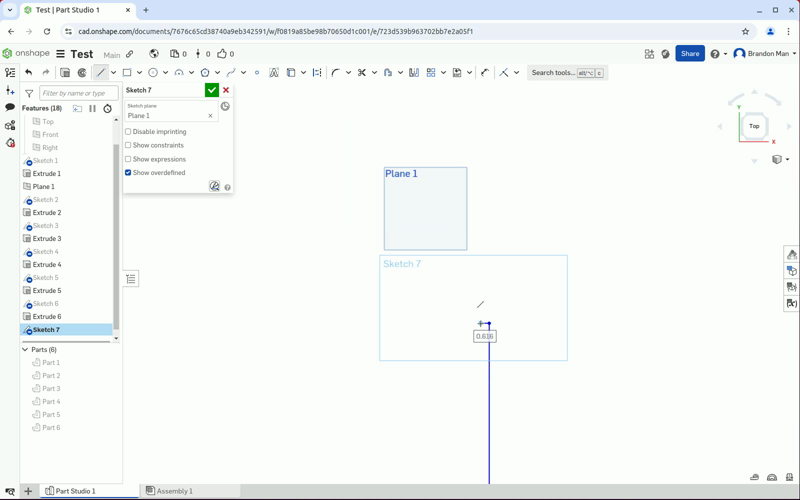
scroll(-6)
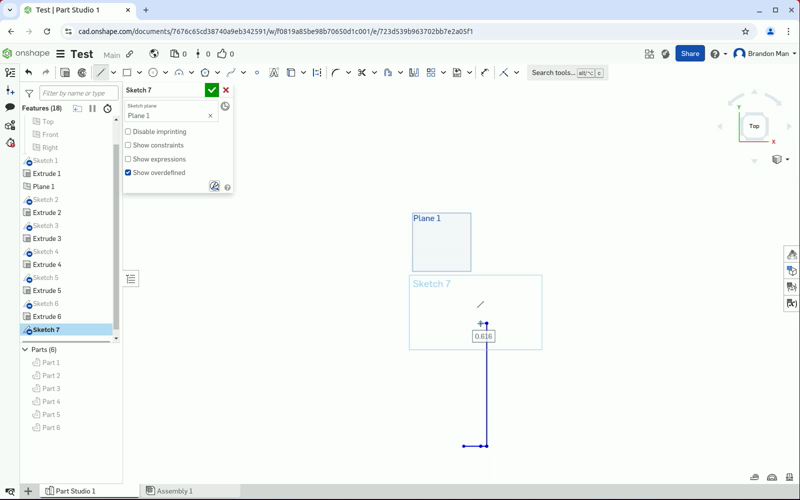
scroll(-6)
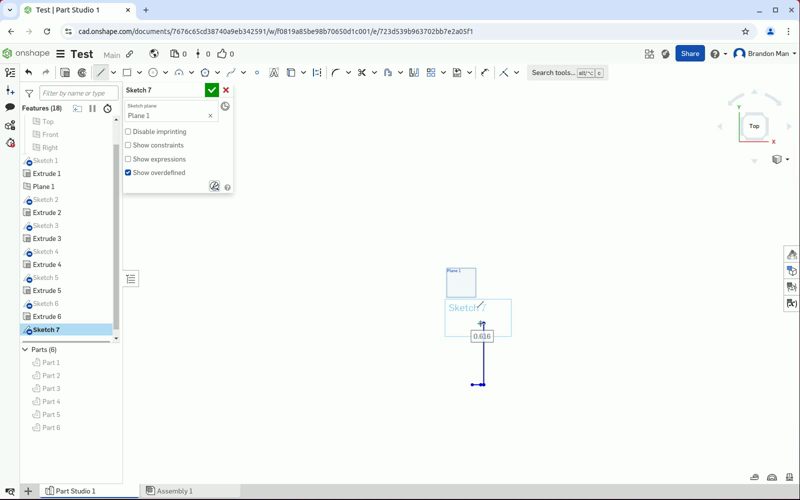
key_up(shift)
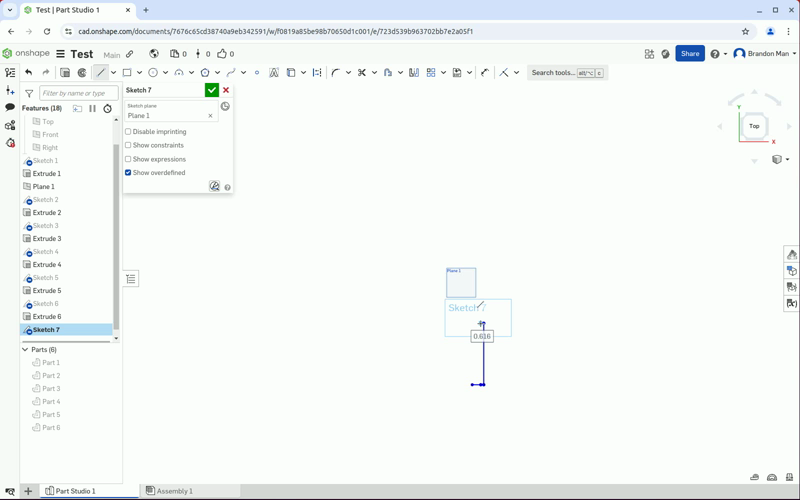
key_down(shift)
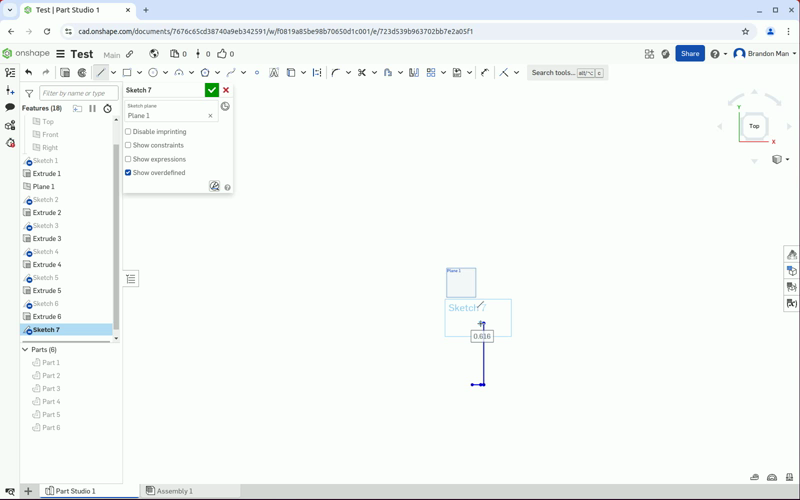
mouse_move(472, 384)
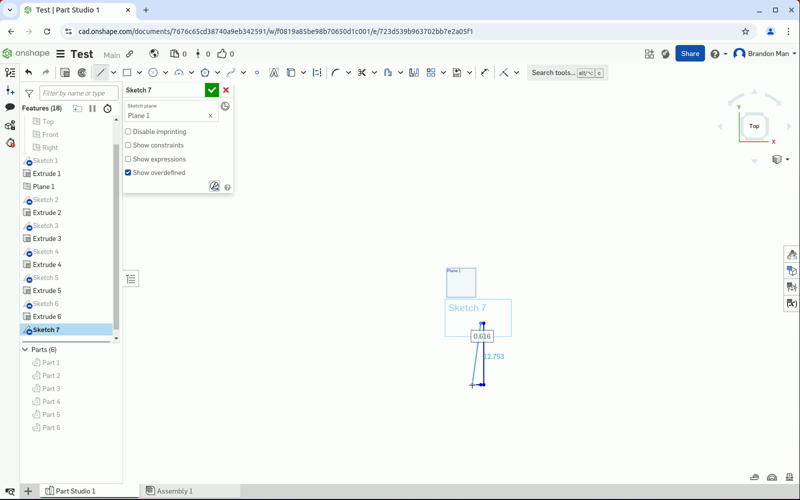
key_up(shift)
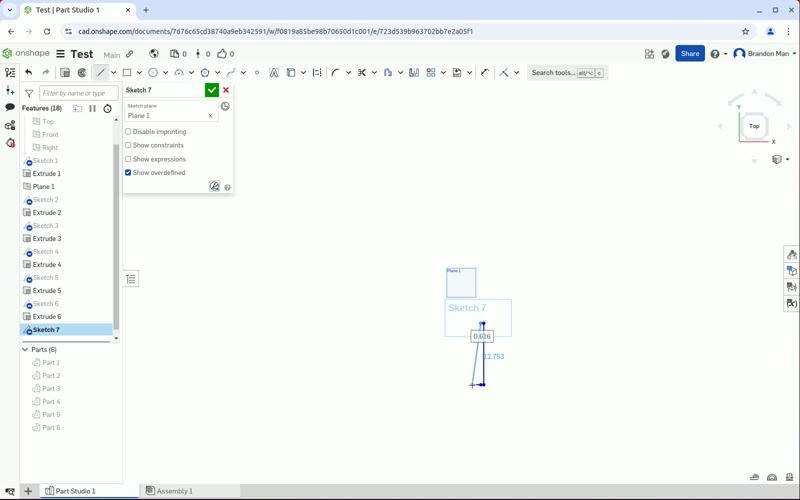
click(472, 384)
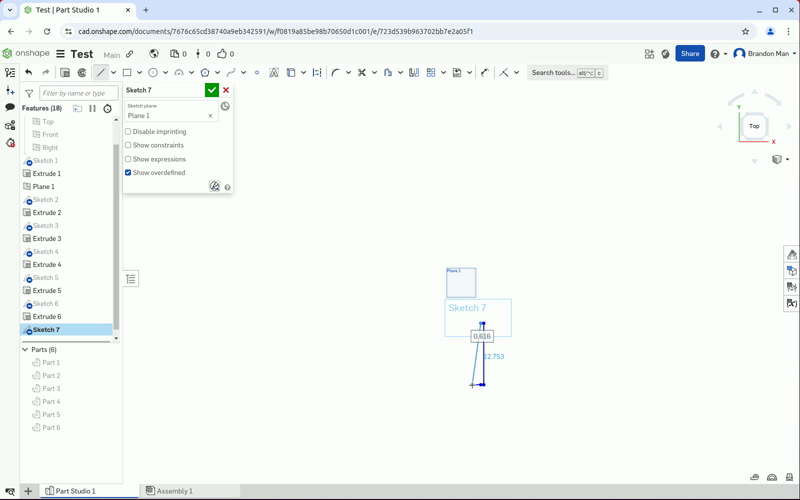
key(esc)
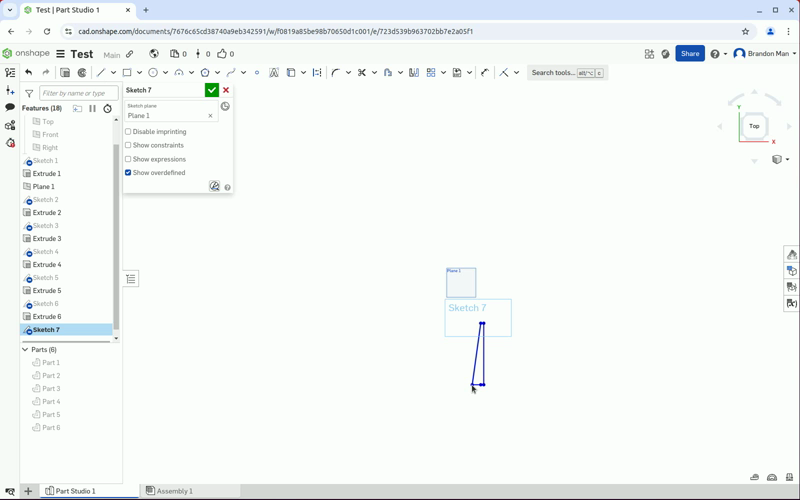
mouse_move(482, 343)
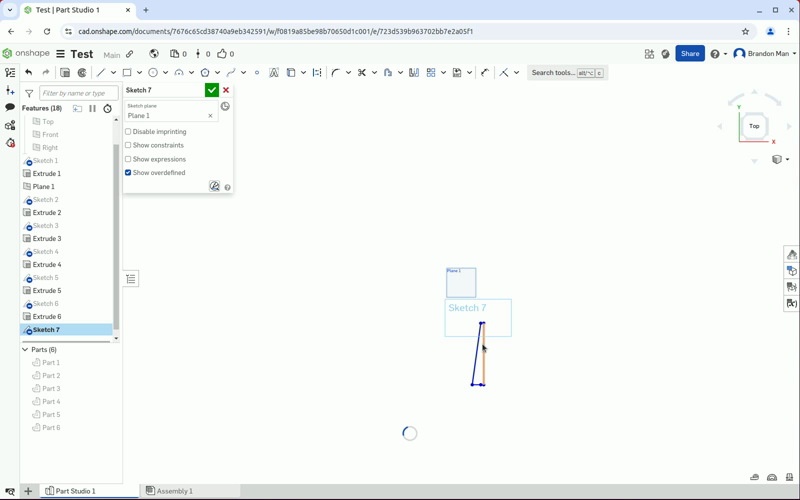
scroll(6)
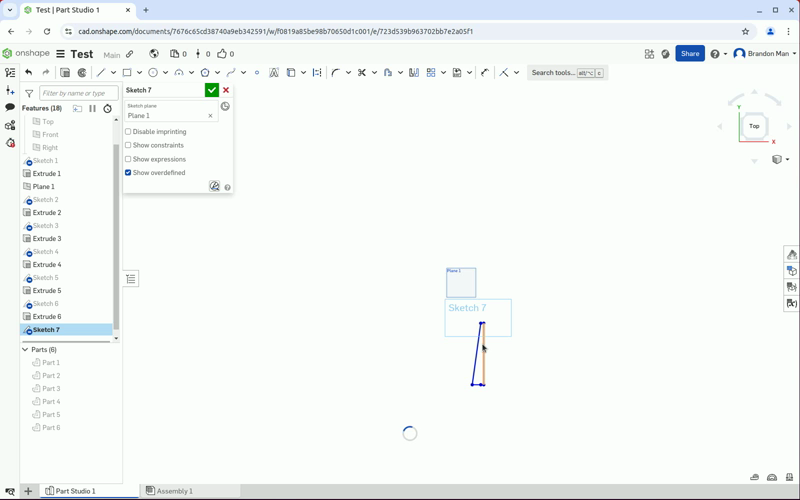
scroll(6)
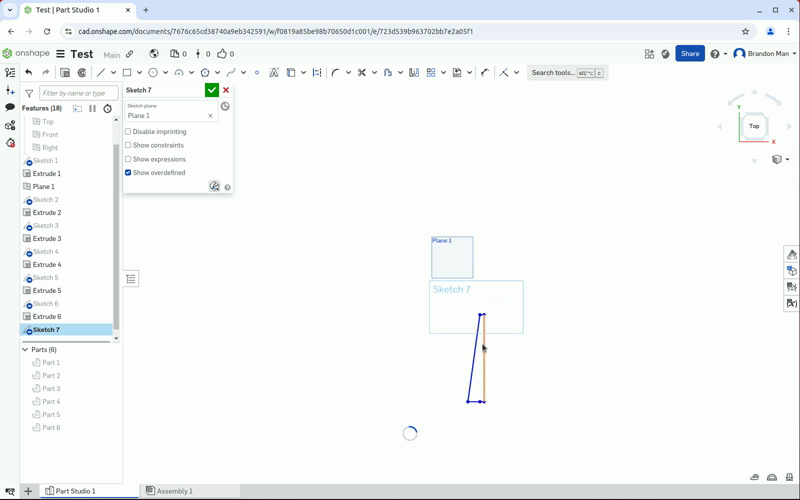
scroll(6)
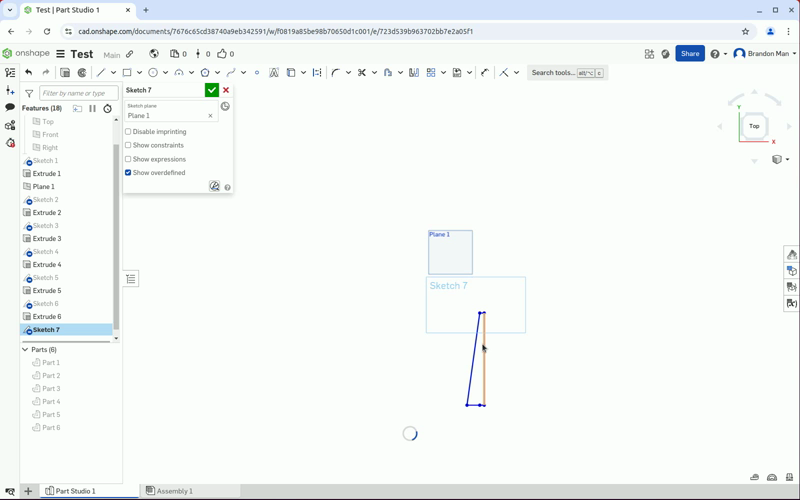
scroll(6)
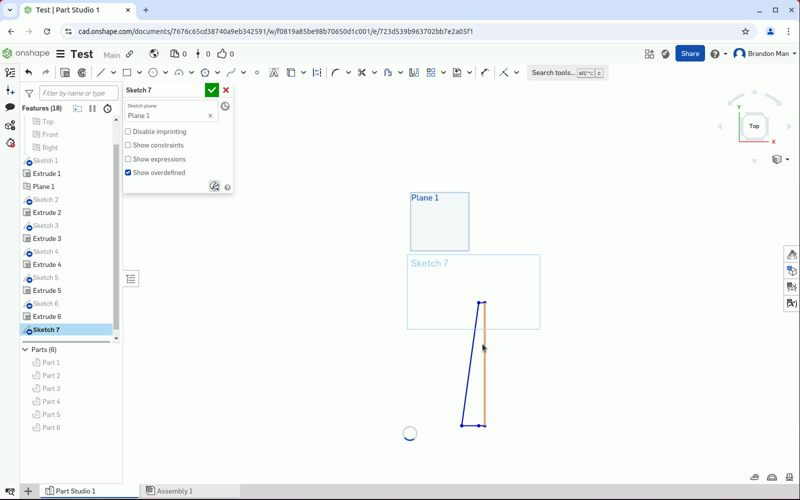
scroll(6)
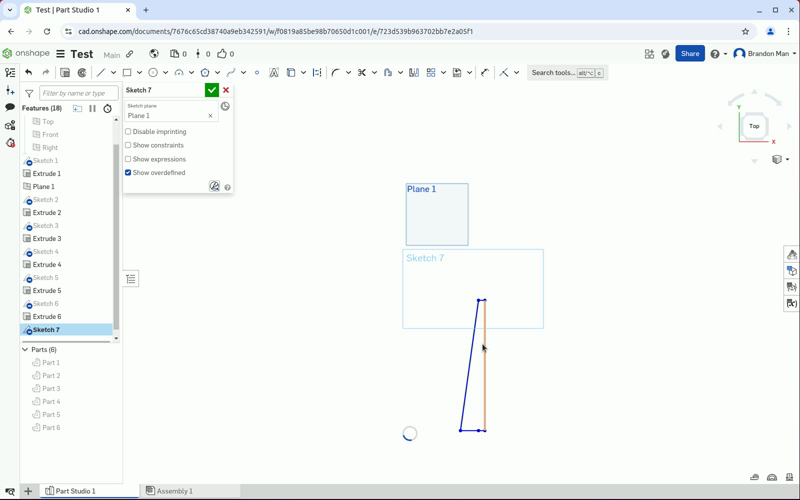
scroll(6)
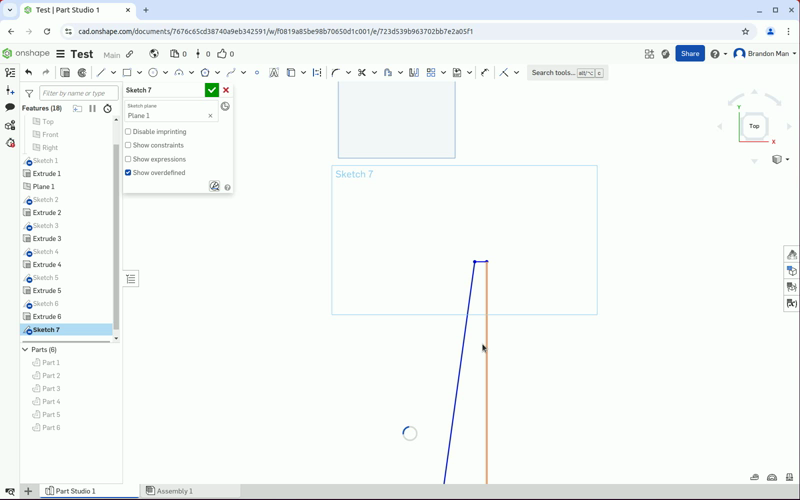
scroll(6)
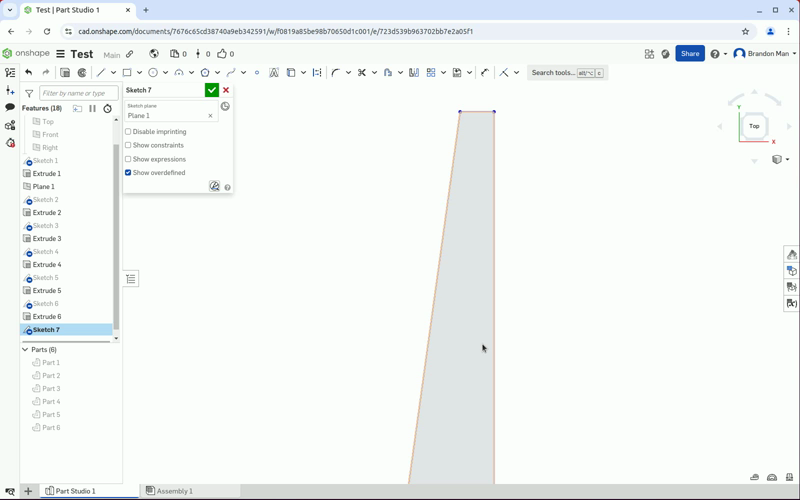
click(482, 343)
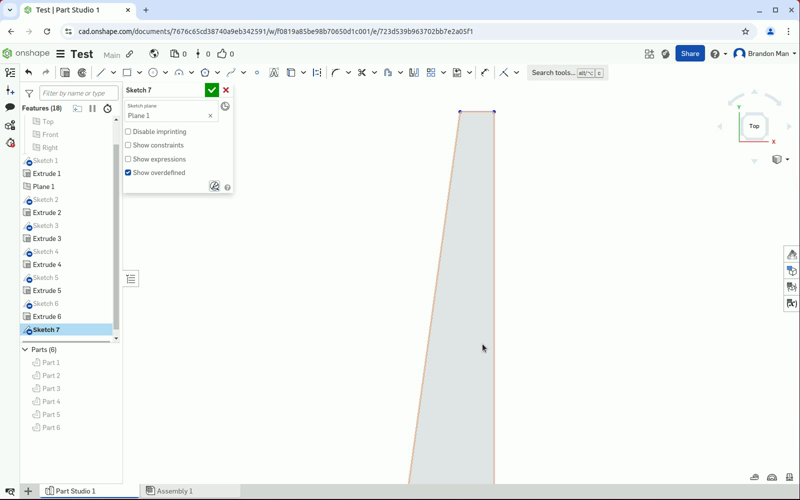
scroll(-6)
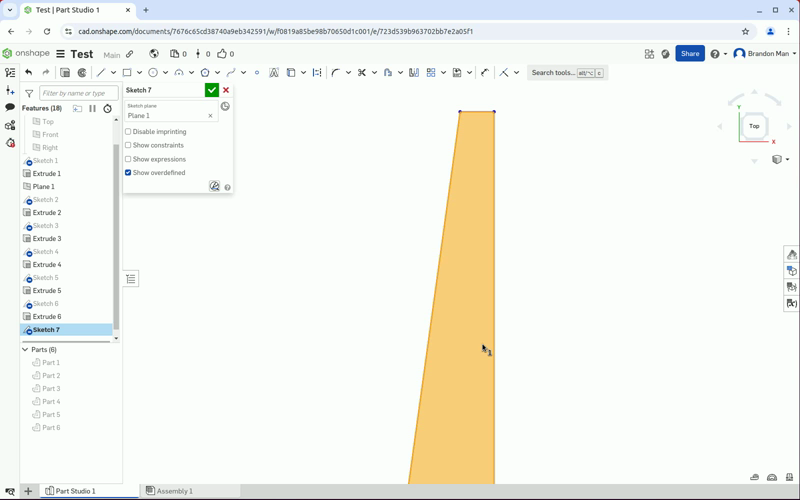
scroll(-6)
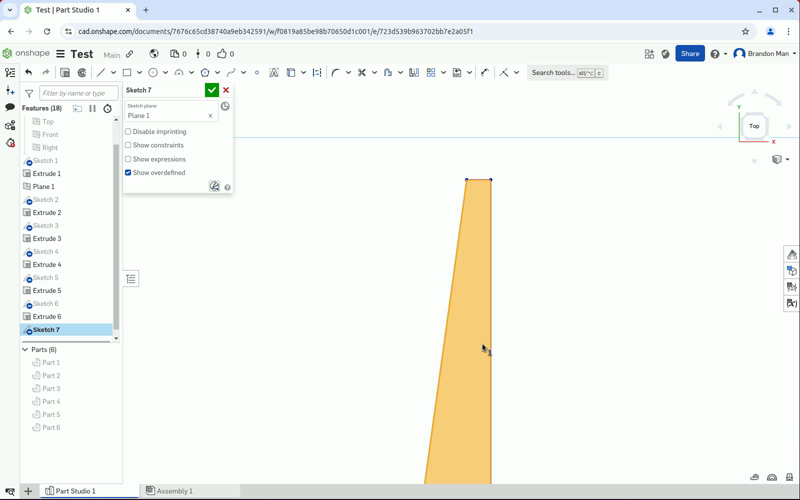
scroll(-6)
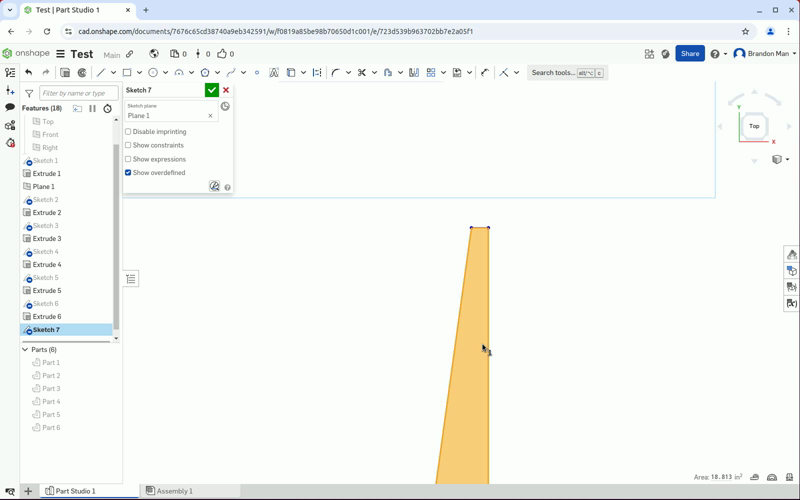
scroll(-6)
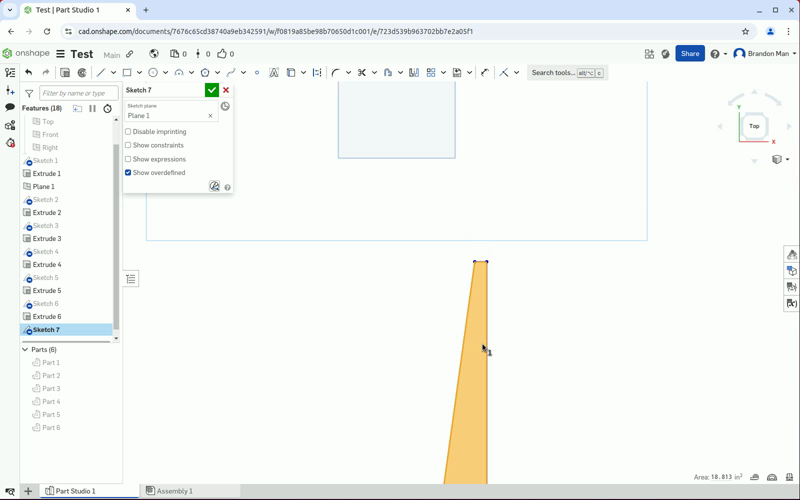
scroll(-6)
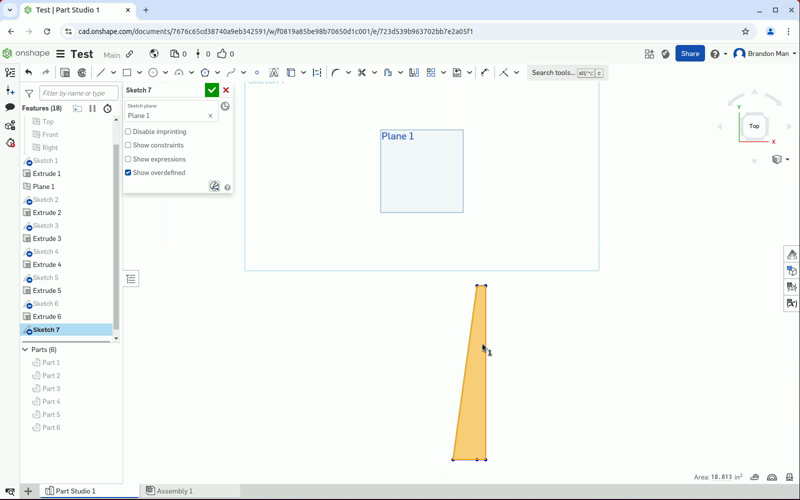
scroll(-6)
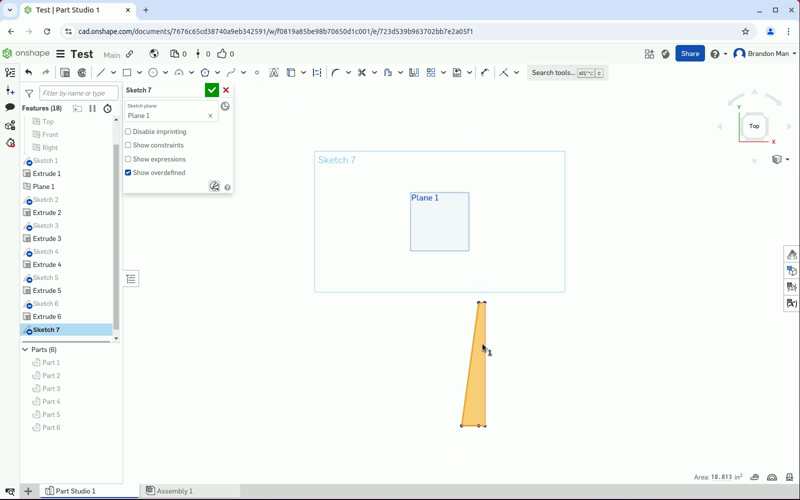
scroll(-6)
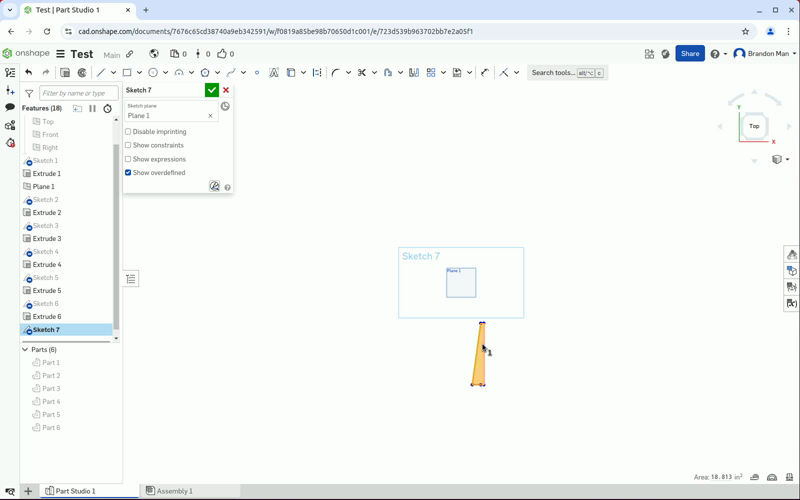
mouse_move(73, 352)
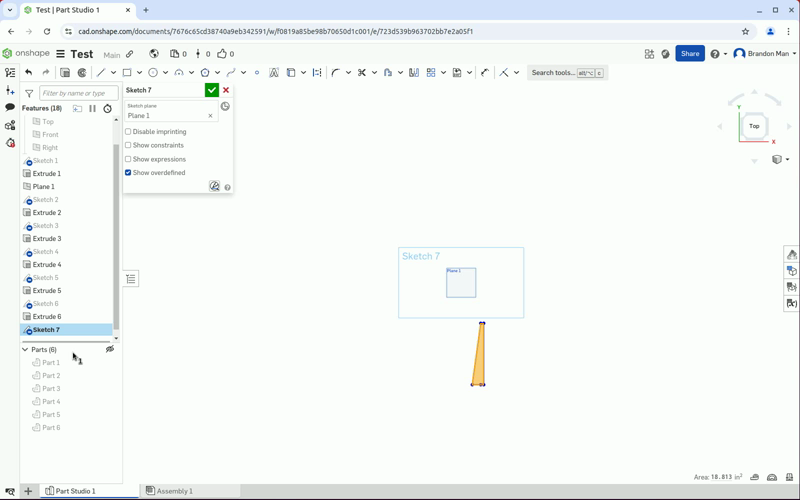
key(shift+y)
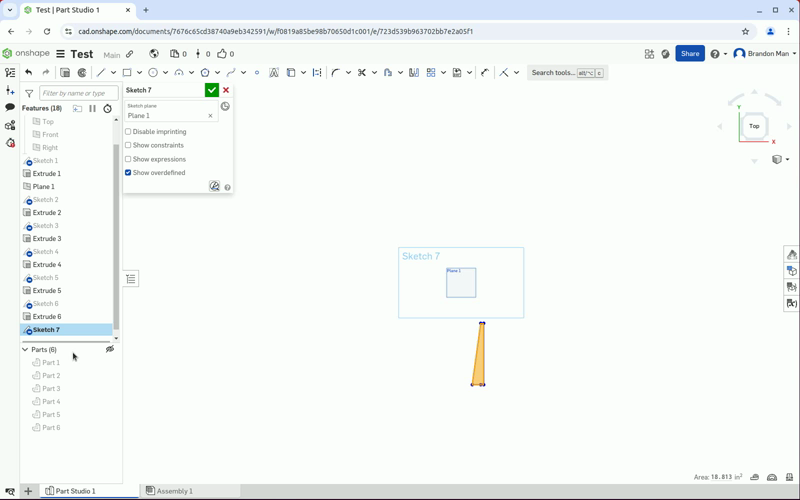
key(shift+e)
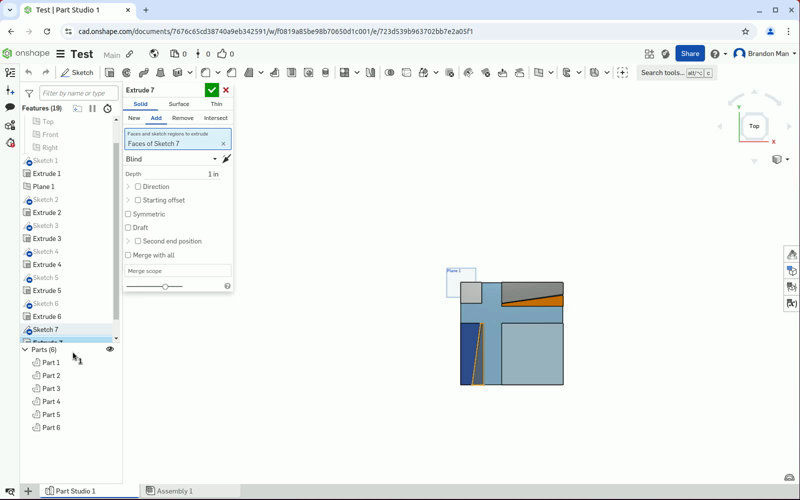
mouse_move(143, 106)
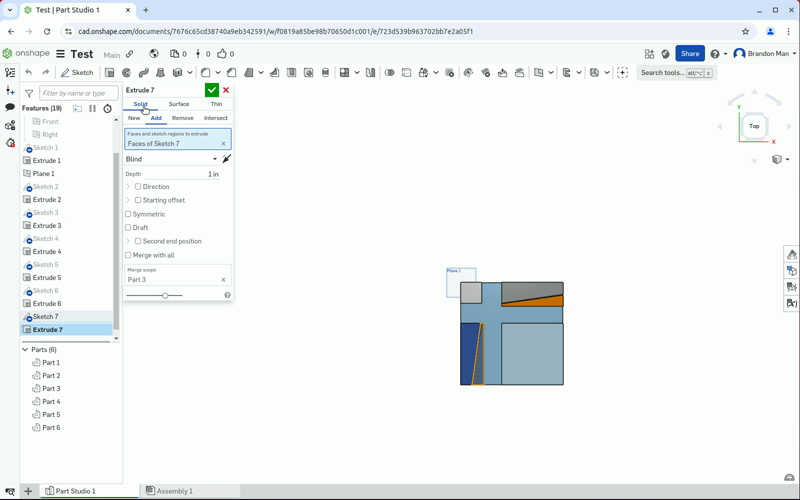
click(143, 106)
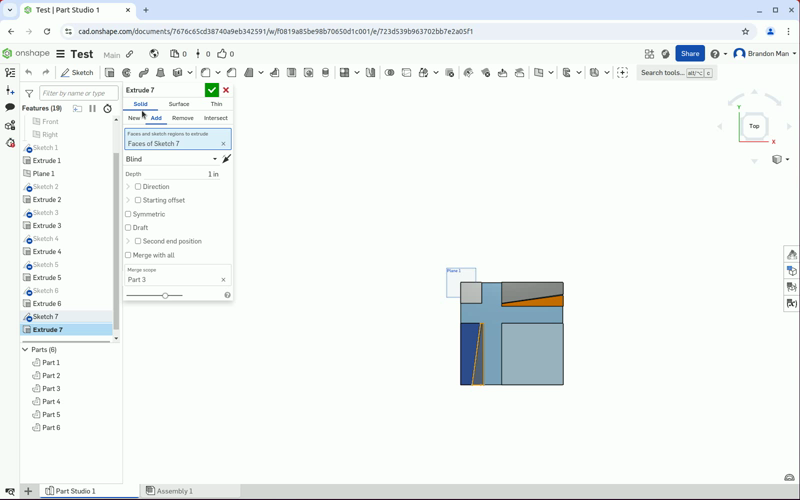
mouse_move(137, 120)
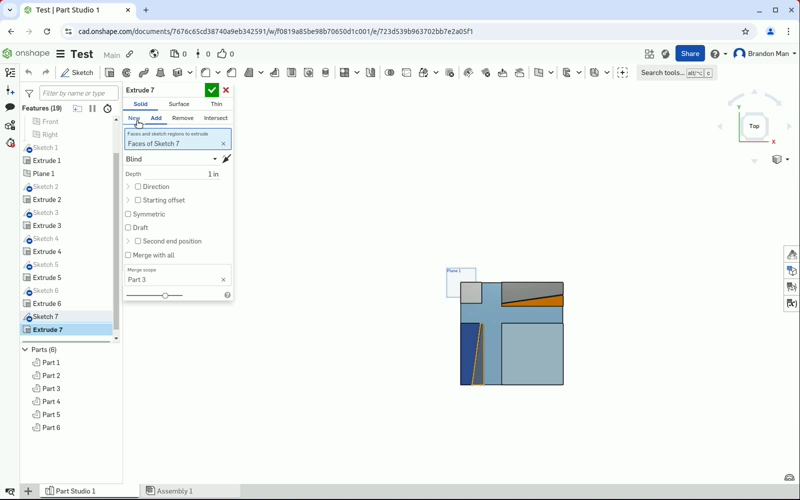
click(137, 120)
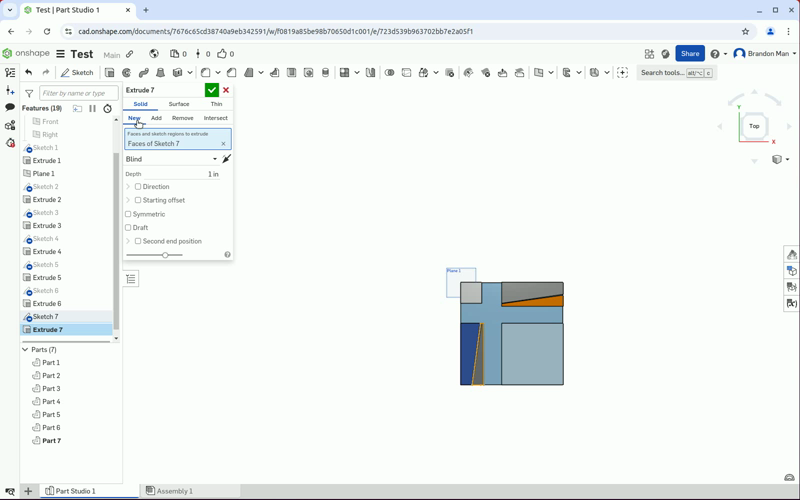
key(tab, 4)
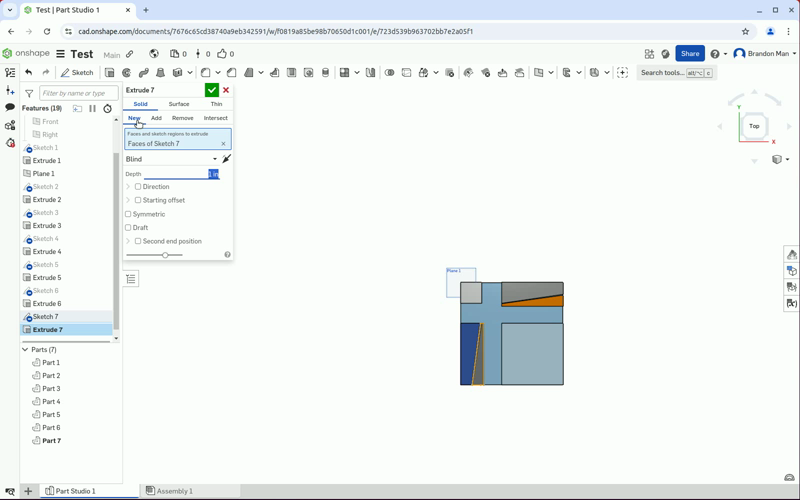
text(3.129)
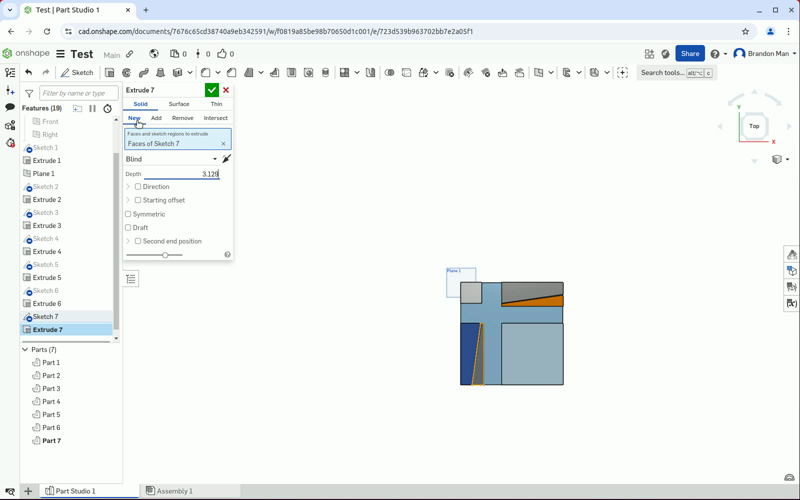
key(enter)
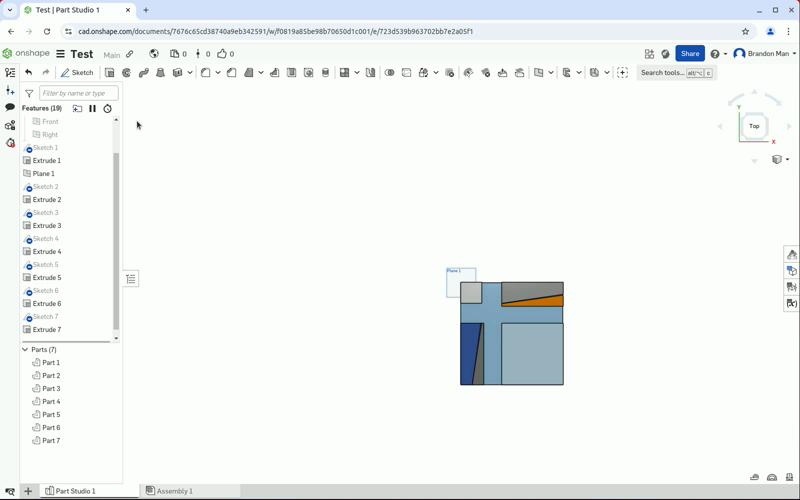
key(shift+h)
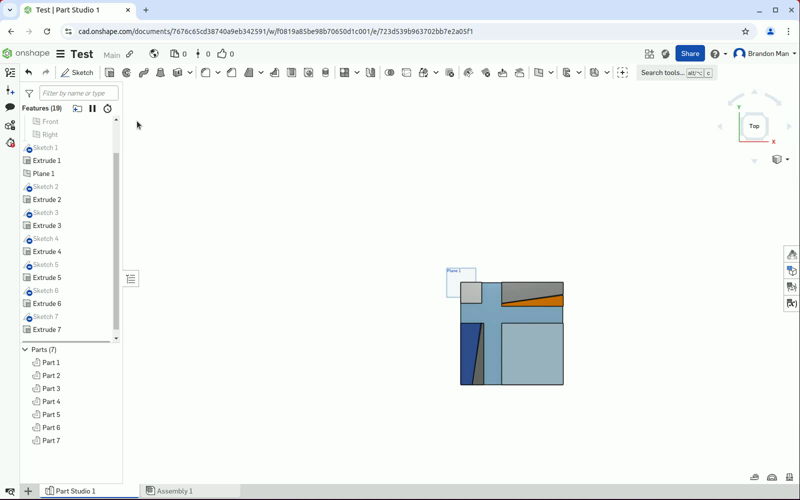
key(shift+h)
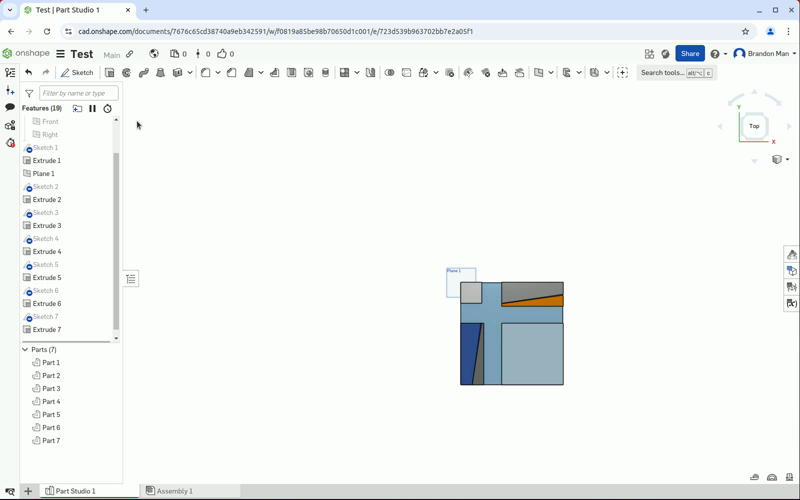
mouse_move(69, 150)
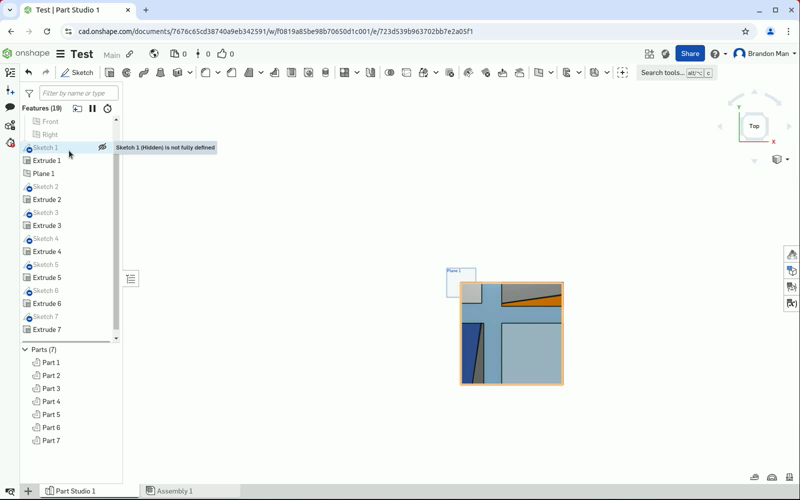
click(69, 150)
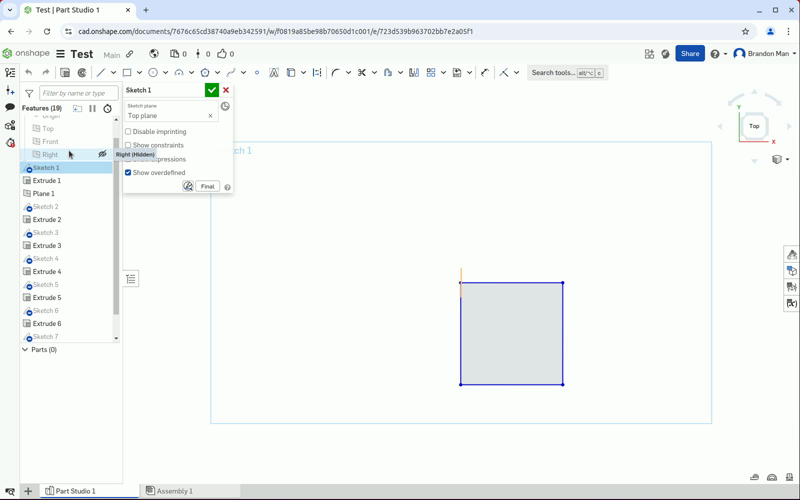
mouse_move(229, 92)
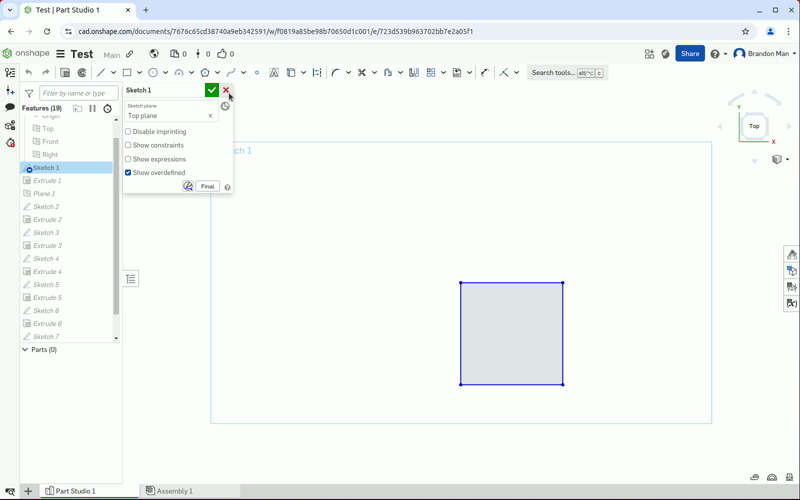
click(229, 92)
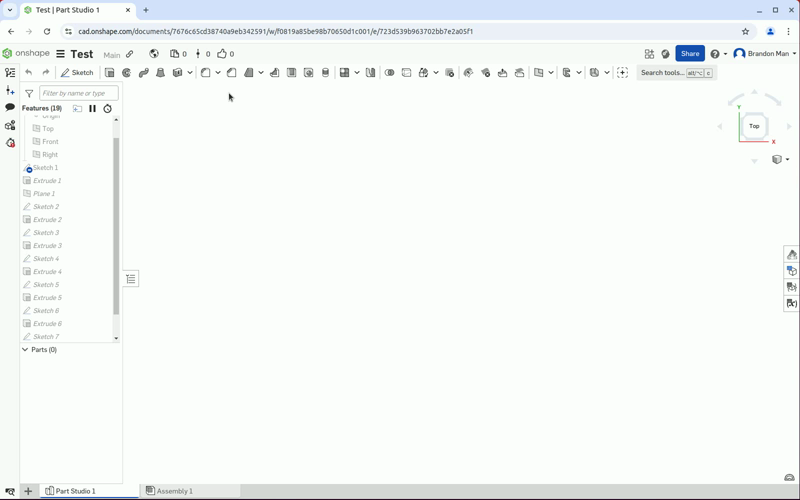
key(shift+s)
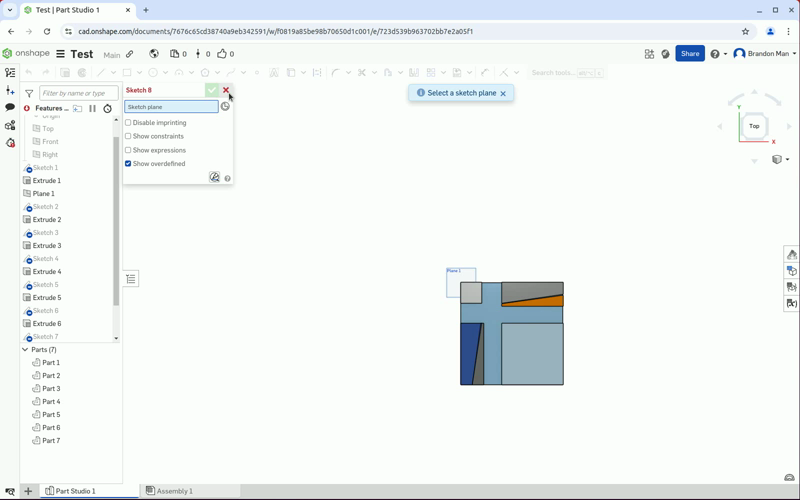
mouse_move(69, 163)
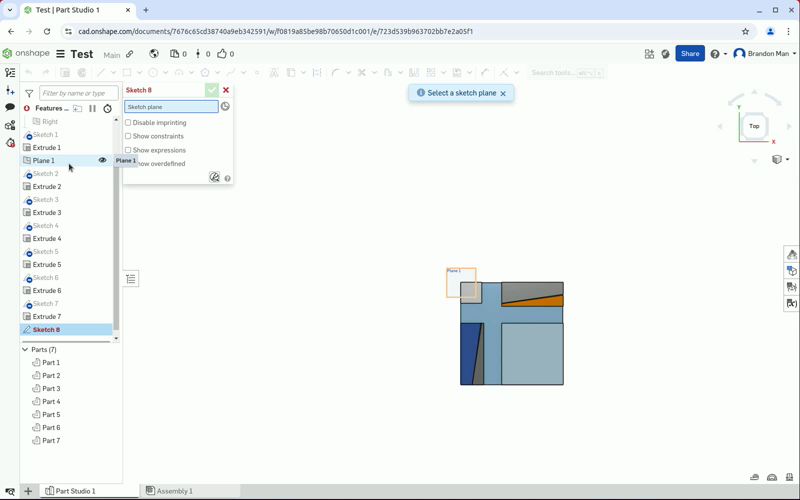
click(69, 163)
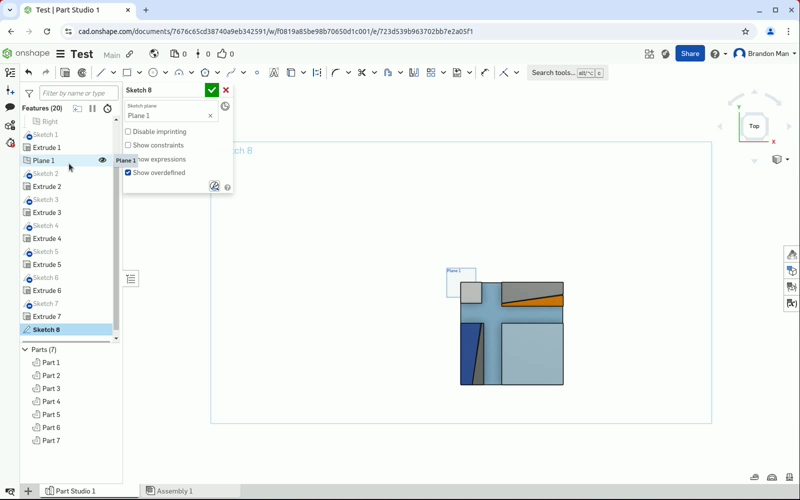
mouse_move(73, 352)
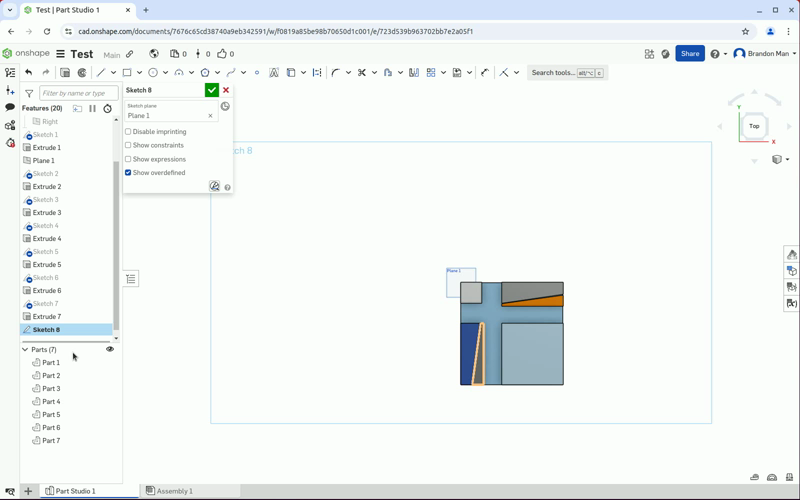
key(y)
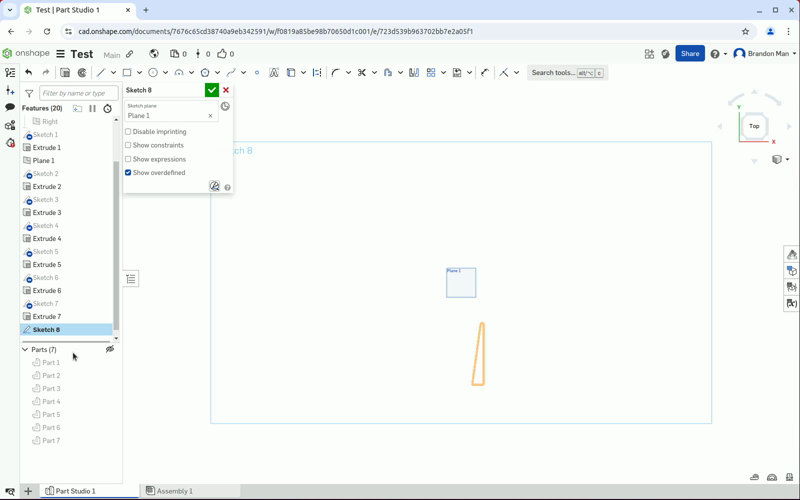
key(l)
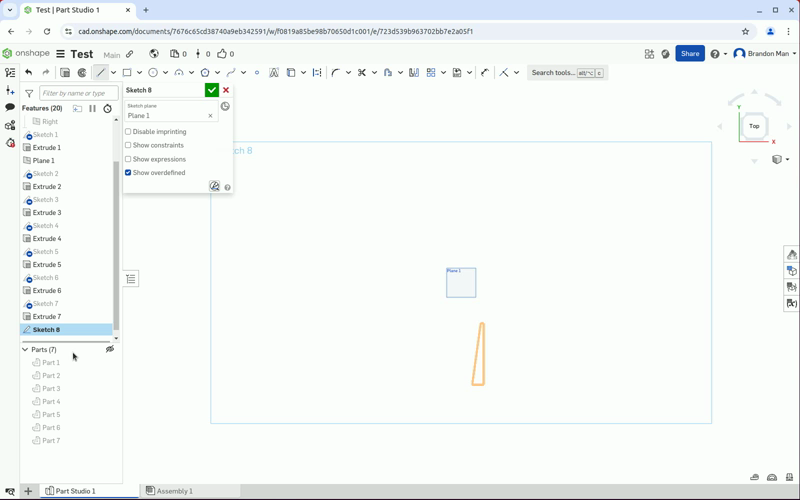
key_down(shift)
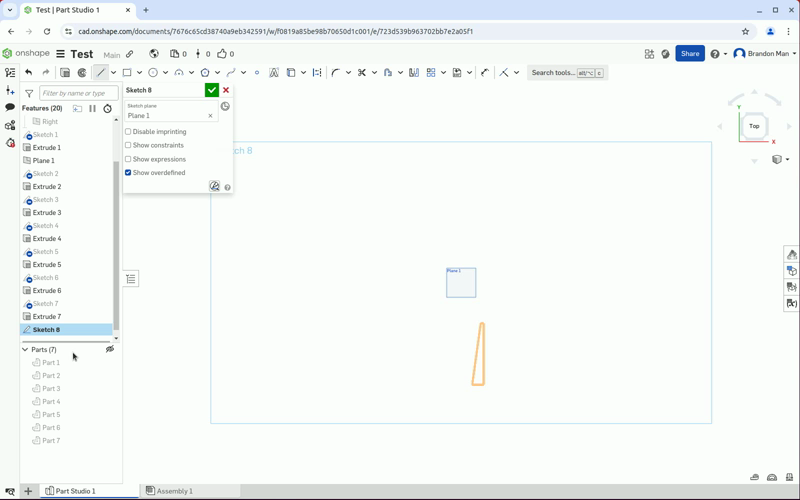
mouse_move(471, 395)
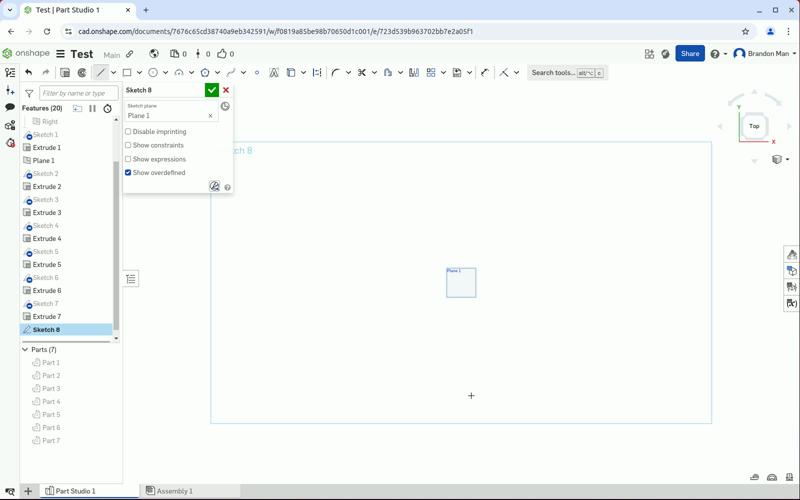
click(471, 395)
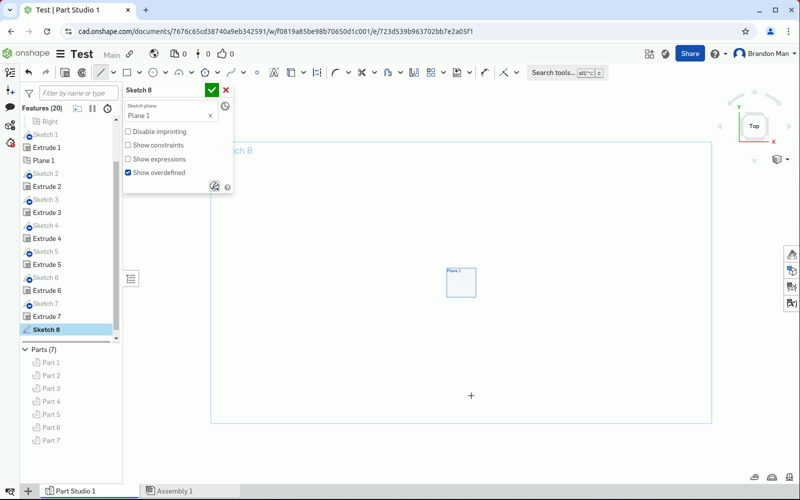
key_up(shift)
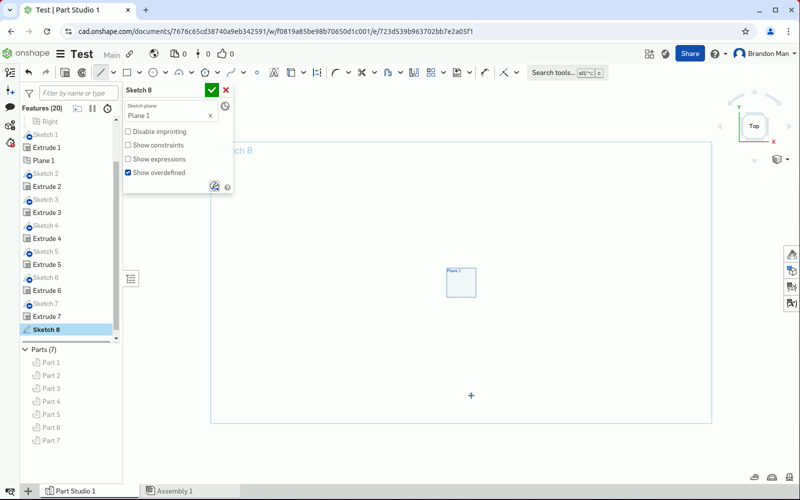
key_down(shift)
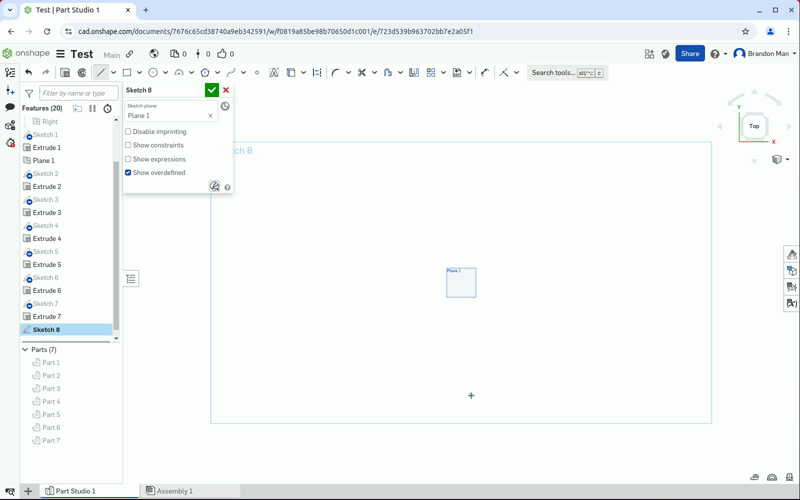
mouse_move(501, 395)
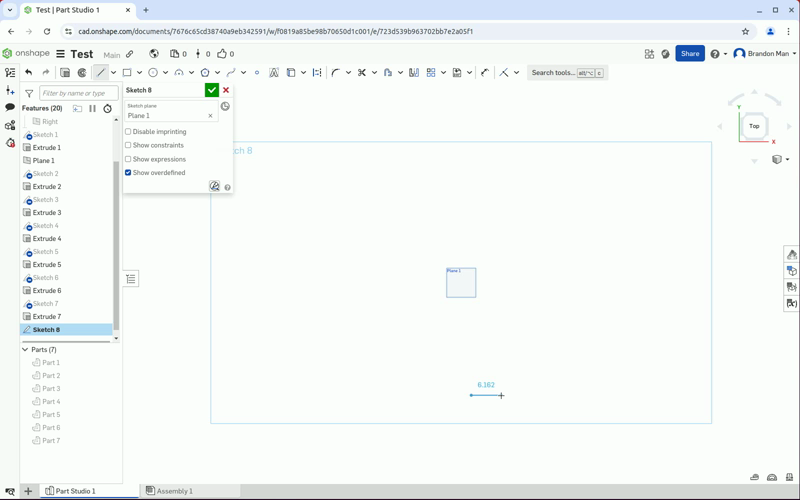
mouse_move(485, 395)
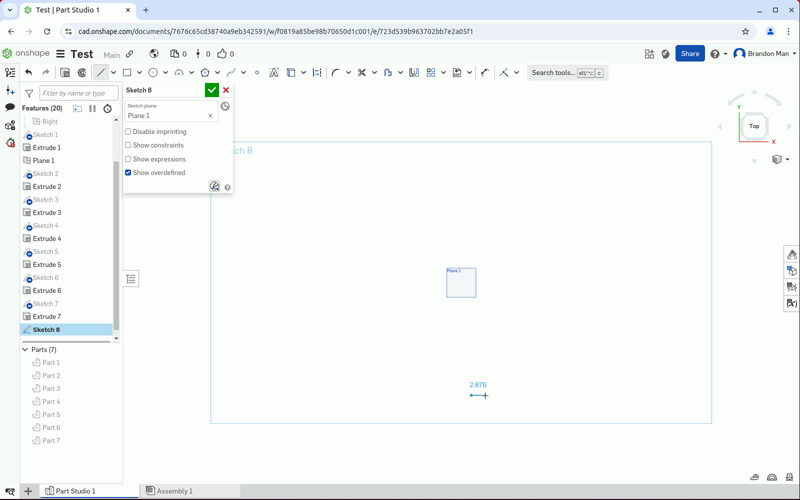
click(485, 395)
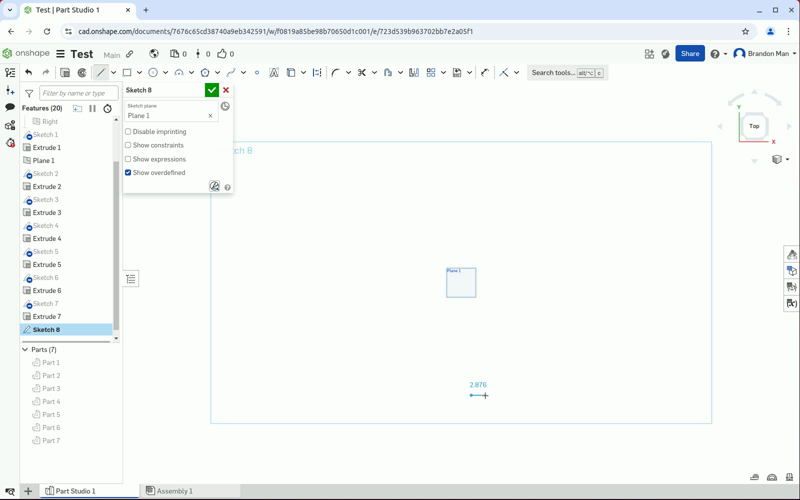
key_up(shift)
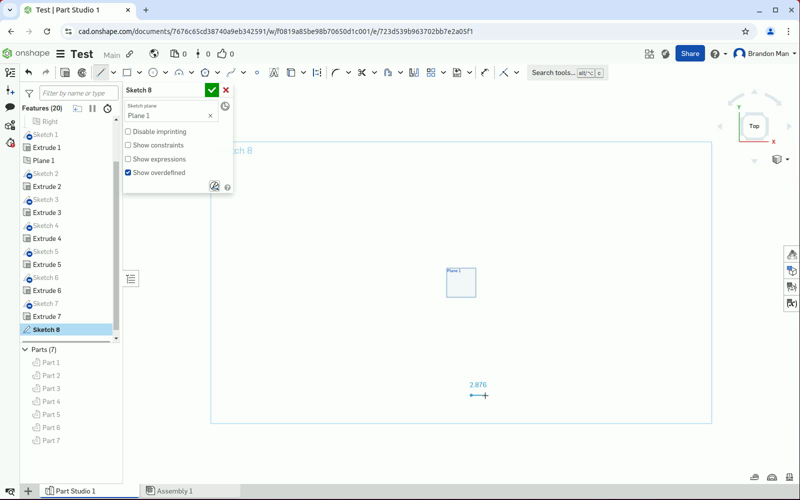
key_down(shift)
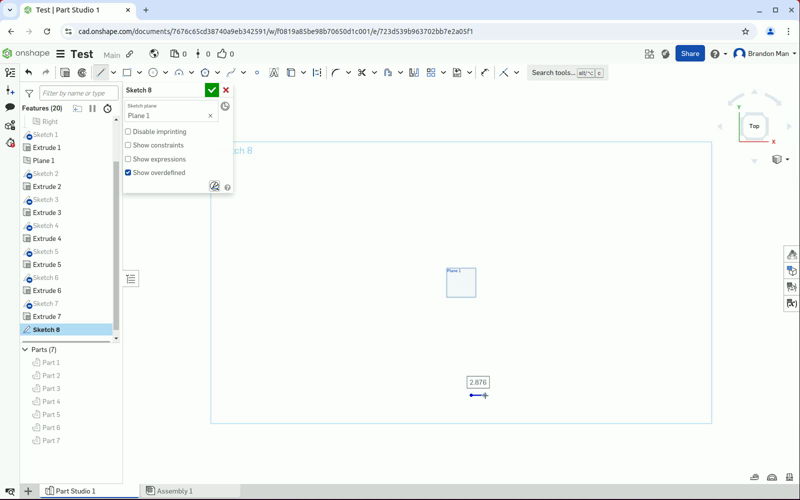
mouse_move(515, 395)
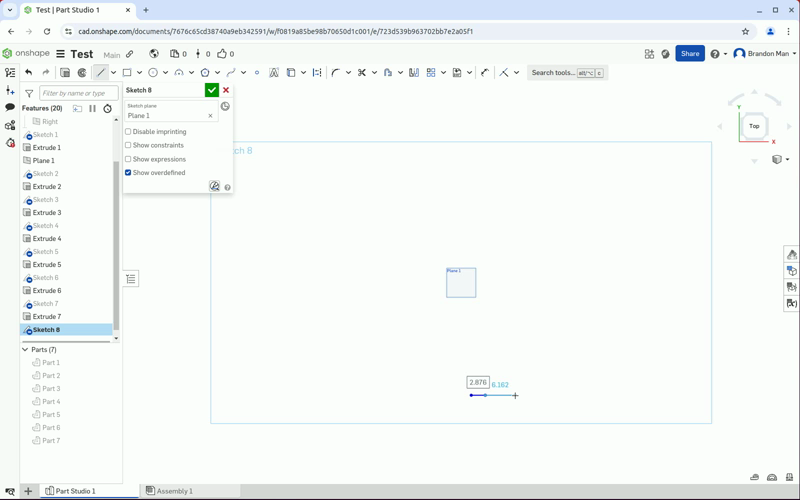
mouse_move(485, 384)
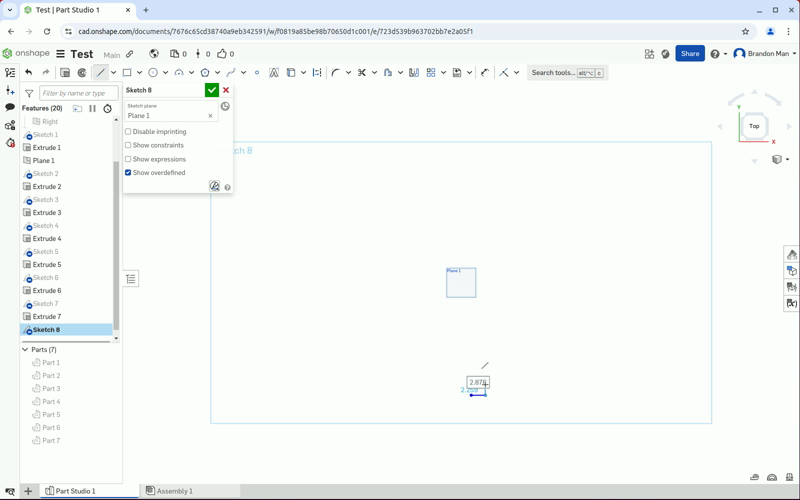
click(485, 384)
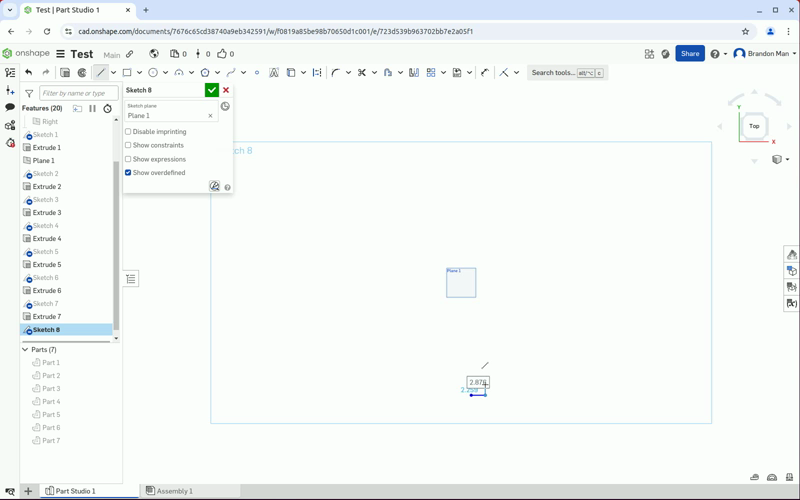
key_up(shift)
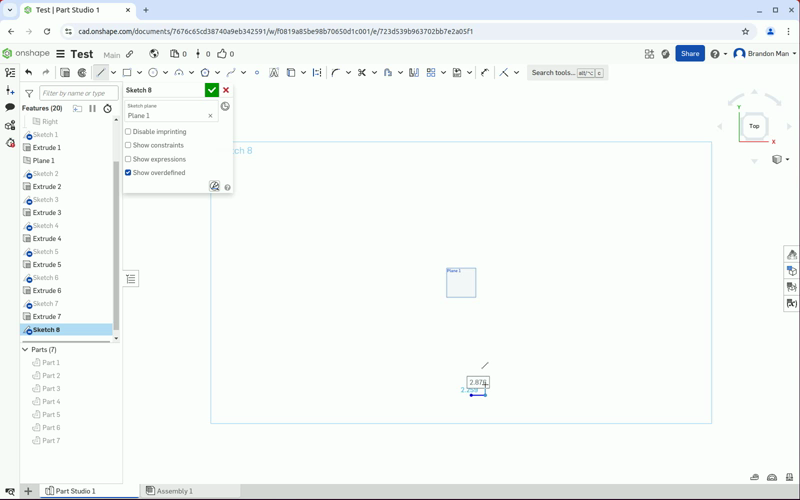
key_down(shift)
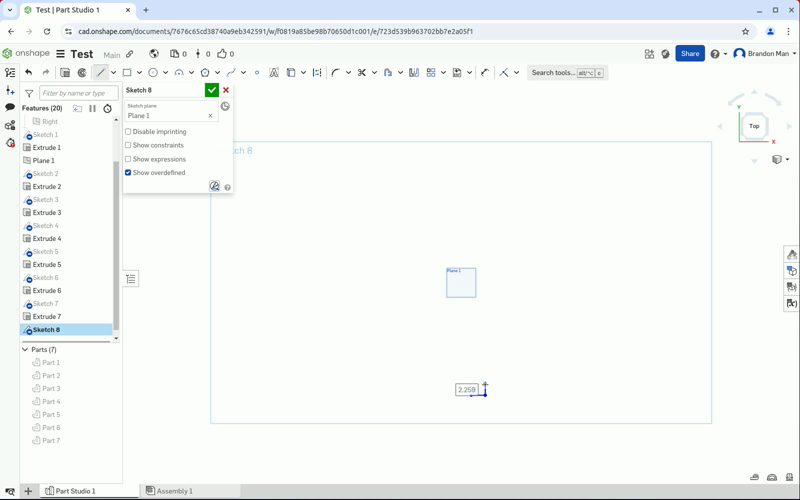
mouse_move(515, 384)
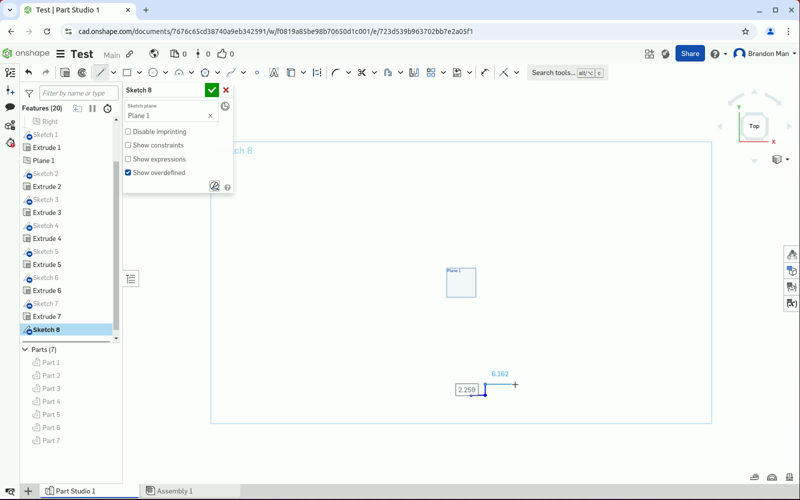
mouse_move(482, 384)
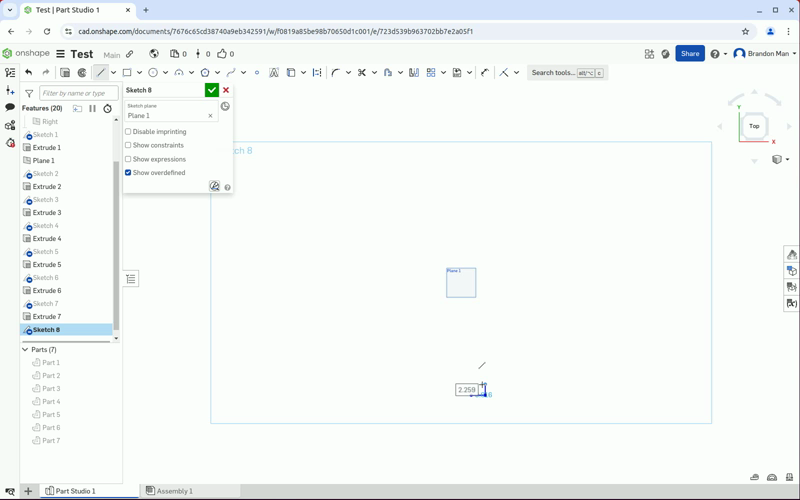
scroll(6)
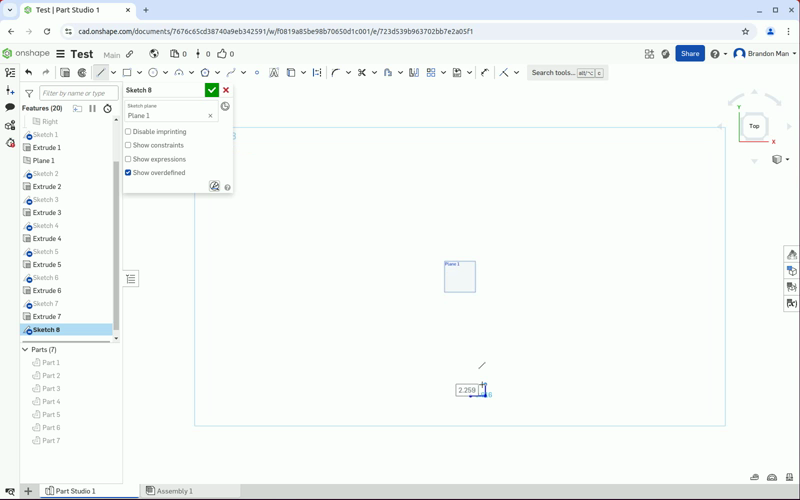
scroll(6)
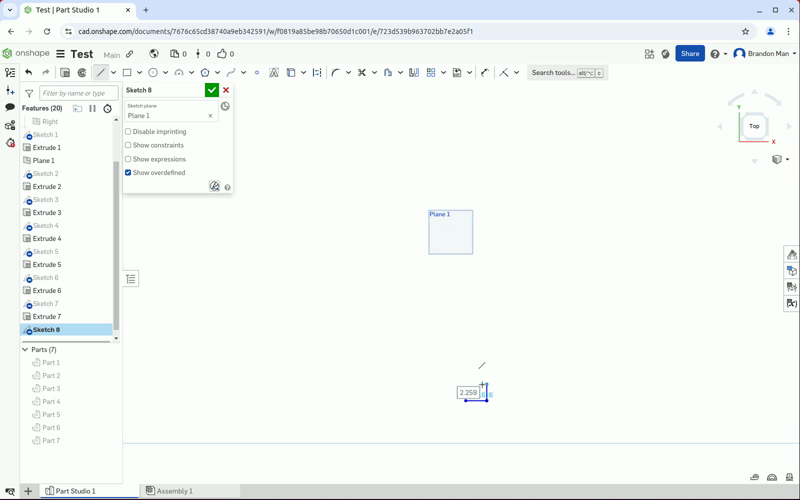
scroll(6)
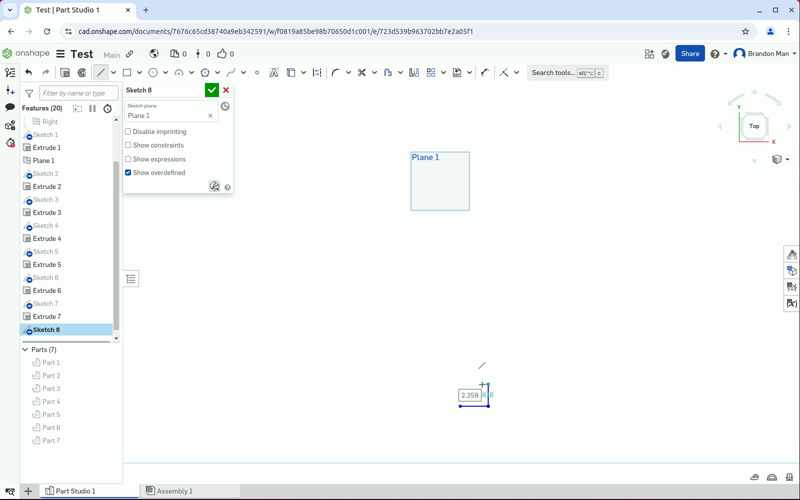
scroll(6)
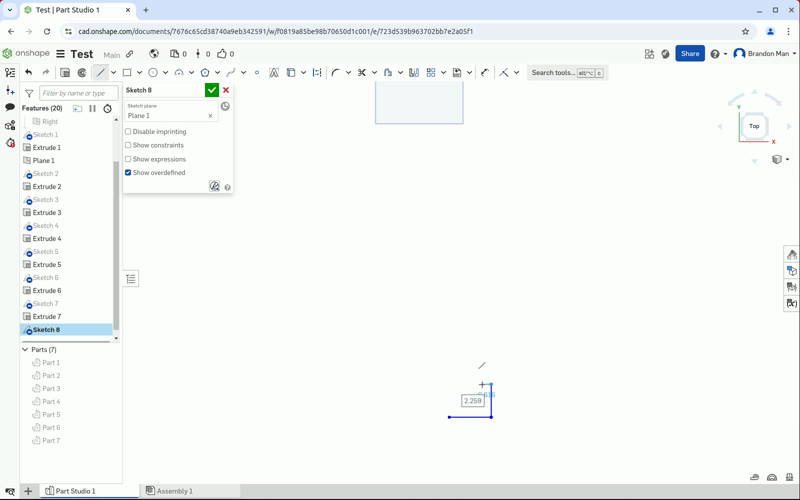
scroll(6)
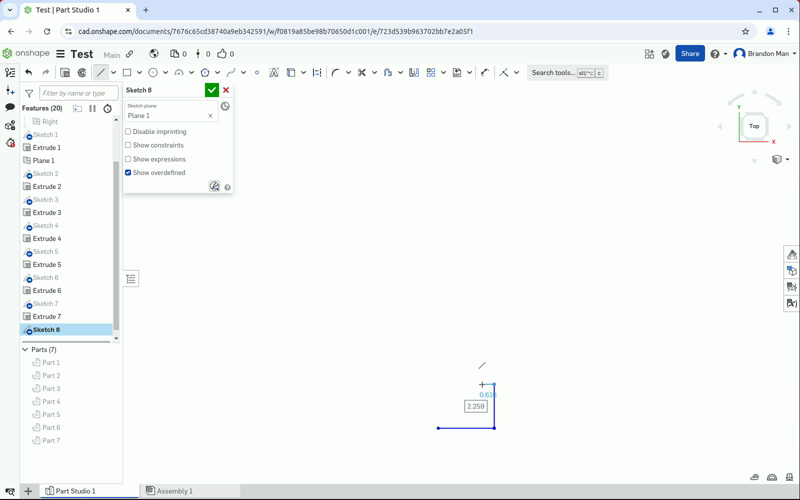
scroll(6)
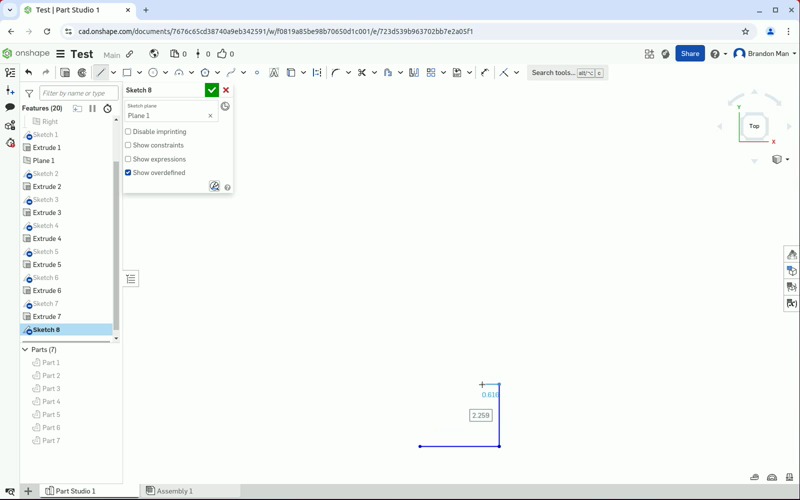
scroll(6)
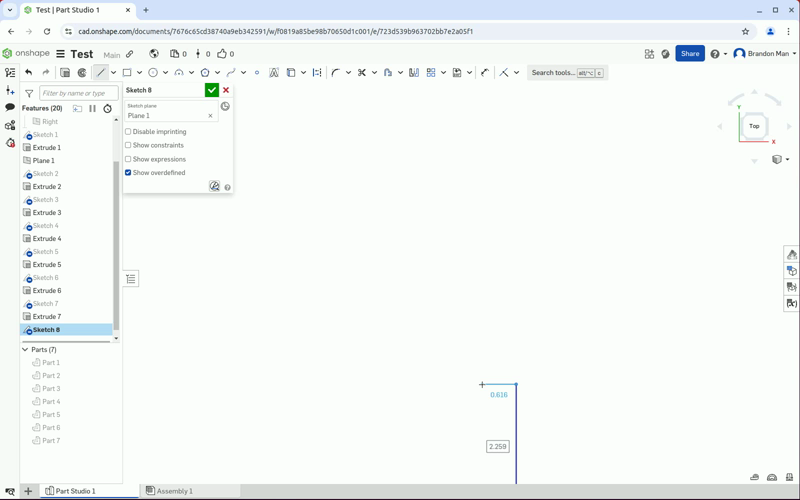
click(482, 384)
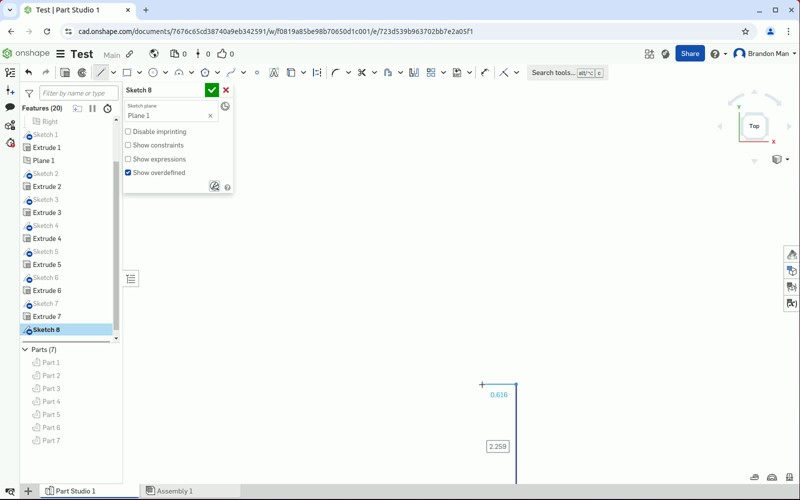
scroll(-6)
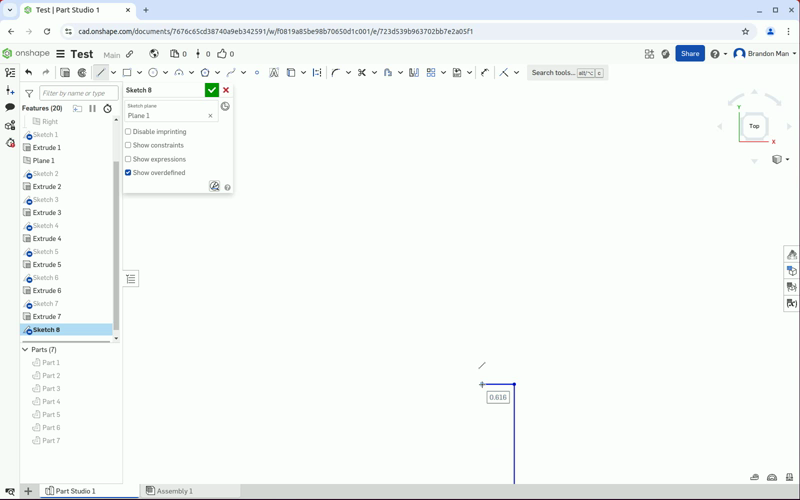
scroll(-6)
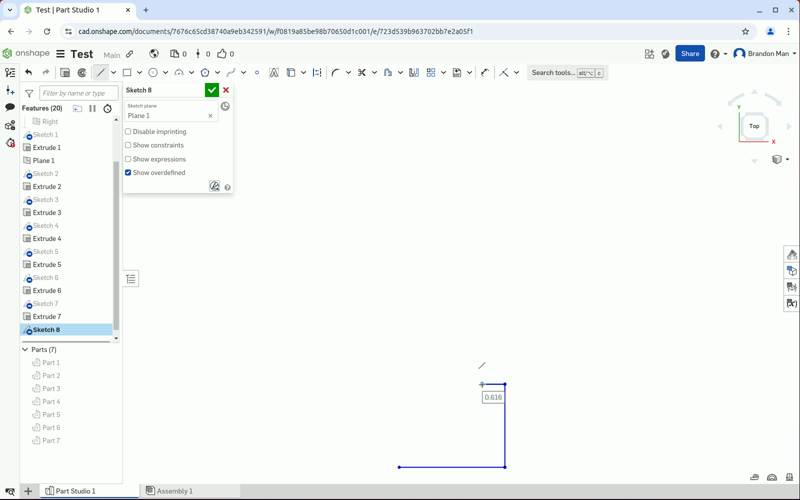
scroll(-6)
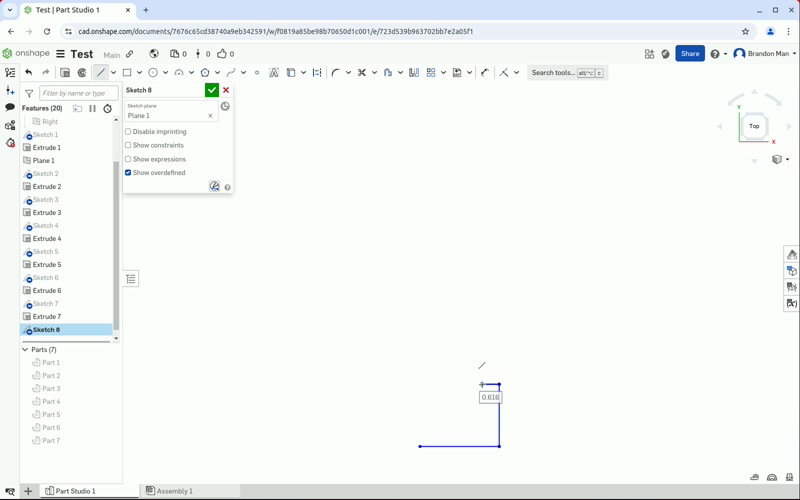
scroll(-6)
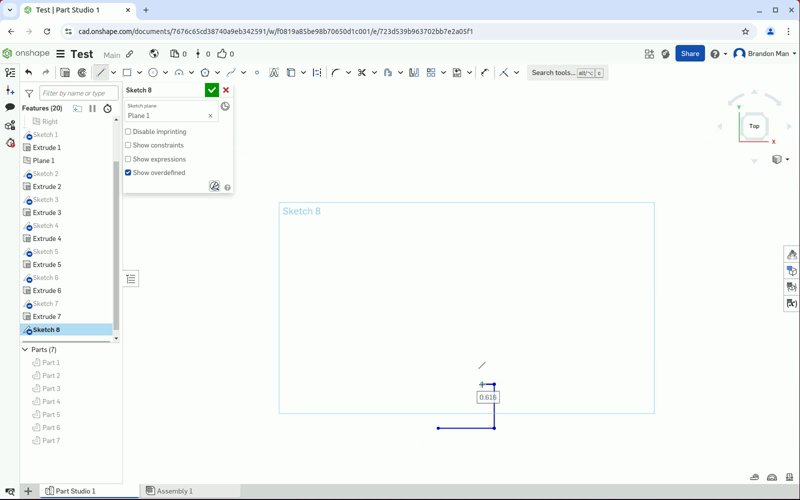
scroll(-6)
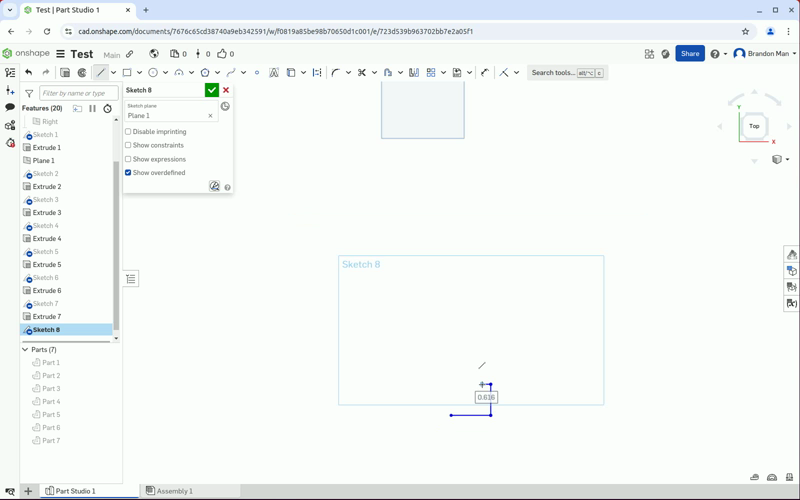
scroll(-6)
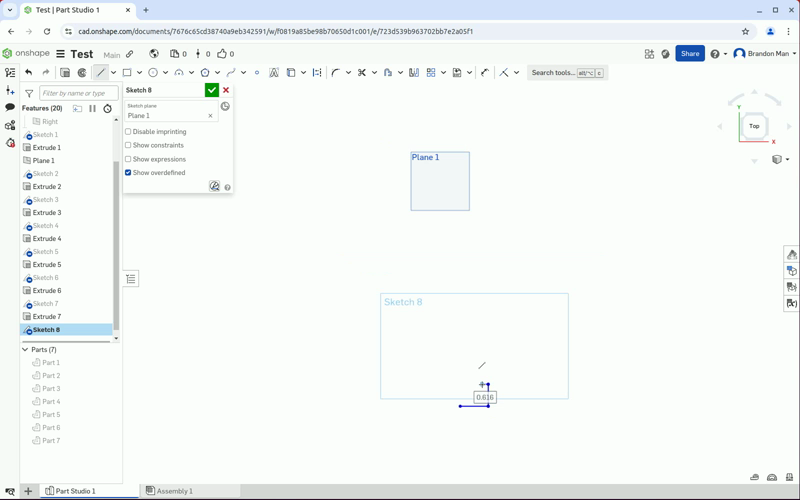
scroll(-6)
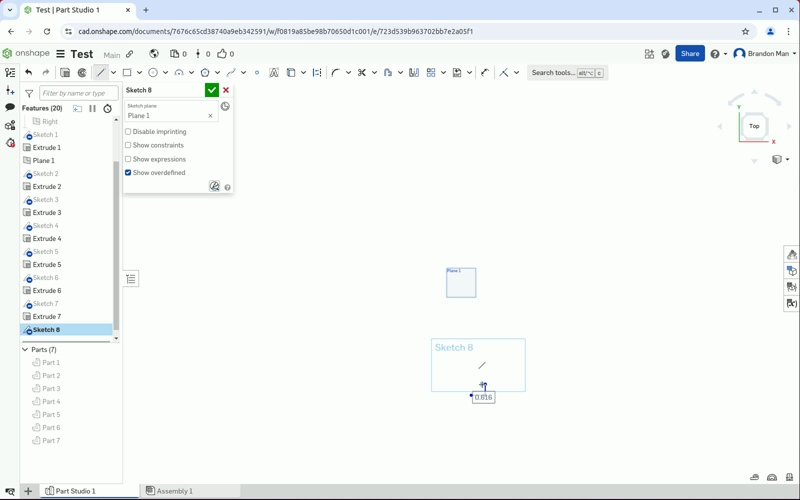
key_up(shift)
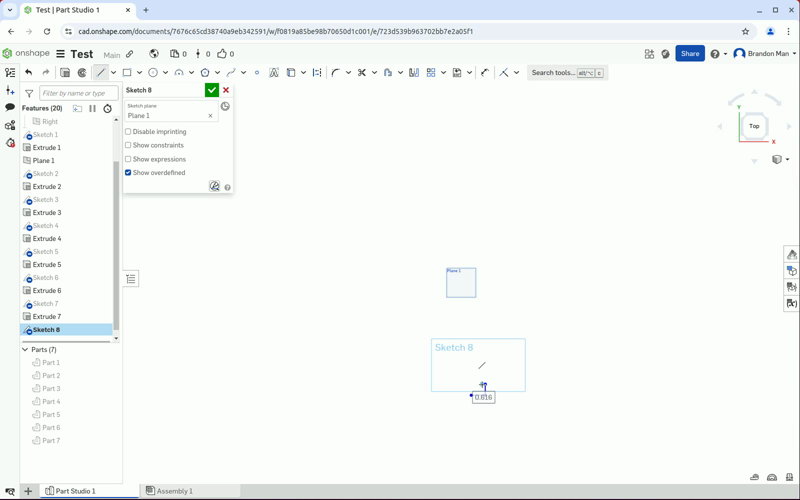
key_down(shift)
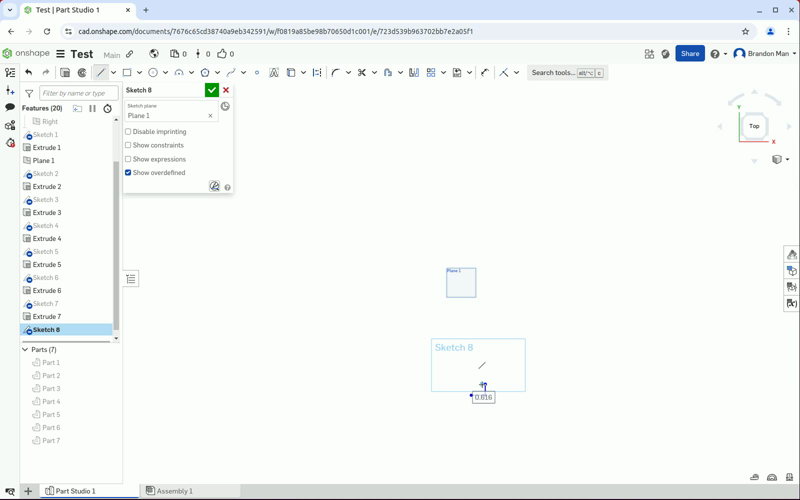
mouse_move(512, 384)
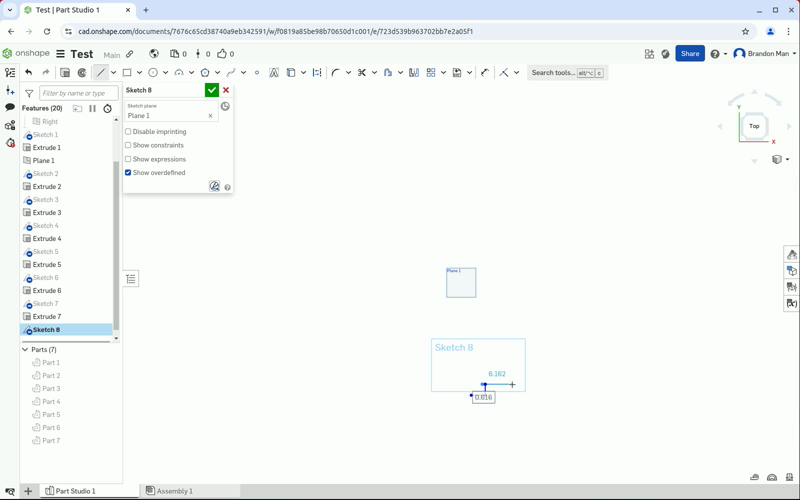
mouse_move(472, 384)
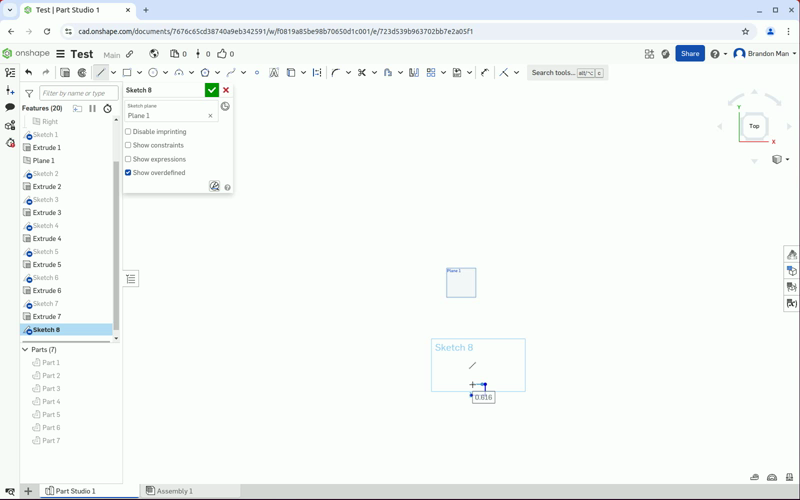
click(472, 384)
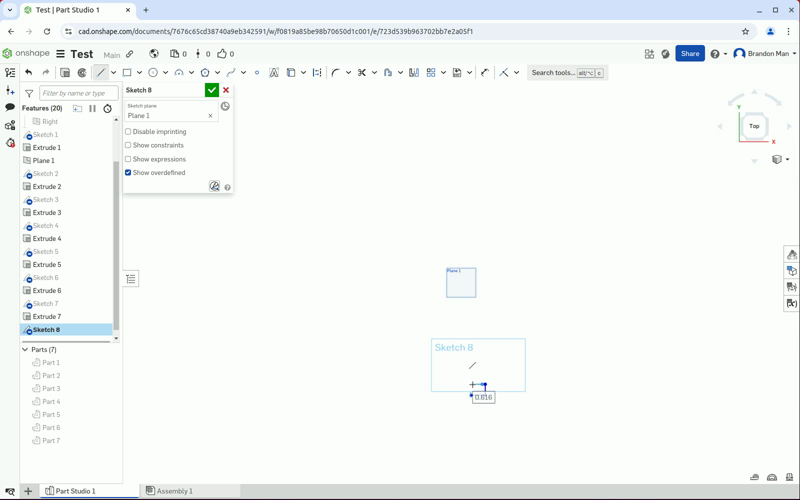
key_up(shift)
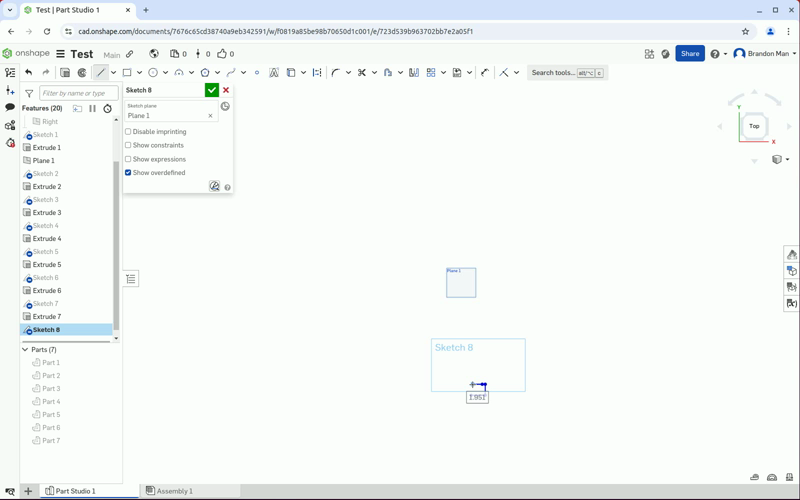
mouse_move(502, 384)
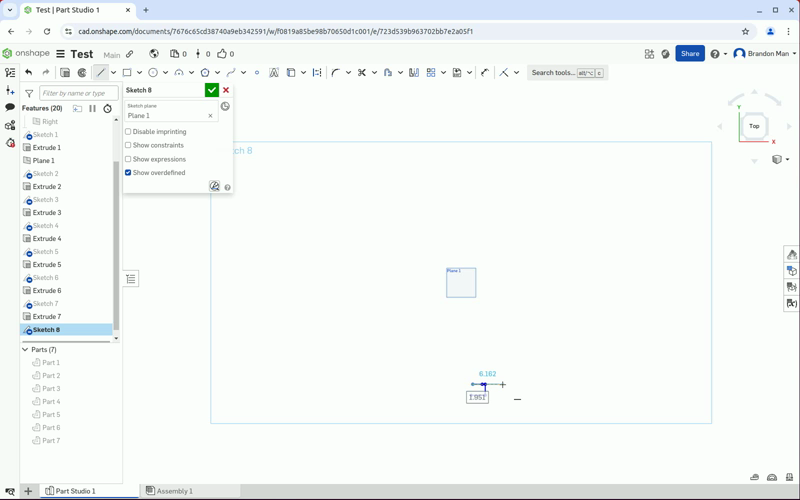
key_down(shift)
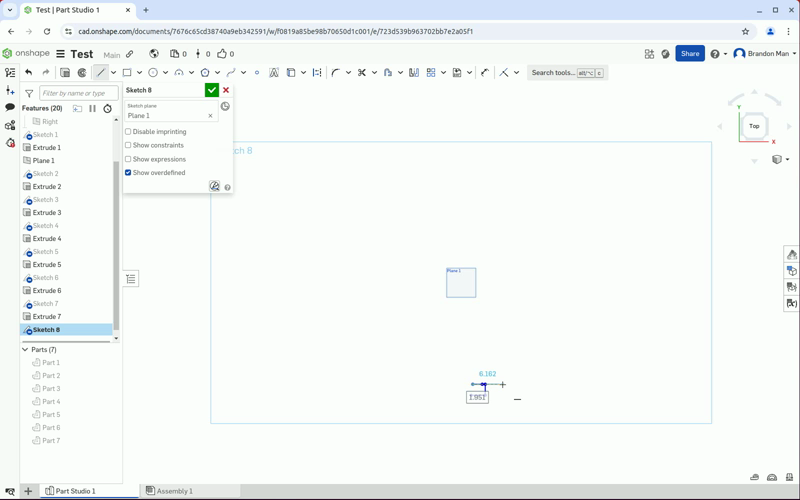
mouse_move(471, 395)
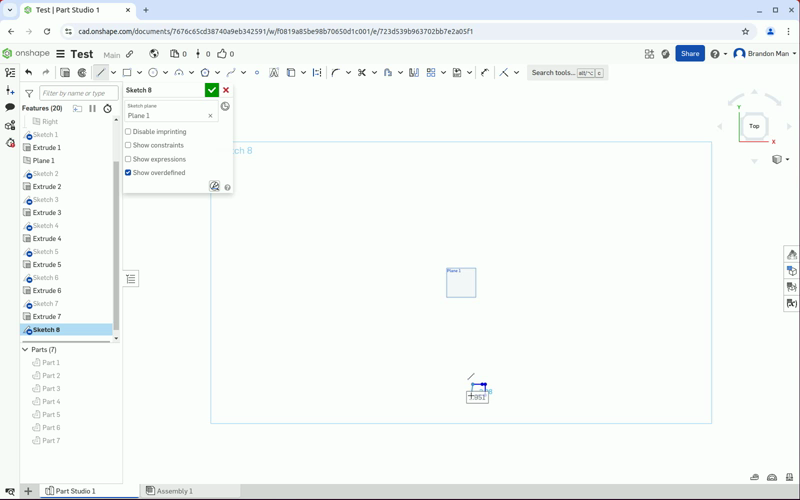
key_up(shift)
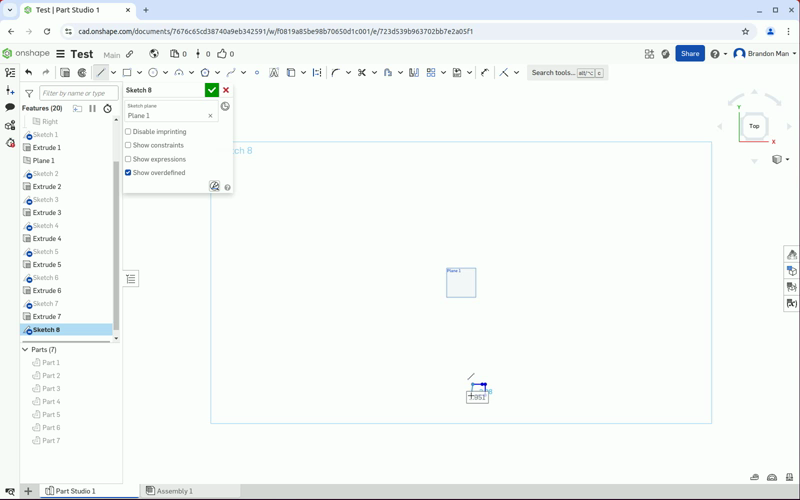
click(471, 395)
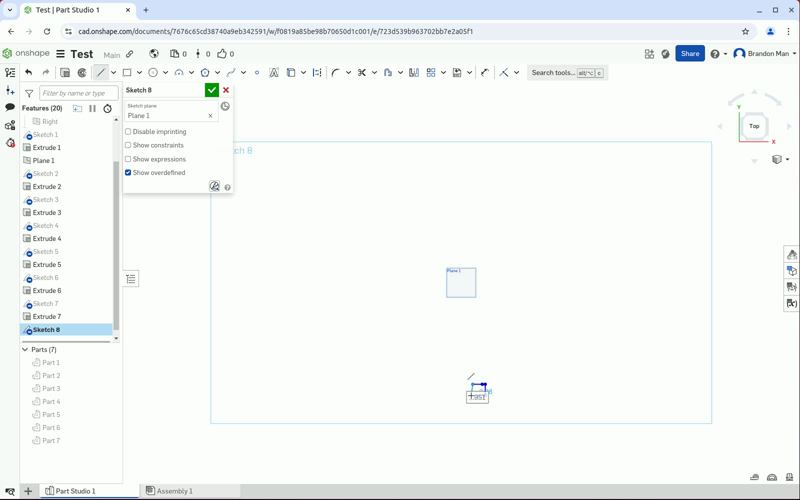
key(esc)
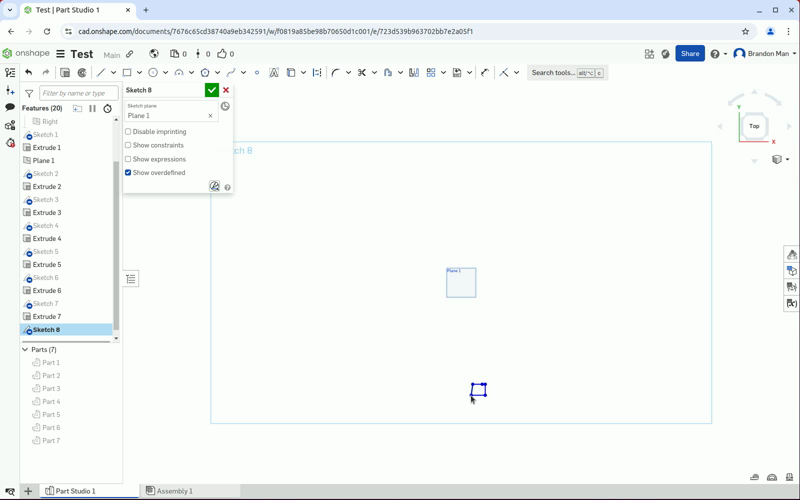
mouse_move(479, 387)
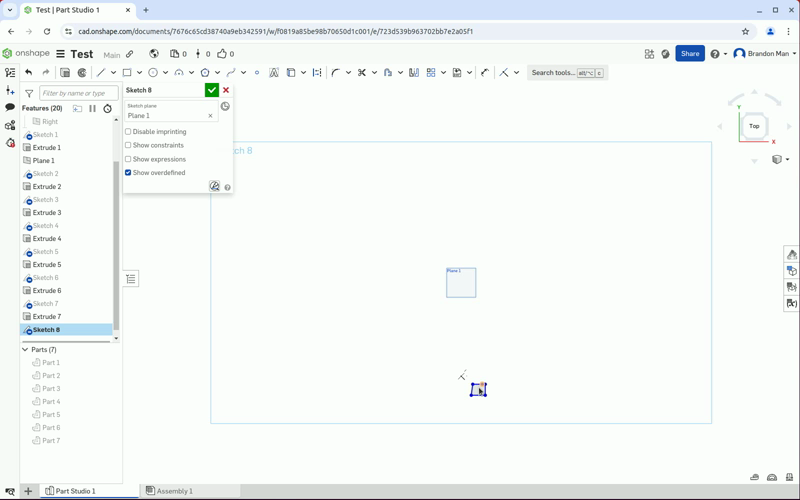
scroll(6)
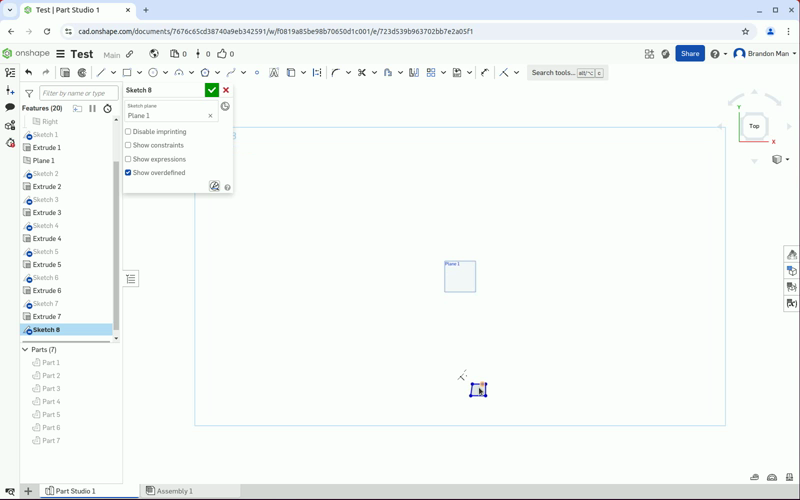
scroll(6)
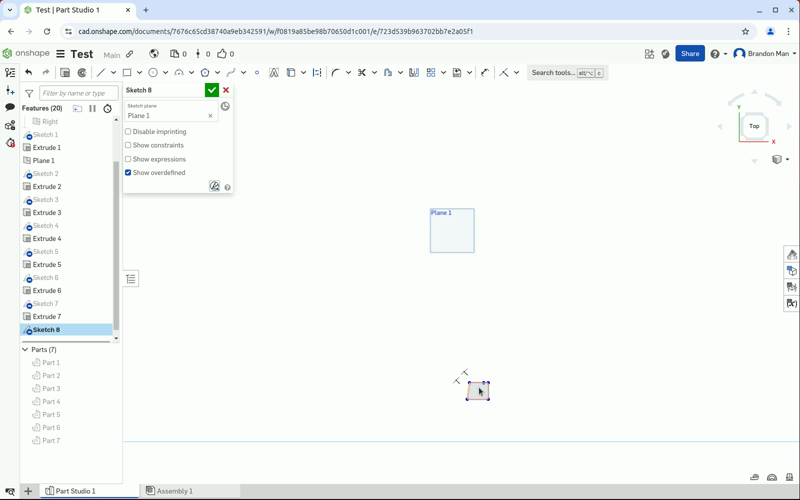
scroll(6)
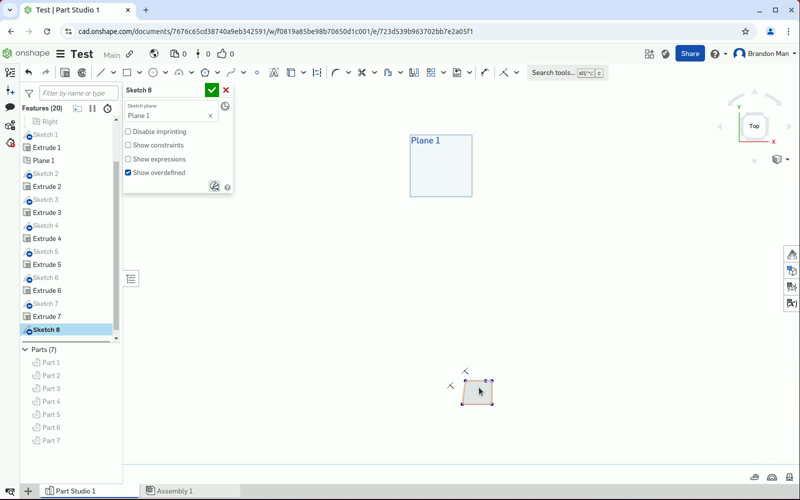
scroll(6)
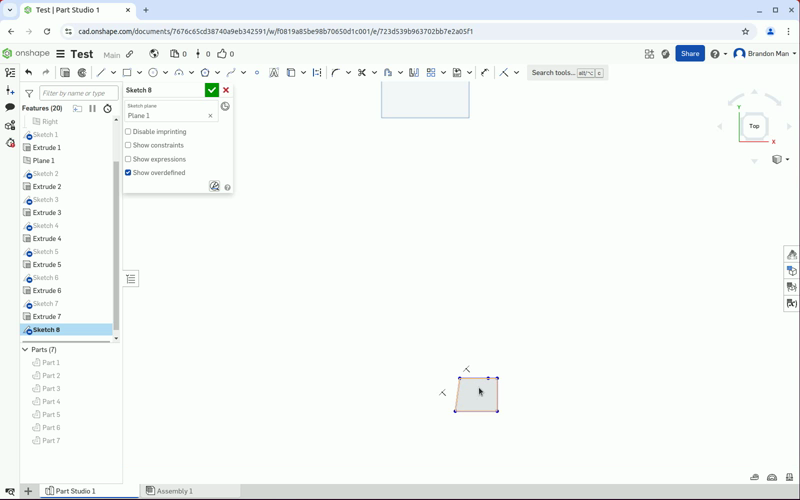
scroll(6)
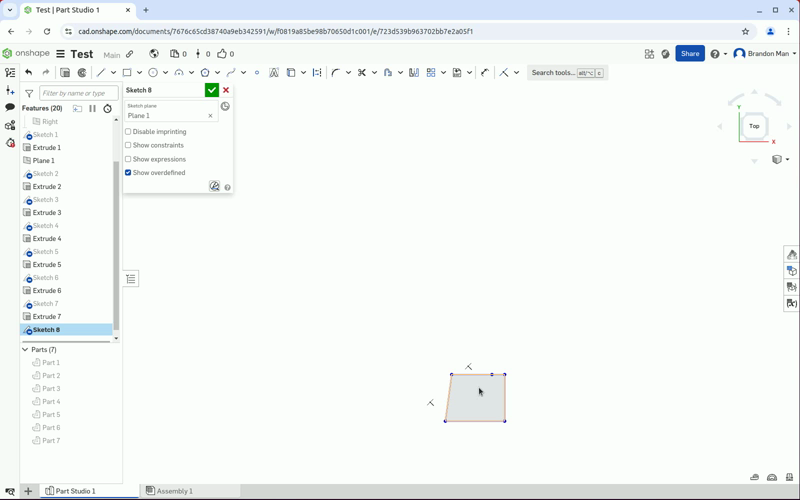
scroll(6)
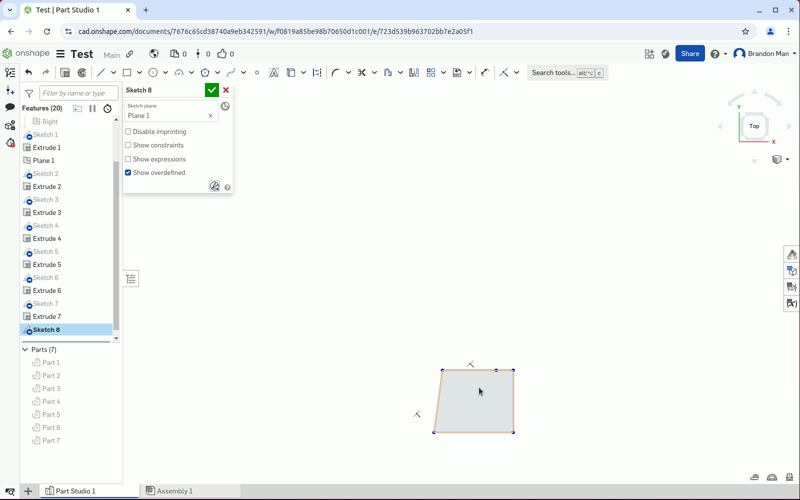
scroll(6)
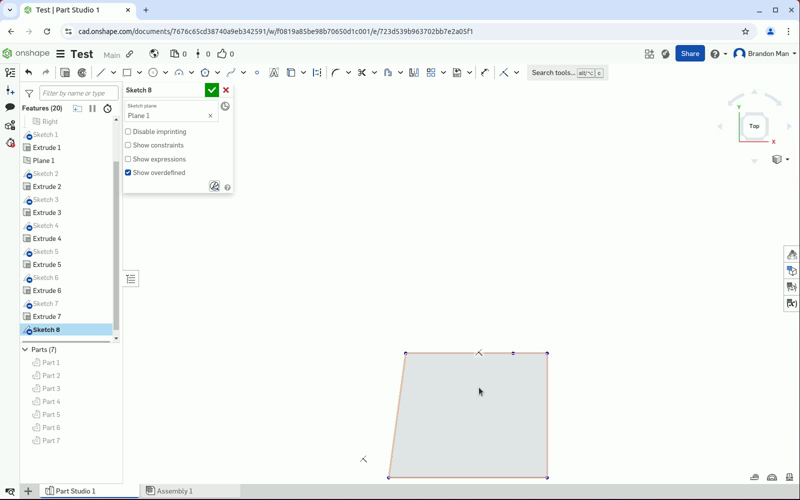
click(479, 387)
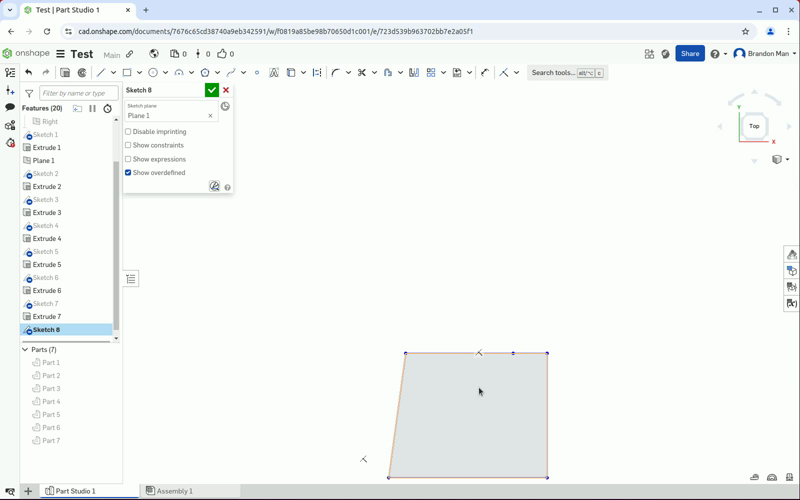
scroll(-6)
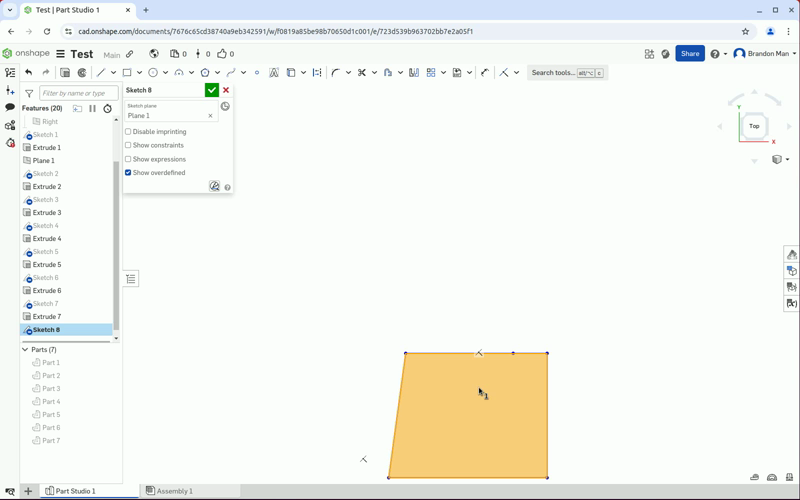
scroll(-6)
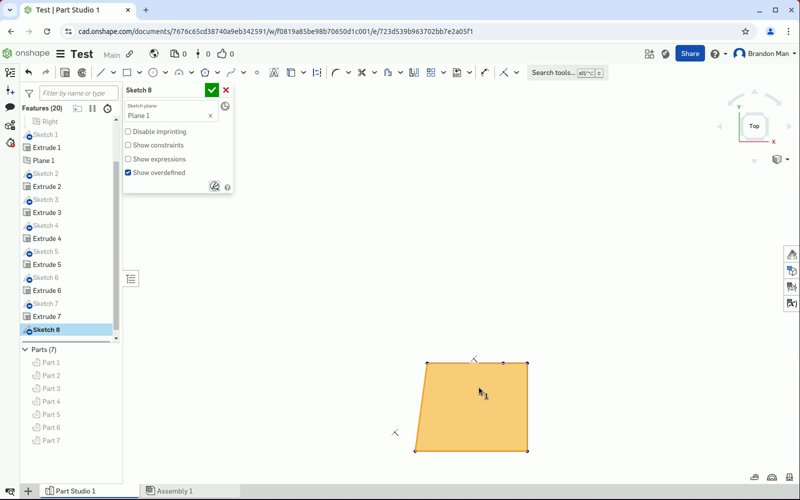
scroll(-6)
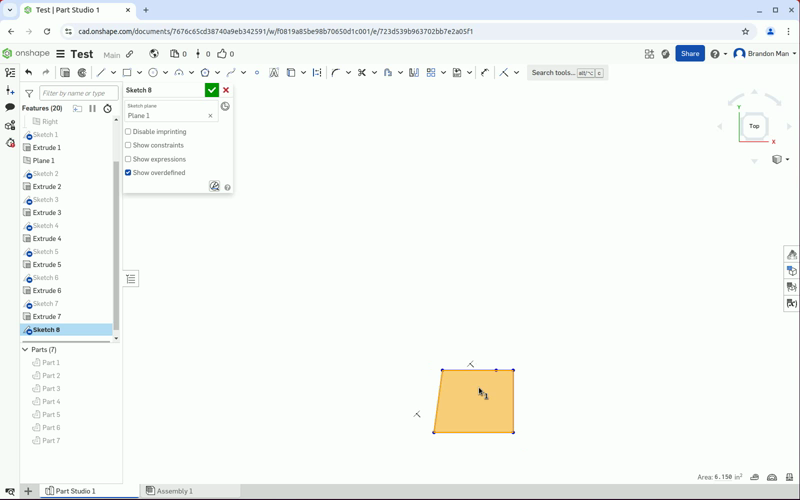
scroll(-6)
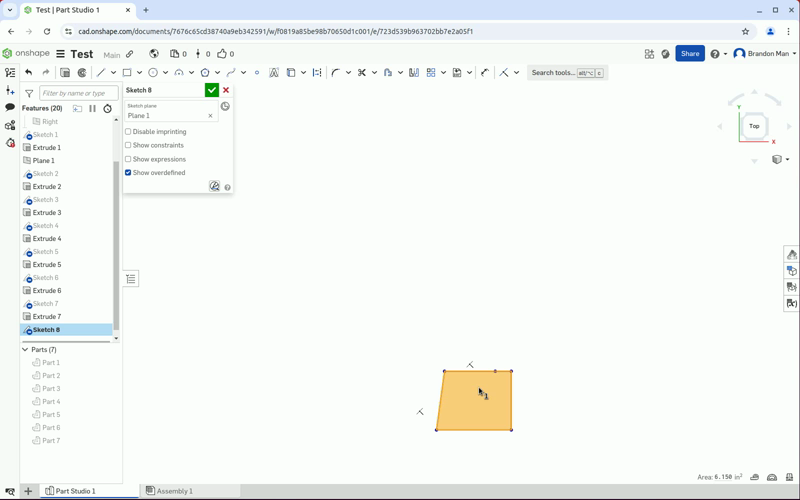
scroll(-6)
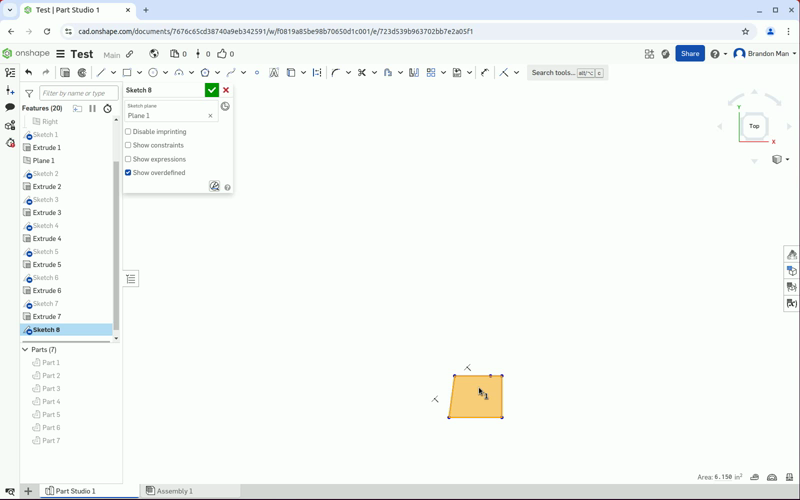
scroll(-6)
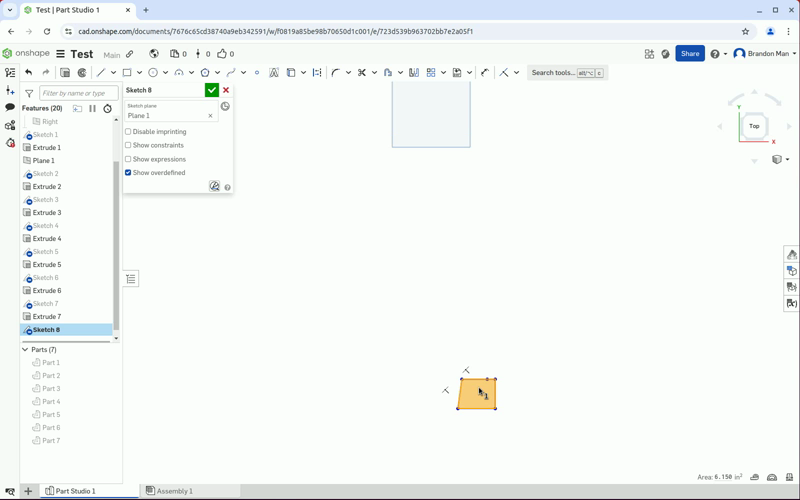
scroll(-6)
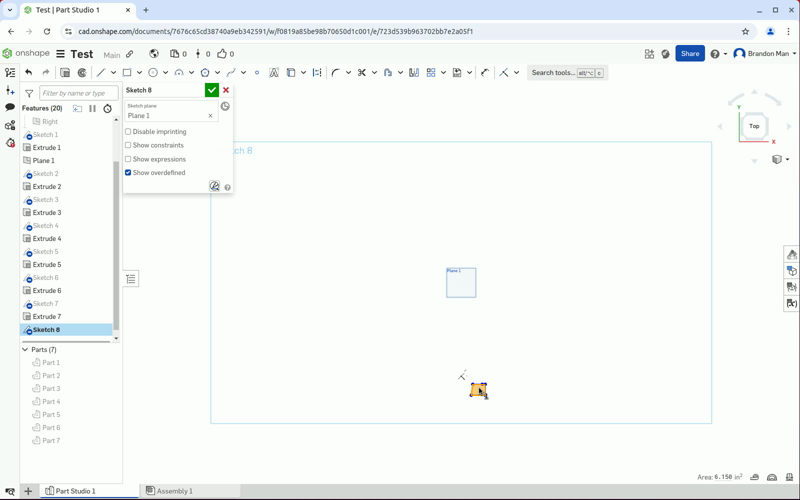
mouse_move(73, 352)
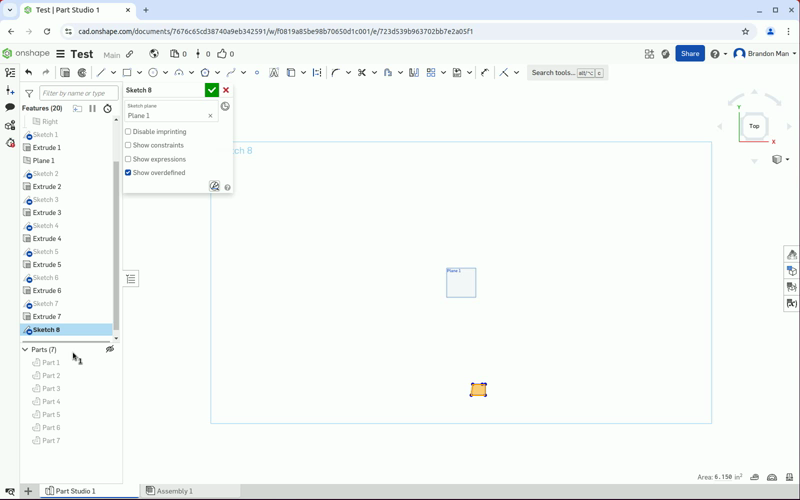
key(shift+y)
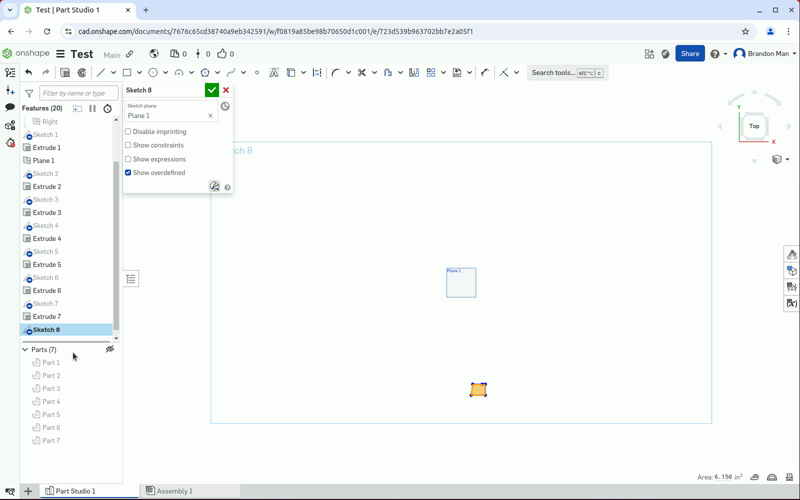
key(shift+e)
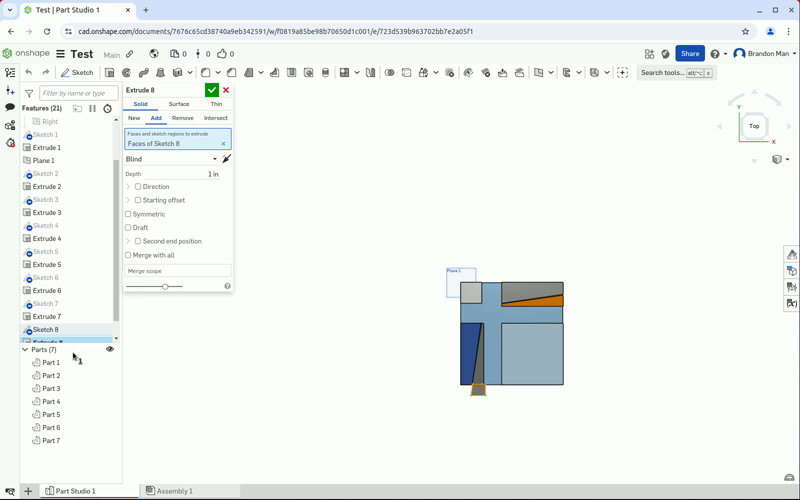
mouse_move(143, 106)
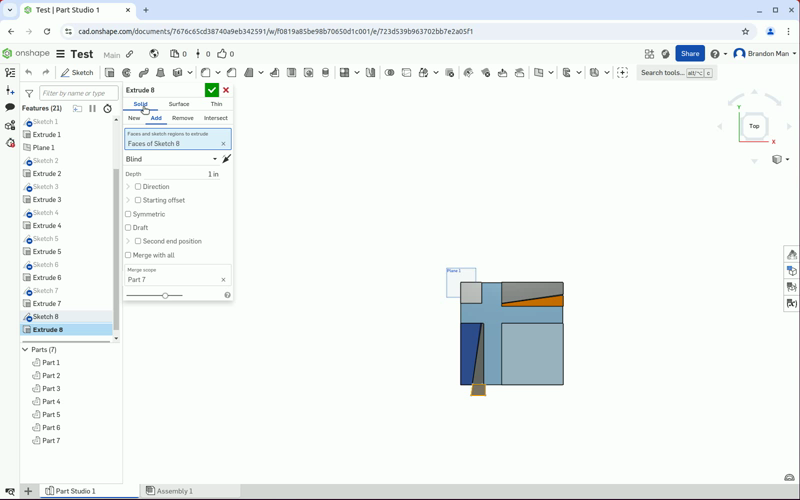
click(143, 106)
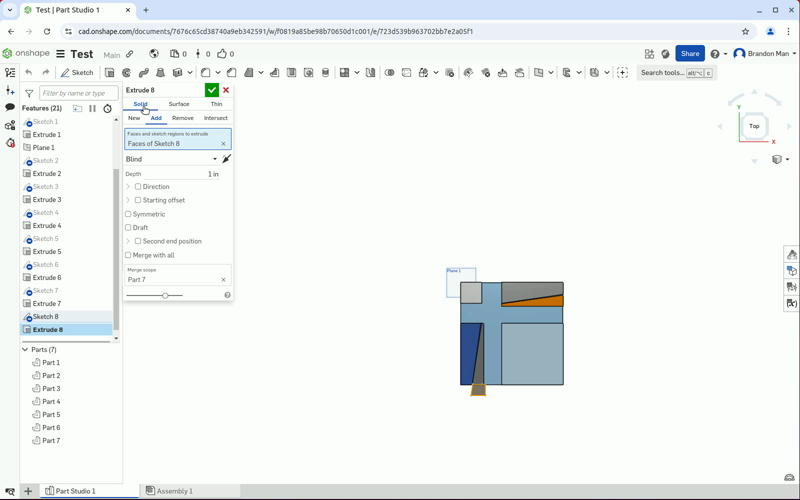
mouse_move(137, 120)
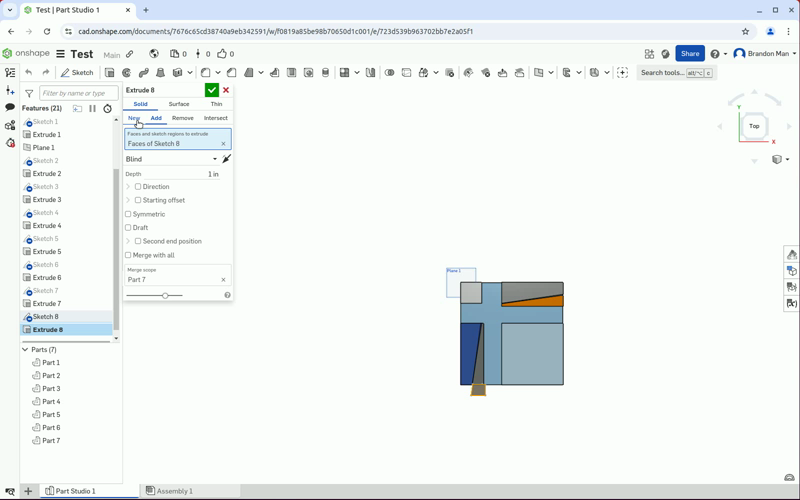
click(137, 120)
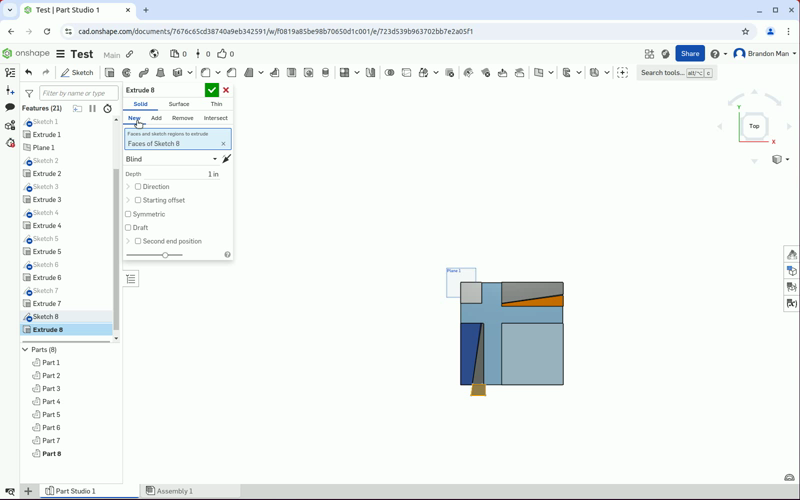
key(tab, 4)
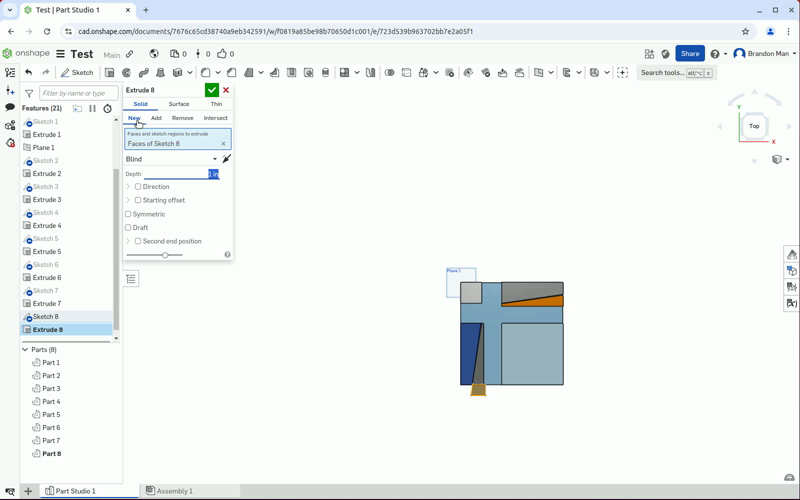
text(3.129)
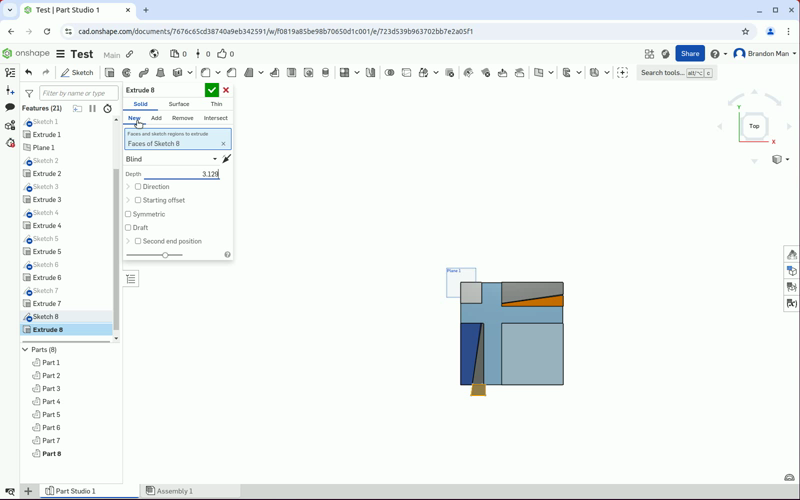
key(enter)
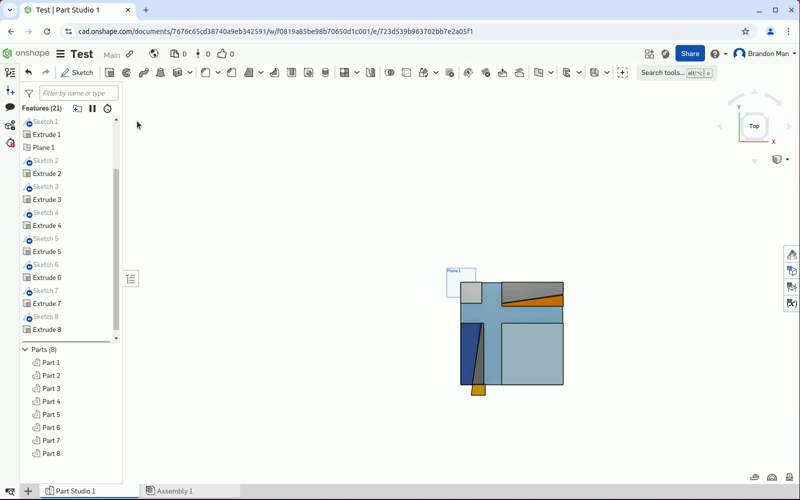
key(shift+h)
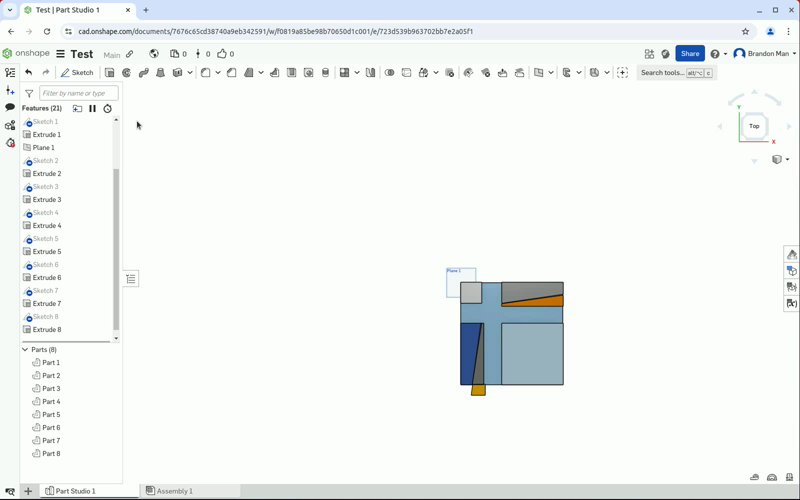
key(shift+h)
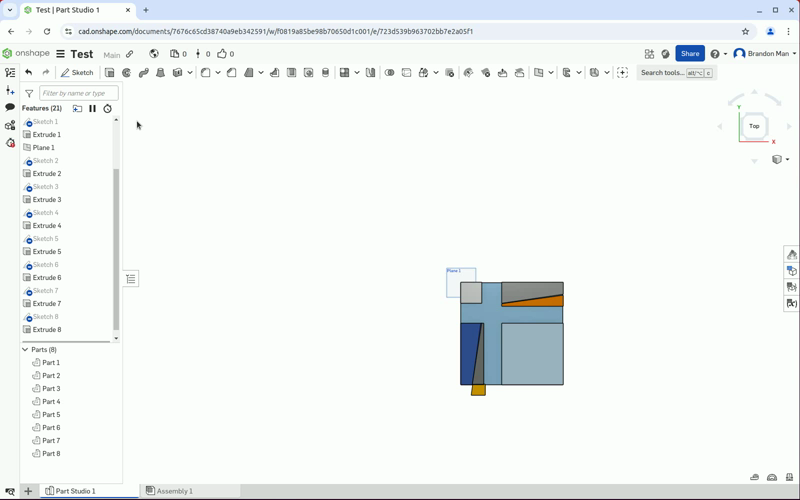
mouse_move(69, 124)
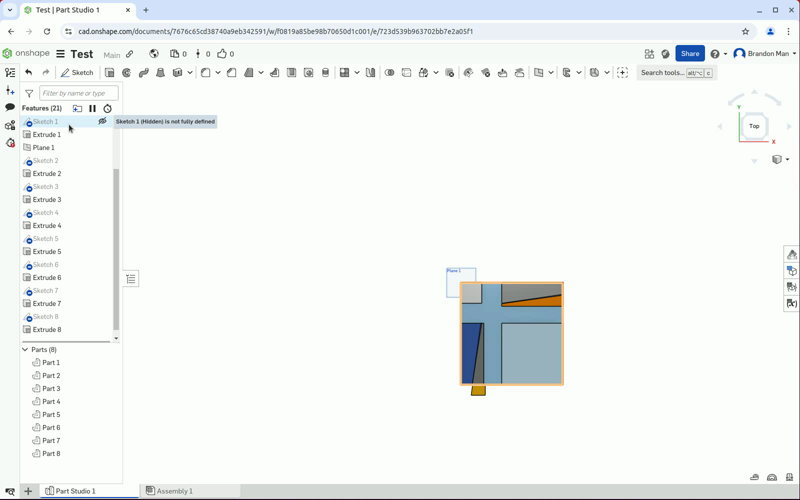
click(69, 124)
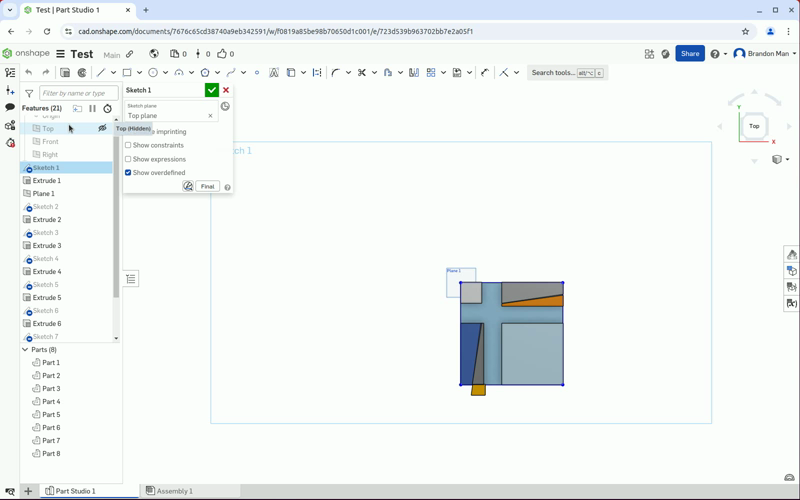
mouse_move(229, 92)
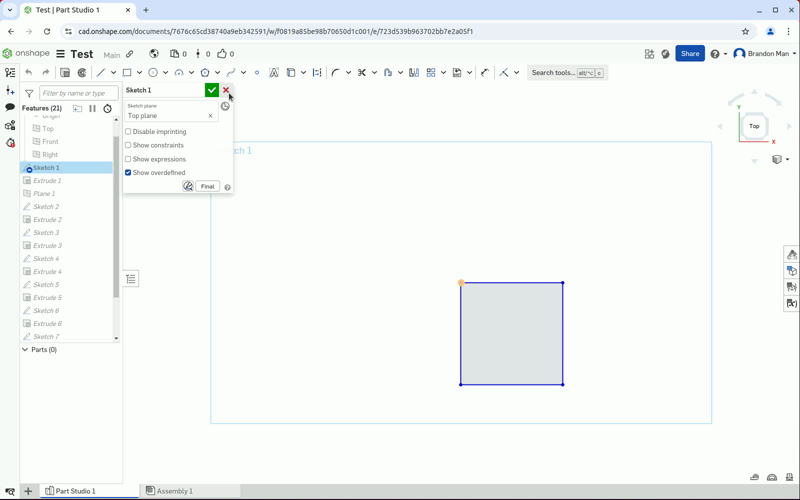
click(229, 92)
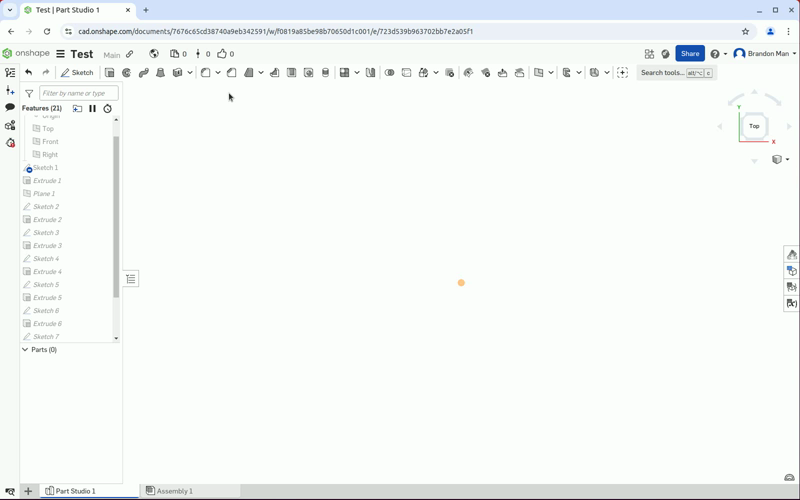
key(shift+s)
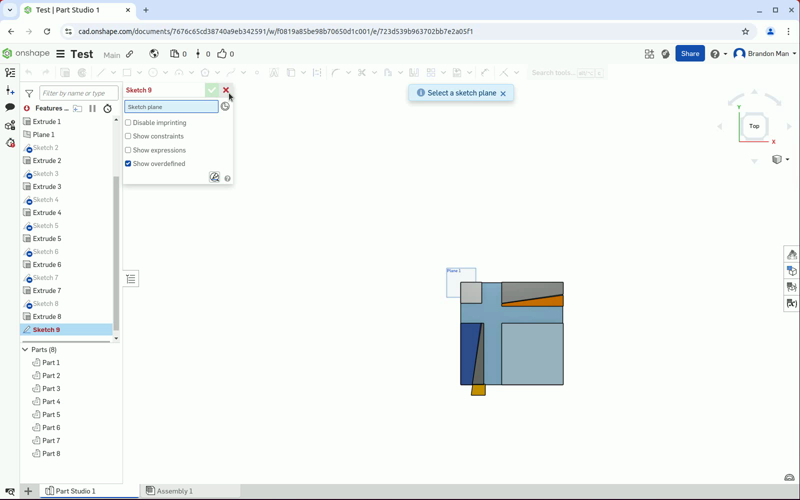
mouse_move(69, 137)
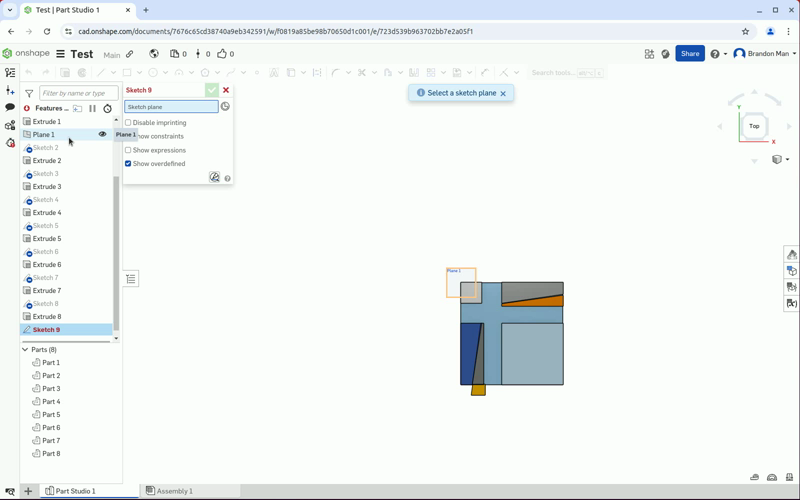
click(69, 137)
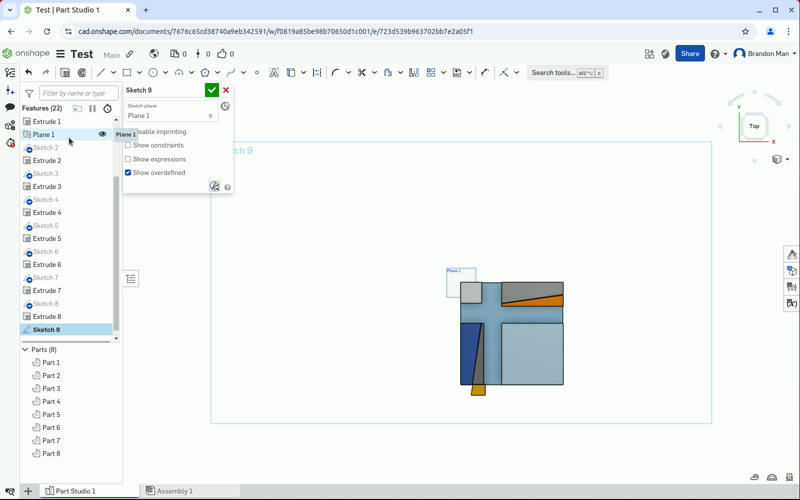
mouse_move(73, 352)
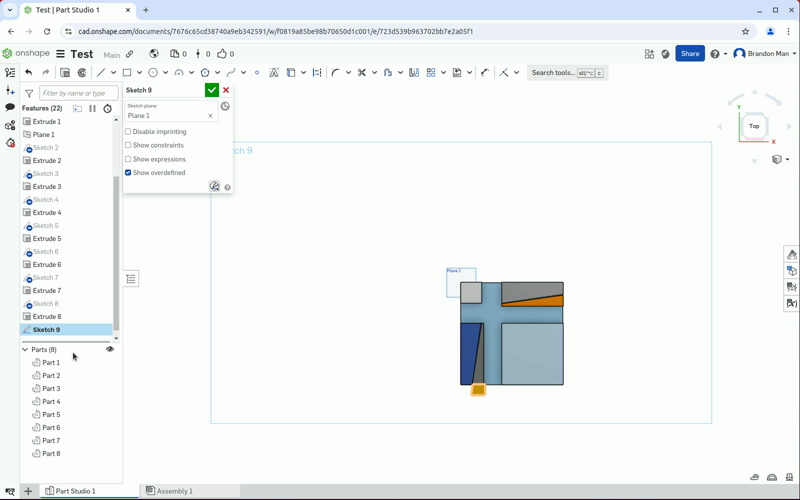
key(y)
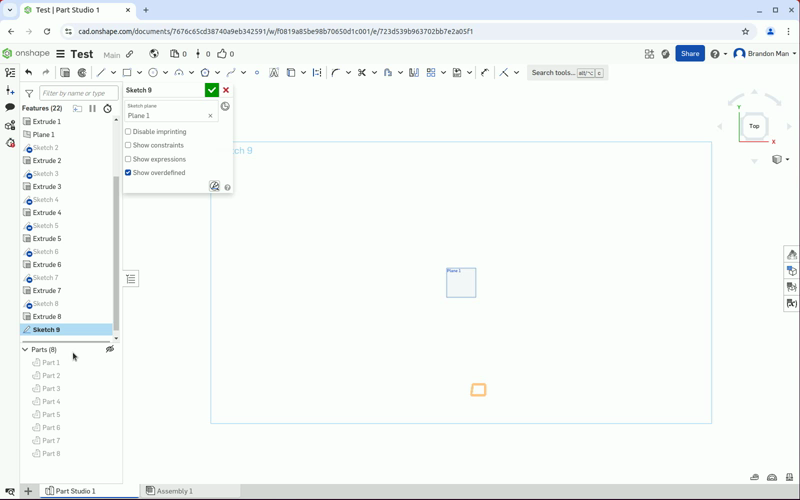
key(l)
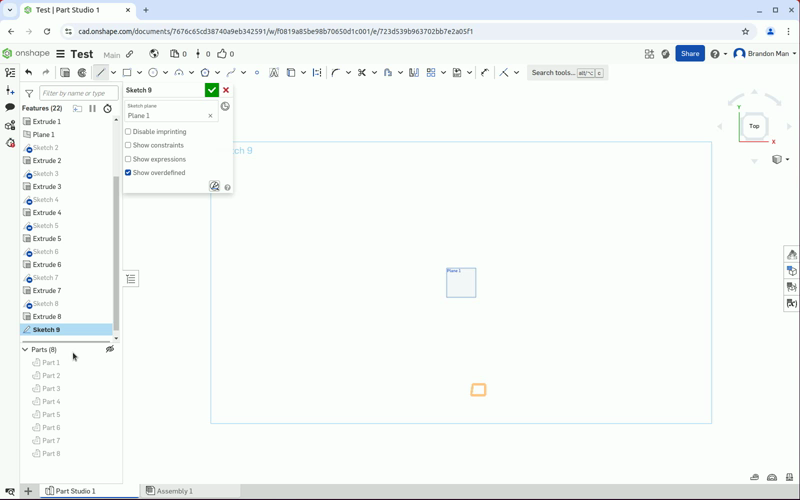
key_down(shift)
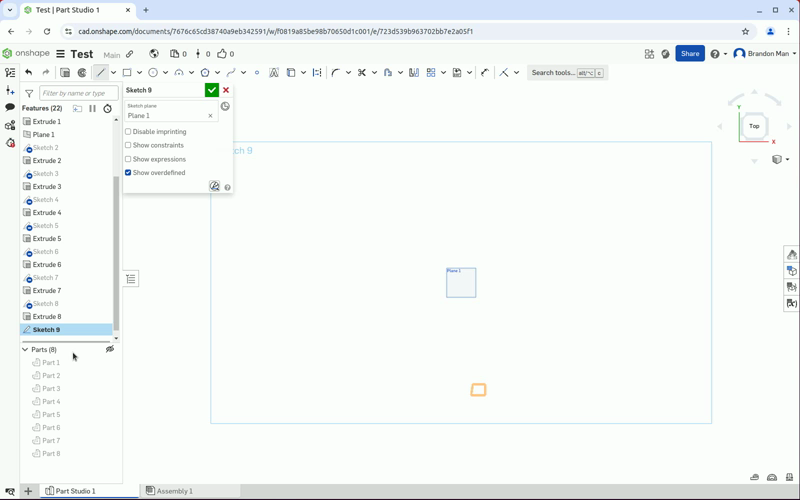
mouse_move(562, 306)
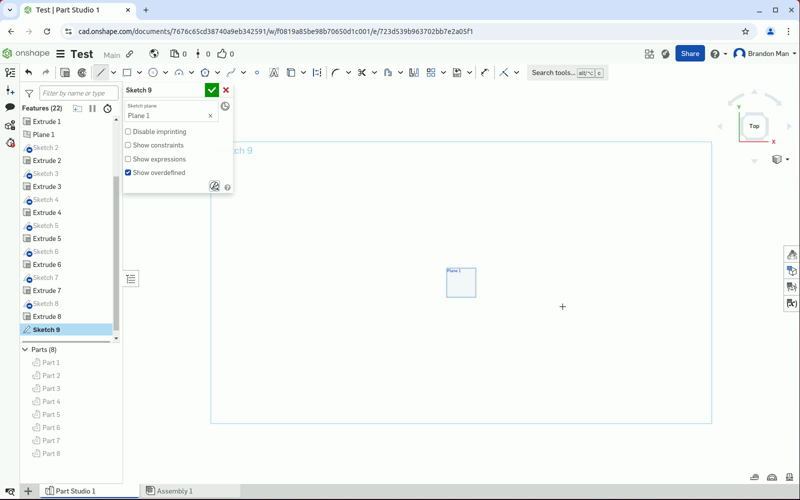
click(562, 306)
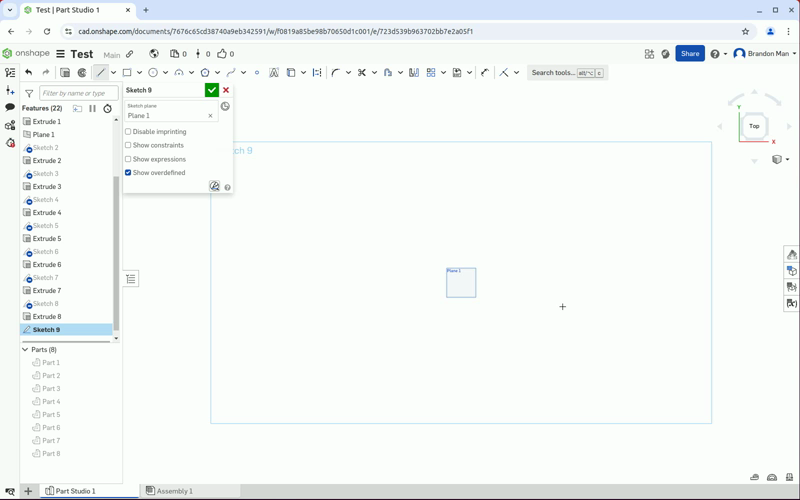
key_up(shift)
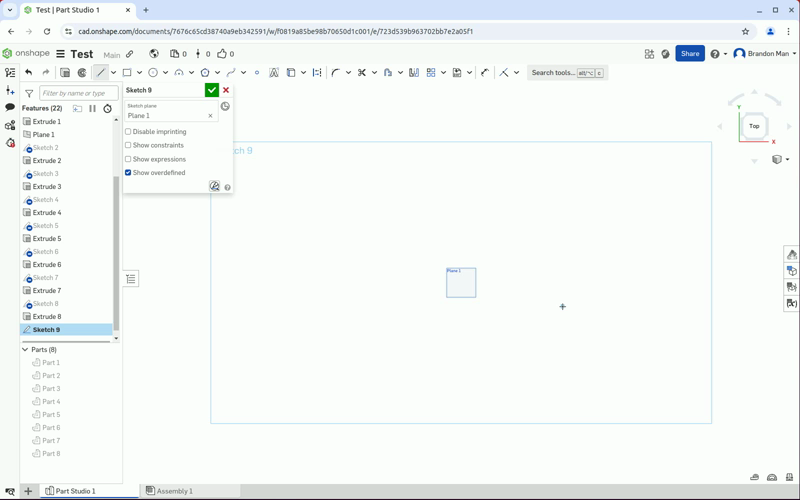
key_down(shift)
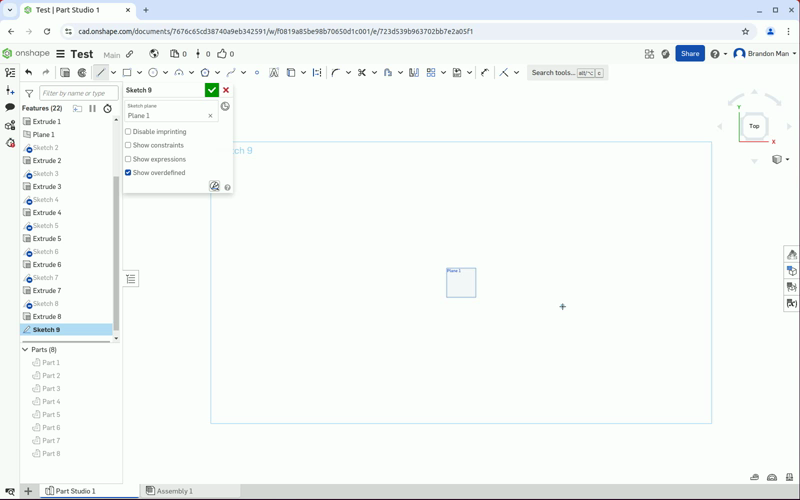
mouse_move(589, 306)
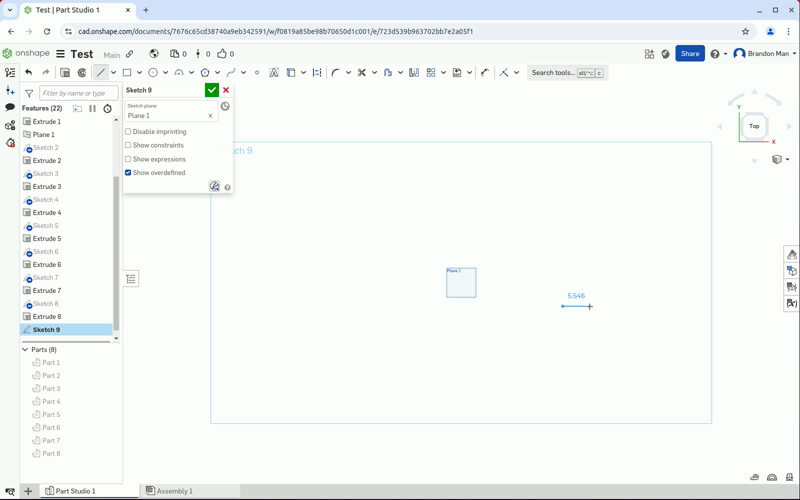
mouse_move(574, 306)
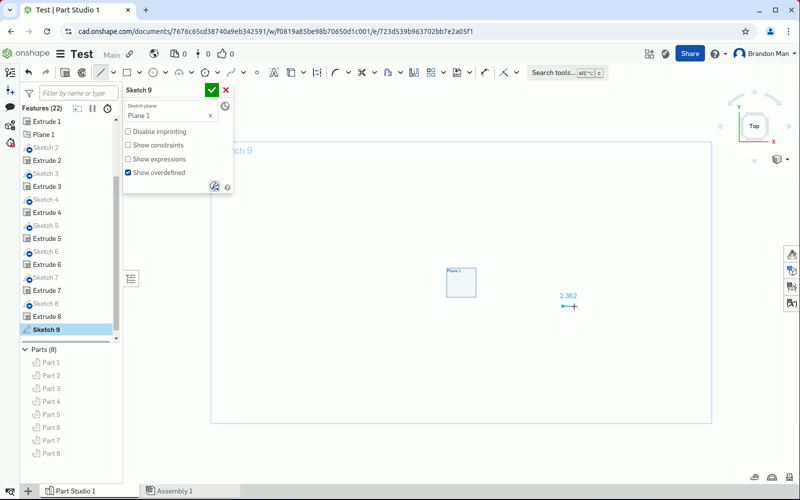
click(574, 306)
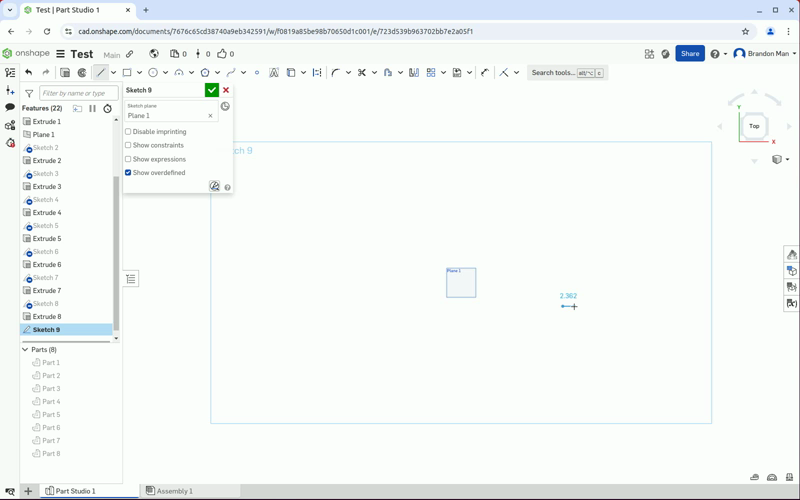
key_up(shift)
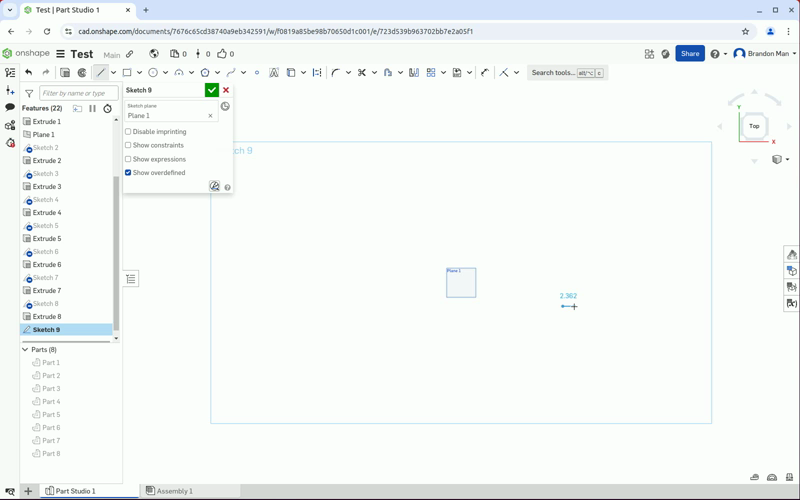
key_down(shift)
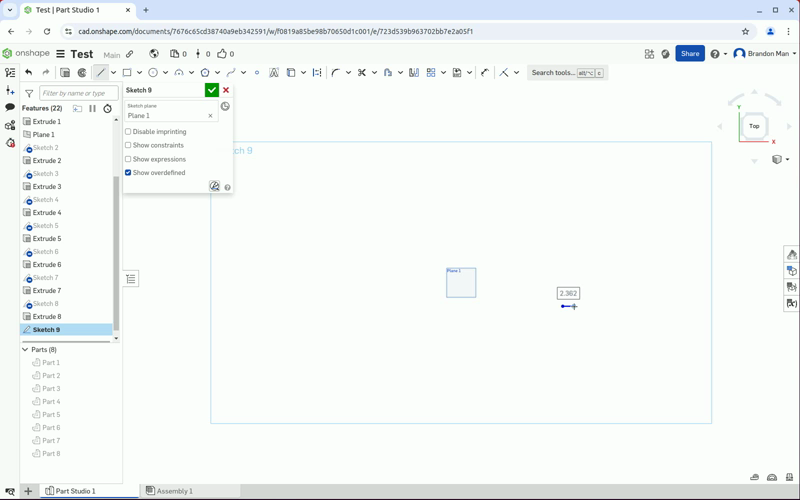
mouse_move(589, 306)
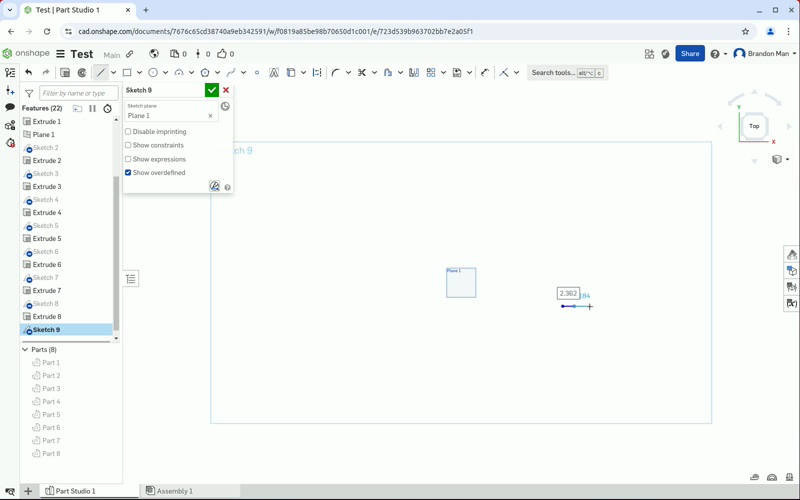
mouse_move(574, 292)
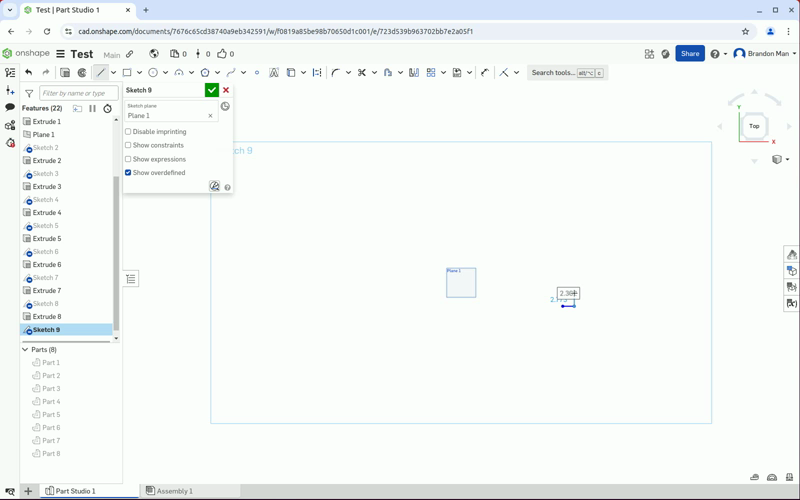
click(574, 292)
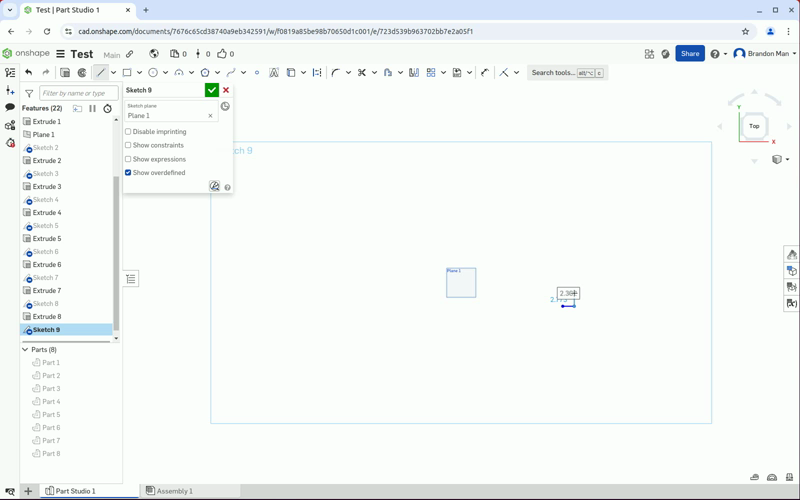
key_up(shift)
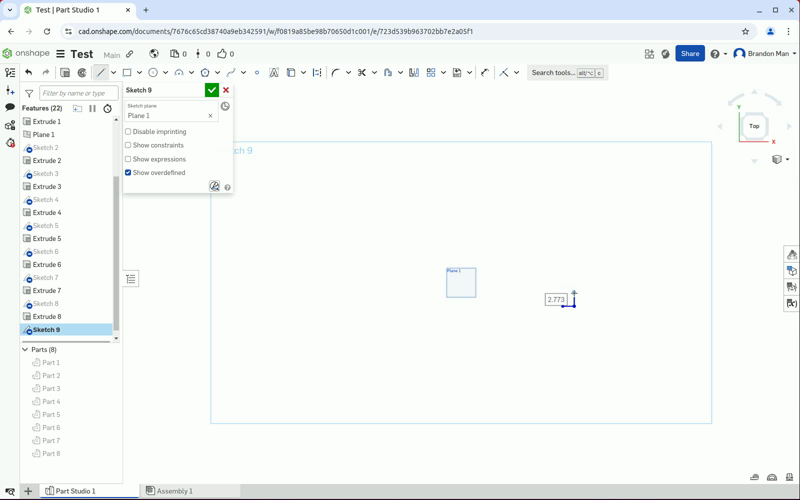
key_down(shift)
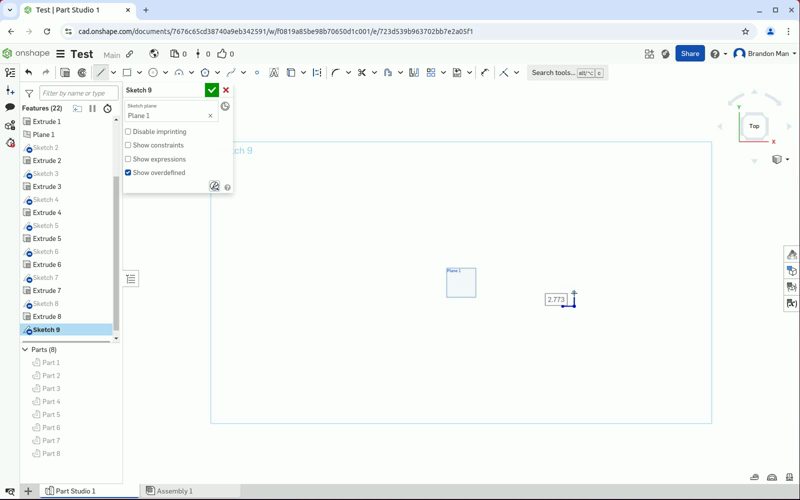
mouse_move(589, 292)
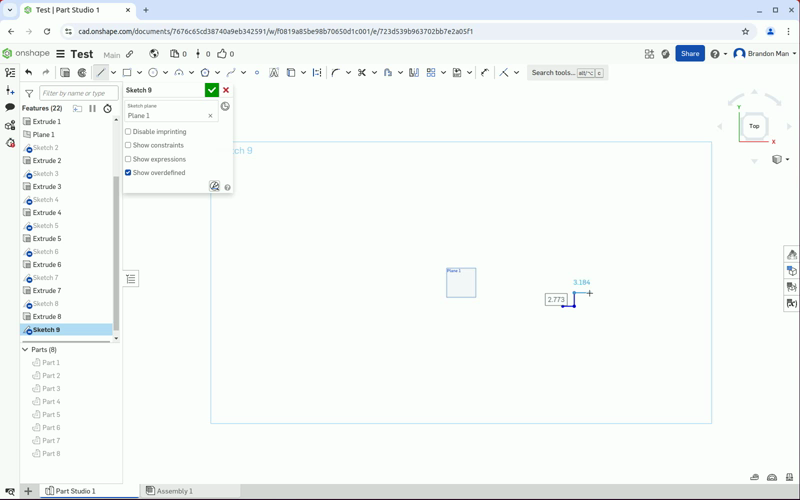
mouse_move(562, 294)
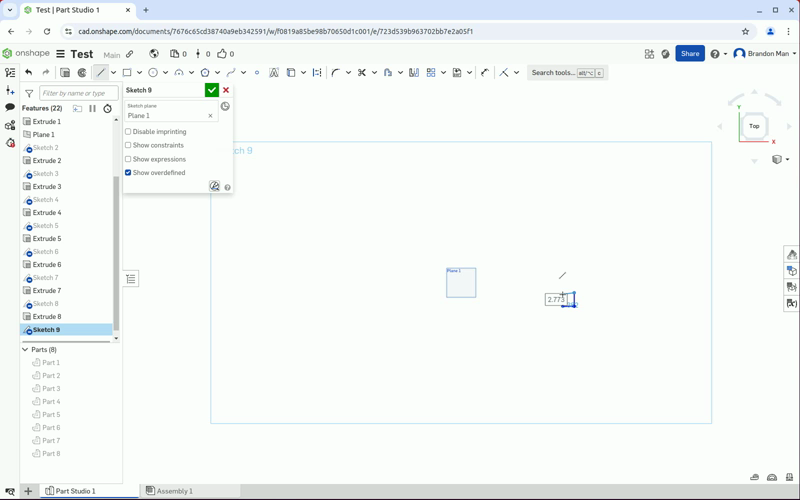
click(562, 294)
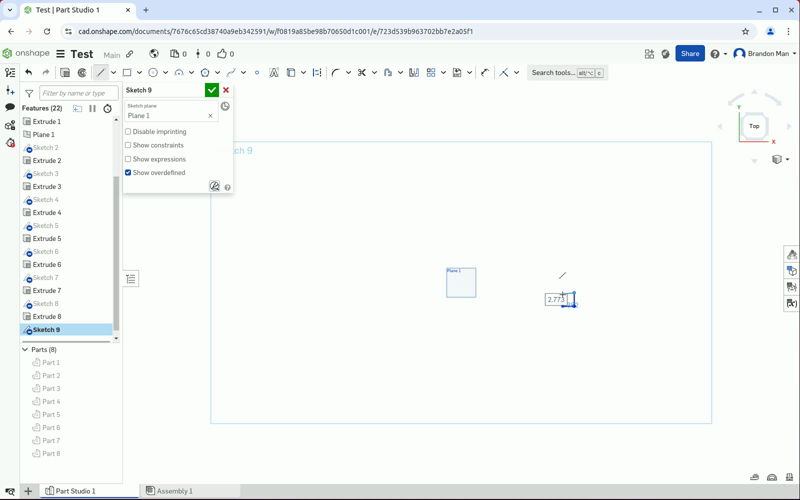
key_up(shift)
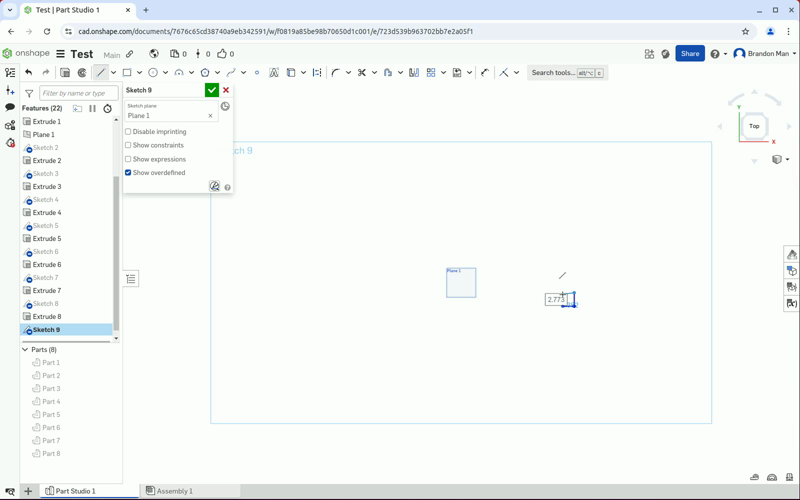
key_down(shift)
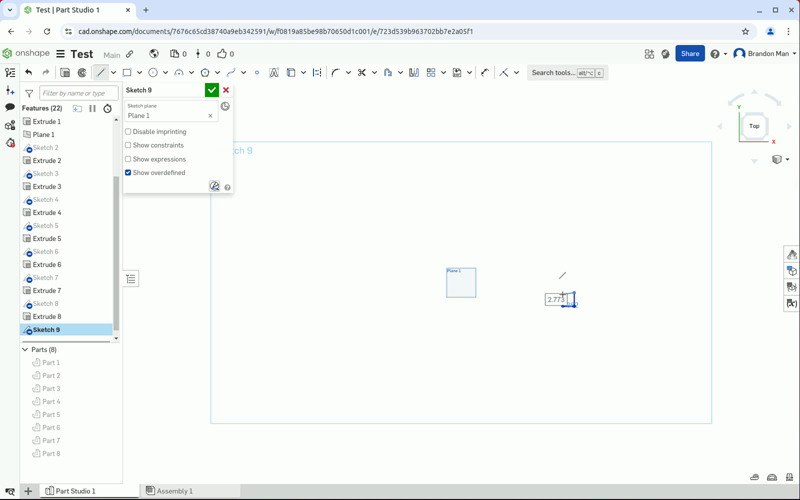
mouse_move(589, 294)
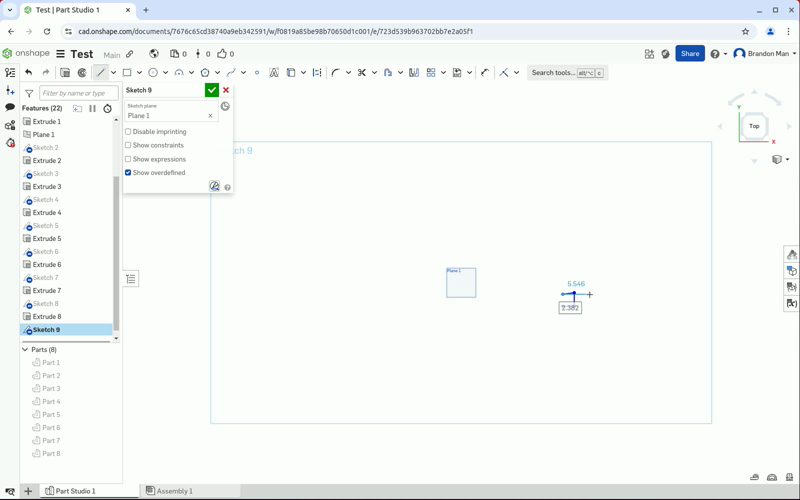
mouse_move(562, 303)
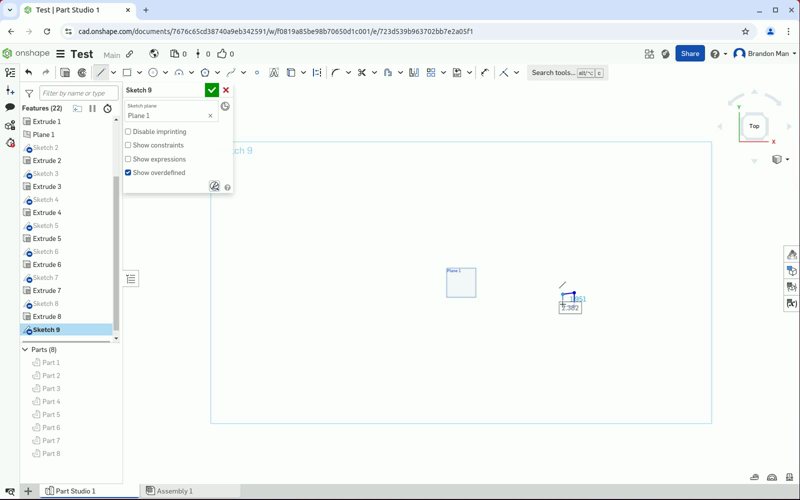
scroll(6)
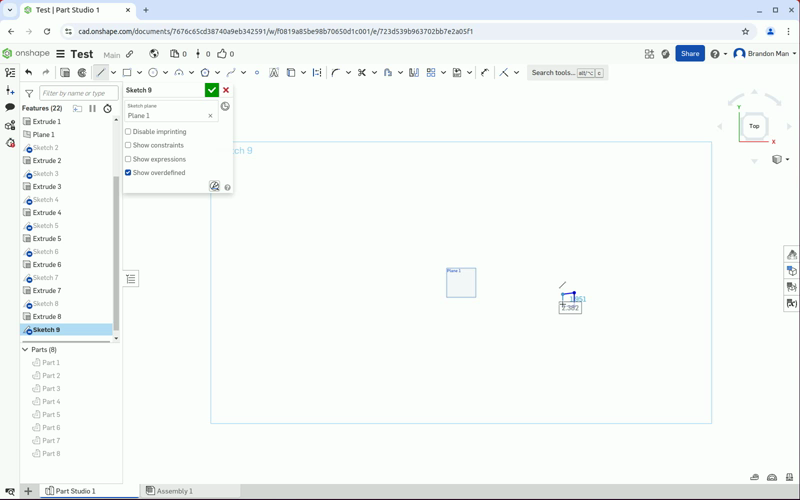
scroll(6)
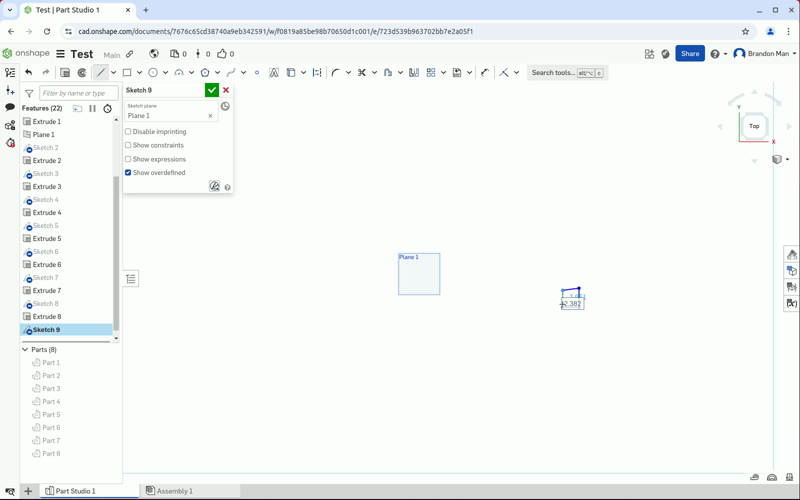
scroll(6)
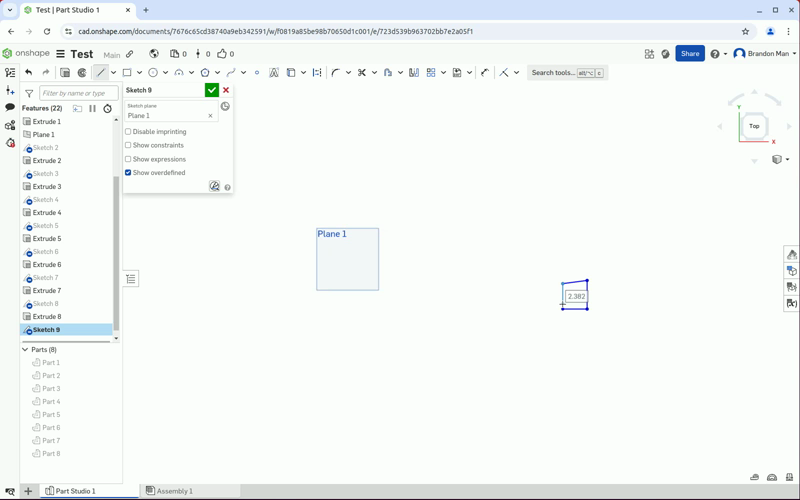
scroll(6)
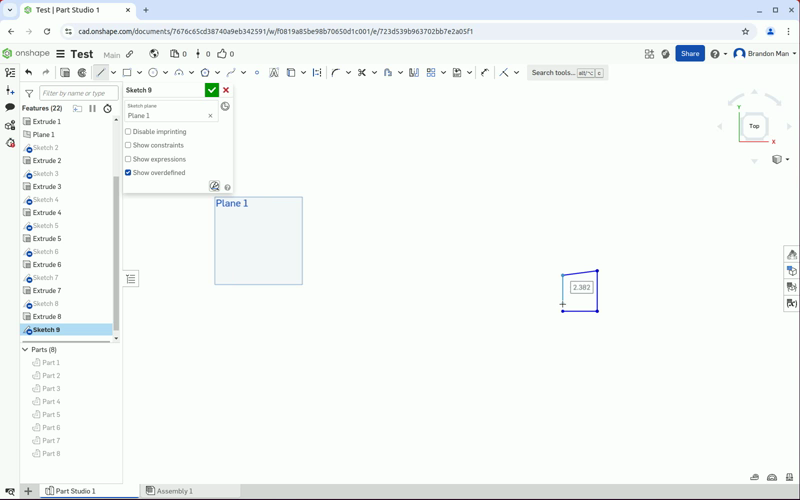
scroll(6)
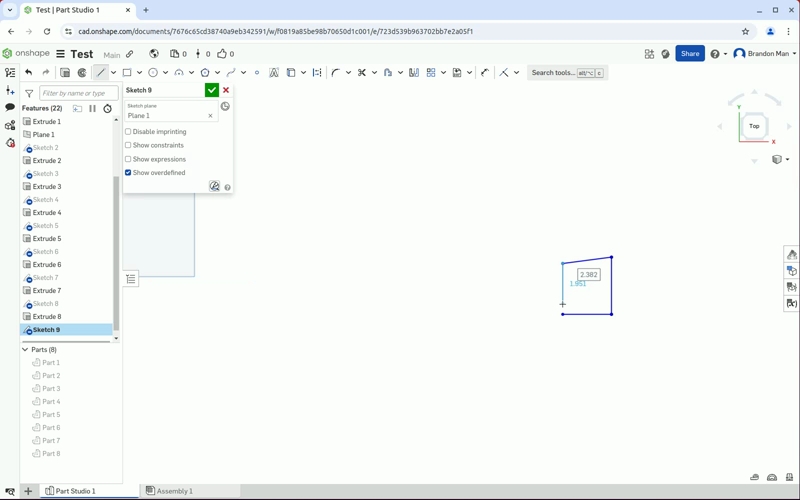
scroll(6)
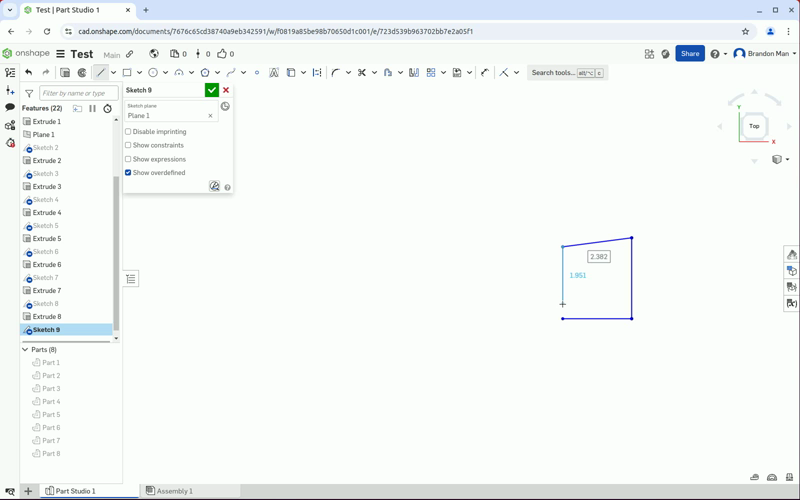
scroll(6)
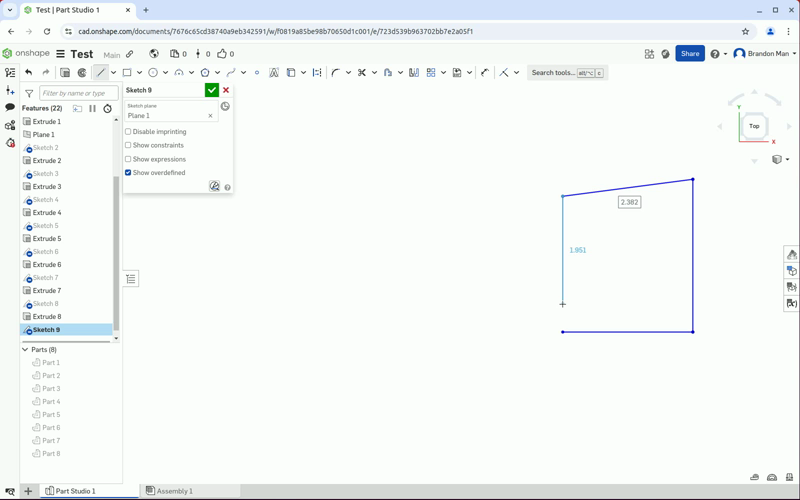
click(562, 303)
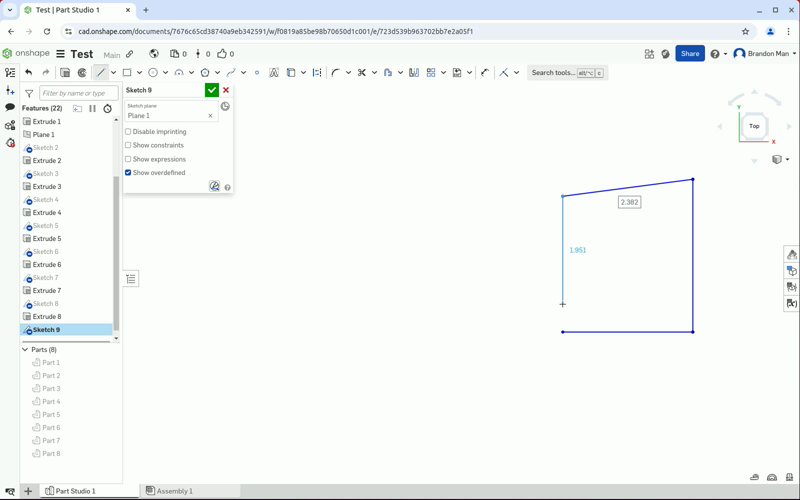
scroll(-6)
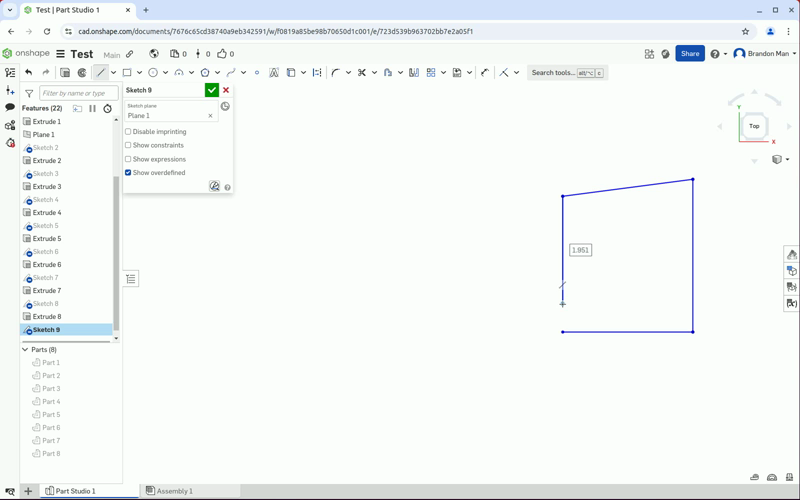
scroll(-6)
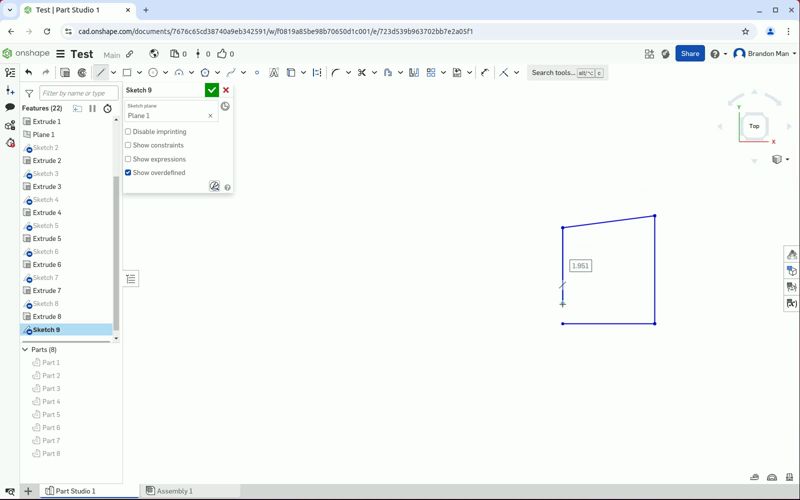
scroll(-6)
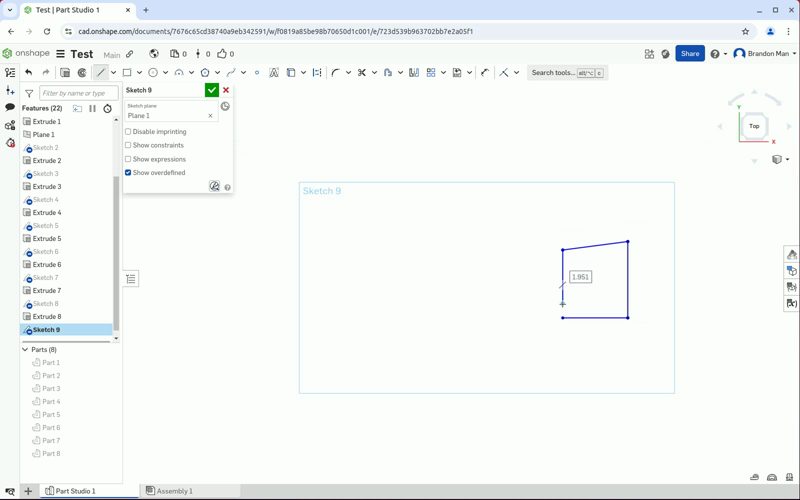
scroll(-6)
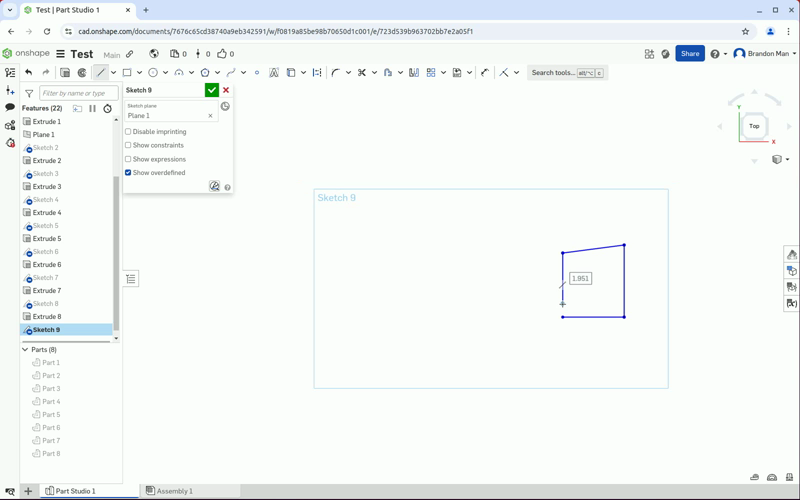
scroll(-6)
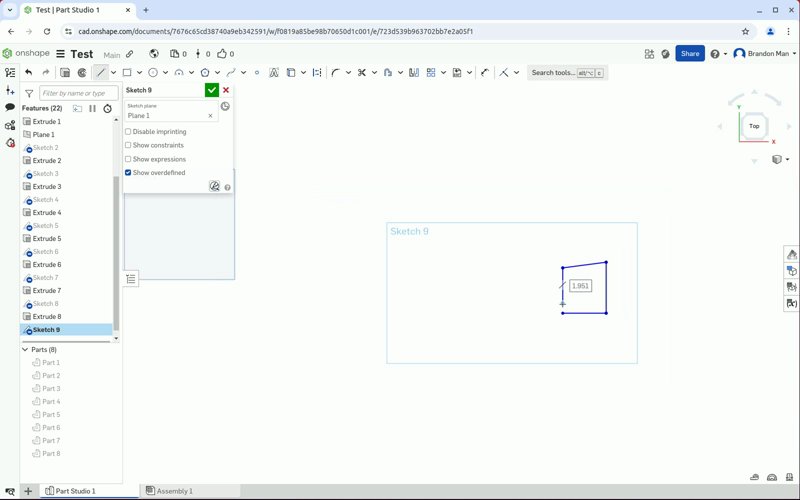
scroll(-6)
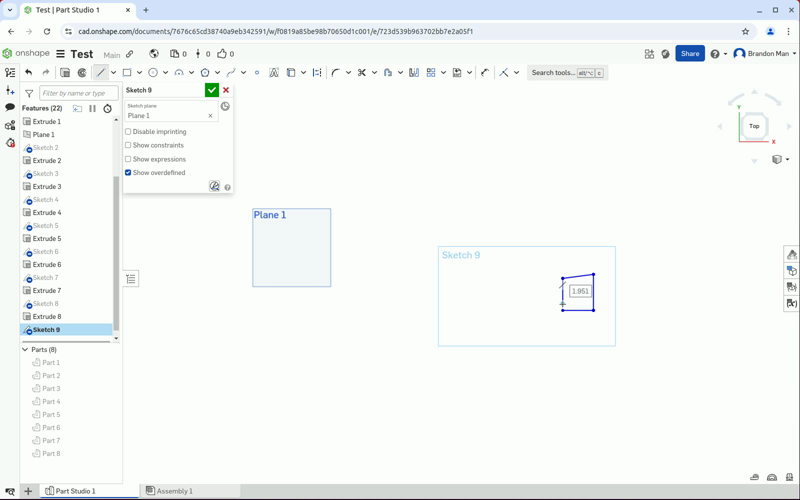
scroll(-6)
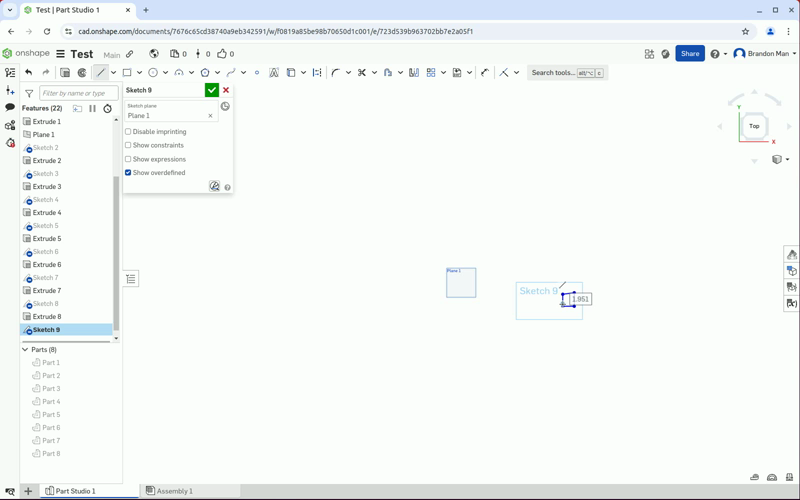
key_up(shift)
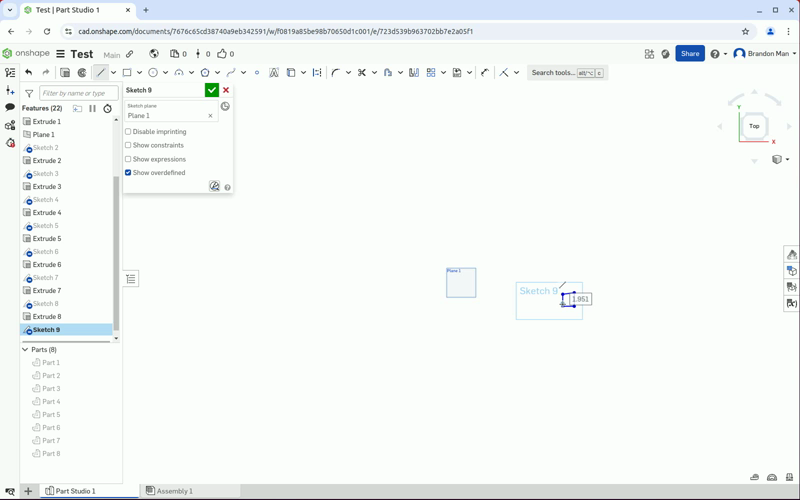
mouse_move(589, 303)
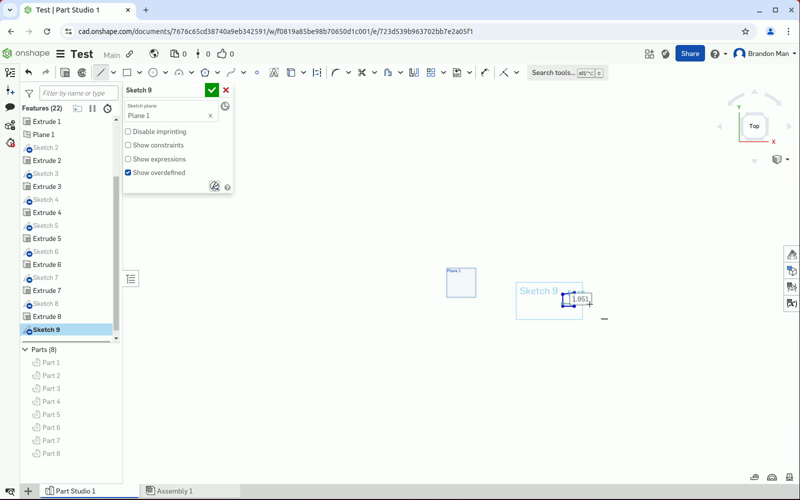
key_down(shift)
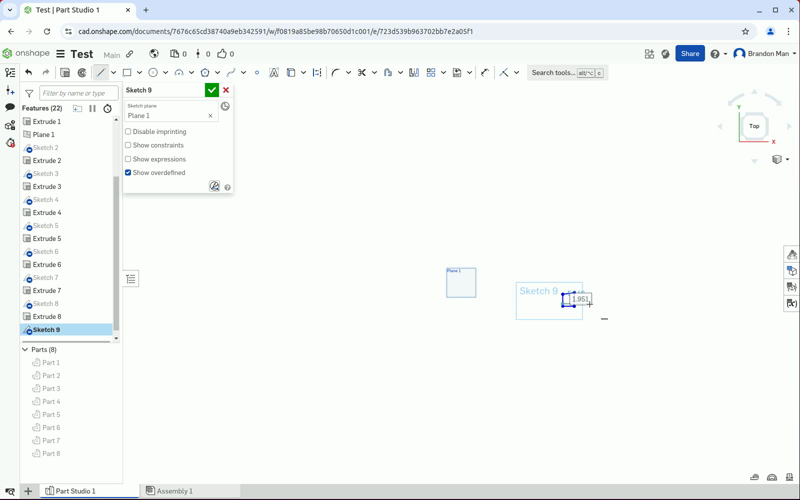
mouse_move(562, 306)
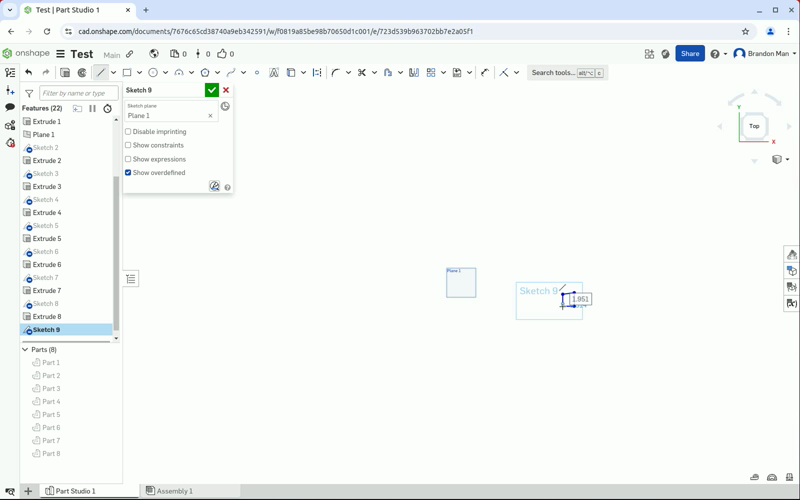
scroll(6)
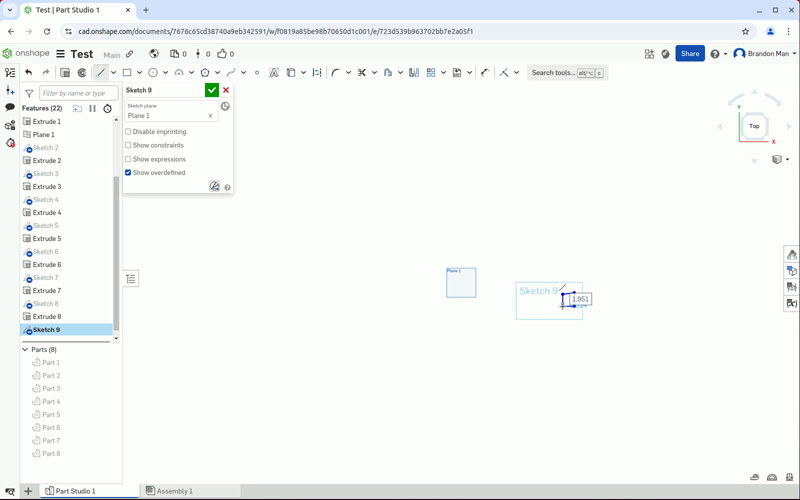
scroll(6)
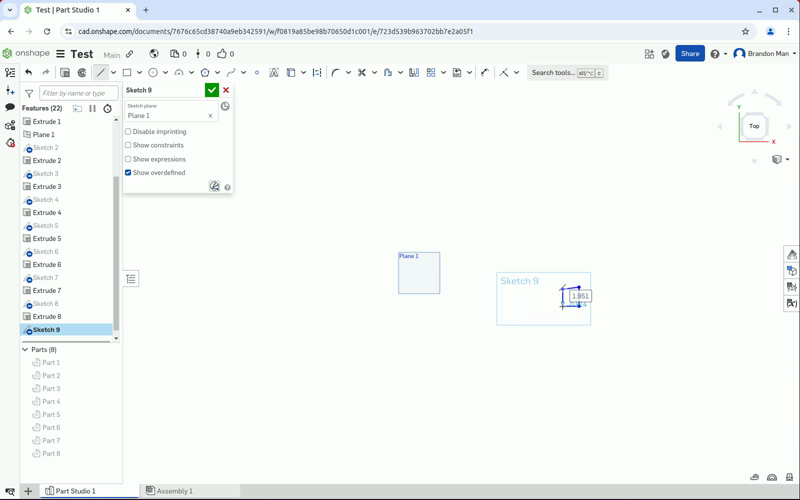
scroll(6)
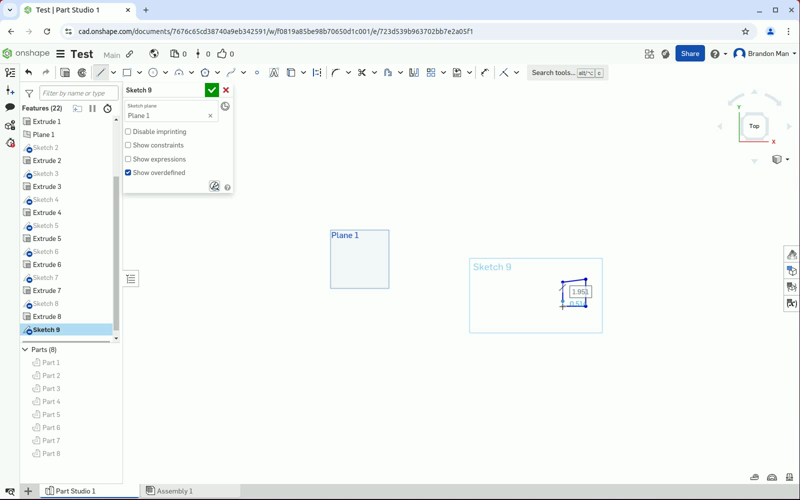
scroll(6)
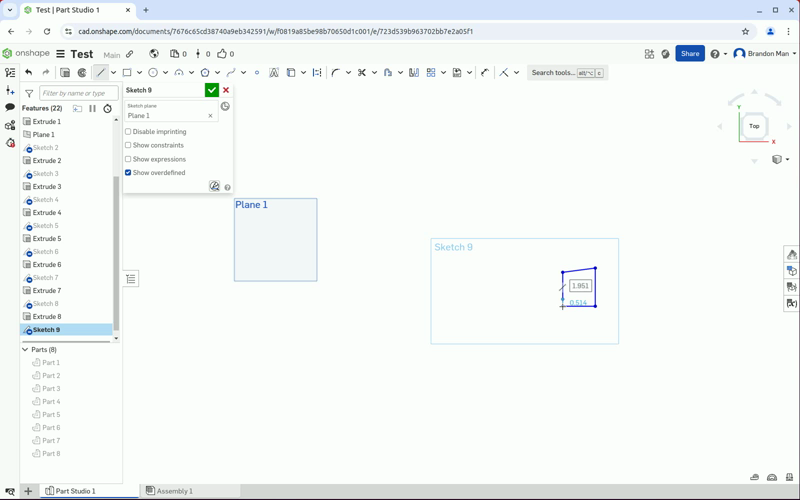
scroll(6)
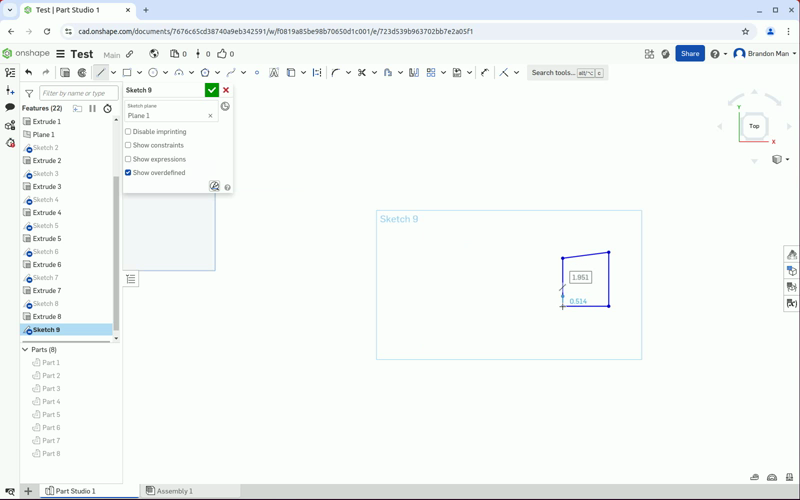
scroll(6)
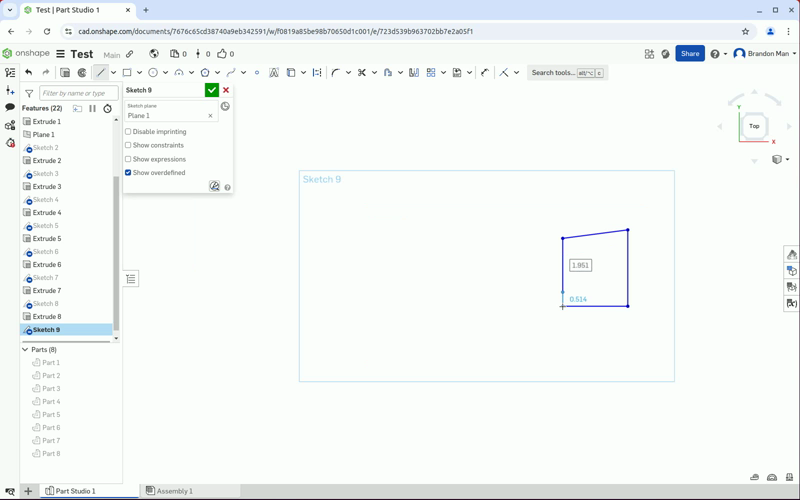
scroll(6)
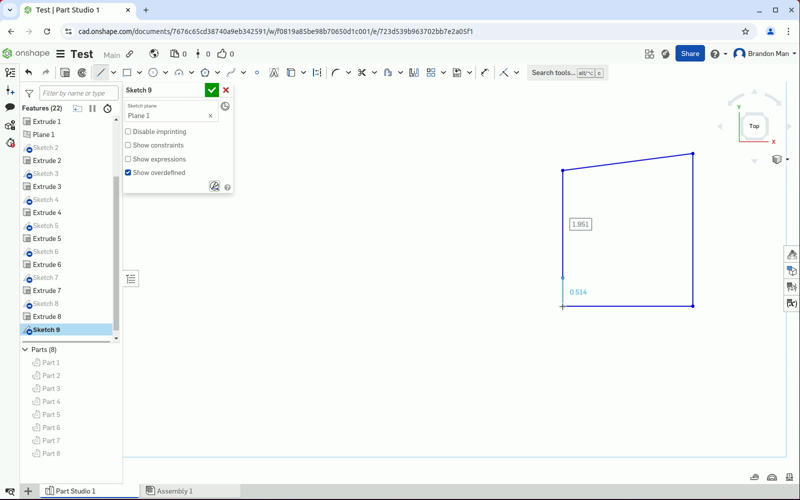
key_up(shift)
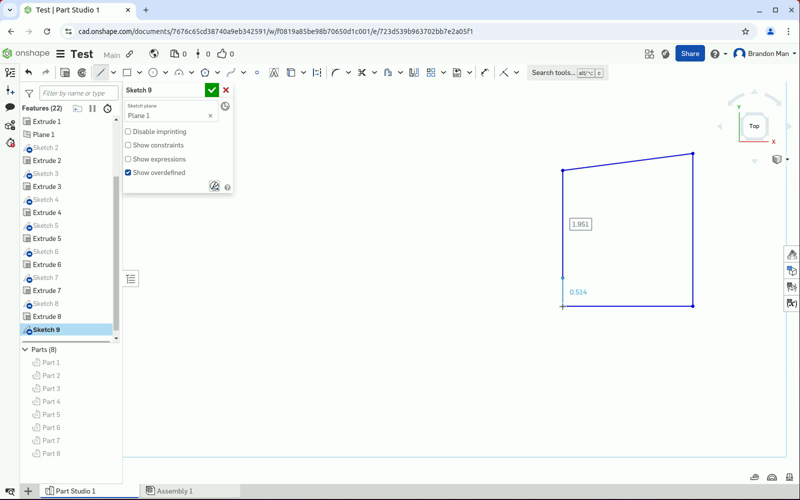
click(562, 306)
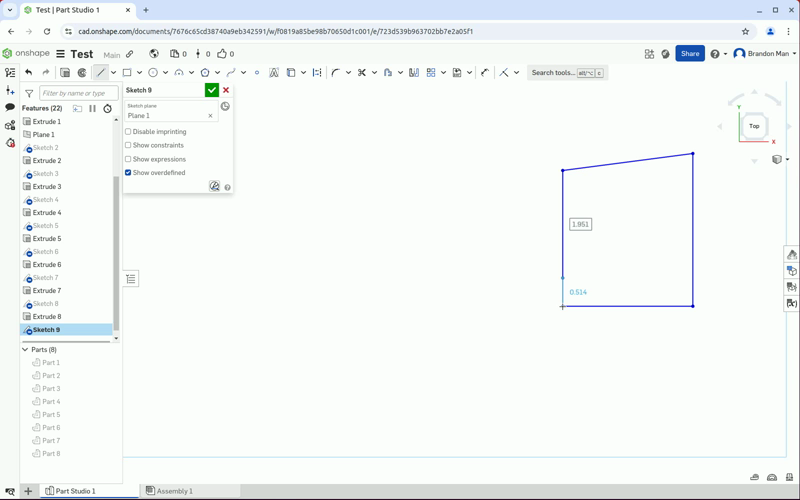
scroll(-6)
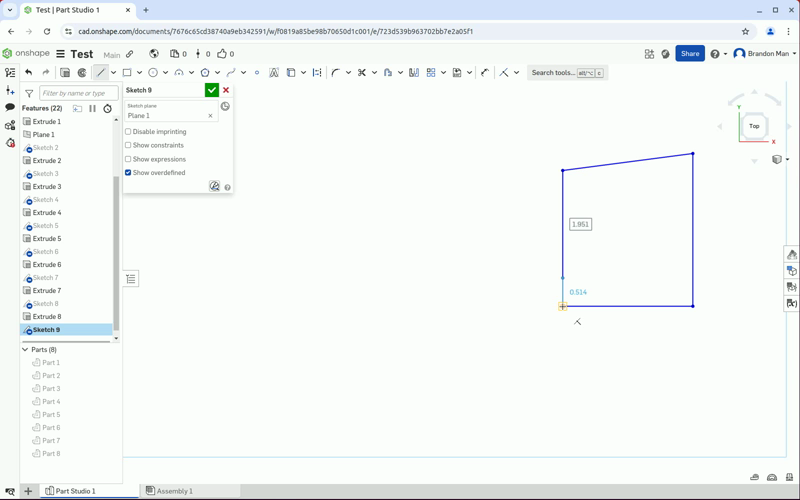
scroll(-6)
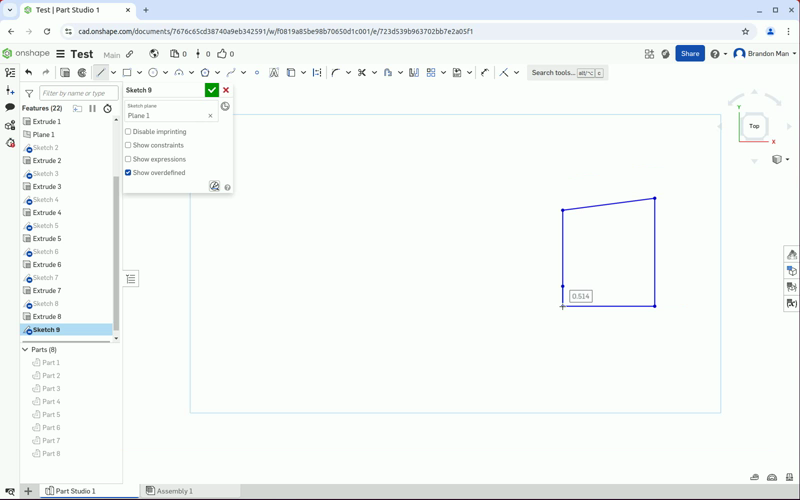
scroll(-6)
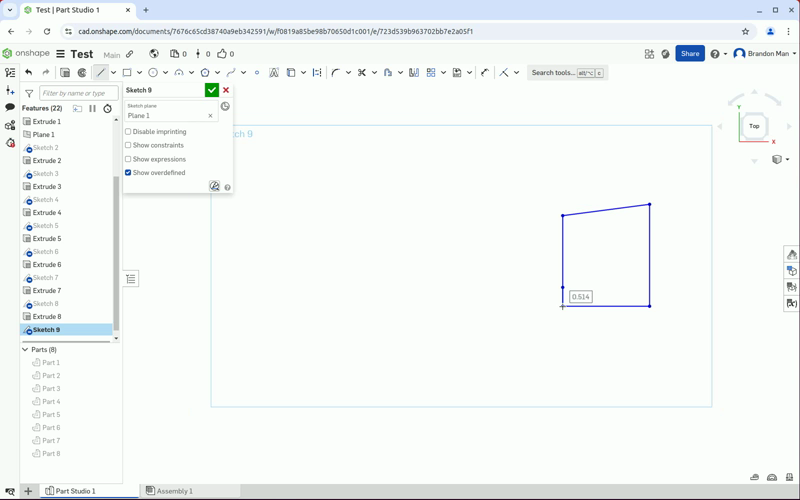
scroll(-6)
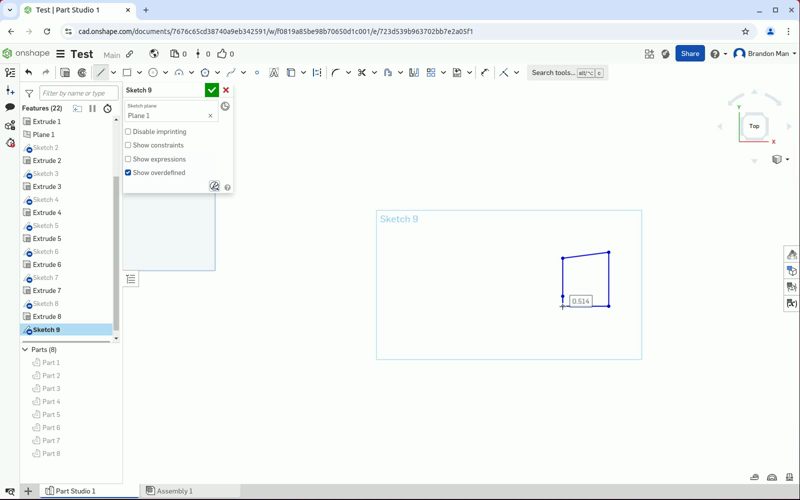
scroll(-6)
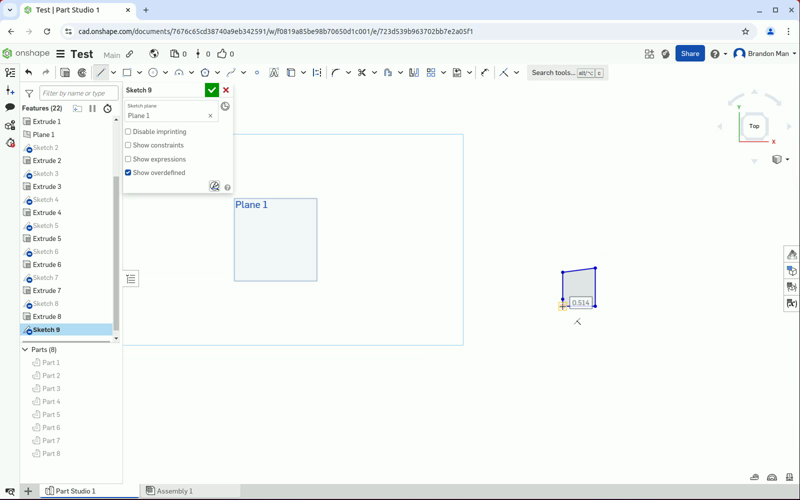
scroll(-6)
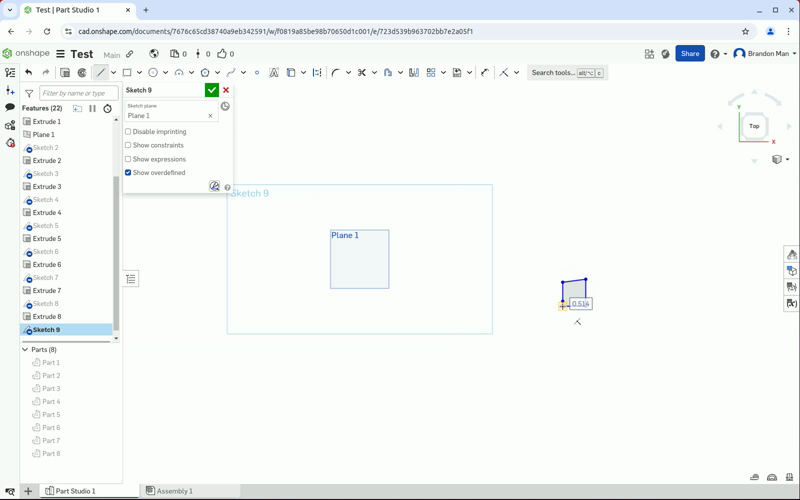
scroll(-6)
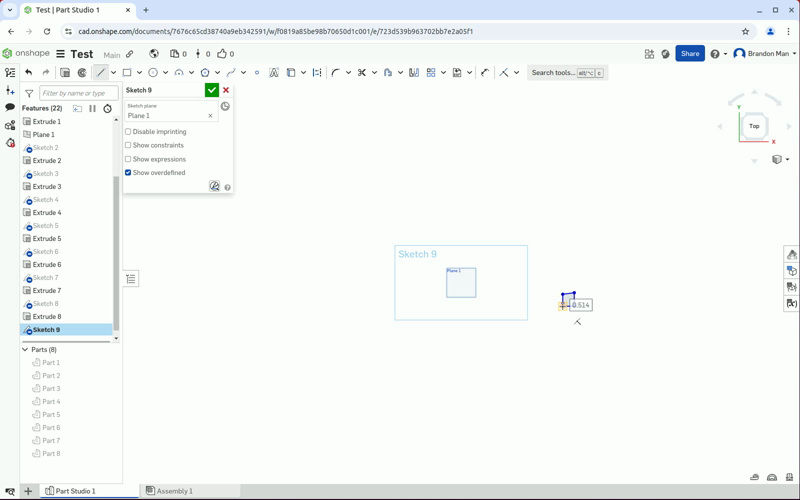
key(esc)
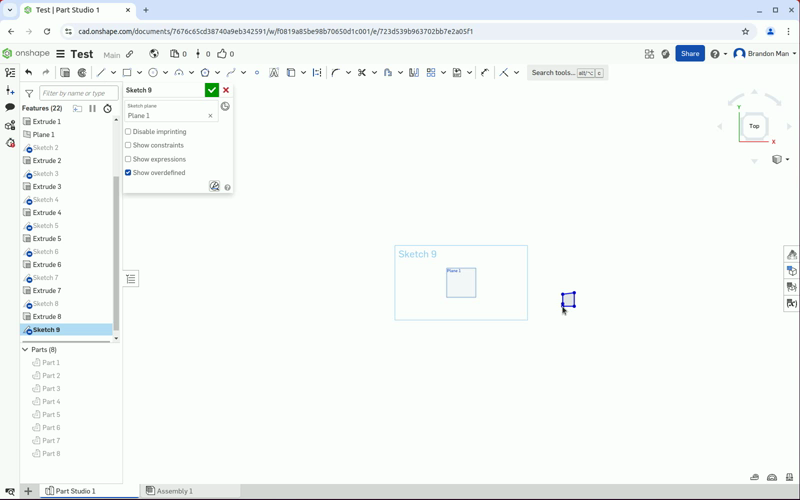
mouse_move(567, 296)
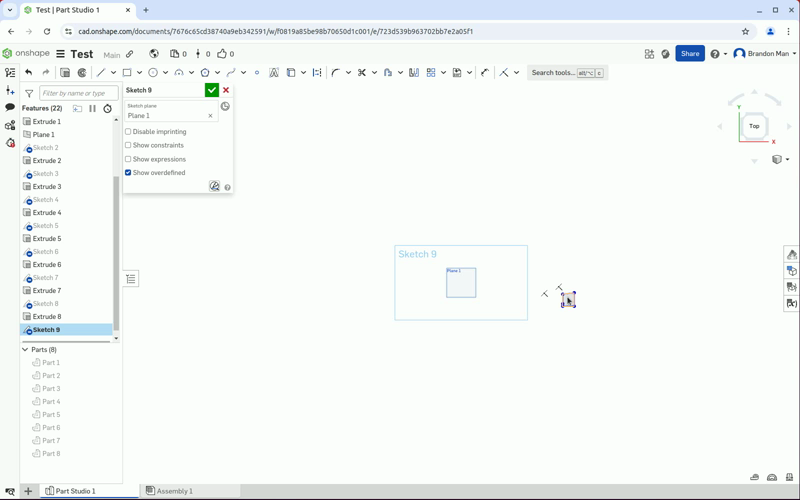
scroll(6)
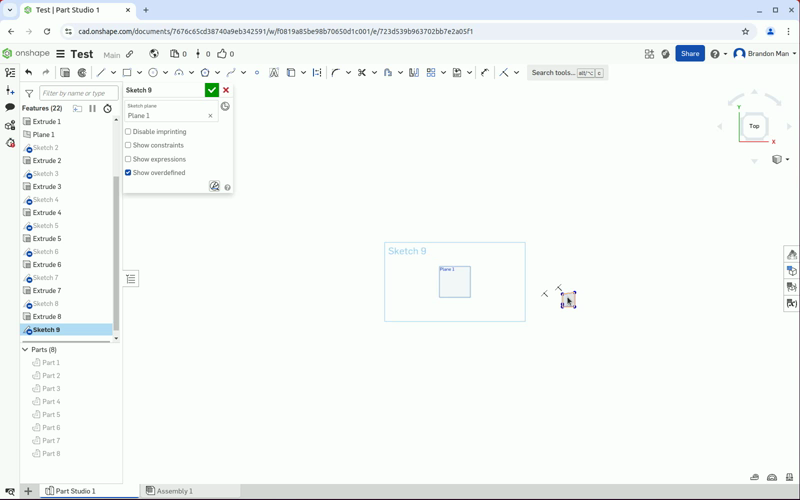
scroll(6)
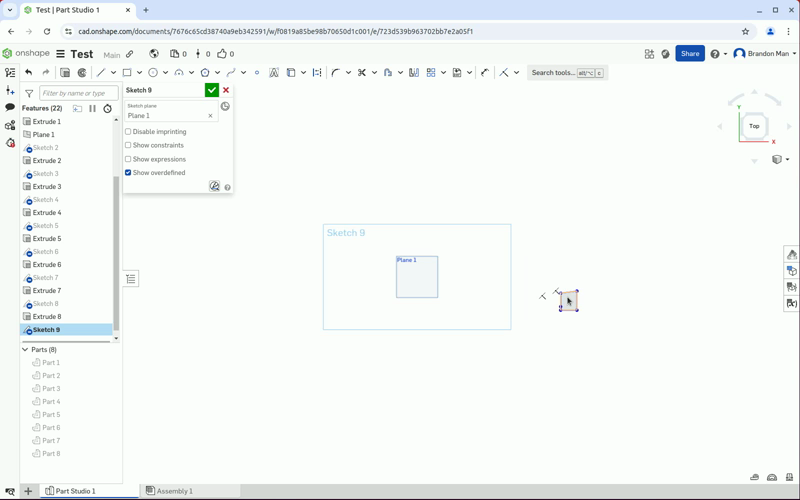
scroll(6)
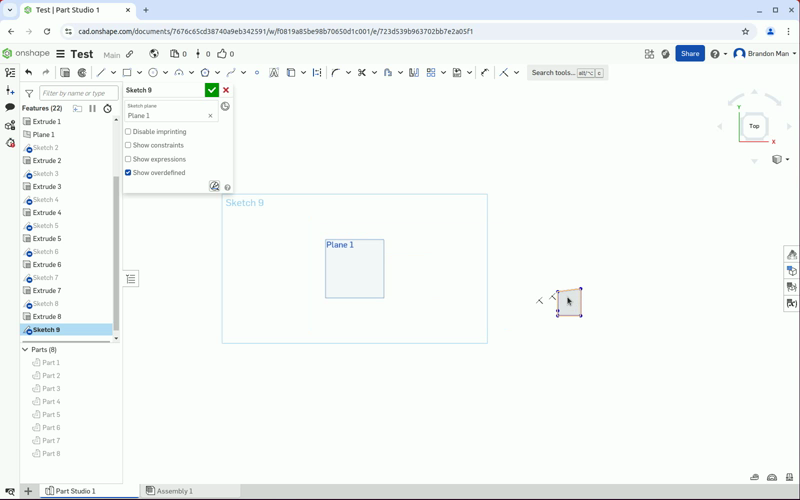
scroll(6)
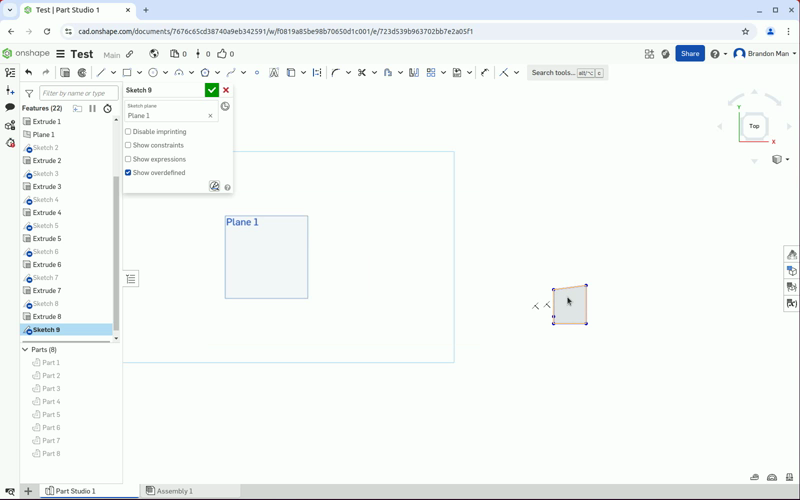
scroll(6)
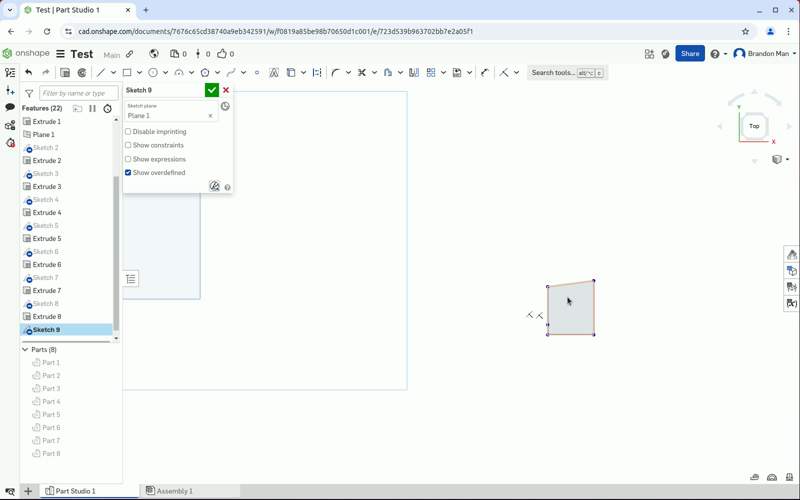
scroll(6)
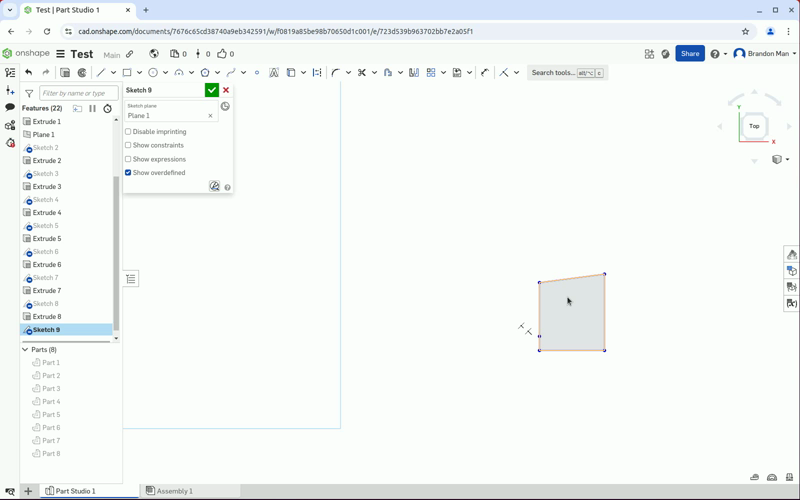
scroll(6)
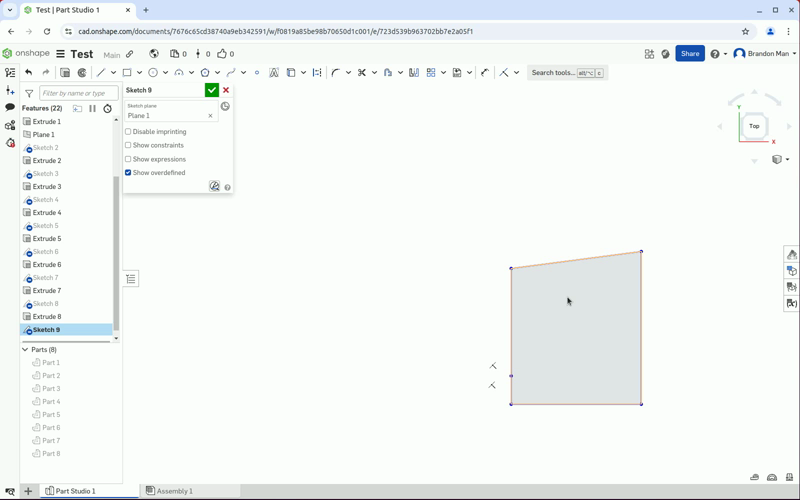
click(567, 296)
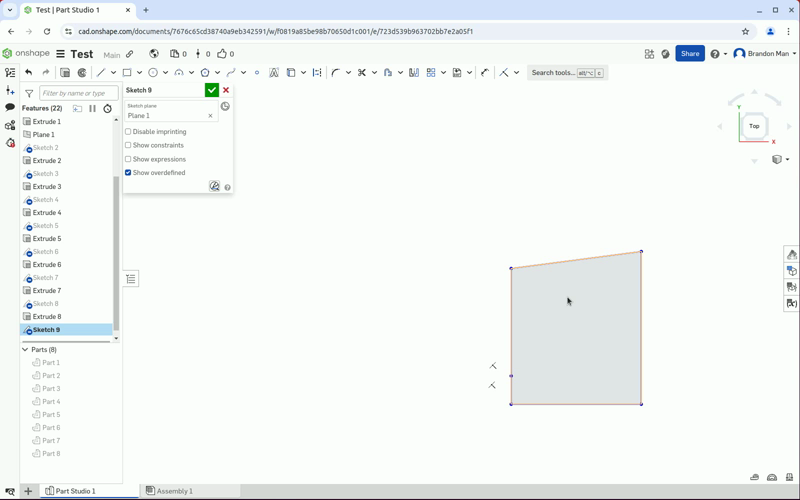
scroll(-6)
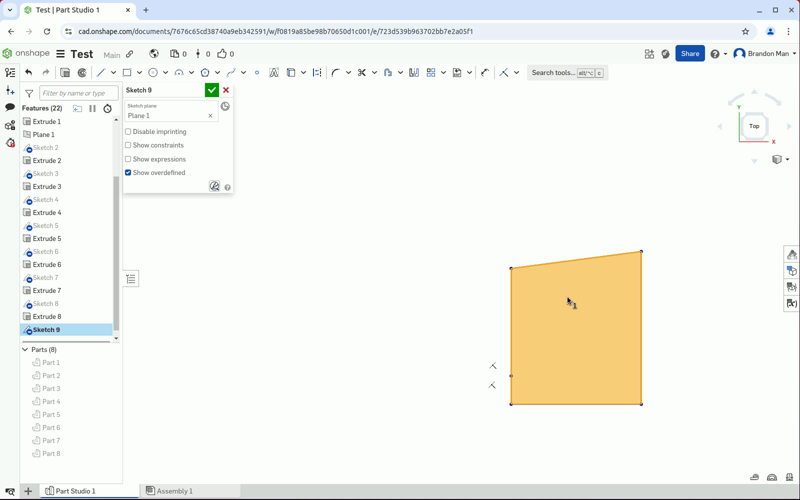
scroll(-6)
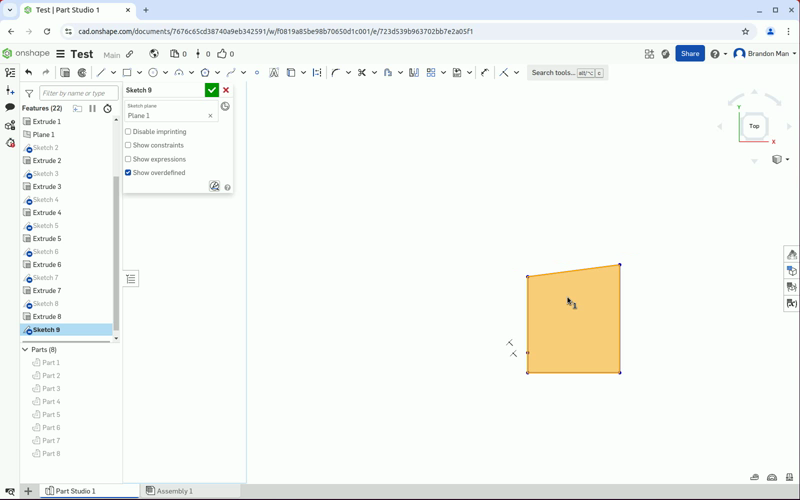
scroll(-6)
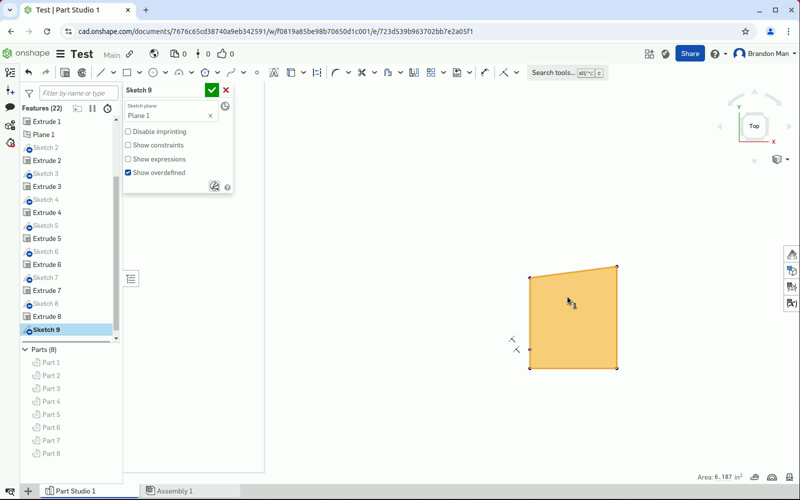
scroll(-6)
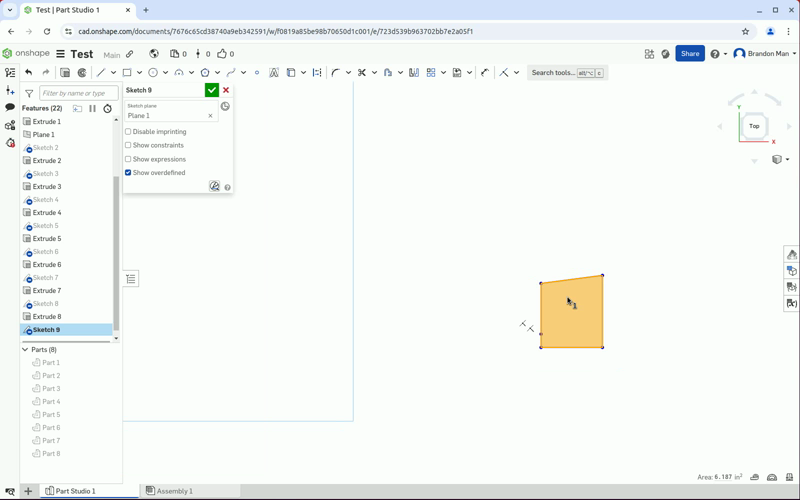
scroll(-6)
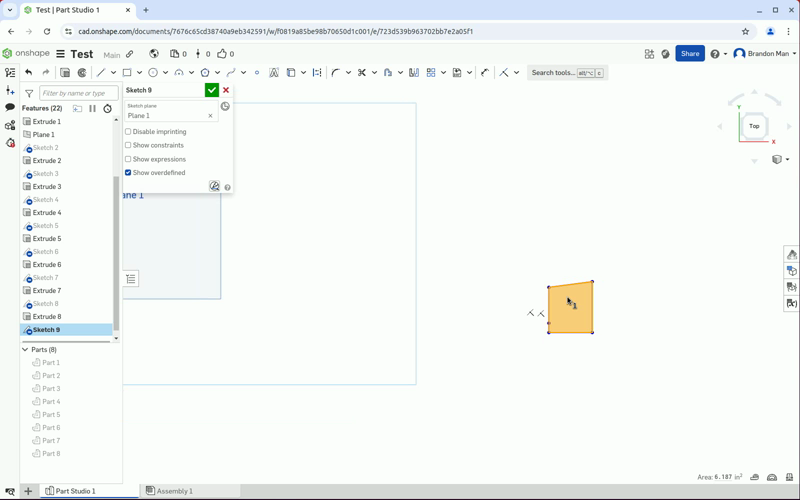
scroll(-6)
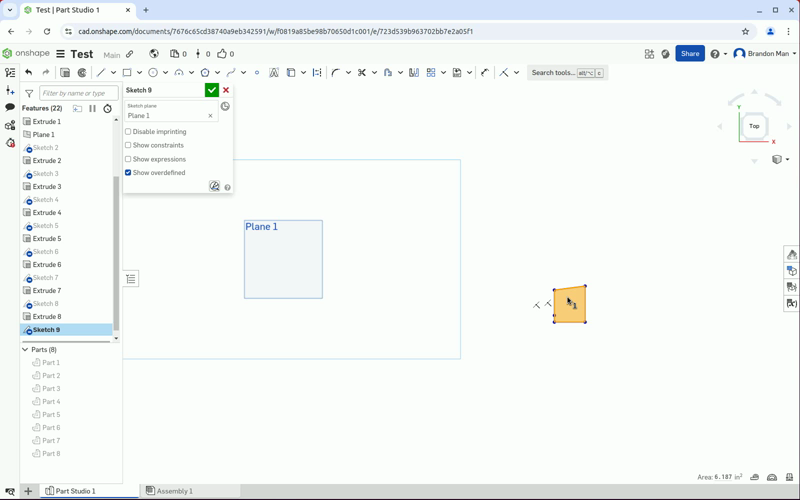
scroll(-6)
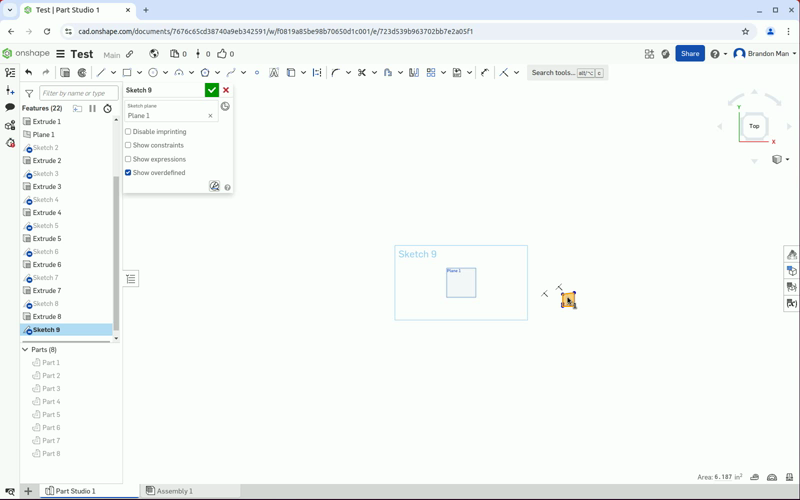
mouse_move(73, 352)
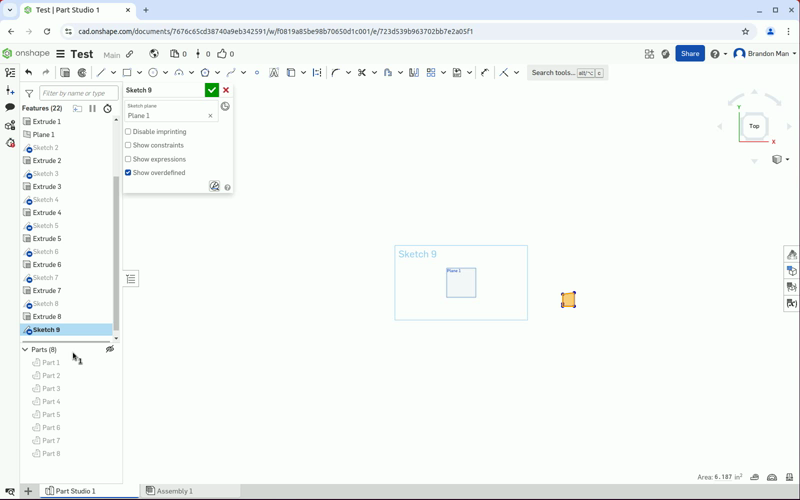
key(shift+y)
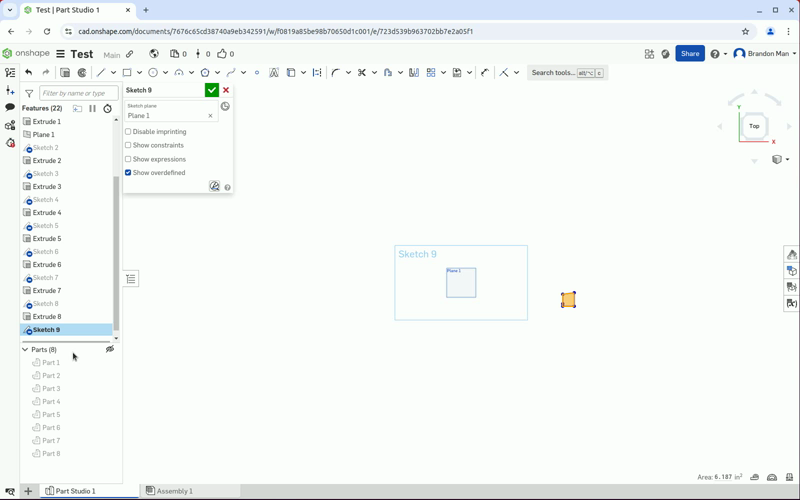
key(shift+e)
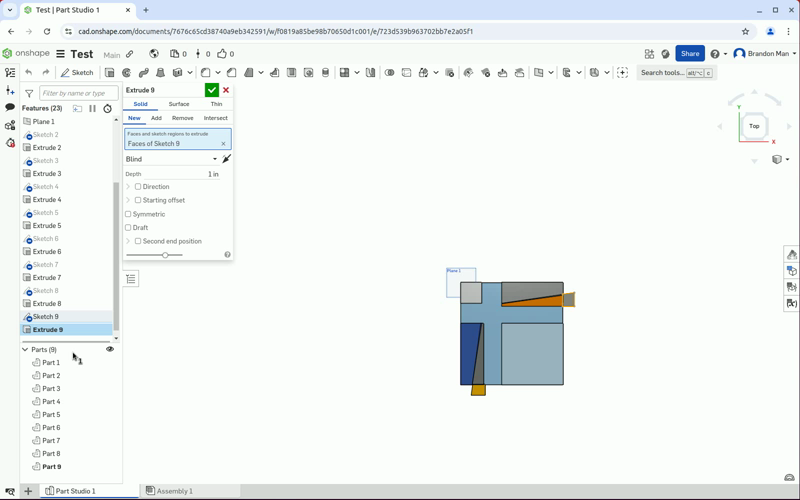
mouse_move(143, 106)
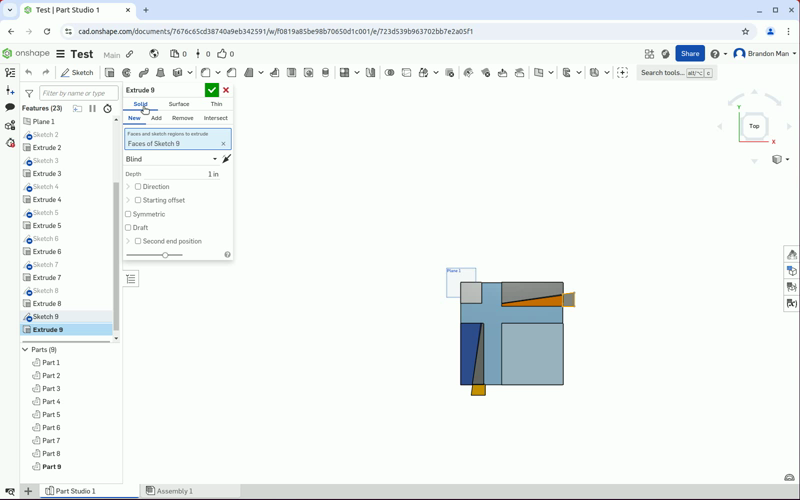
click(143, 106)
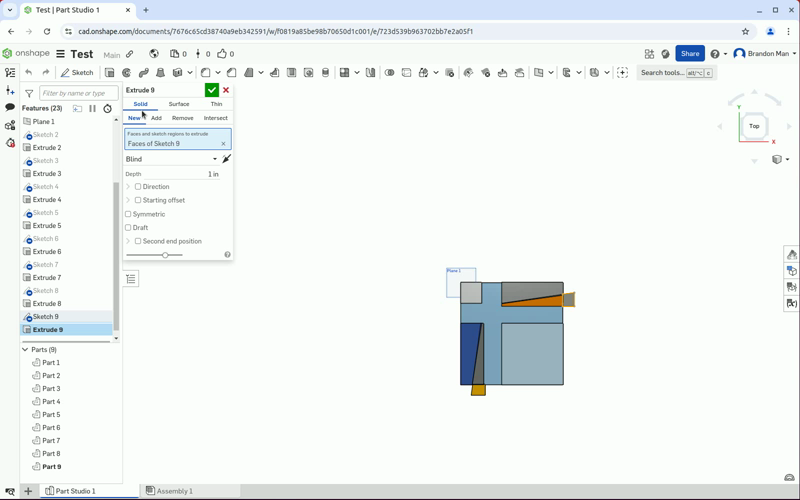
mouse_move(137, 120)
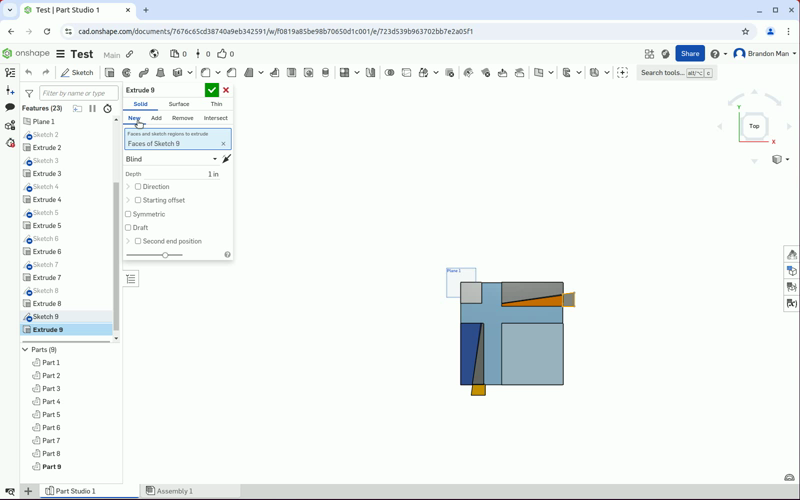
click(137, 120)
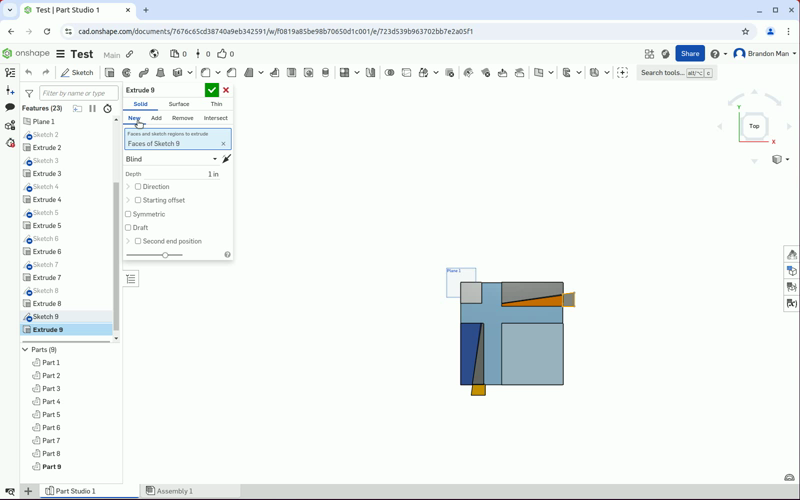
key(tab, 4)
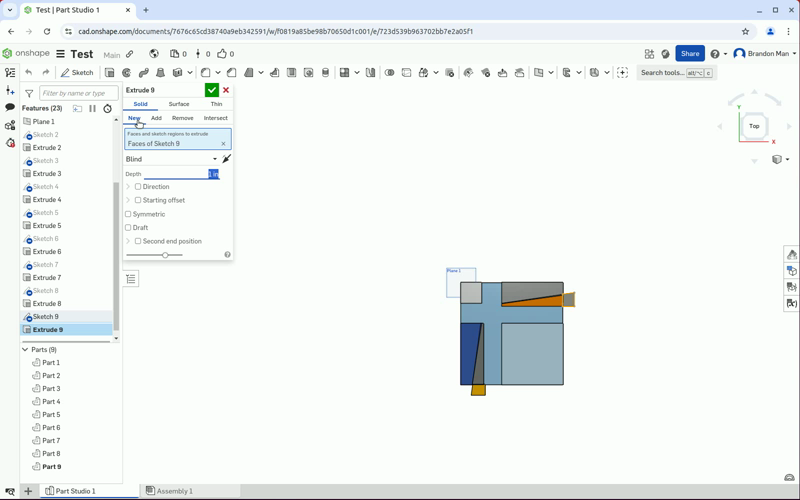
text(3.129)
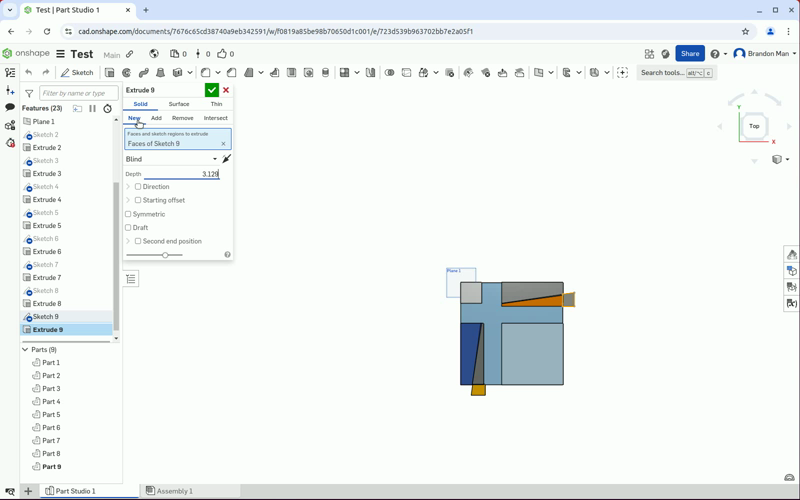
key(enter)
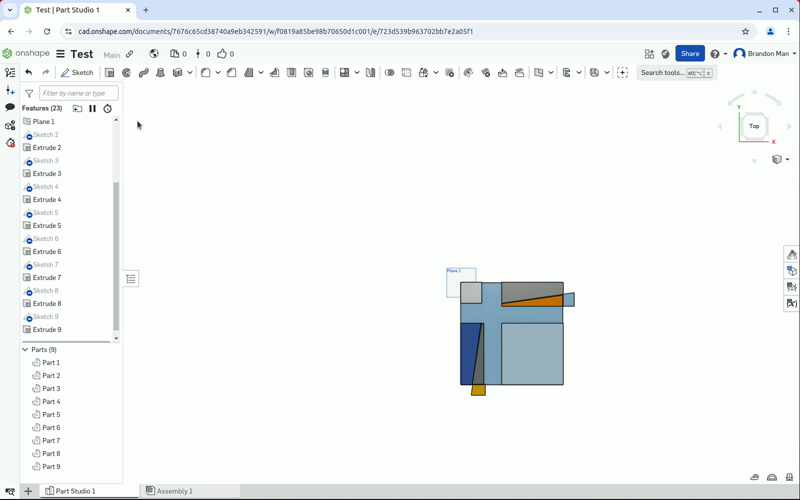
key(shift+h)
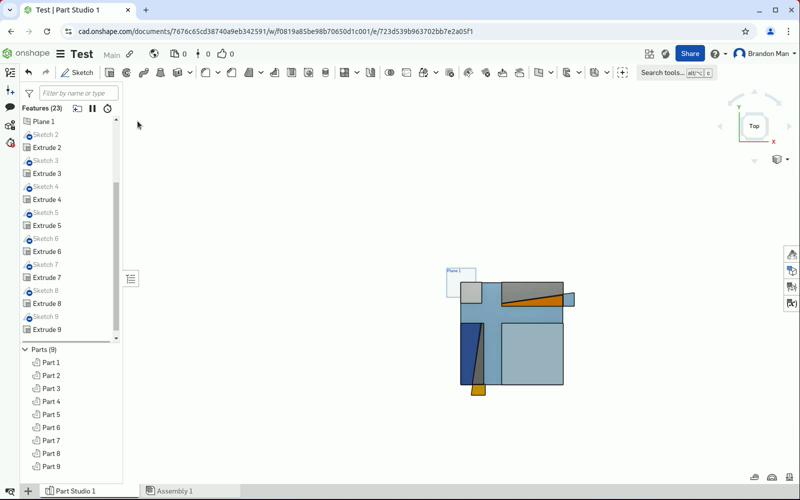
key(shift+h)
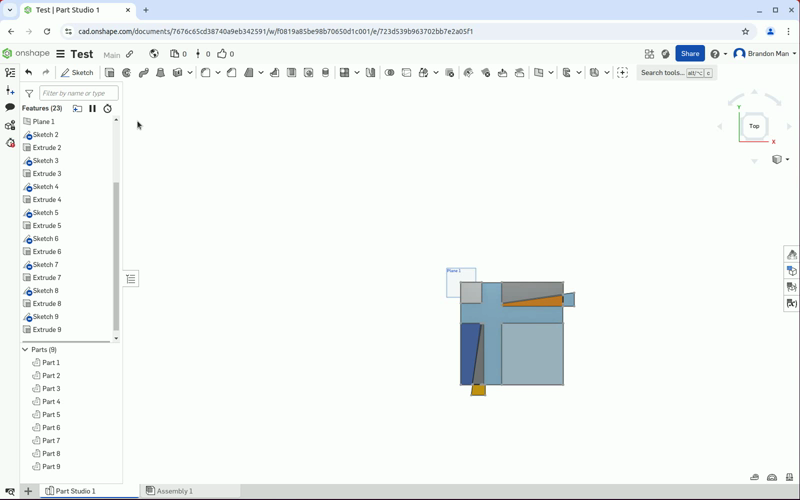
key(shift+7)
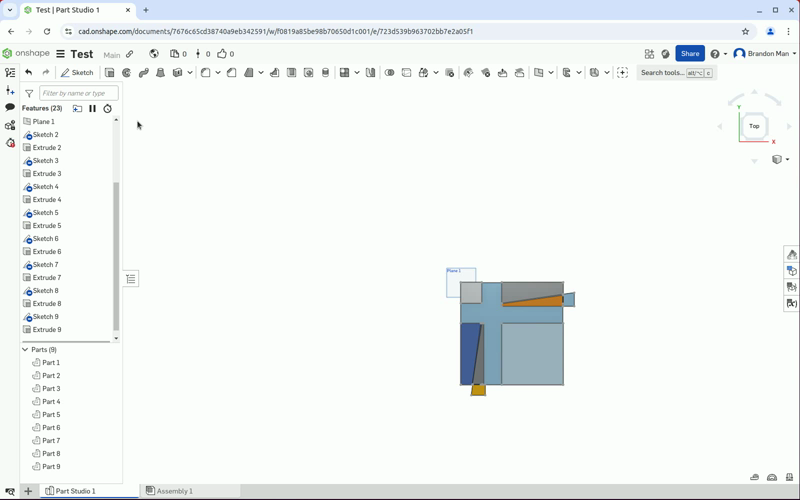
key(up, 3)
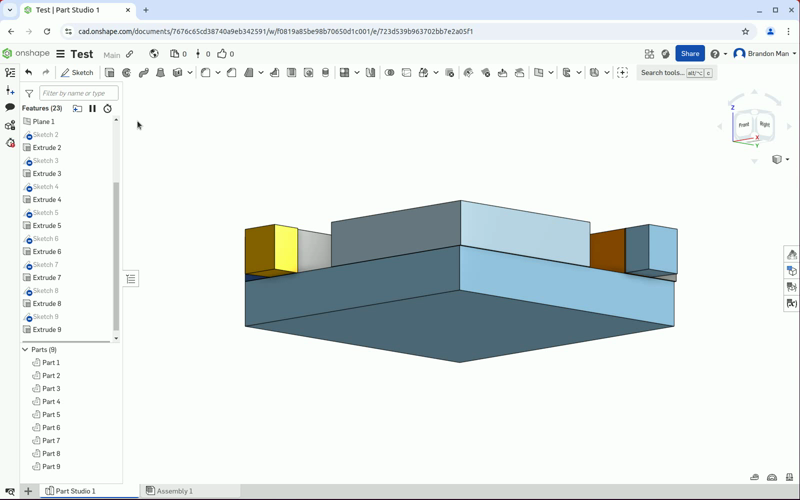
key(left, 3)
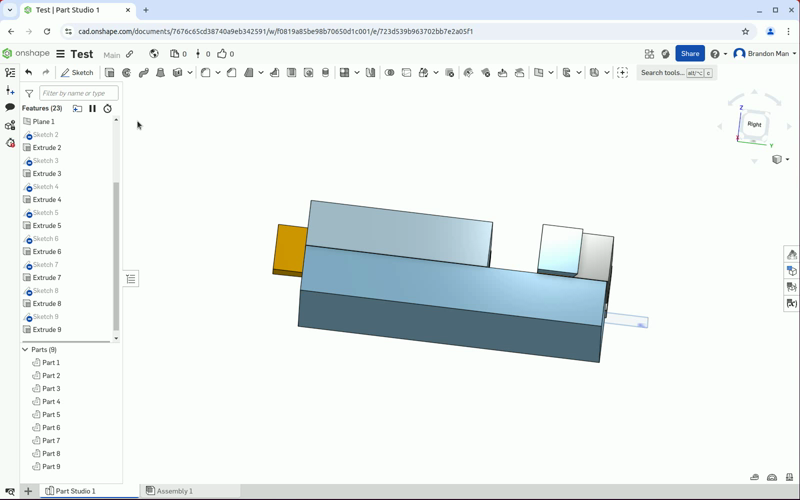
key(right, 3)
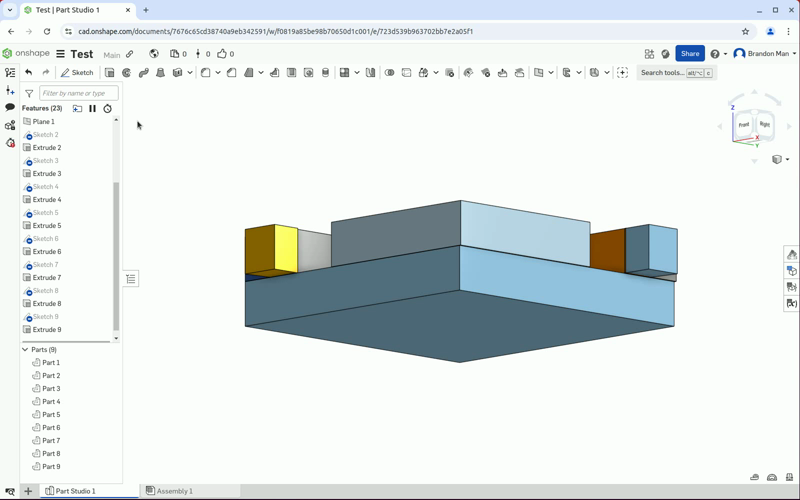
key(down, 3)
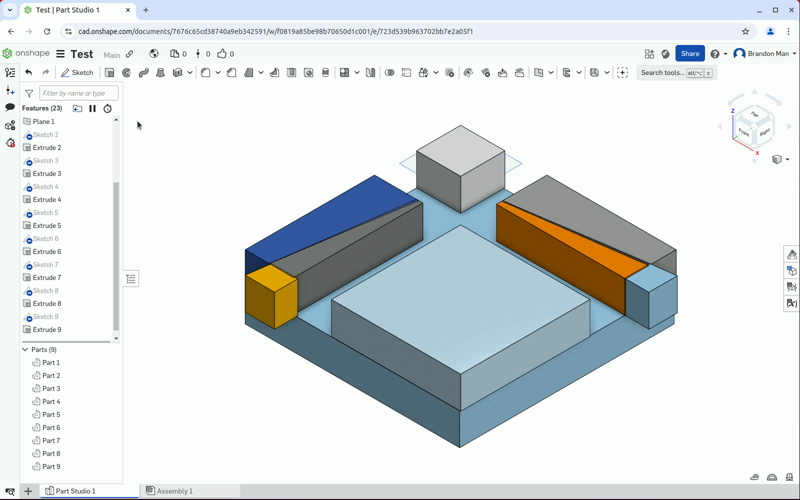
mouse_move(69, 98)
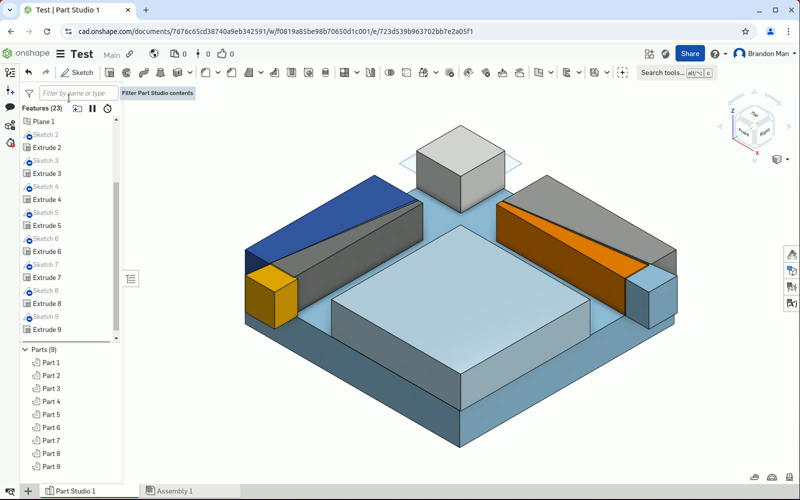
click(69, 98)